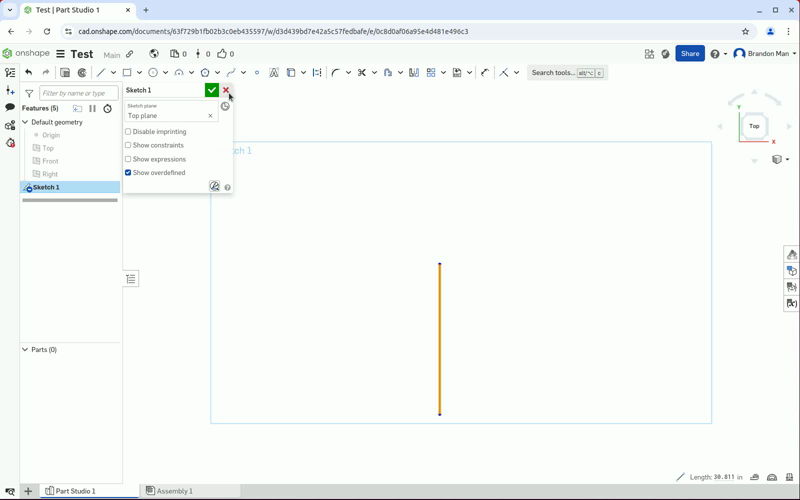
key(shift+h)
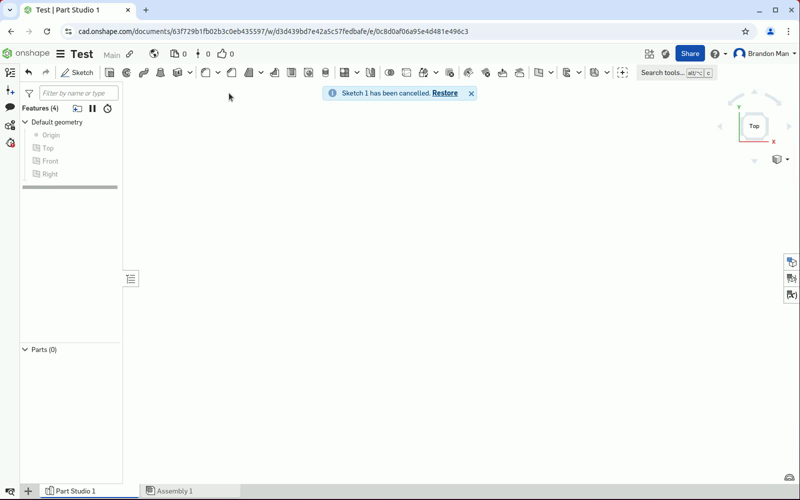
mouse_move(73, 352)
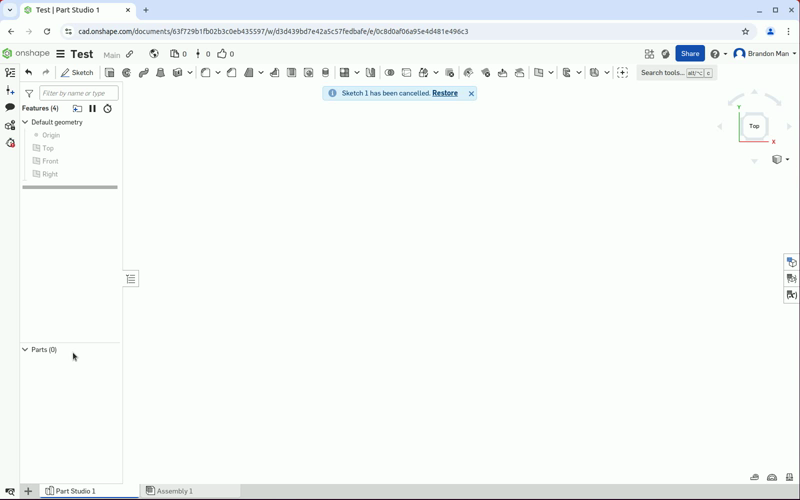
key(y)
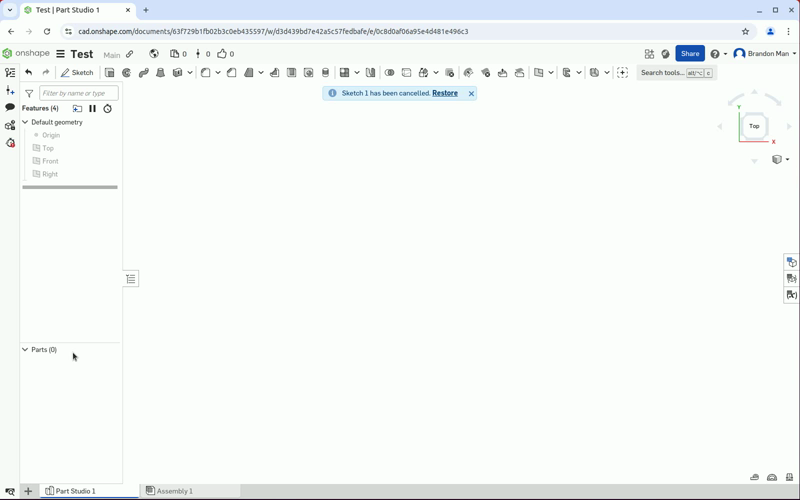
key(shift+p)
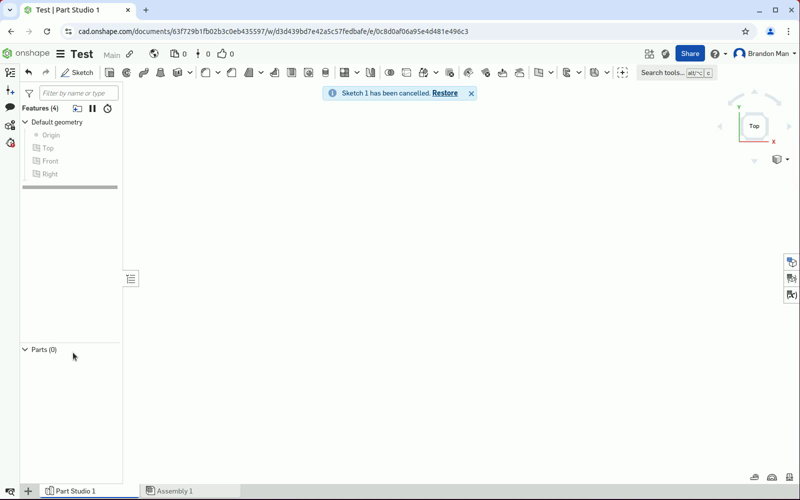
key(space)
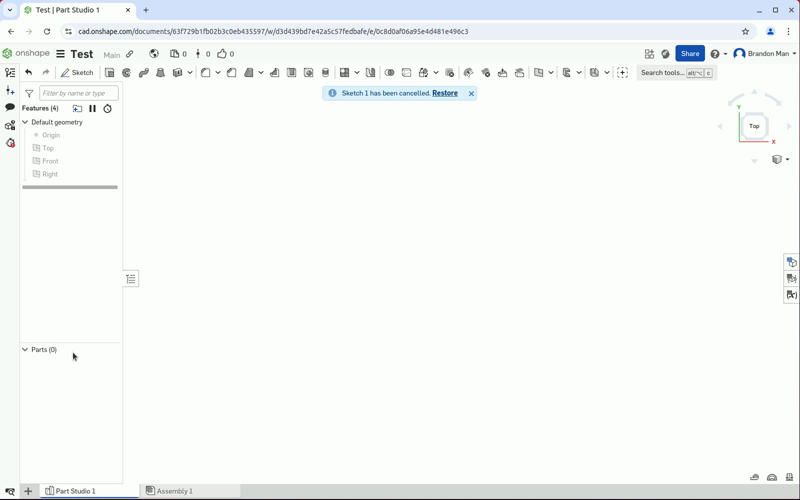
key_down(shift)
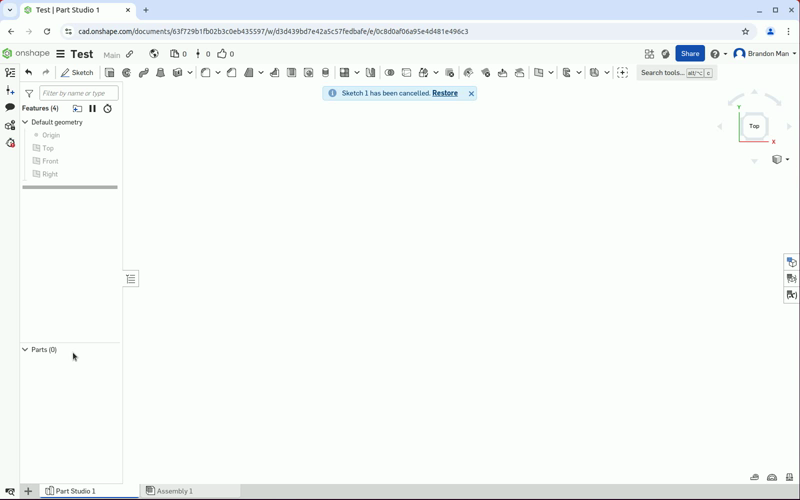
key(up)
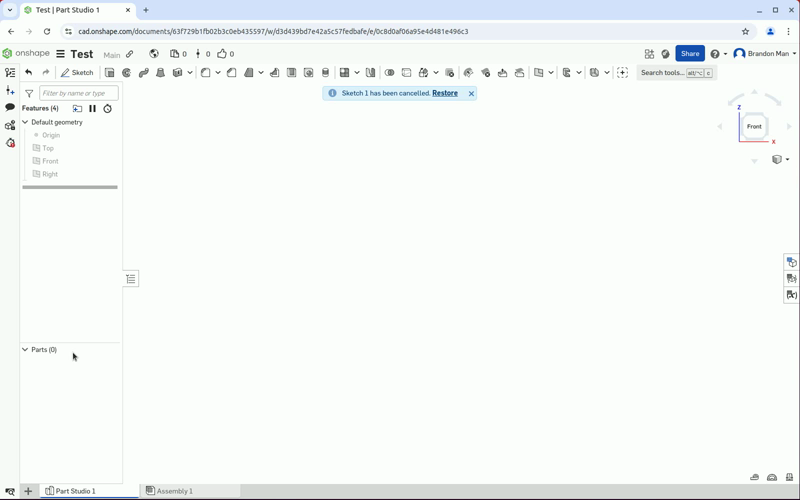
key_up(shift)
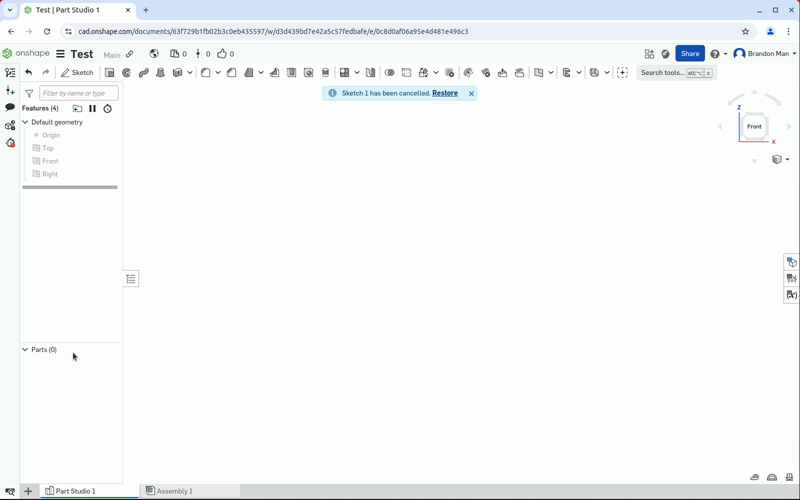
mouse_move(73, 352)
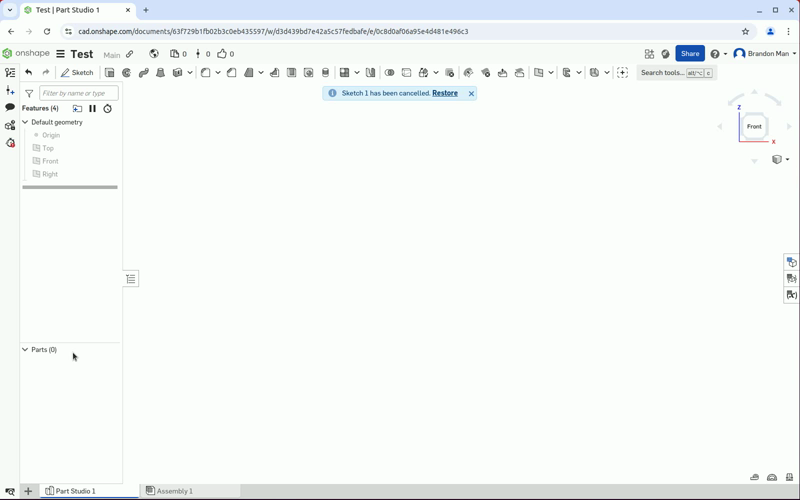
key(shift+y)
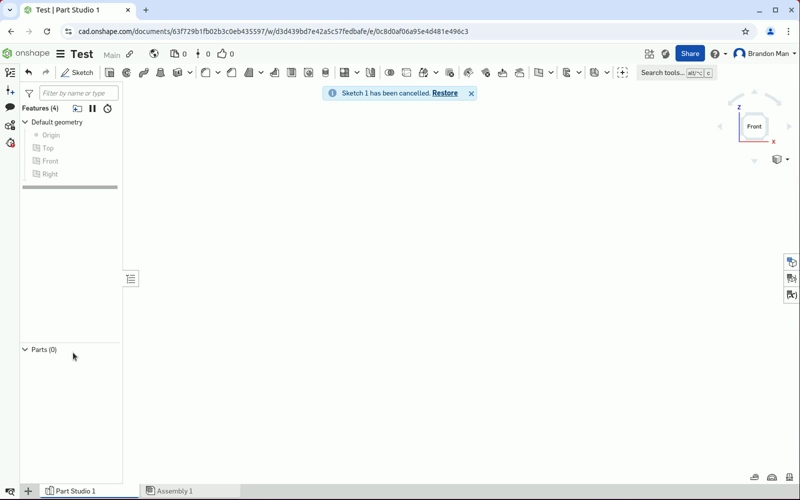
key(shift+s)
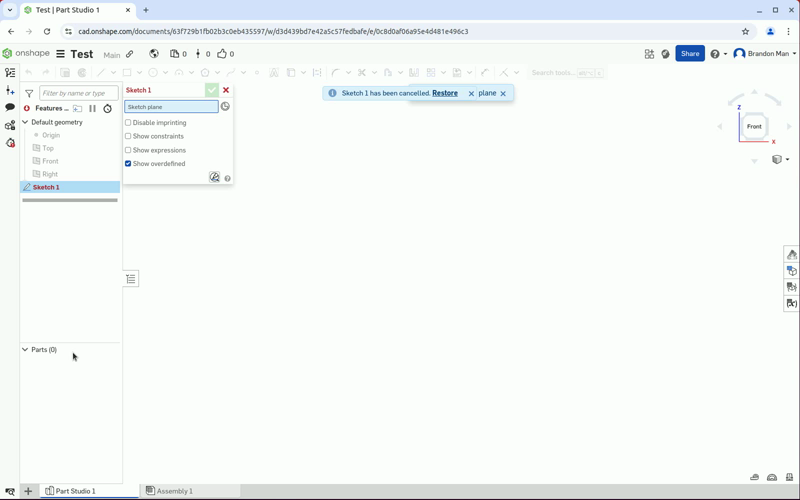
mouse_move(73, 163)
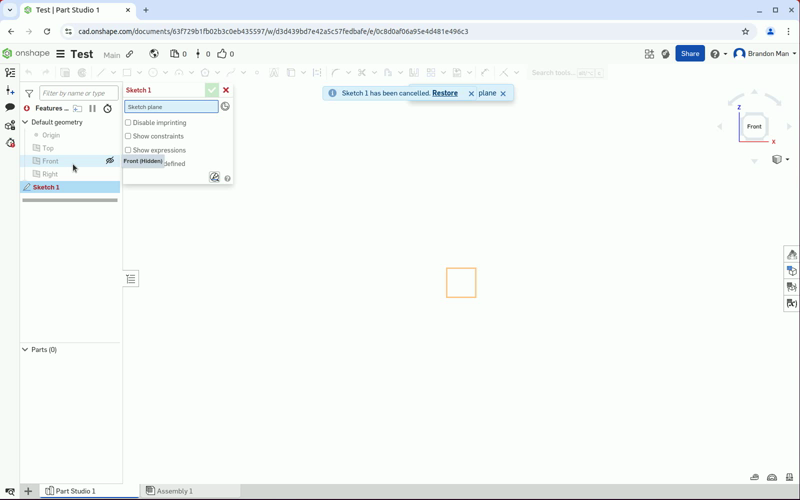
click(73, 163)
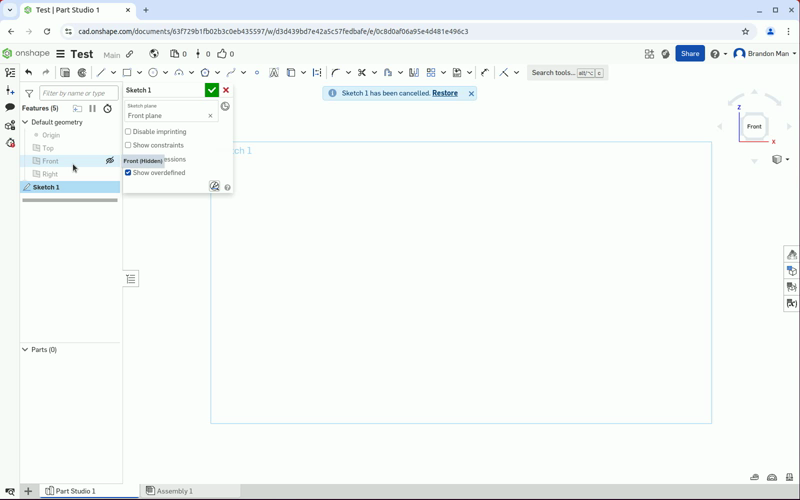
mouse_move(73, 352)
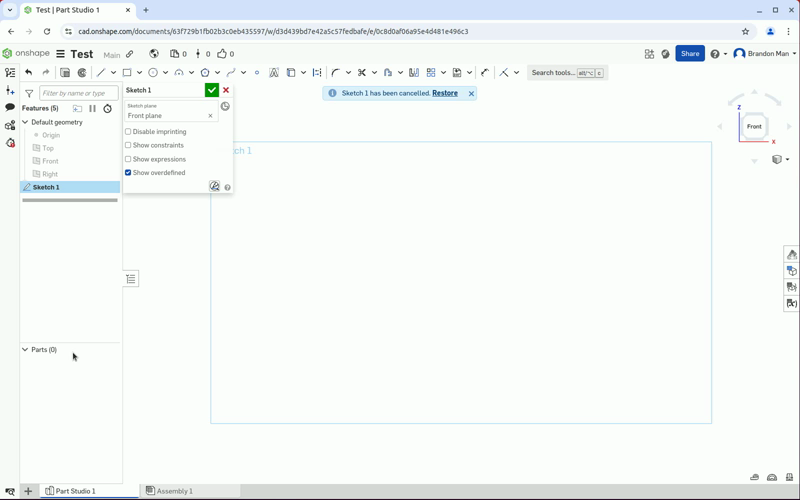
key(y)
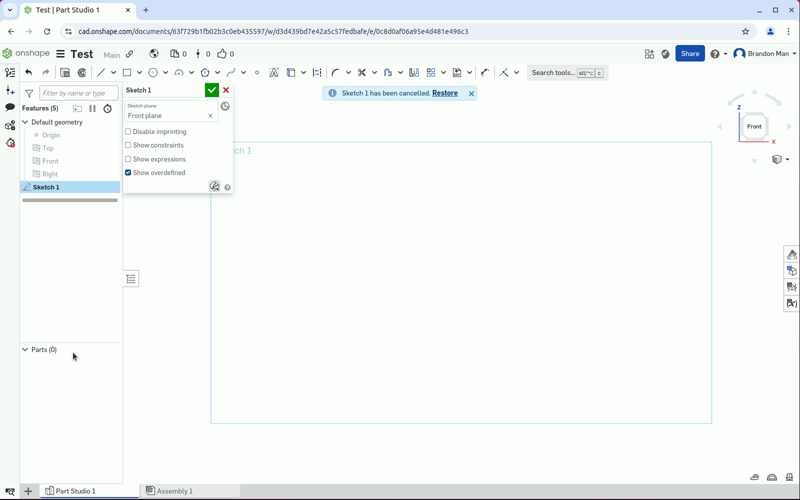
key(l)
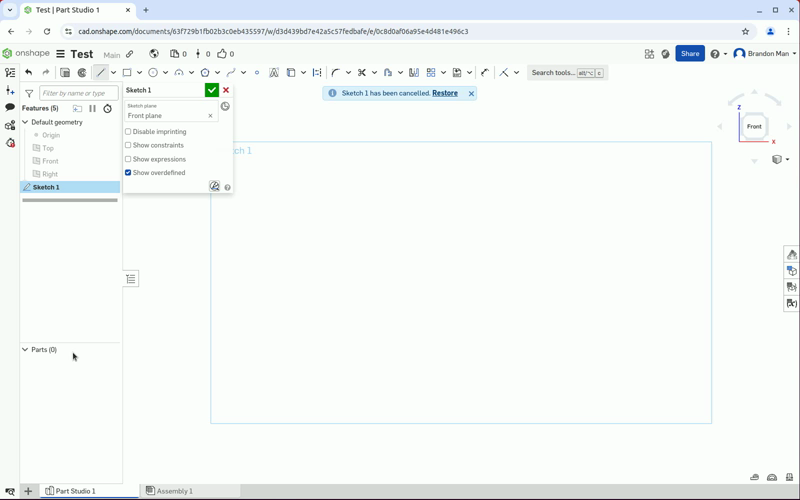
key_down(shift)
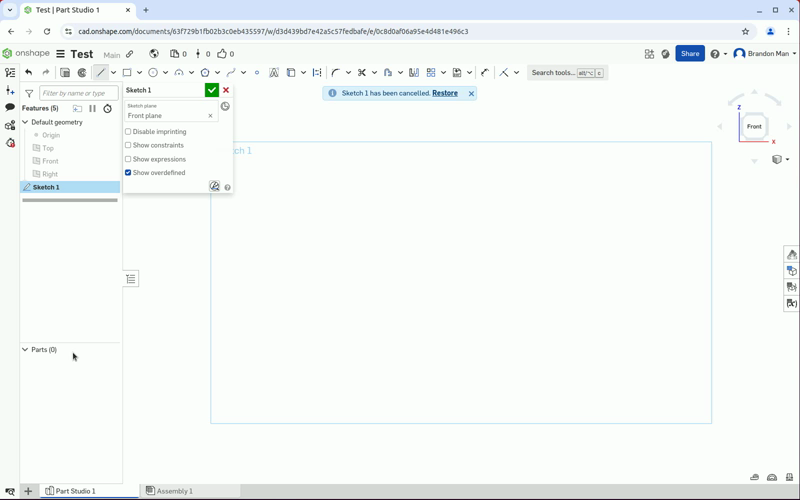
mouse_move(423, 240)
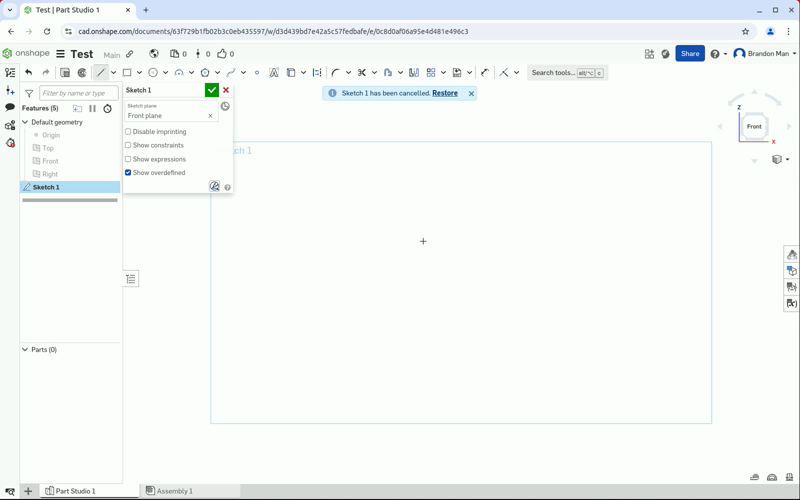
click(423, 240)
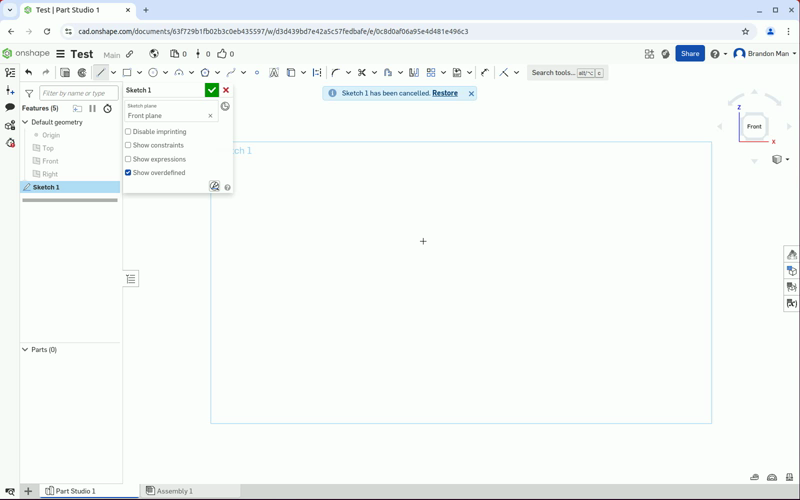
key_up(shift)
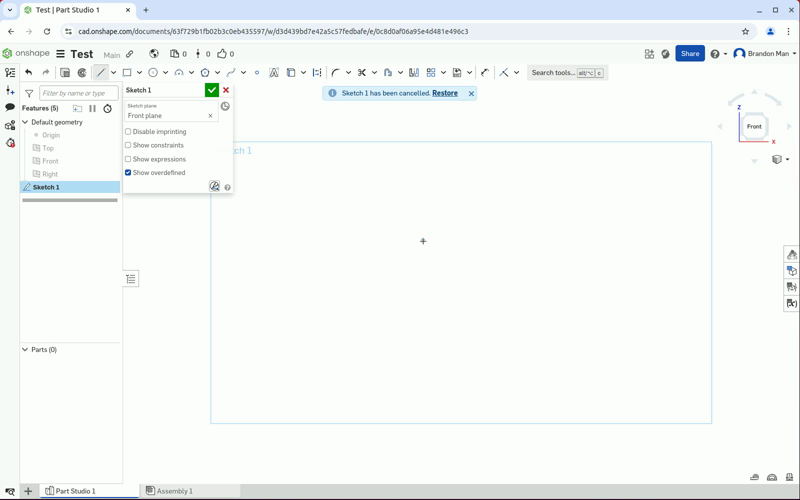
key_down(shift)
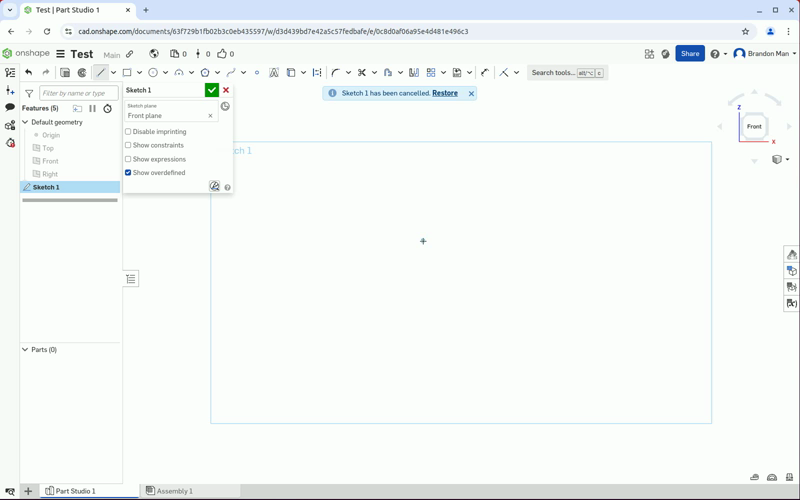
mouse_move(453, 240)
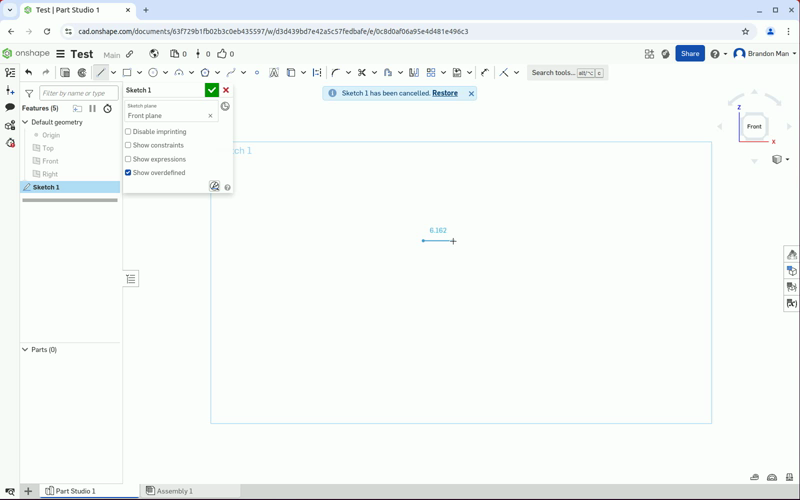
mouse_move(441, 261)
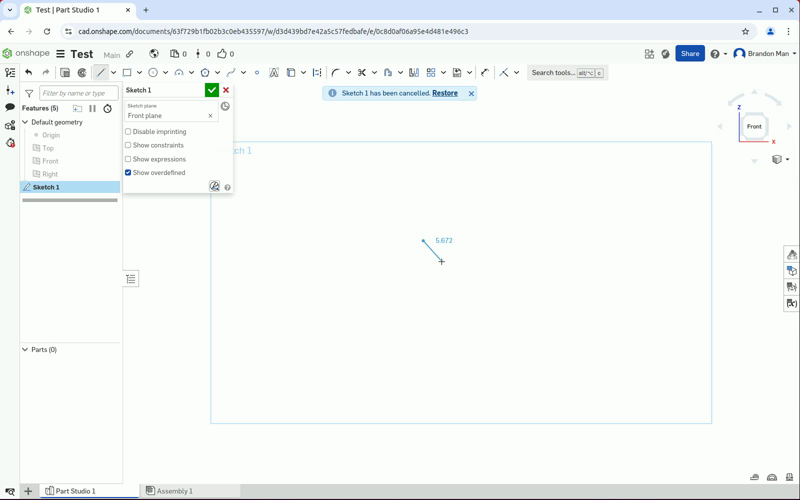
click(441, 261)
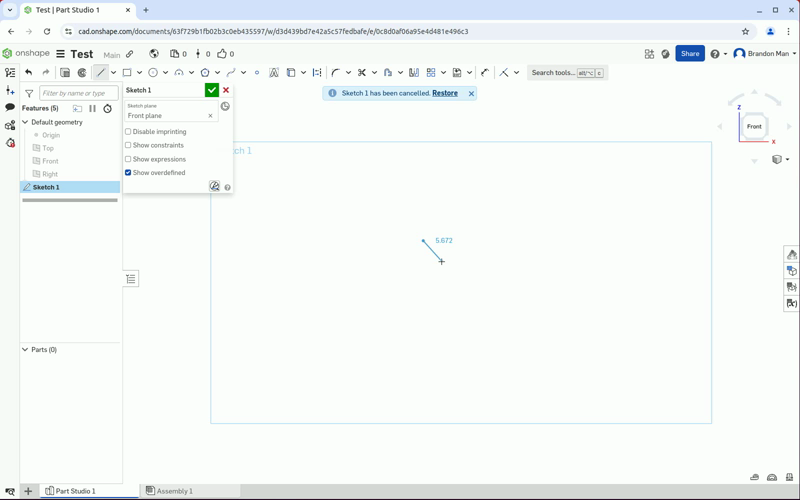
key_up(shift)
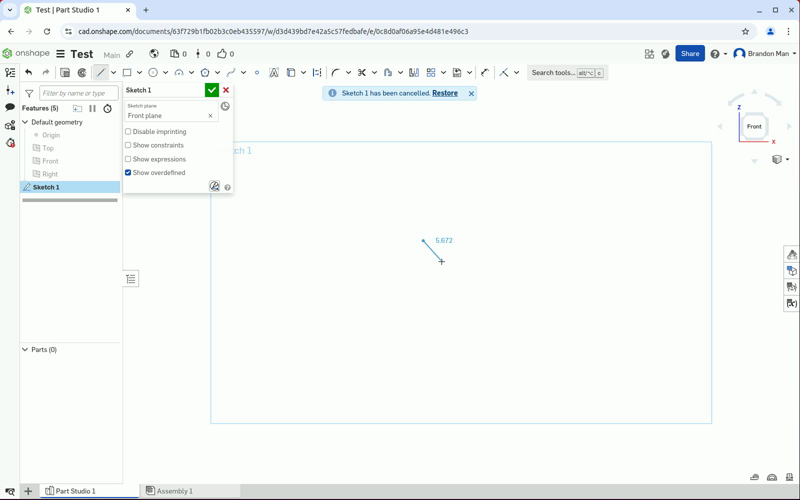
key(esc)
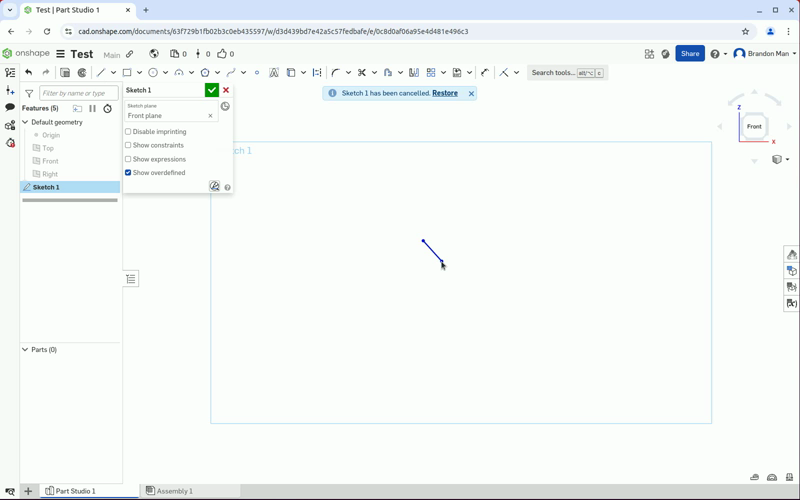
key(a)
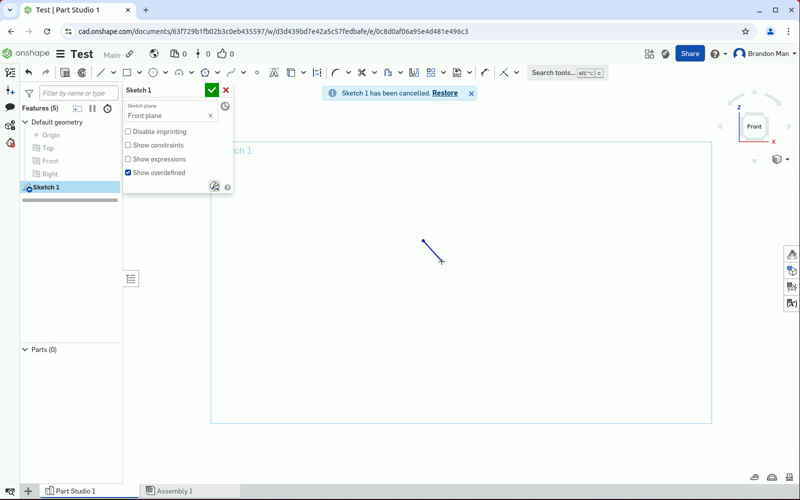
mouse_move(441, 261)
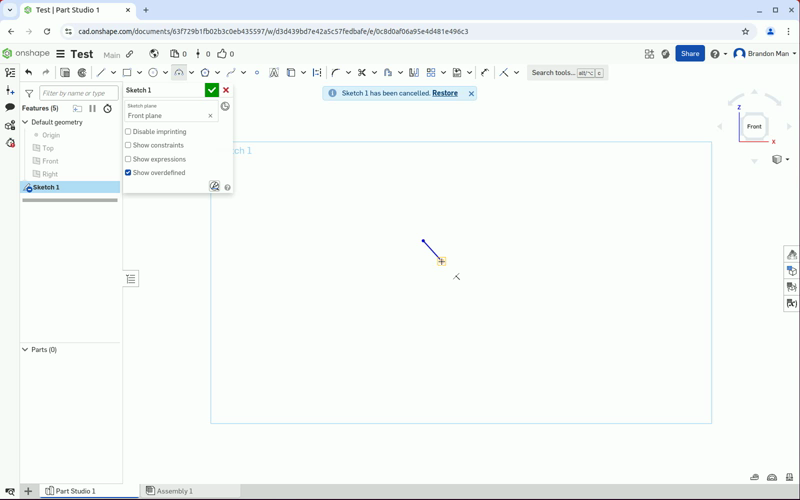
click(441, 261)
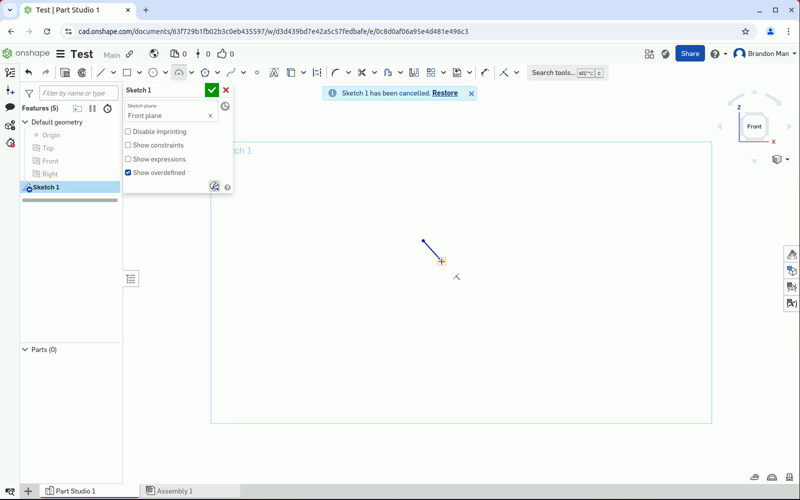
key_down(shift)
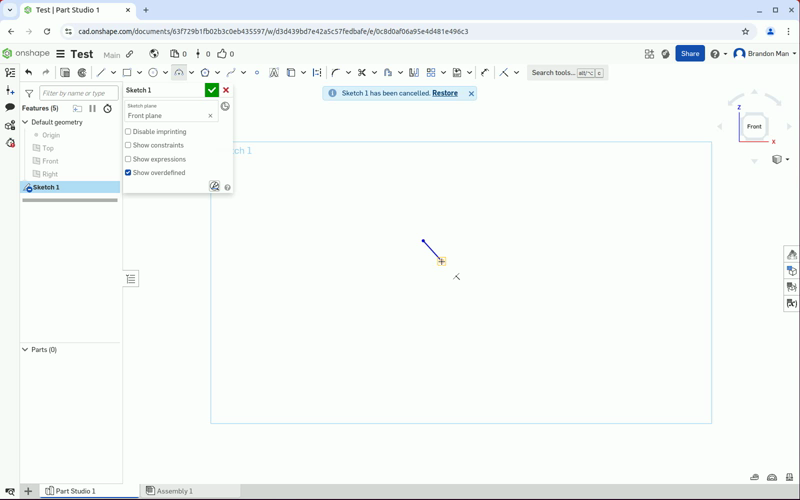
mouse_move(461, 253)
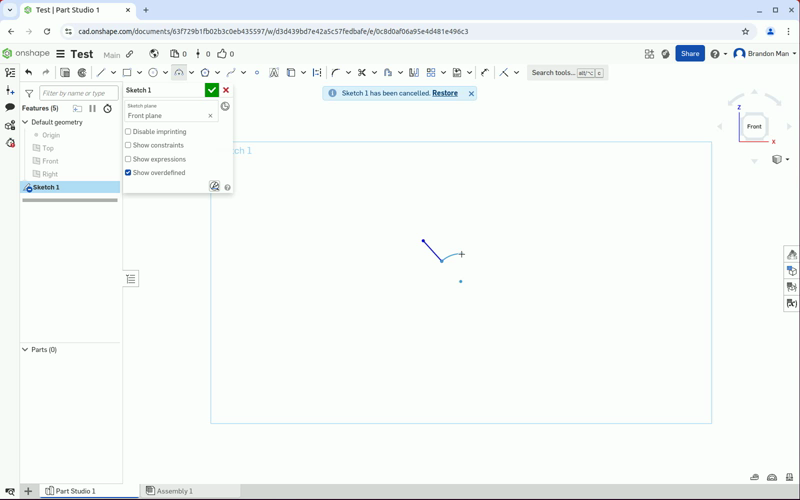
click(461, 253)
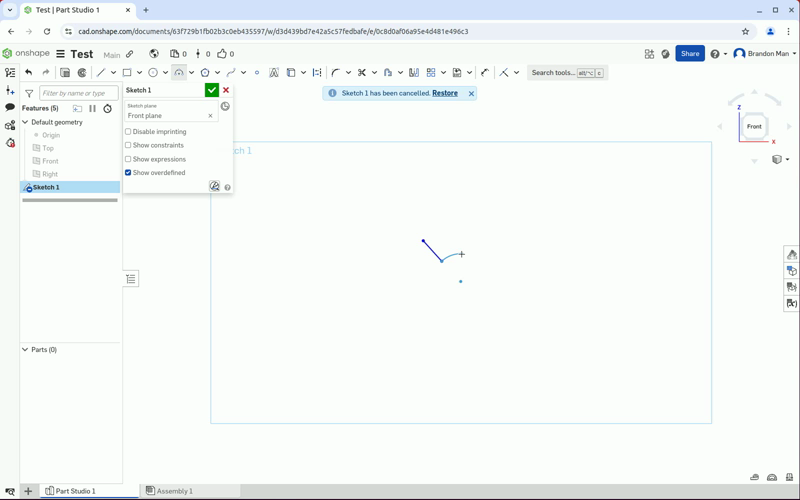
mouse_move(450, 255)
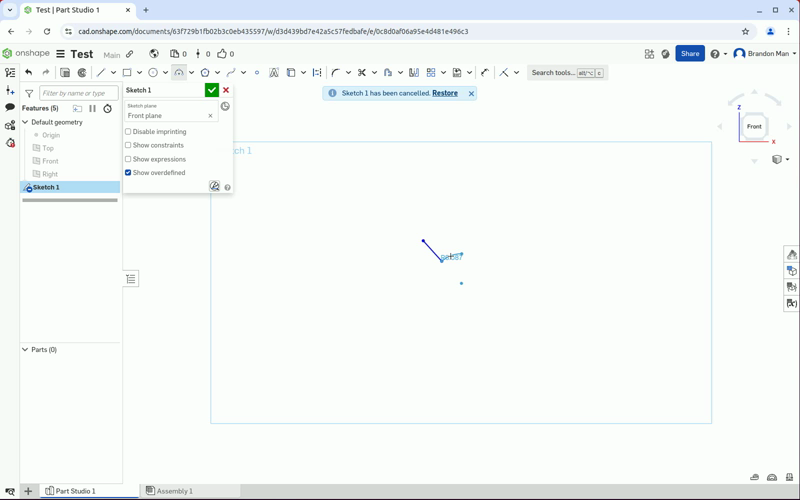
click(450, 255)
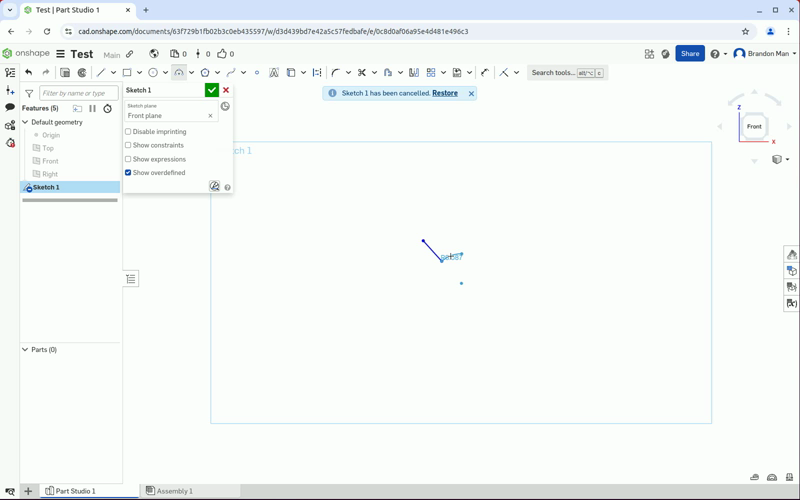
key_up(shift)
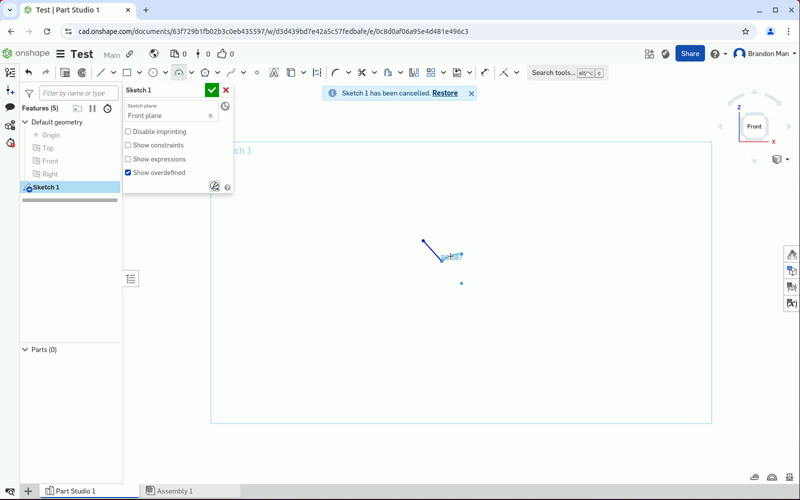
key(esc)
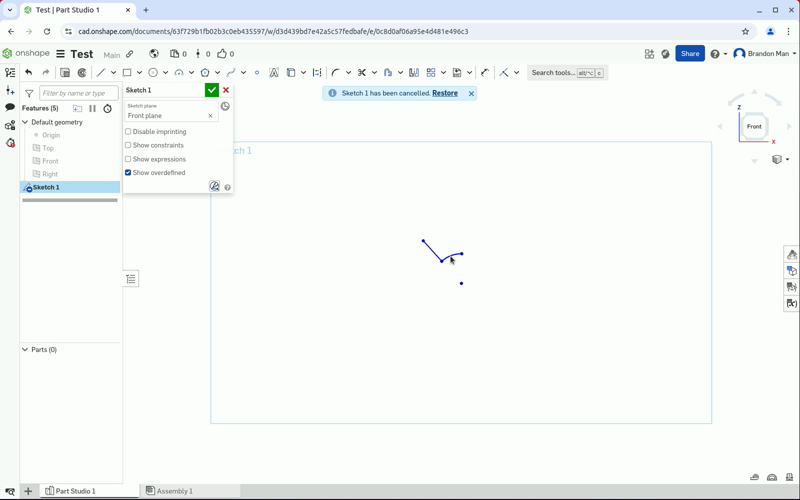
key(l)
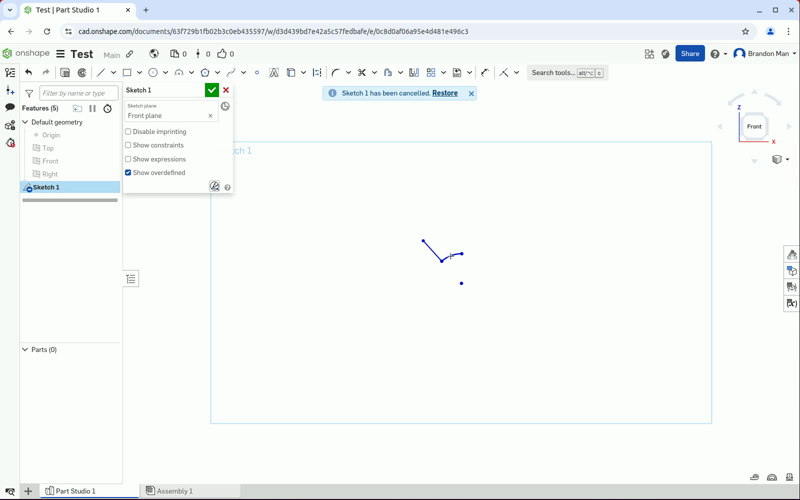
mouse_move(461, 253)
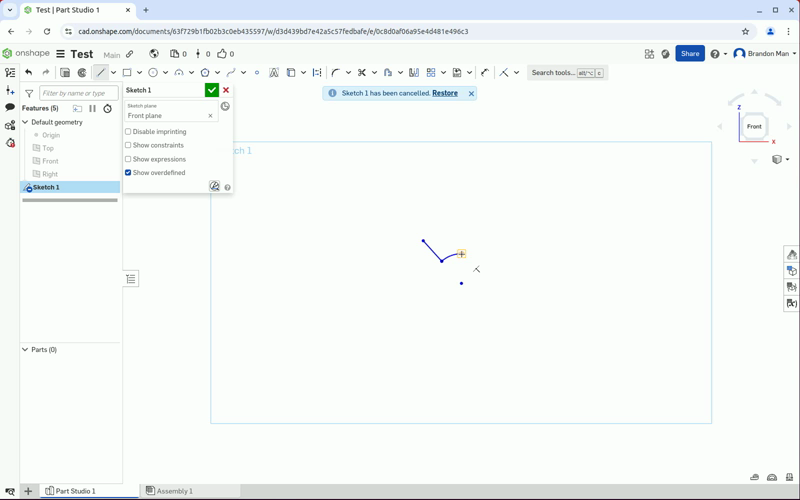
click(461, 253)
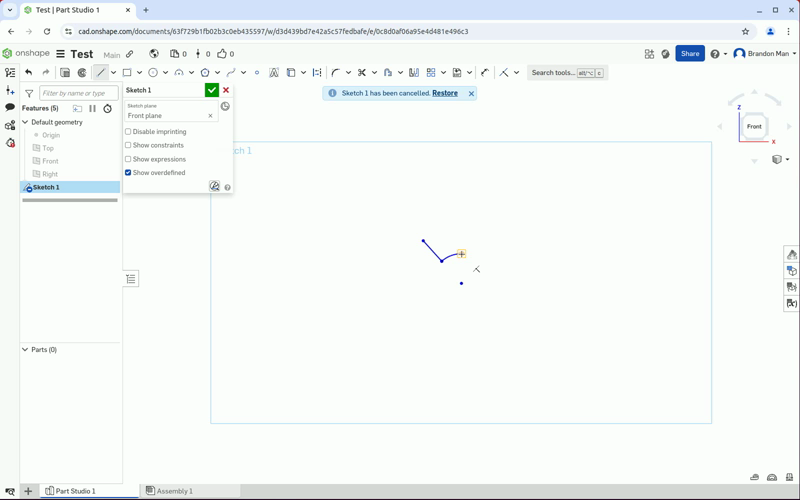
key_down(shift)
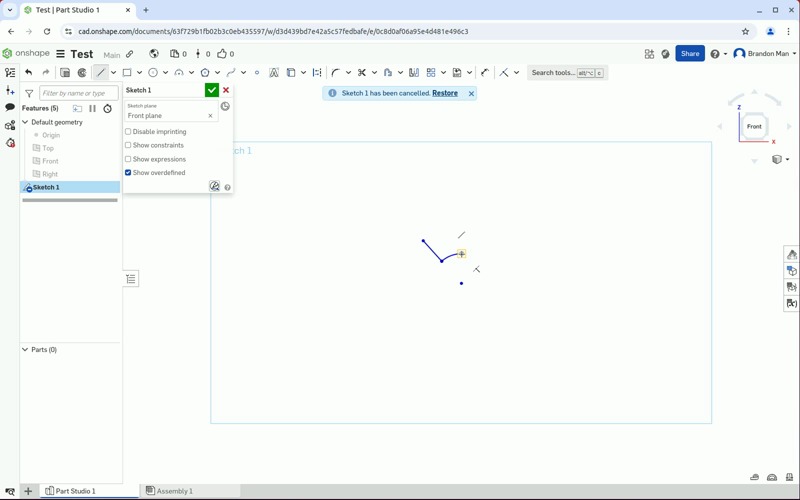
mouse_move(491, 253)
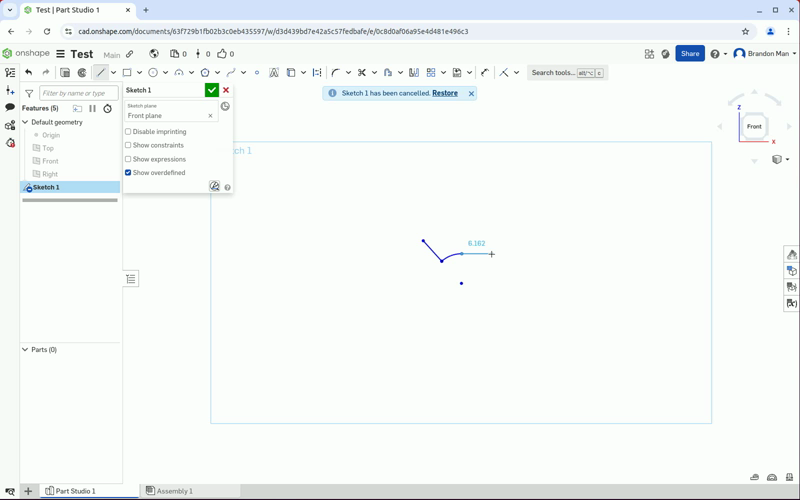
mouse_move(461, 226)
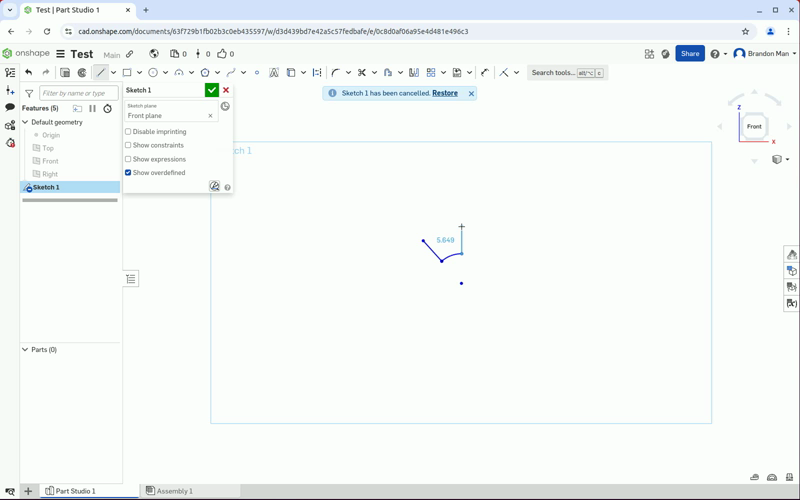
click(461, 226)
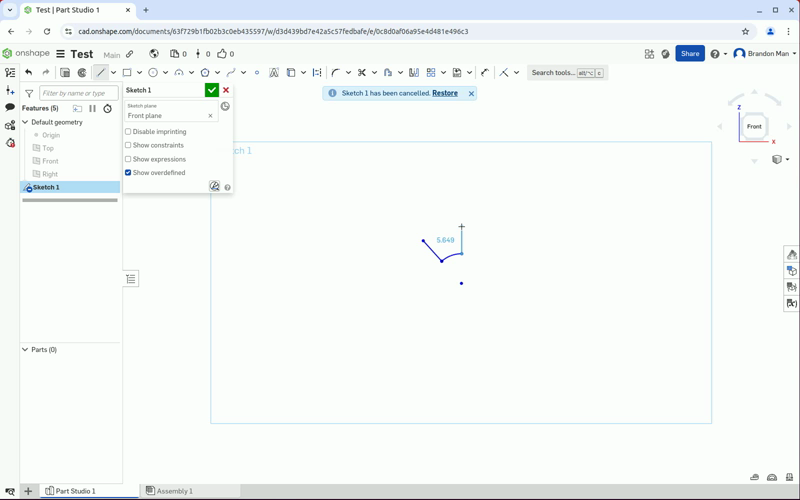
key_up(shift)
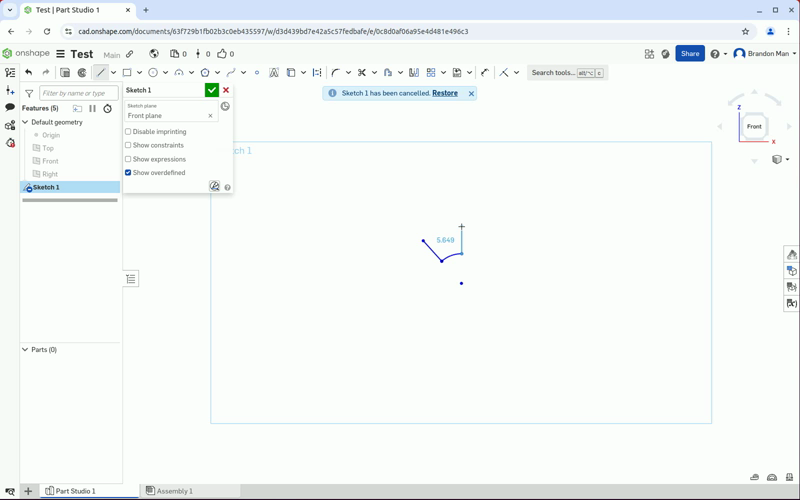
key(esc)
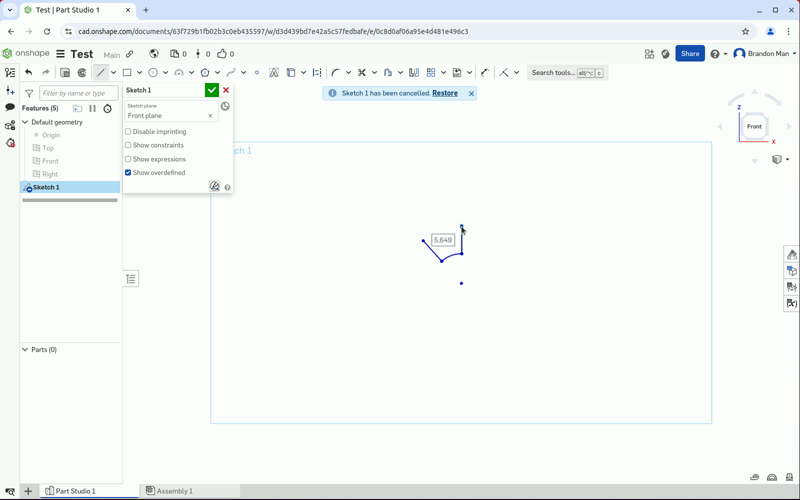
key(a)
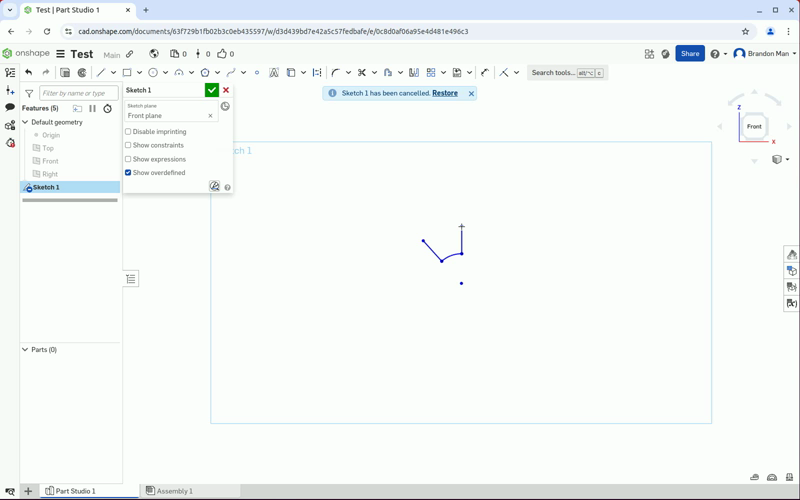
mouse_move(461, 226)
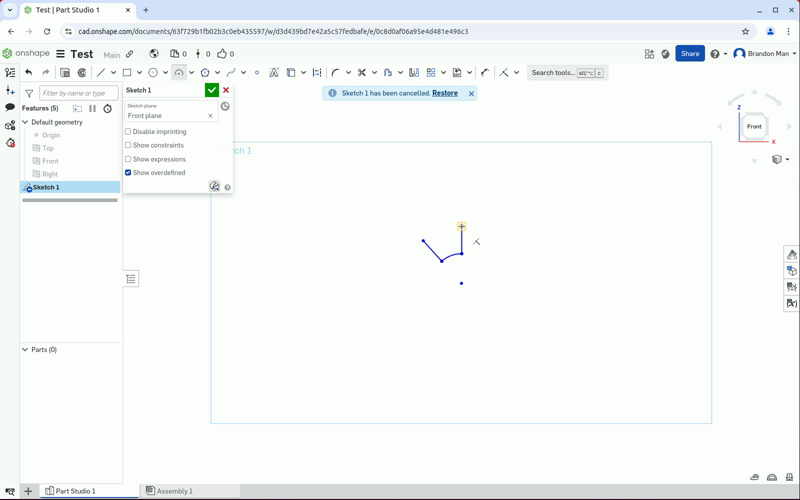
click(461, 226)
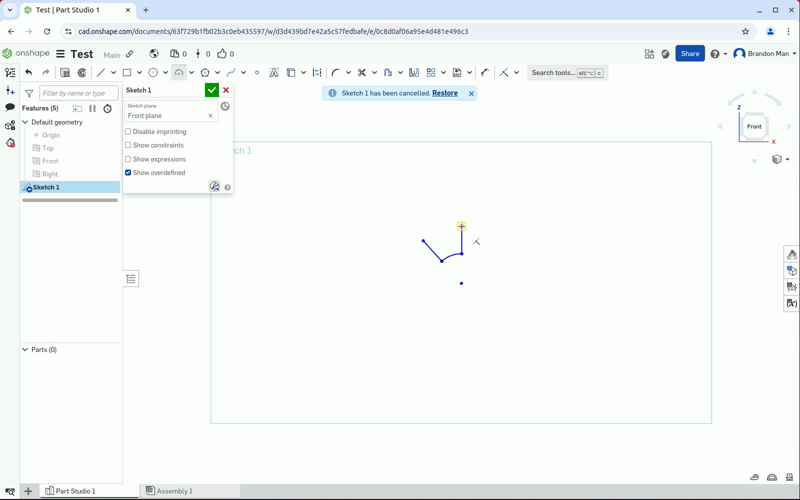
mouse_move(423, 240)
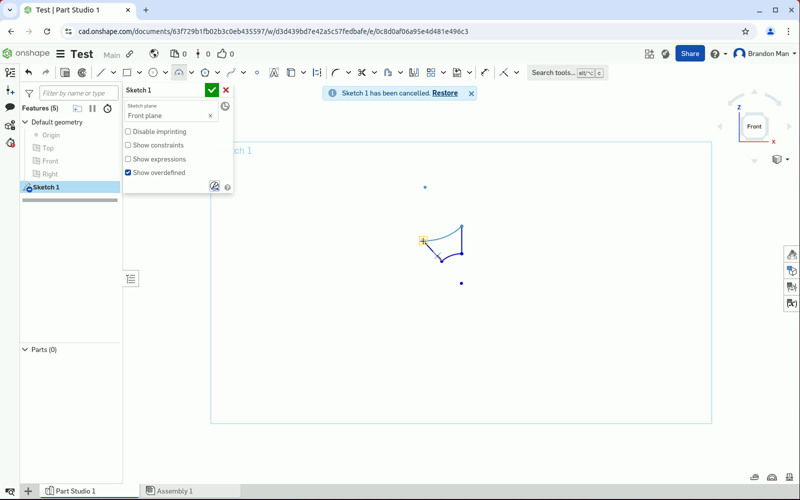
click(423, 240)
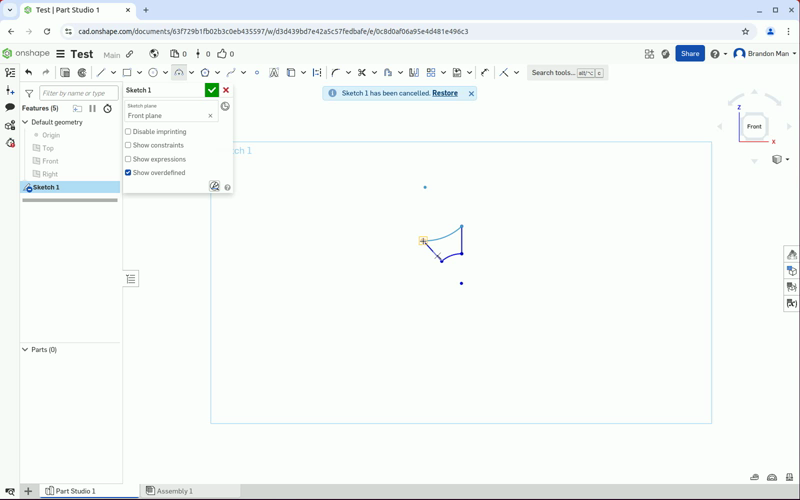
key_down(shift)
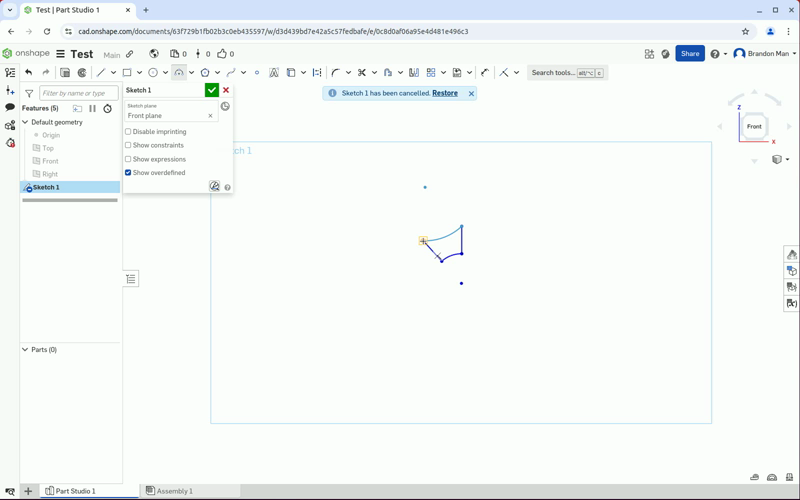
mouse_move(440, 229)
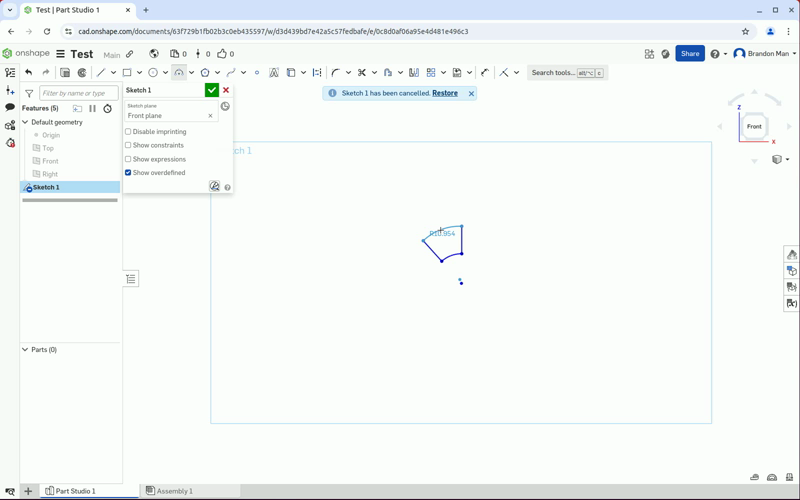
click(440, 229)
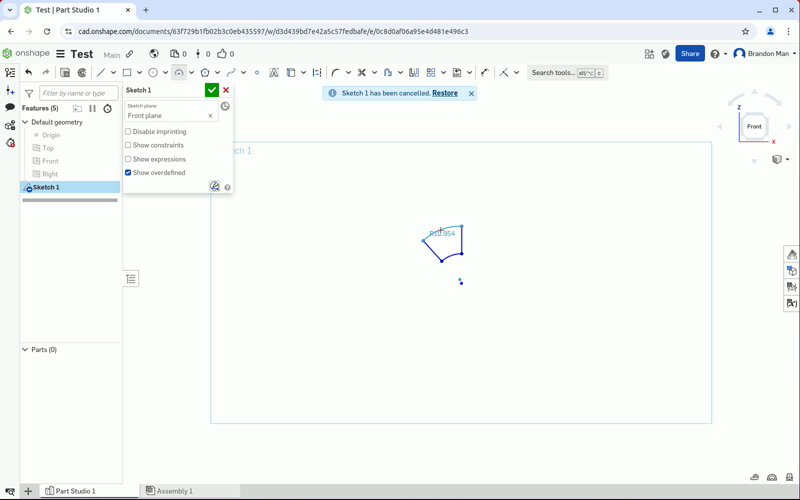
key_up(shift)
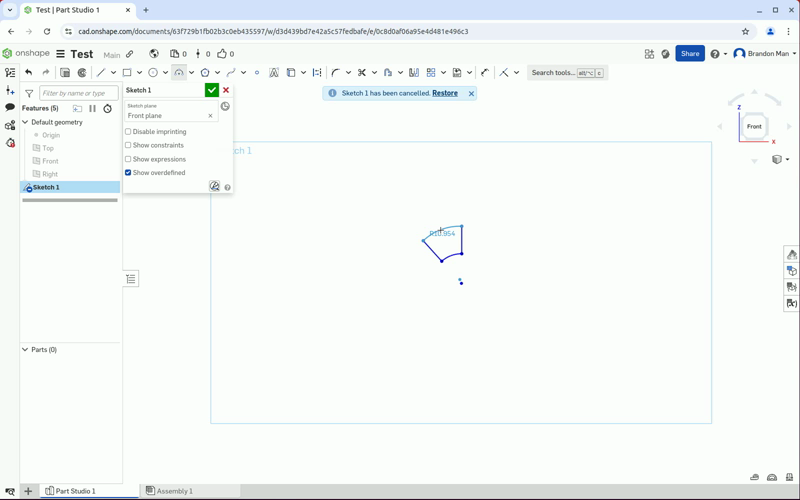
key(esc)
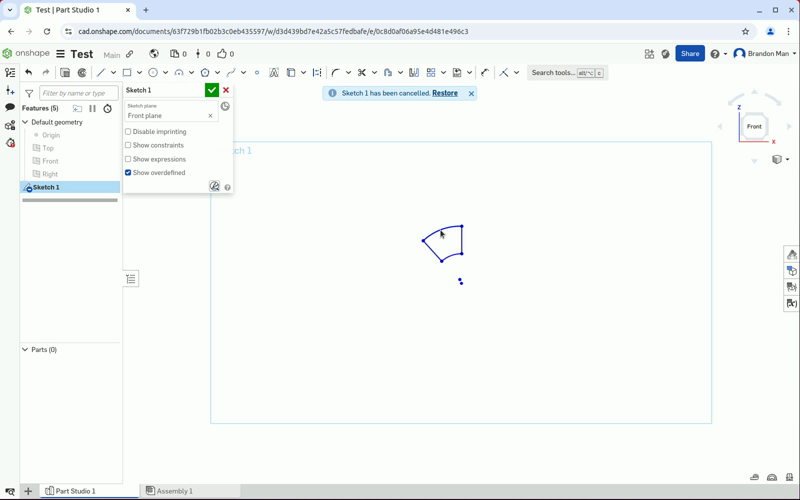
mouse_move(439, 242)
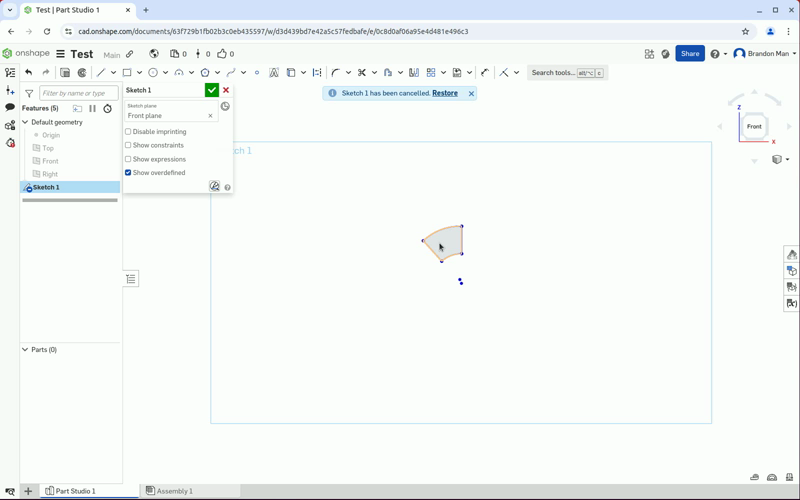
scroll(6)
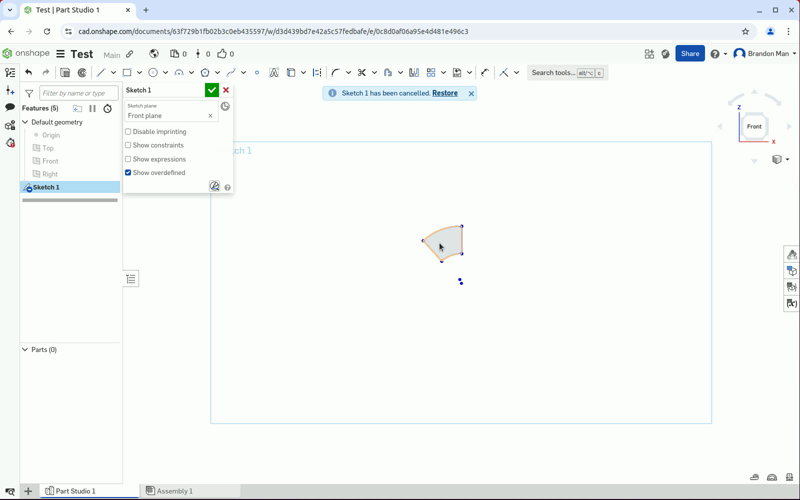
scroll(6)
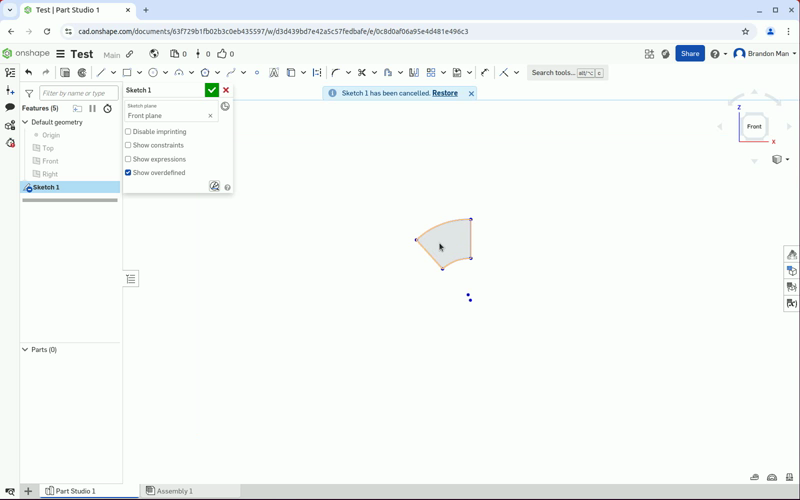
scroll(6)
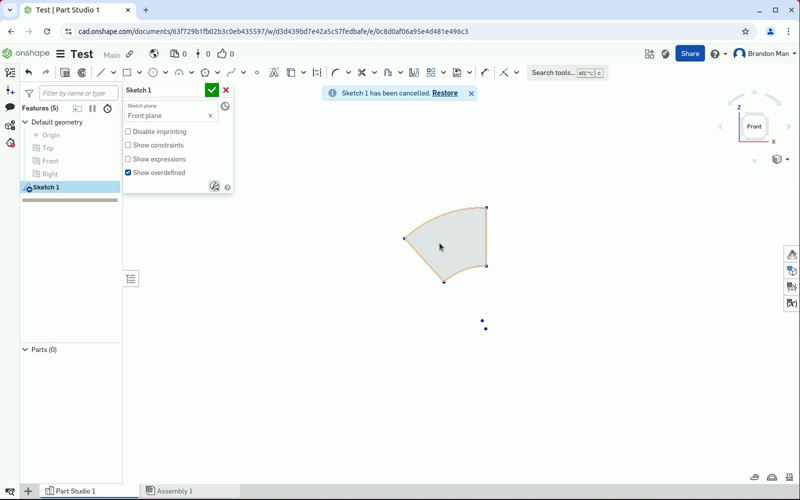
scroll(6)
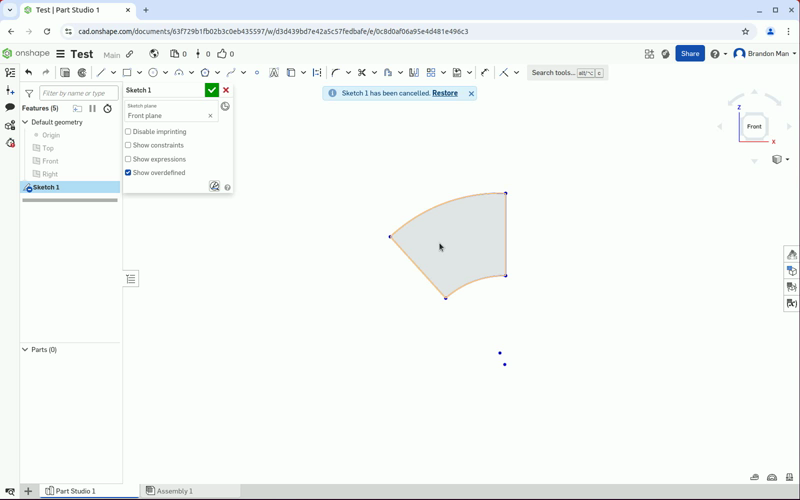
scroll(6)
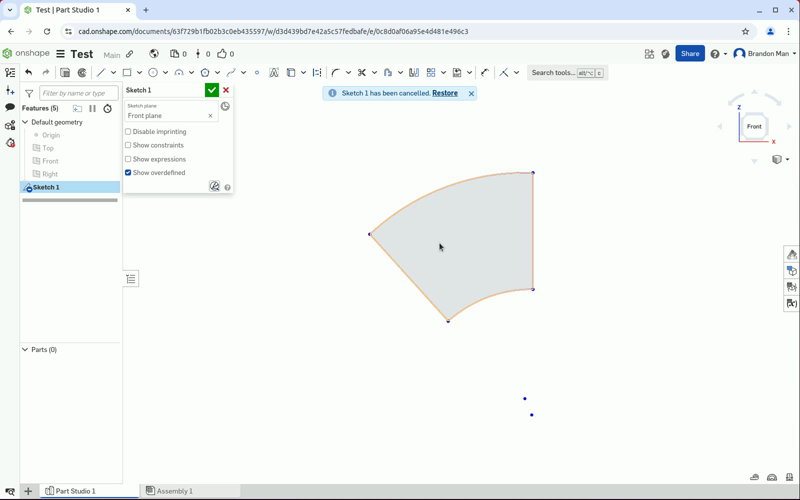
scroll(6)
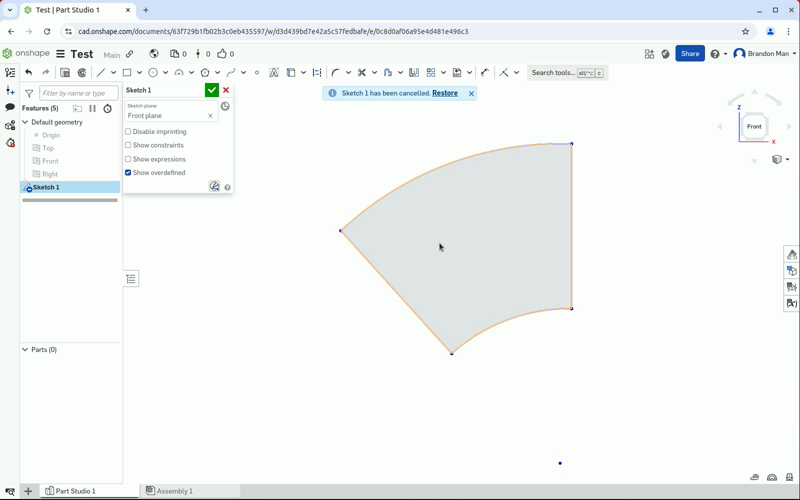
scroll(6)
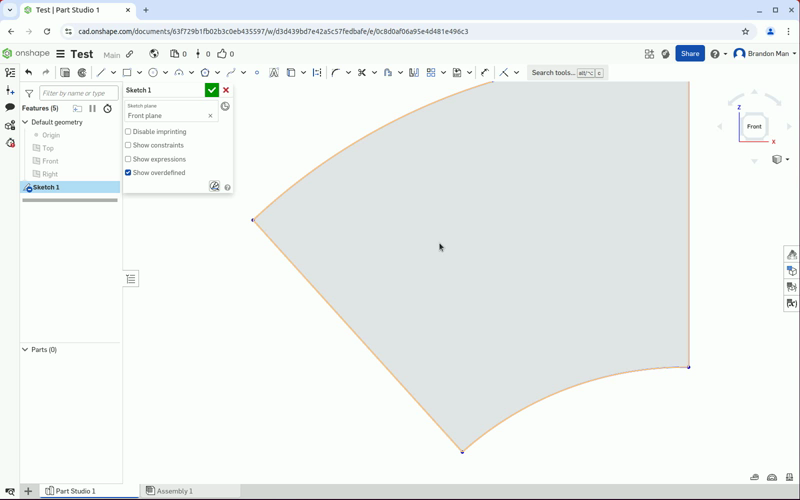
click(439, 242)
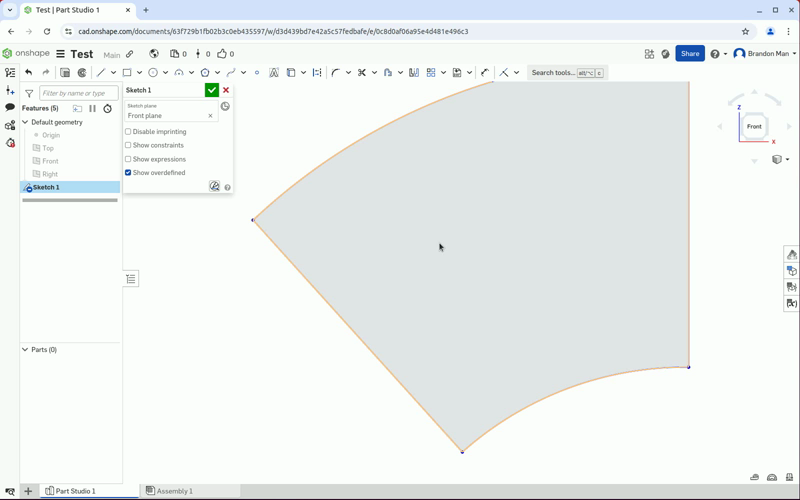
scroll(-6)
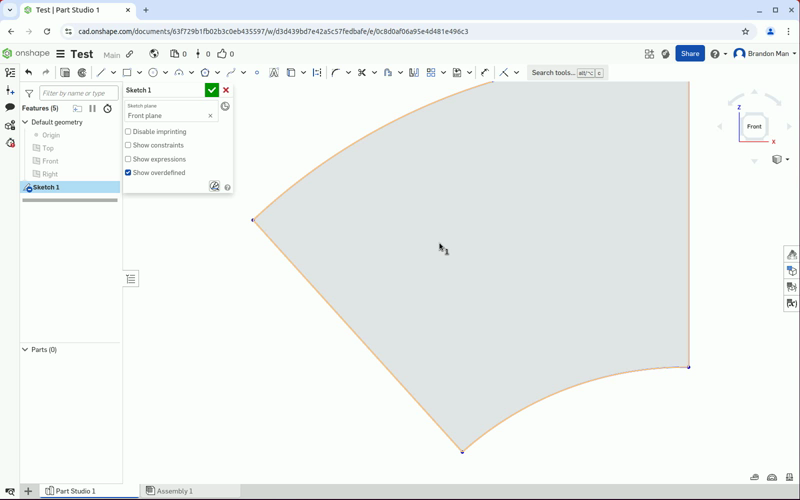
scroll(-6)
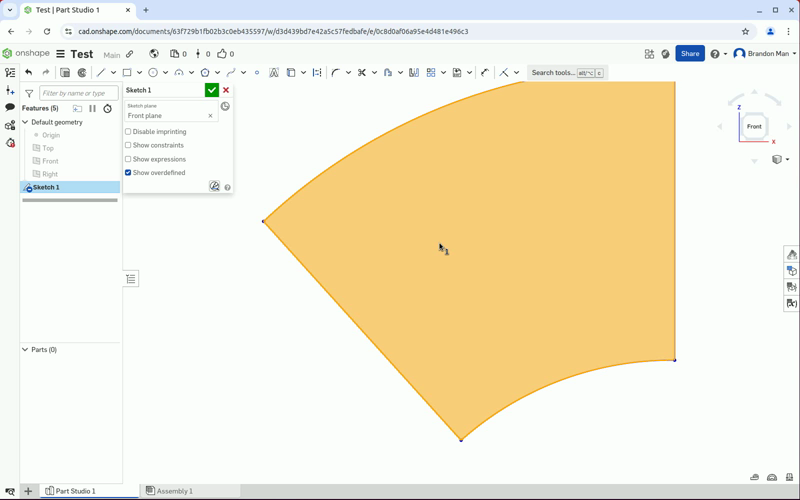
scroll(-6)
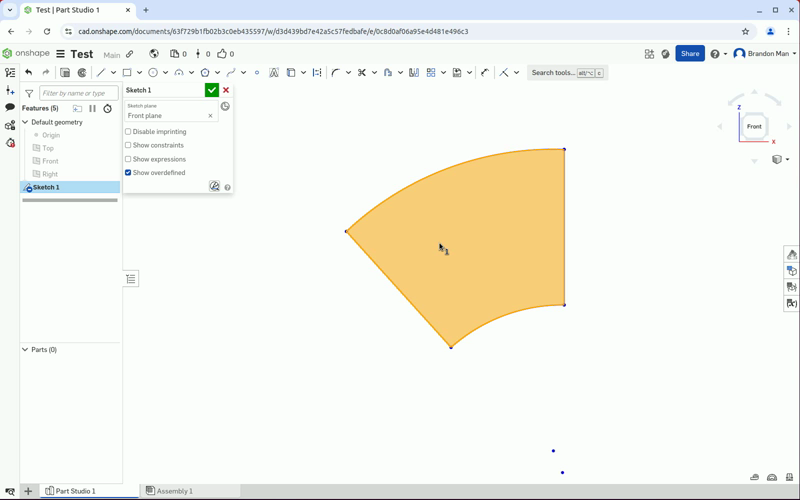
scroll(-6)
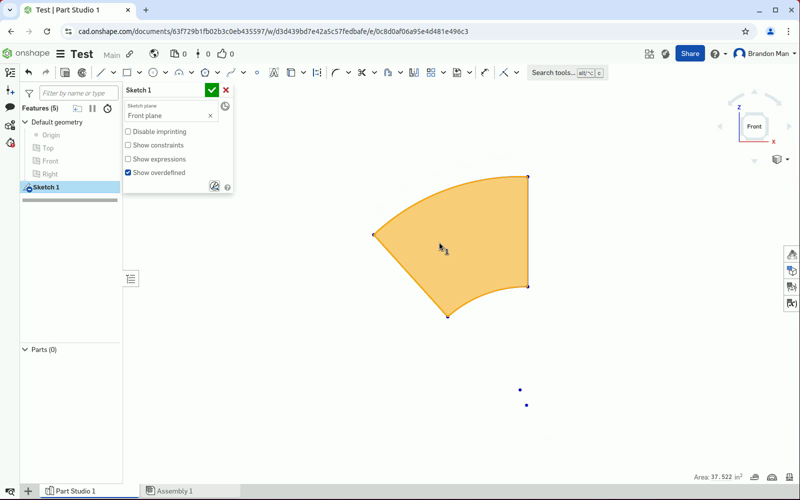
scroll(-6)
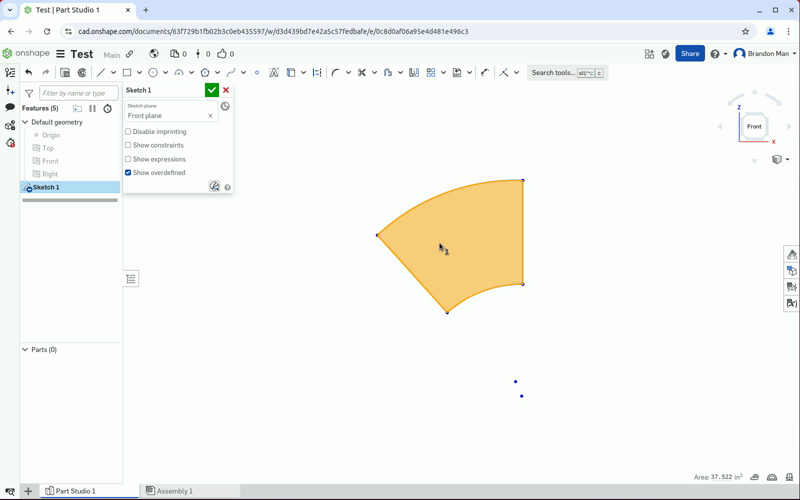
scroll(-6)
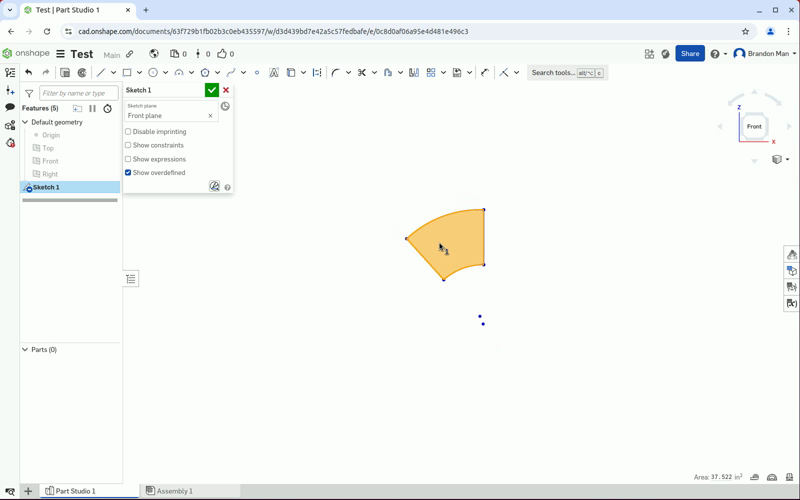
scroll(-6)
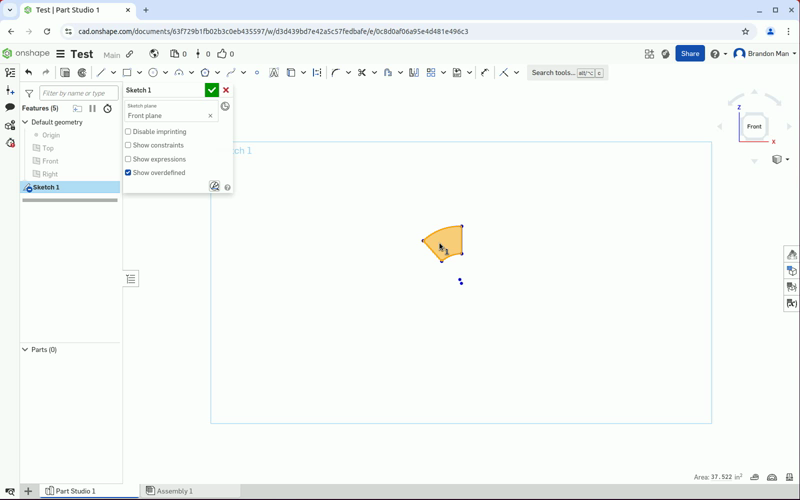
mouse_move(73, 352)
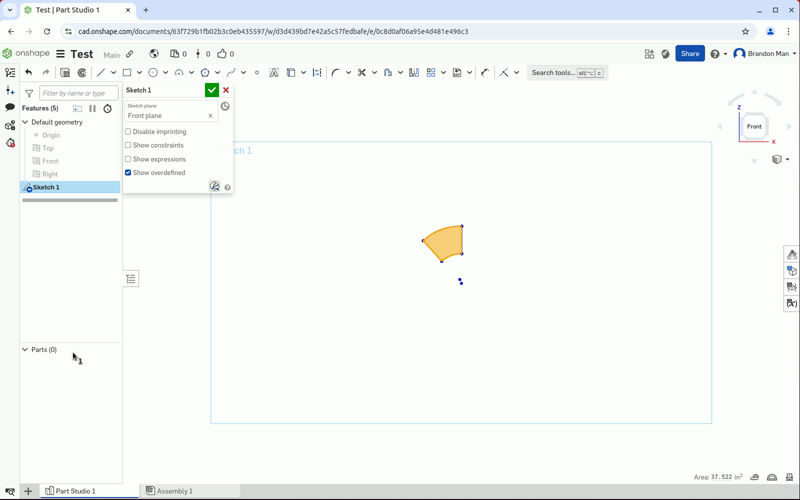
key(shift+y)
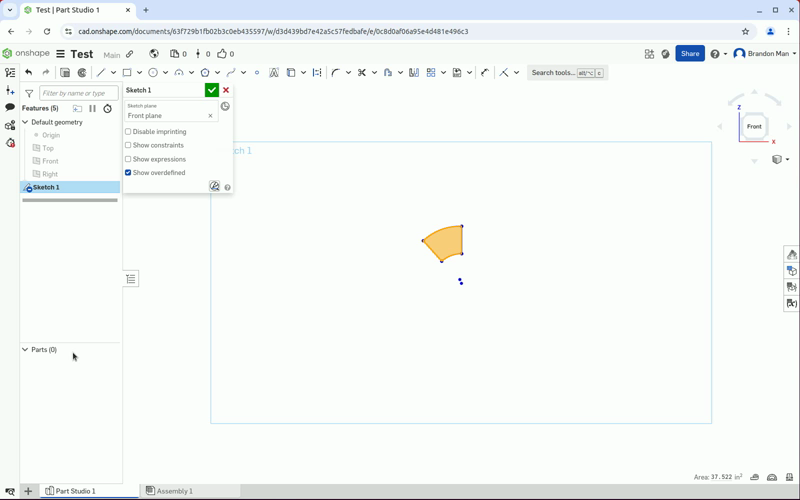
key(shift+e)
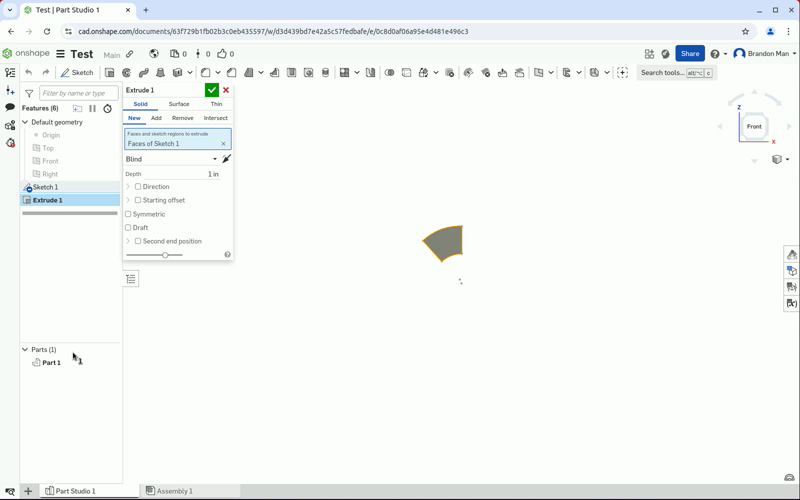
mouse_move(143, 106)
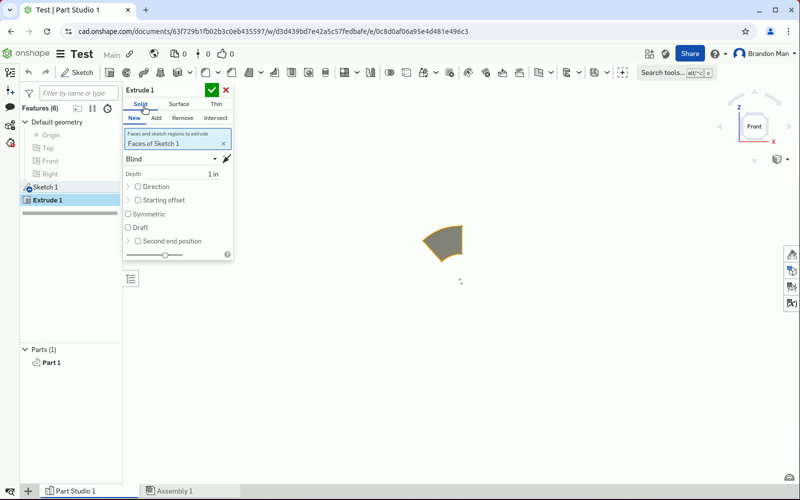
click(143, 106)
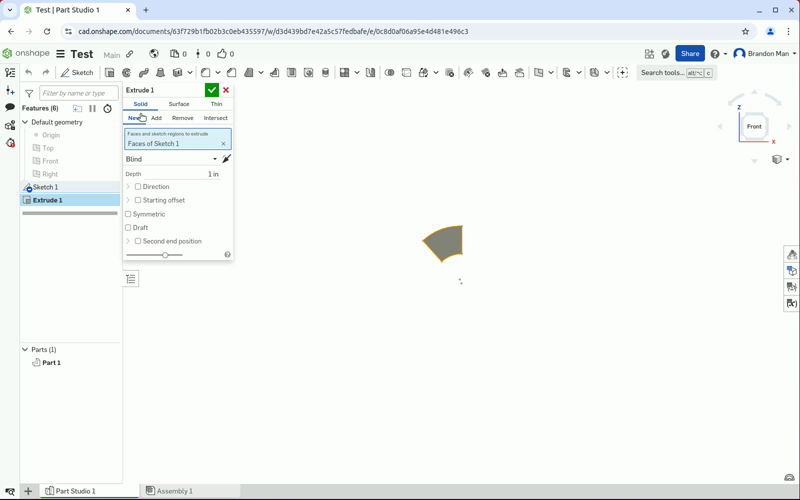
mouse_move(137, 120)
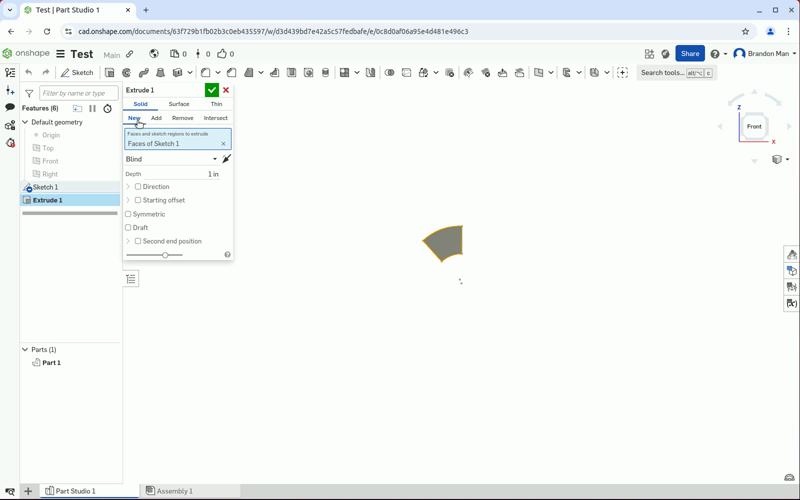
click(137, 120)
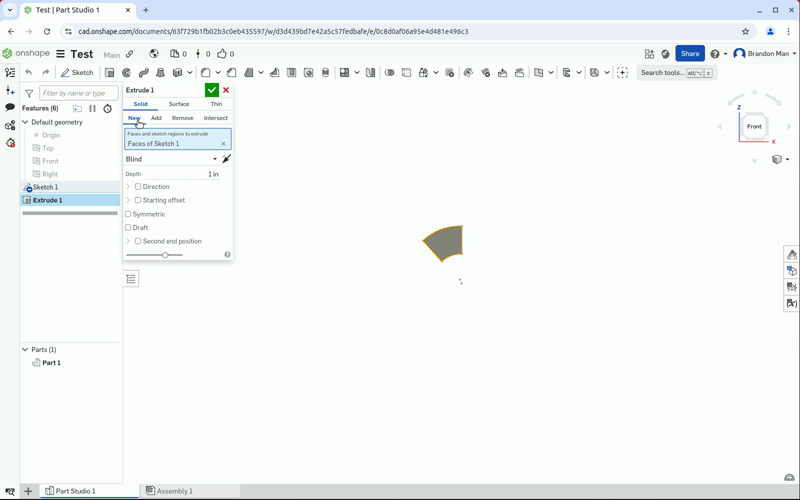
key(tab, 4)
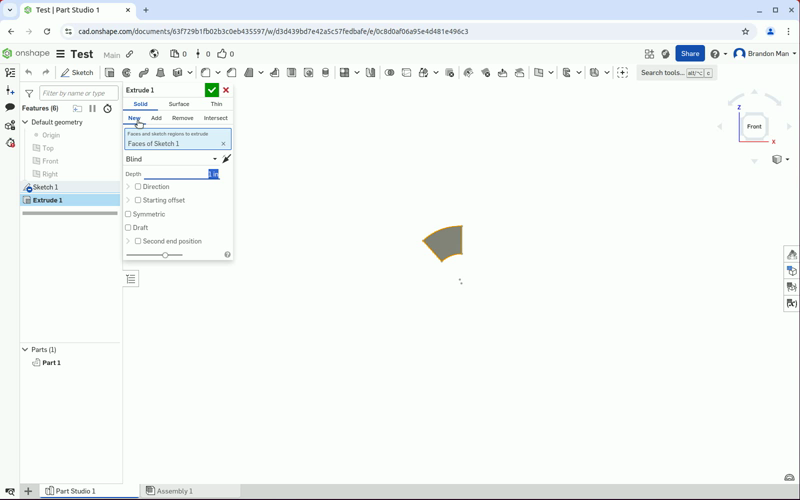
text(23.108)
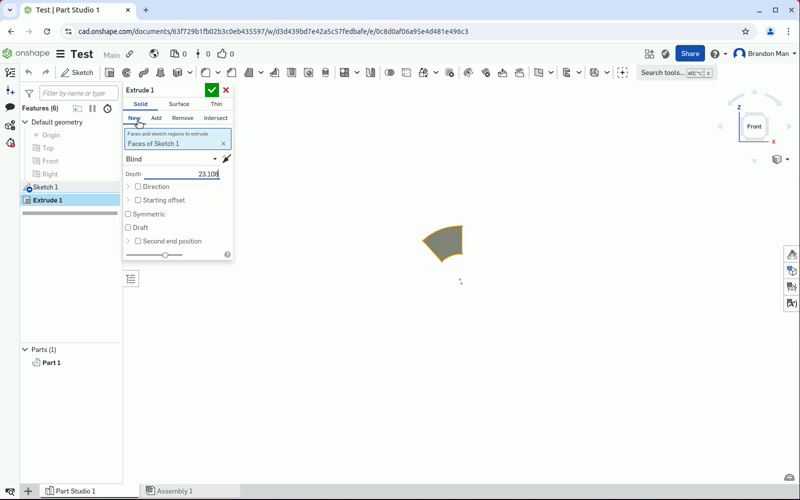
key(enter)
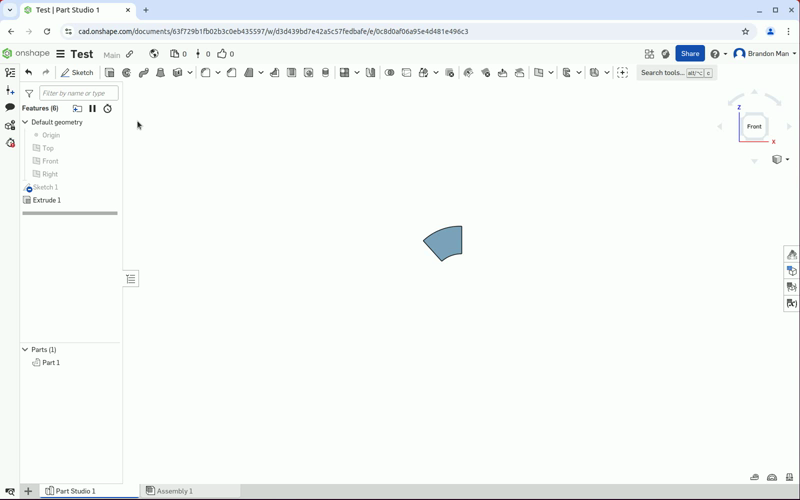
key(shift+h)
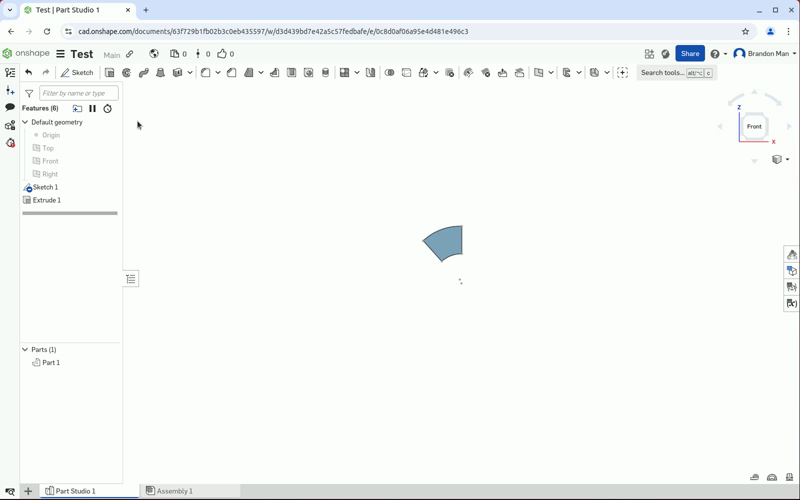
key(shift+h)
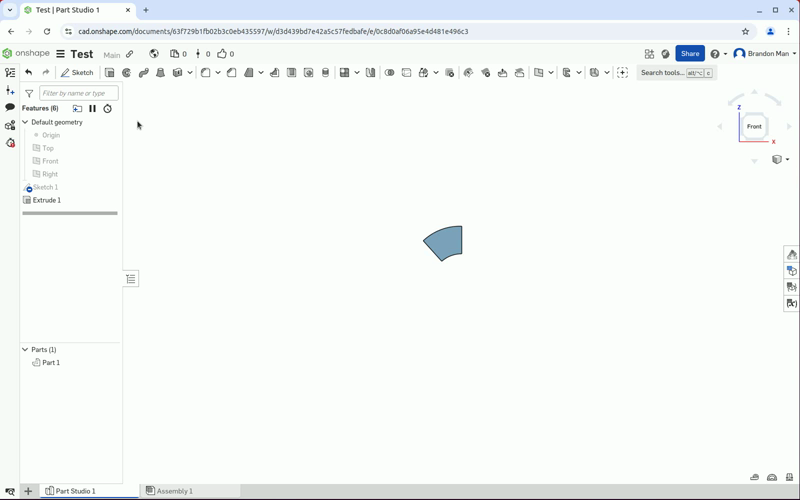
mouse_move(73, 189)
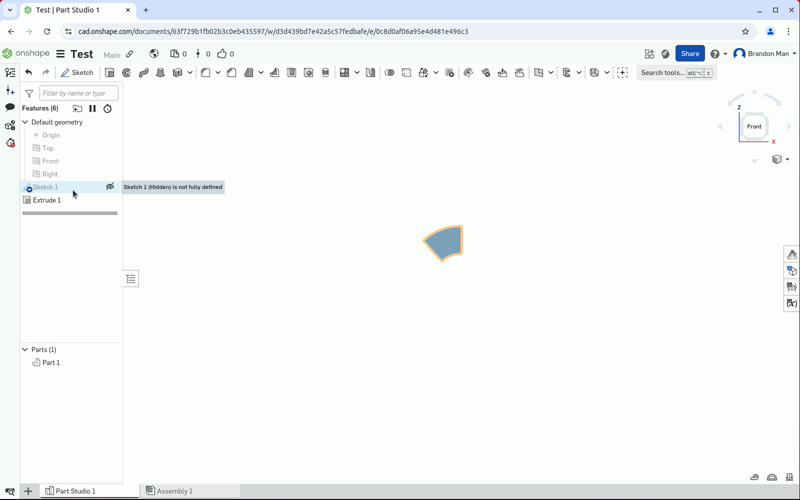
click(73, 189)
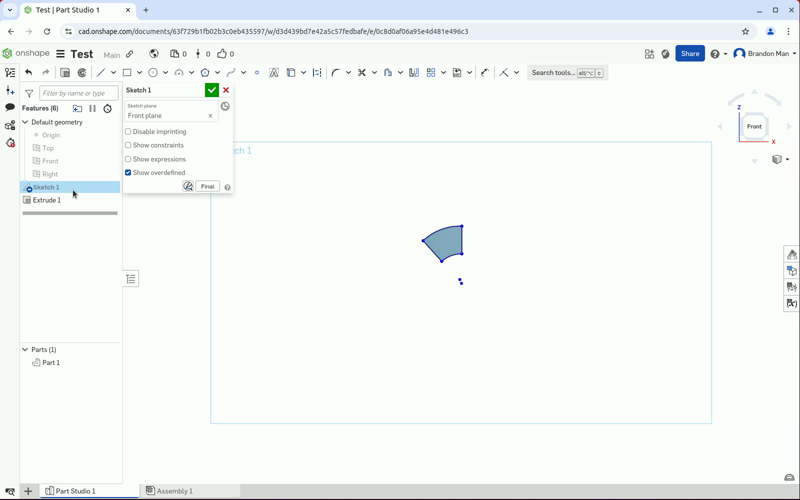
mouse_move(229, 92)
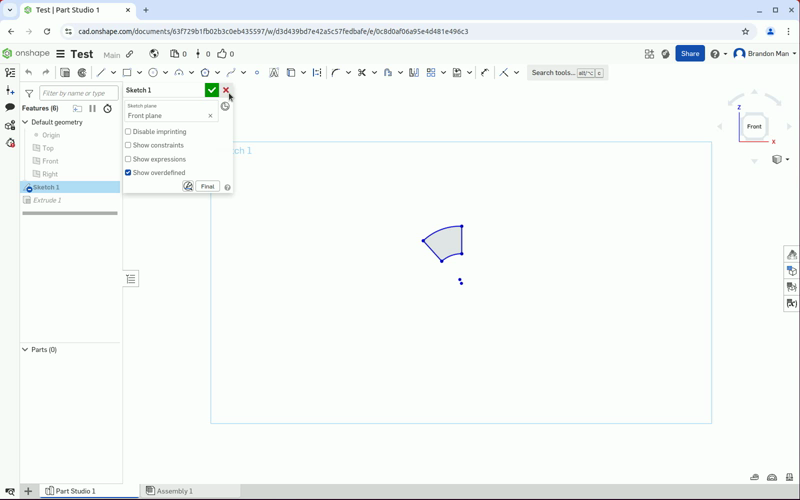
click(229, 92)
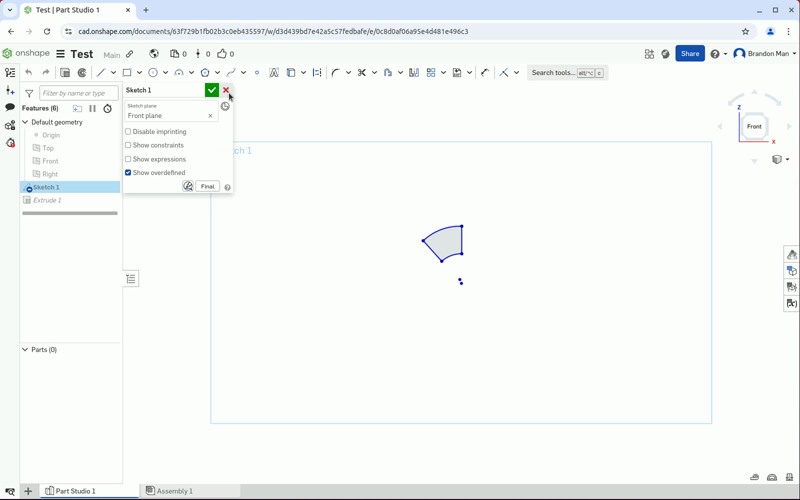
key(shift+s)
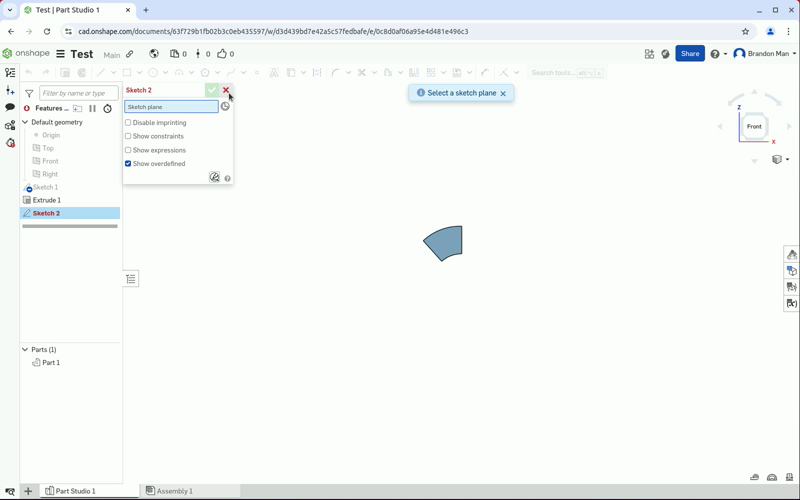
mouse_move(73, 163)
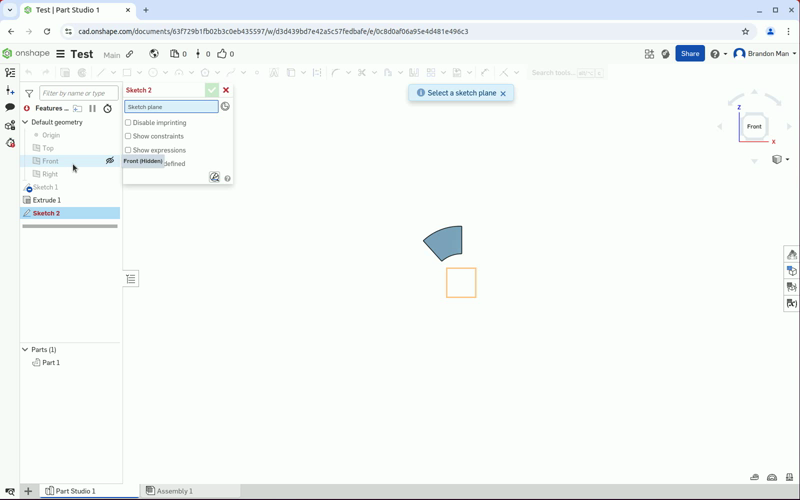
click(73, 163)
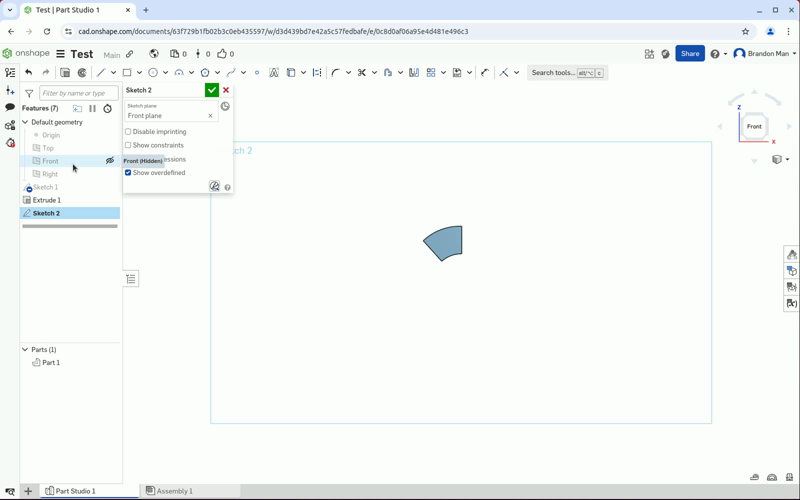
mouse_move(73, 352)
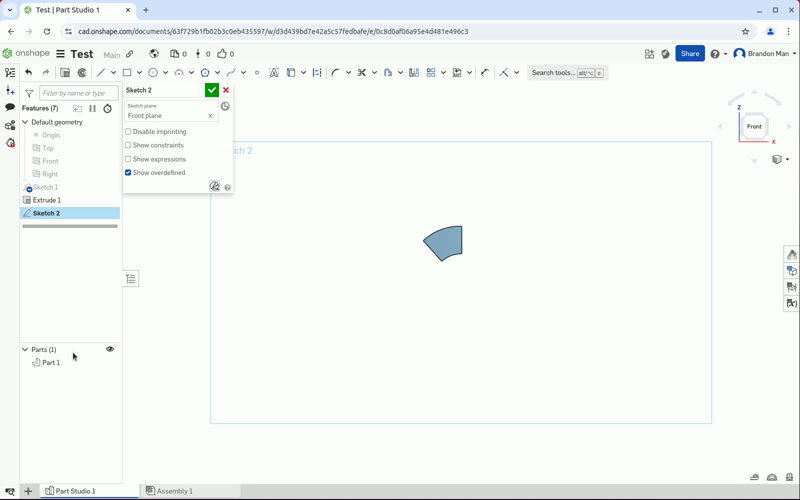
key(y)
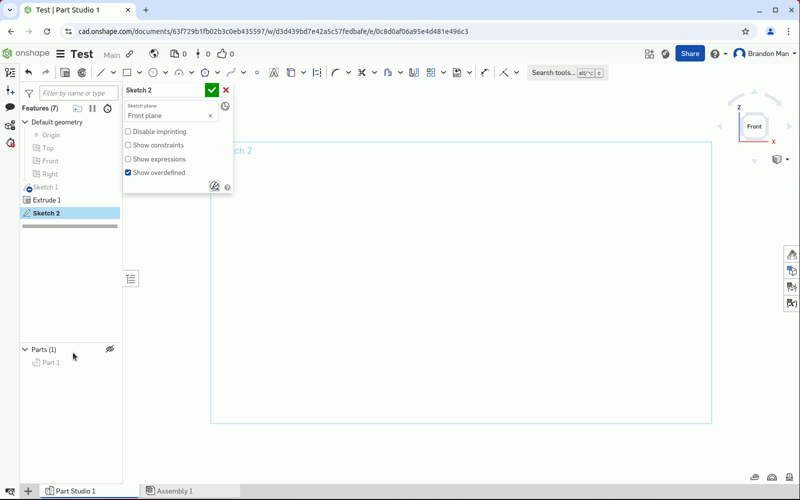
key(l)
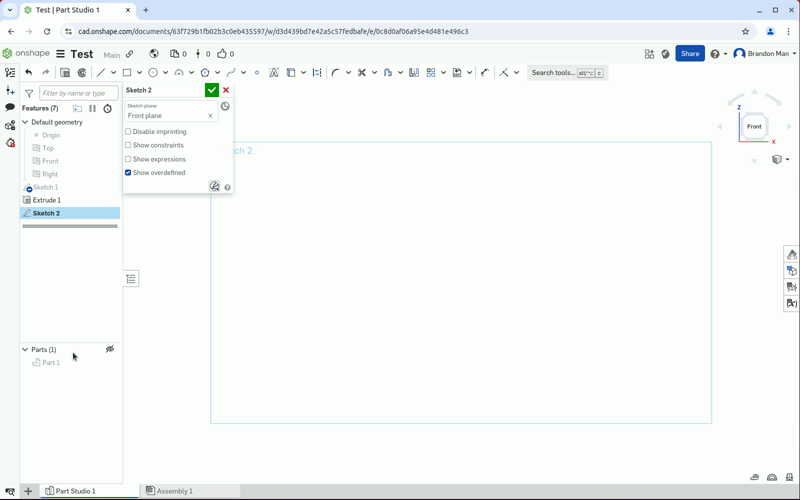
key_down(shift)
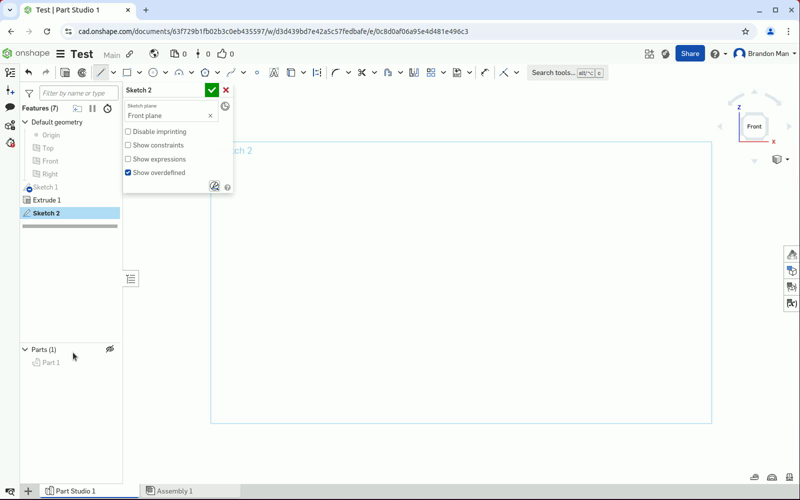
mouse_move(404, 282)
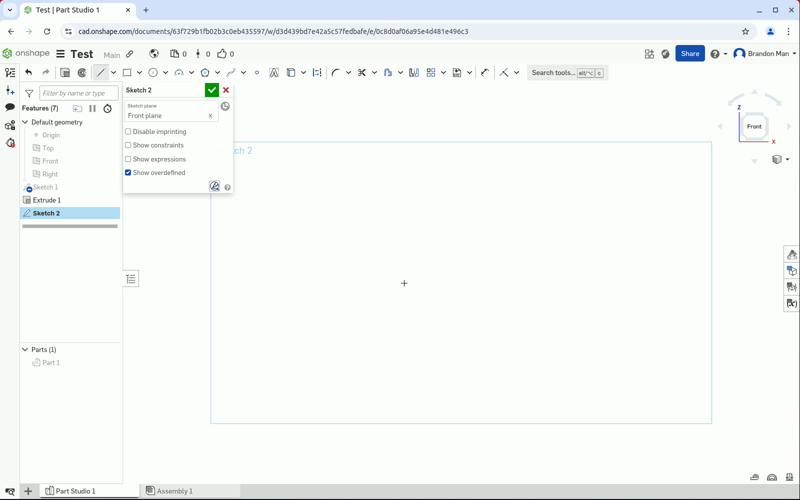
click(404, 282)
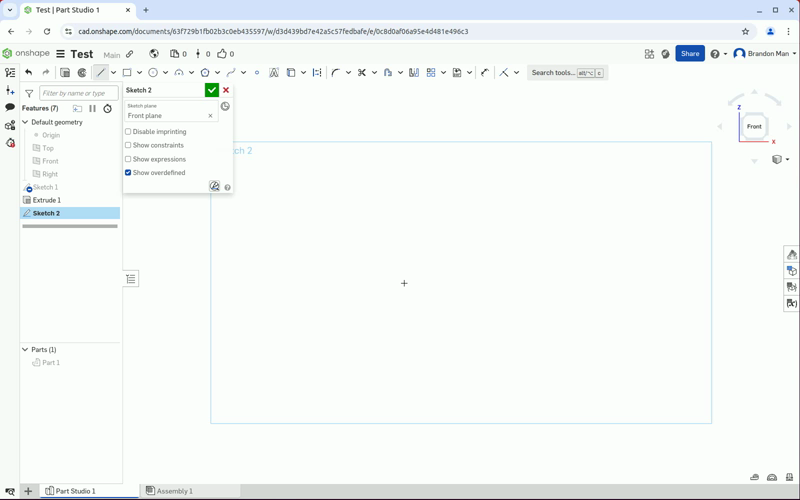
key_up(shift)
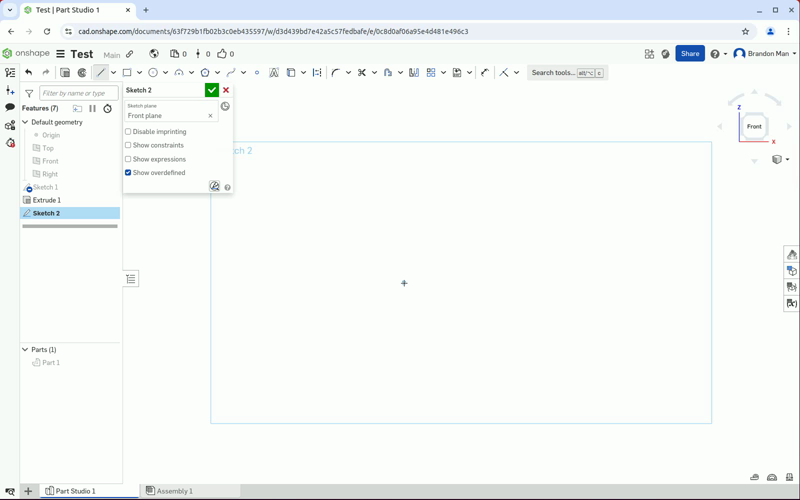
key_down(shift)
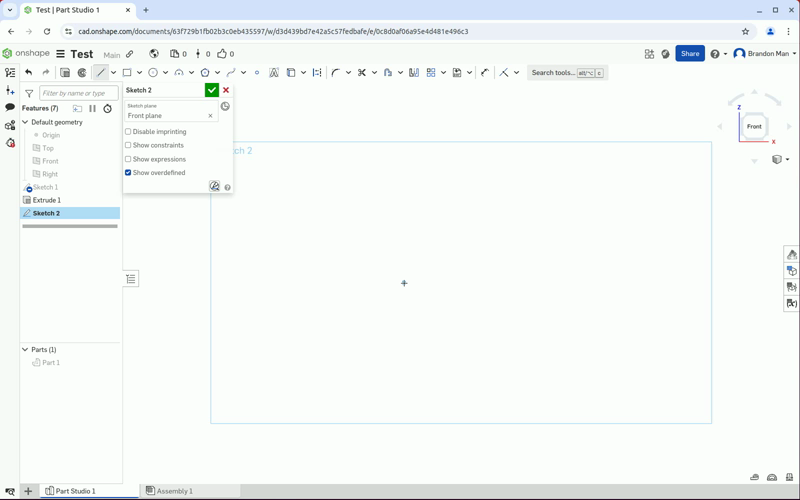
mouse_move(434, 282)
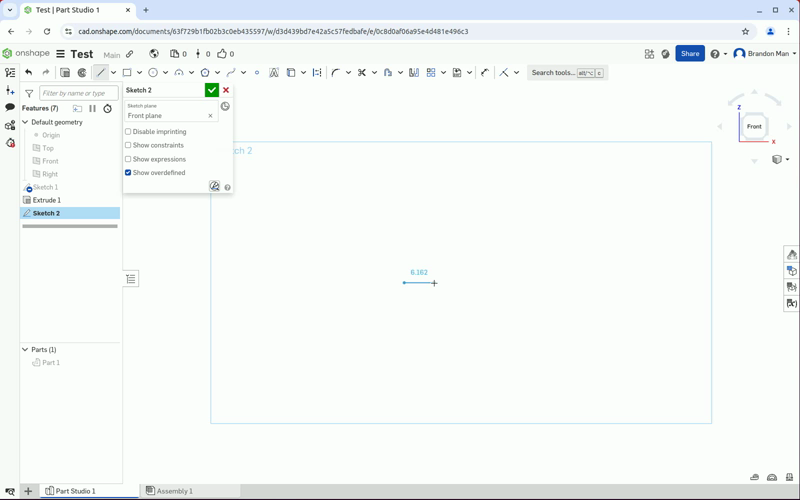
mouse_move(431, 282)
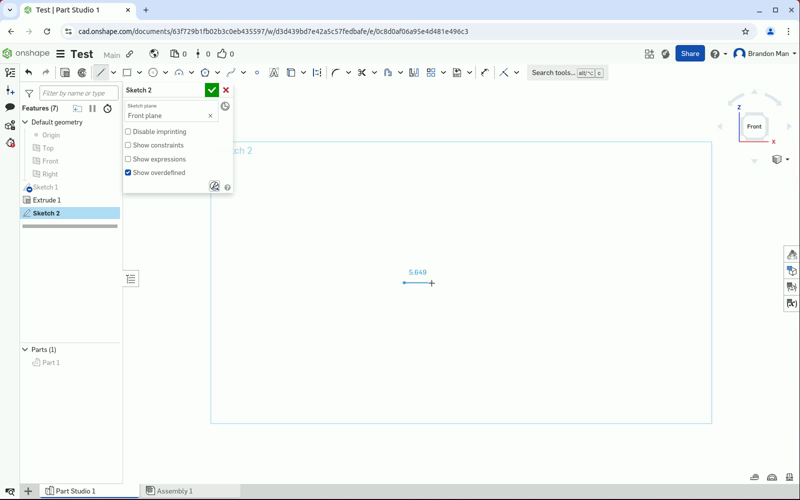
click(431, 282)
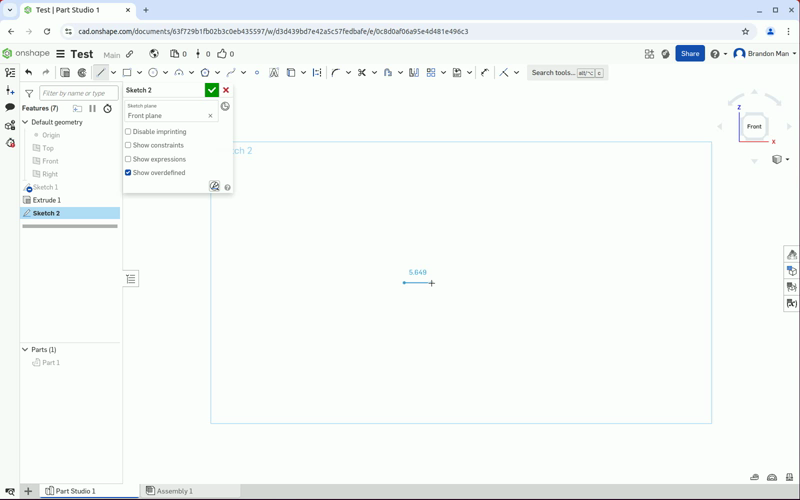
key_up(shift)
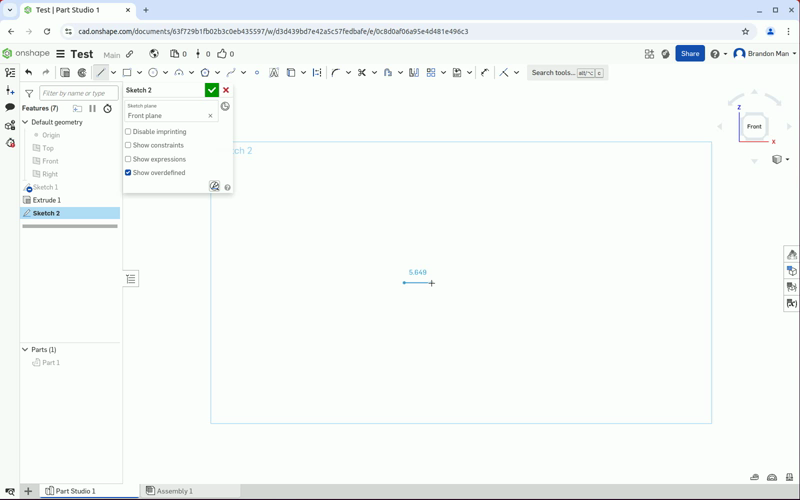
key(esc)
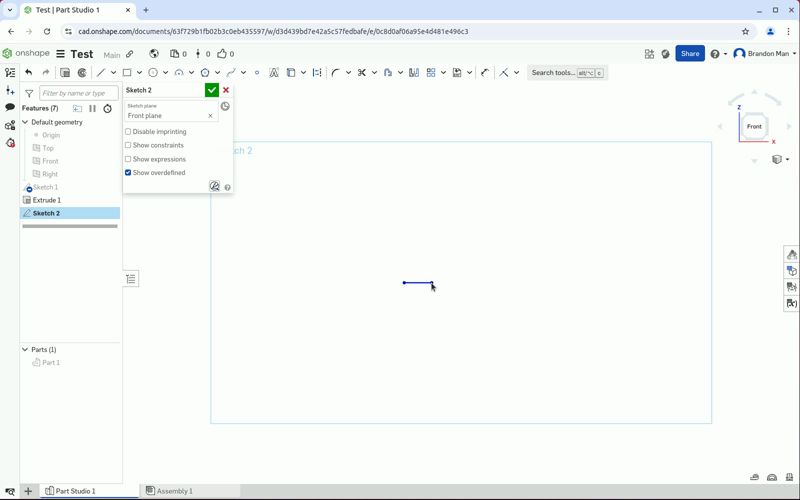
key(a)
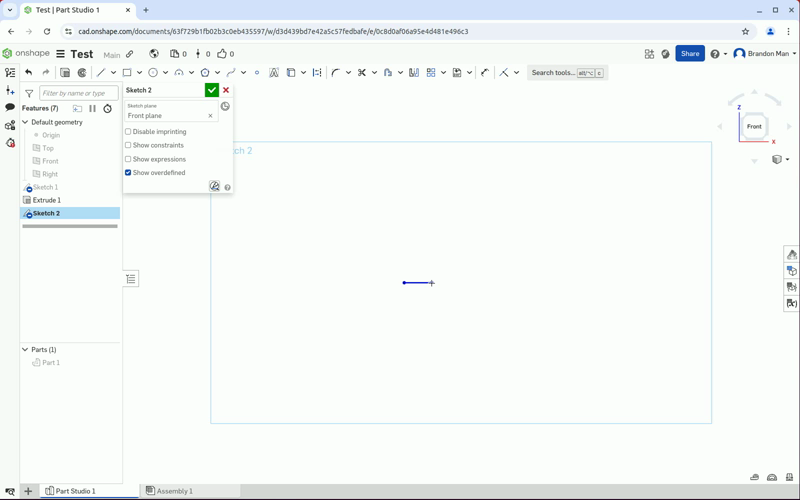
mouse_move(431, 282)
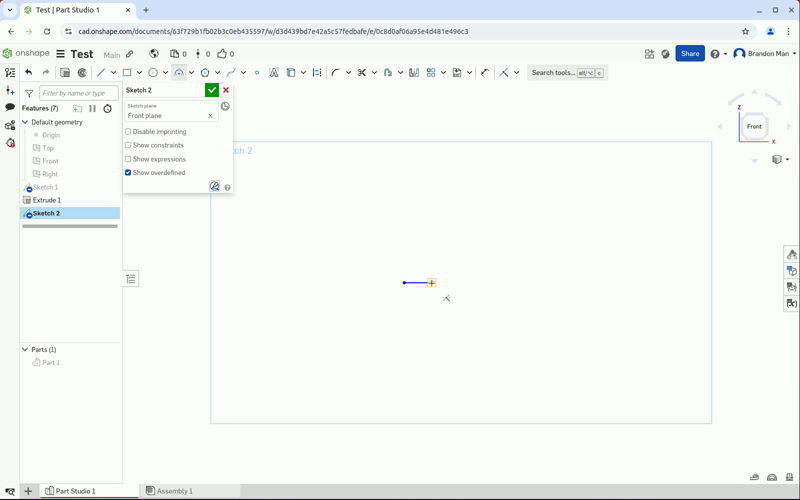
click(431, 282)
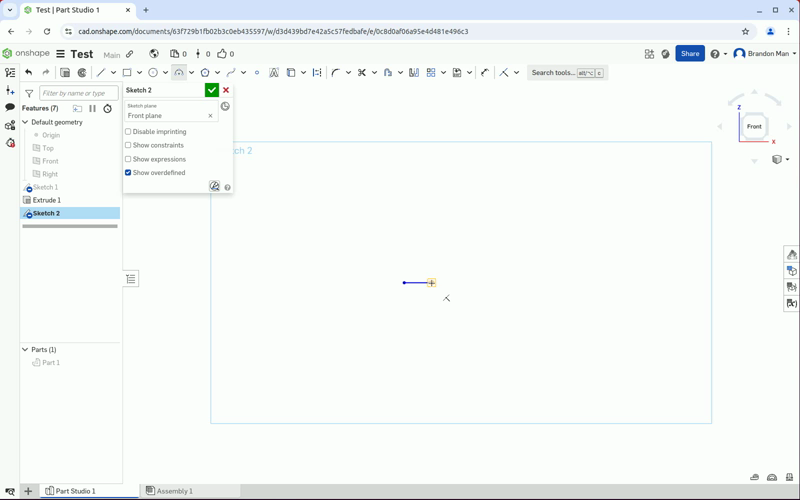
key_down(shift)
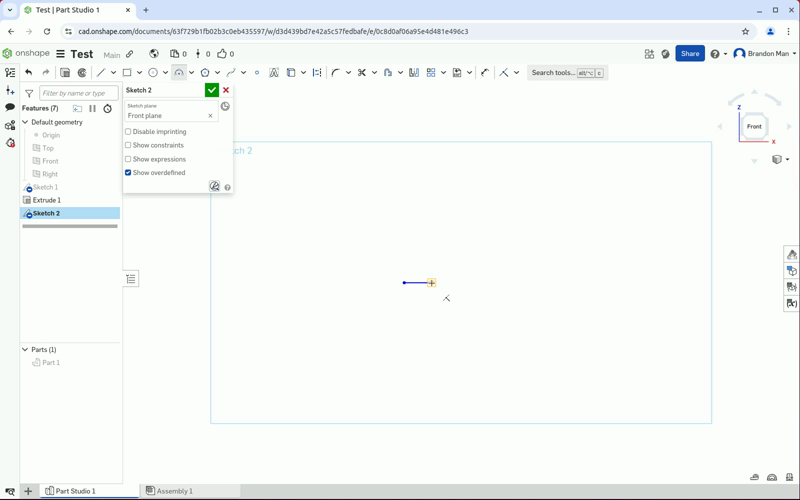
mouse_move(441, 260)
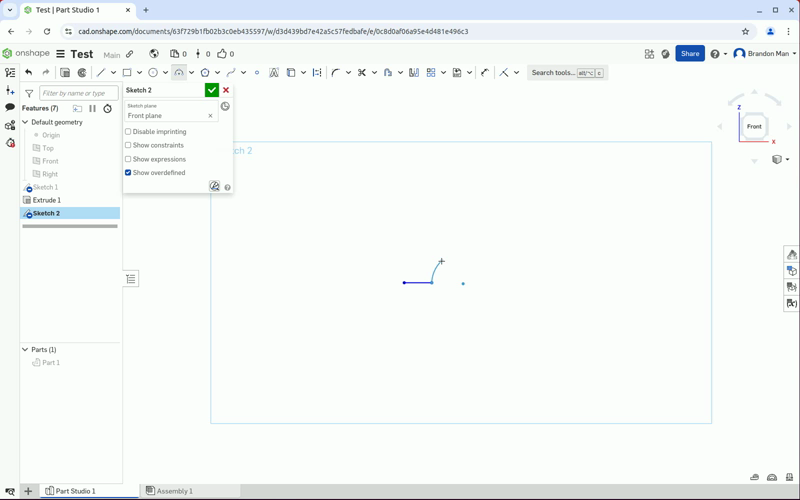
click(441, 260)
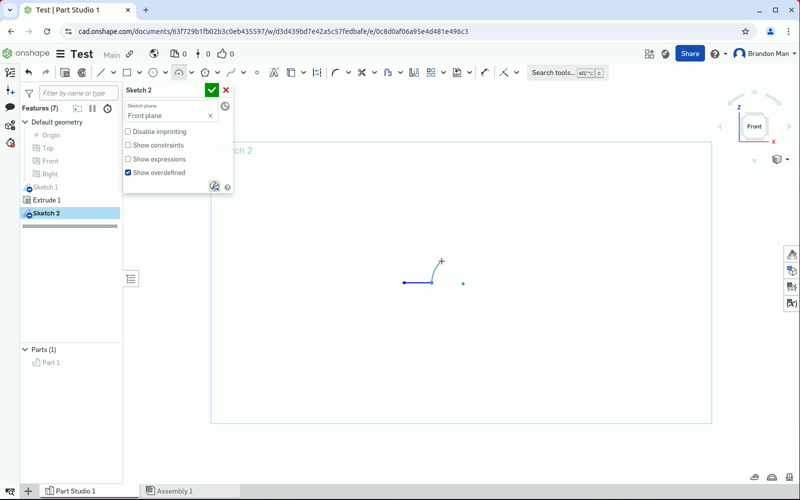
mouse_move(434, 270)
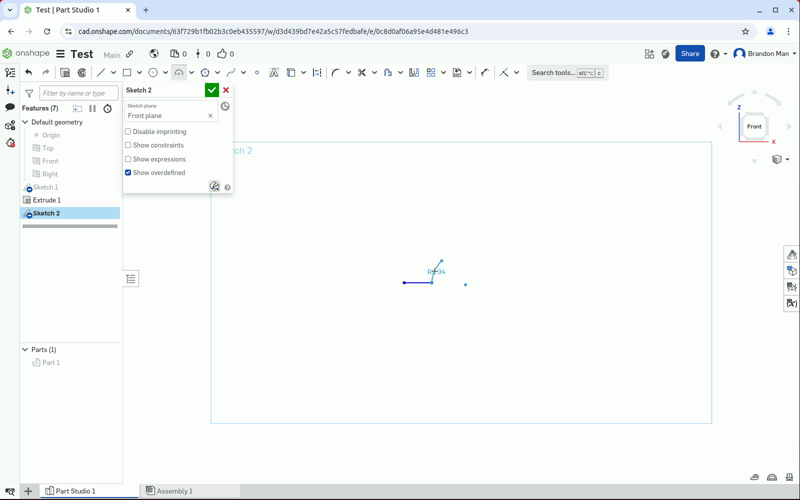
click(434, 270)
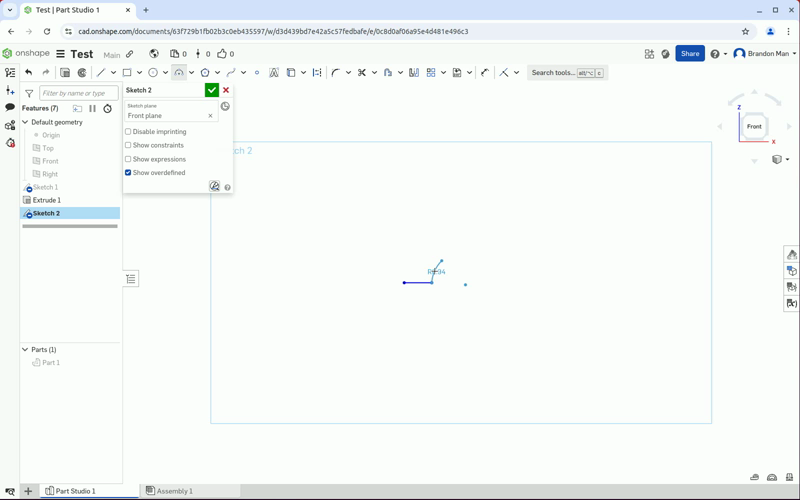
key_up(shift)
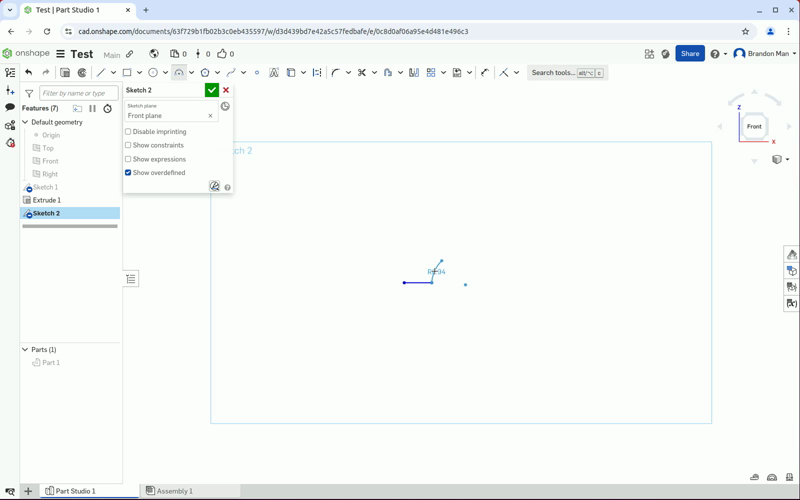
key(esc)
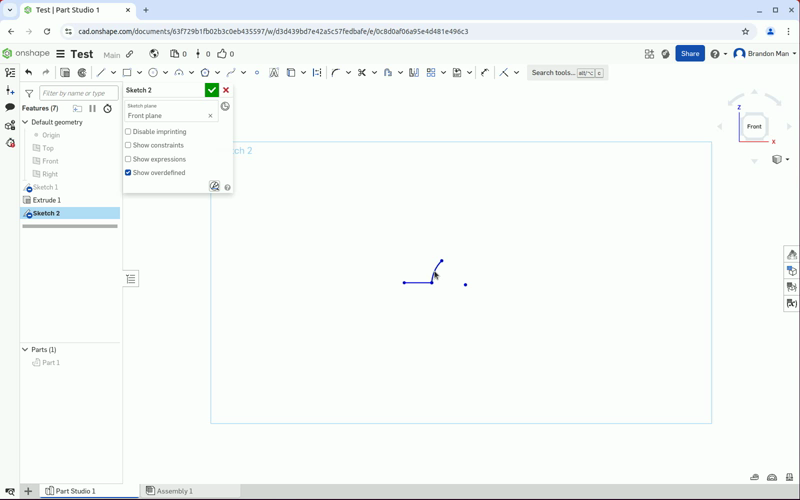
key(l)
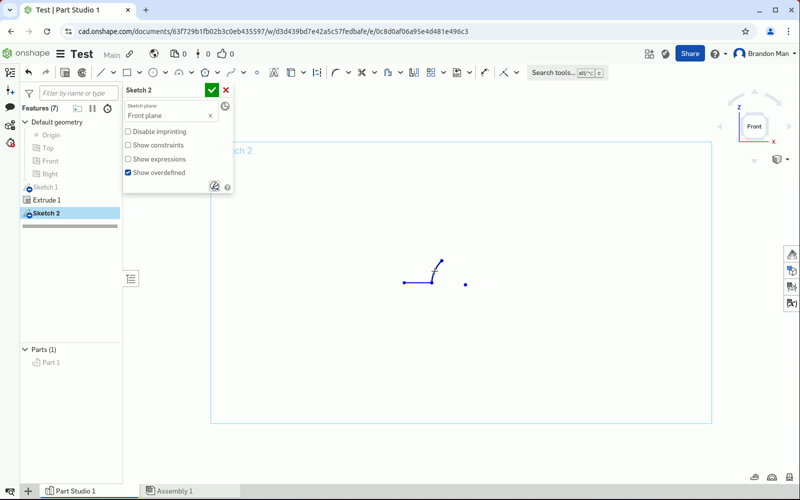
mouse_move(441, 260)
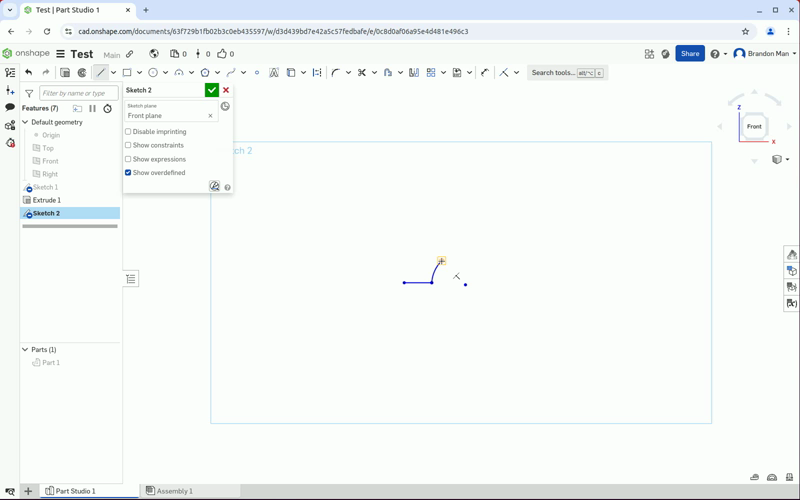
click(441, 260)
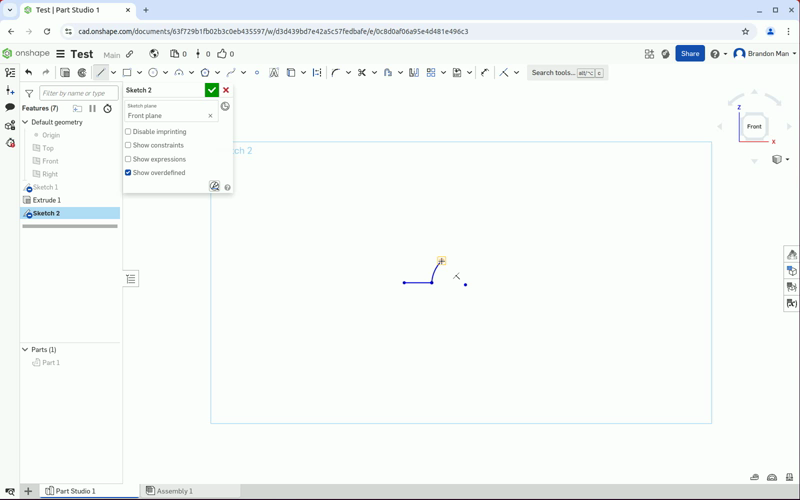
key_down(shift)
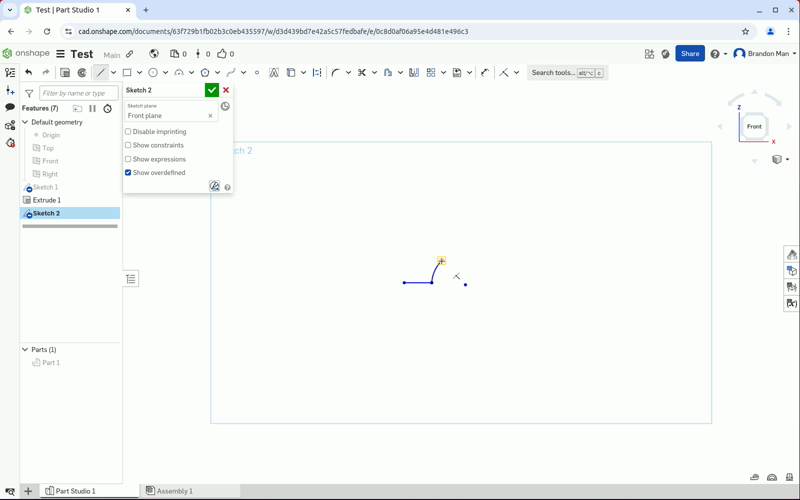
mouse_move(471, 260)
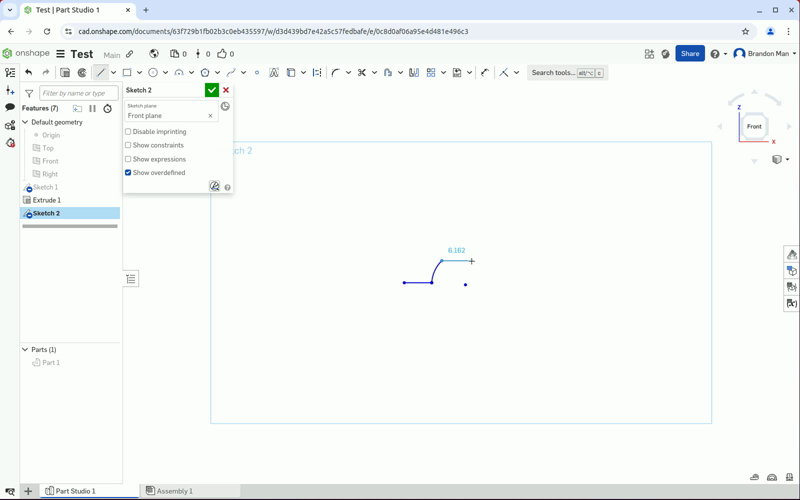
mouse_move(423, 240)
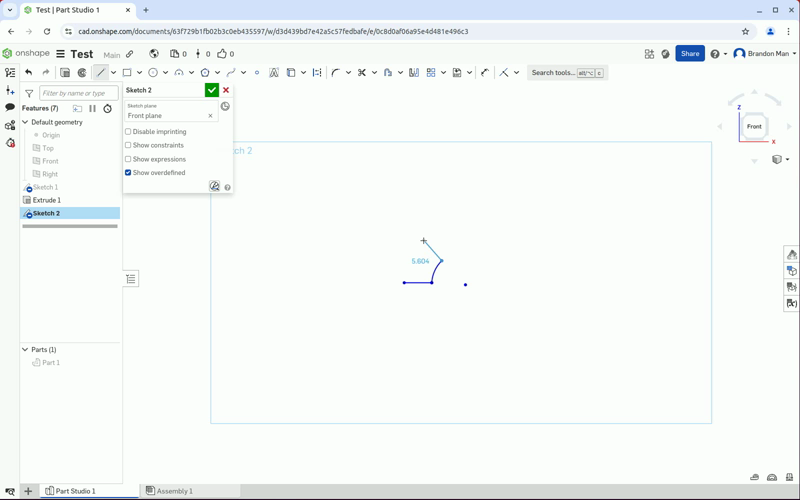
click(423, 240)
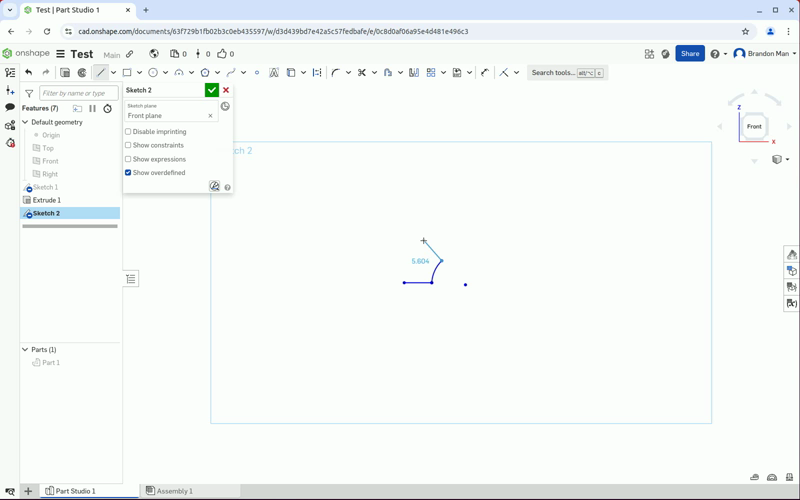
key_up(shift)
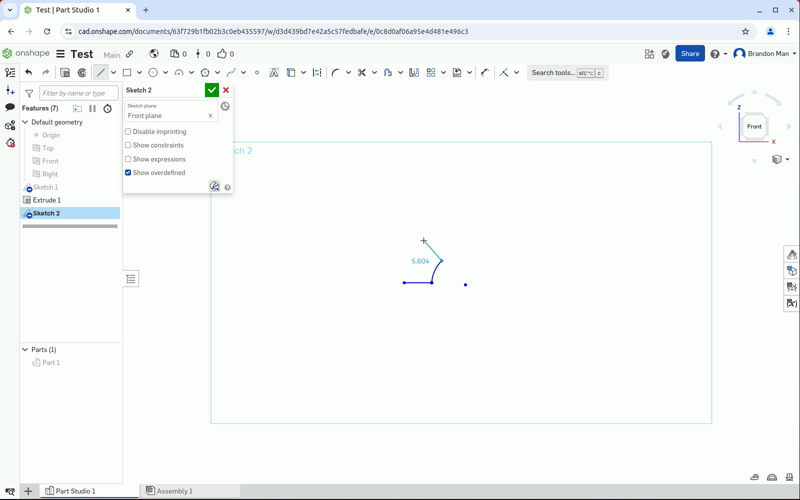
key(esc)
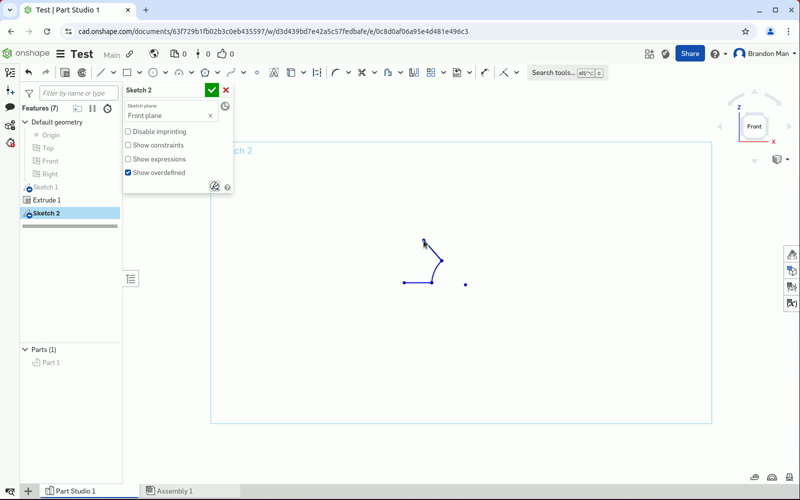
key(a)
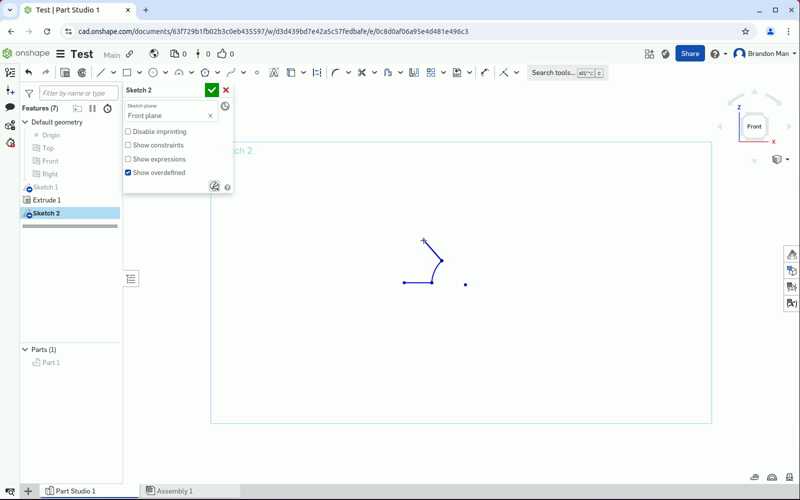
mouse_move(423, 240)
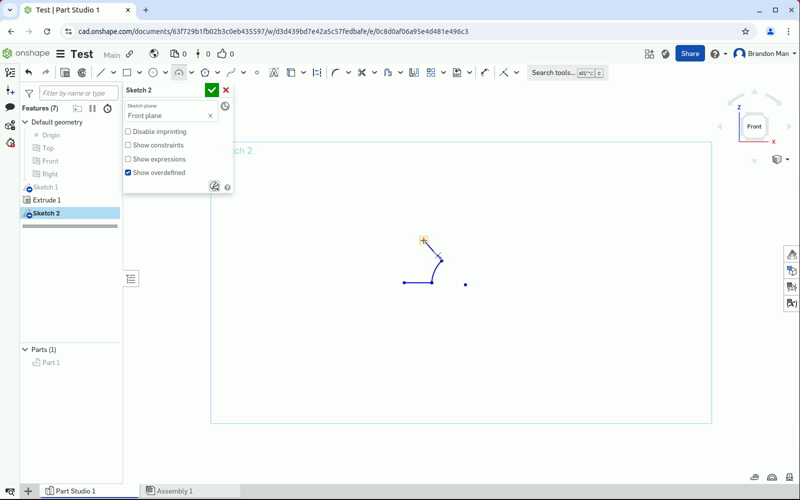
click(423, 240)
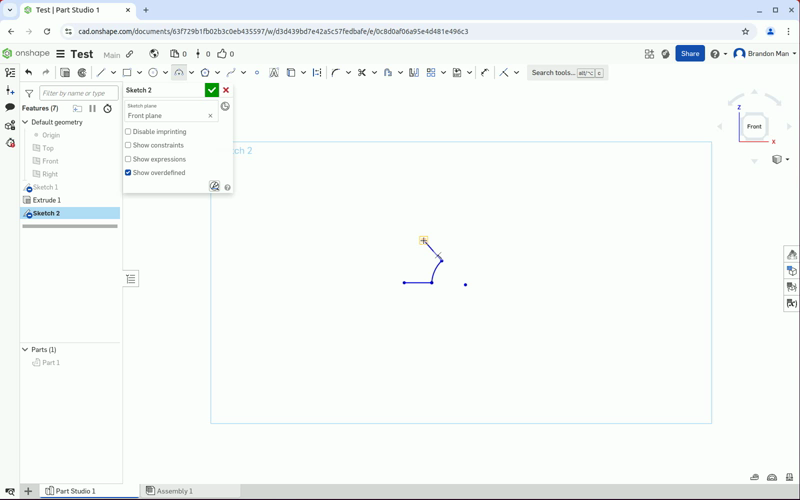
mouse_move(404, 282)
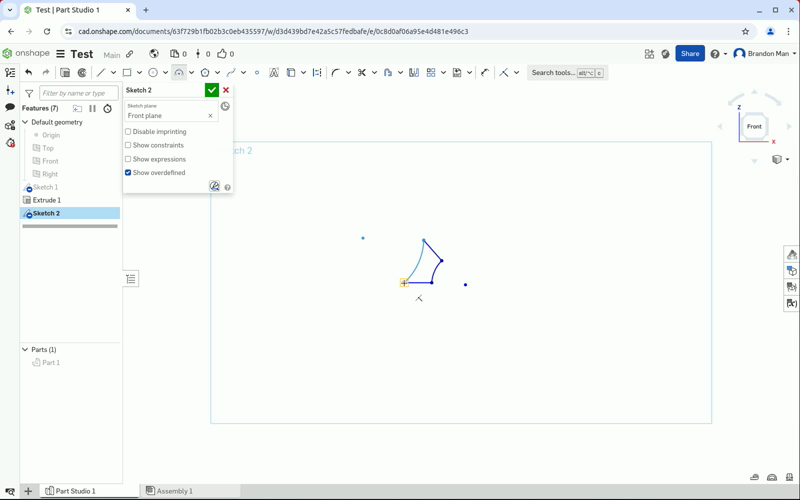
click(404, 282)
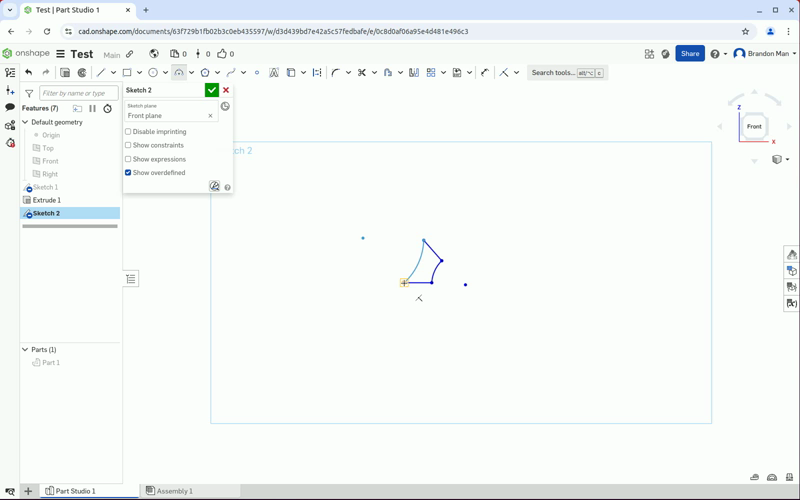
key_down(shift)
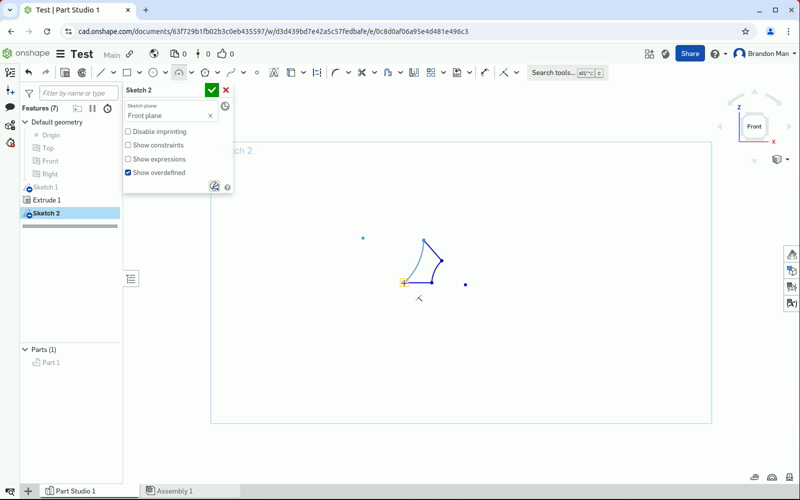
mouse_move(409, 259)
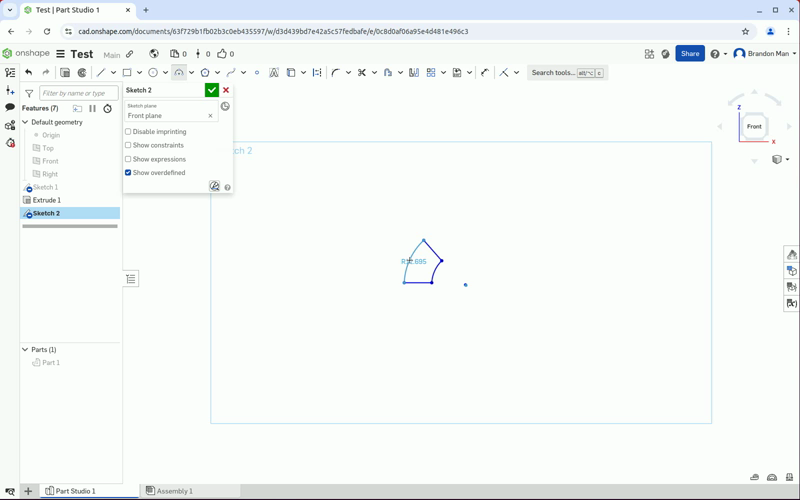
click(409, 259)
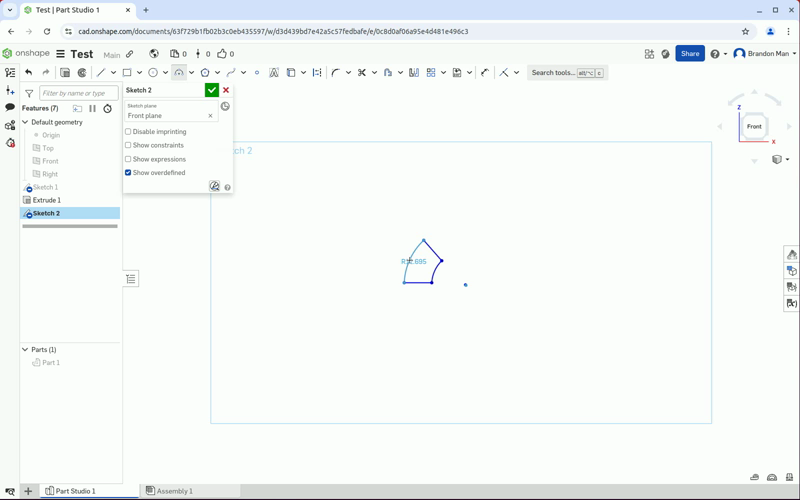
key_up(shift)
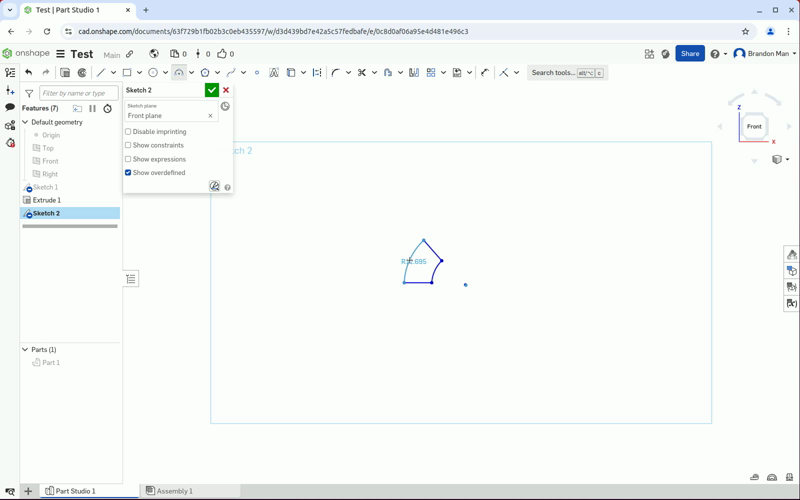
key(esc)
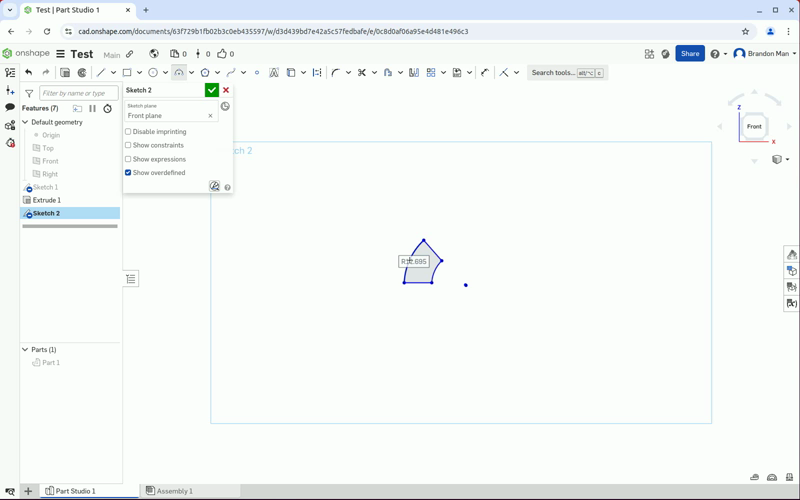
mouse_move(429, 267)
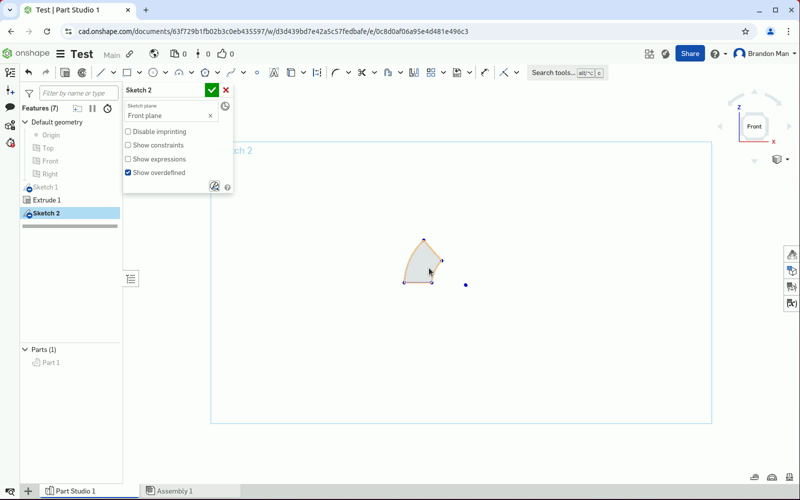
scroll(6)
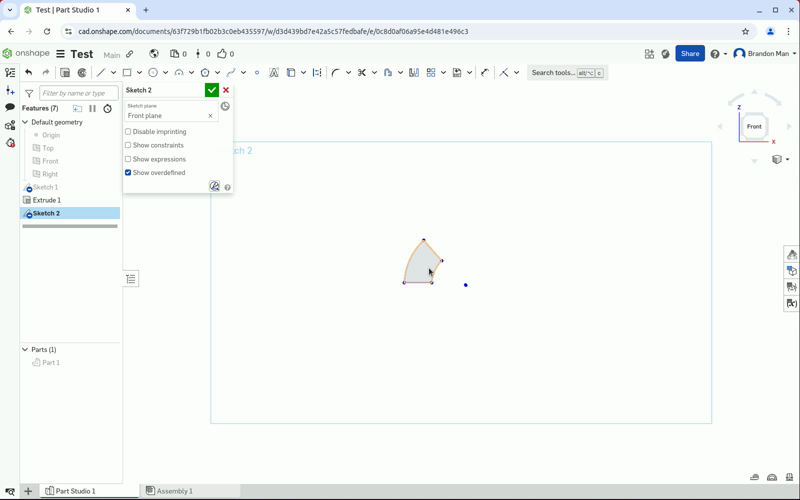
scroll(6)
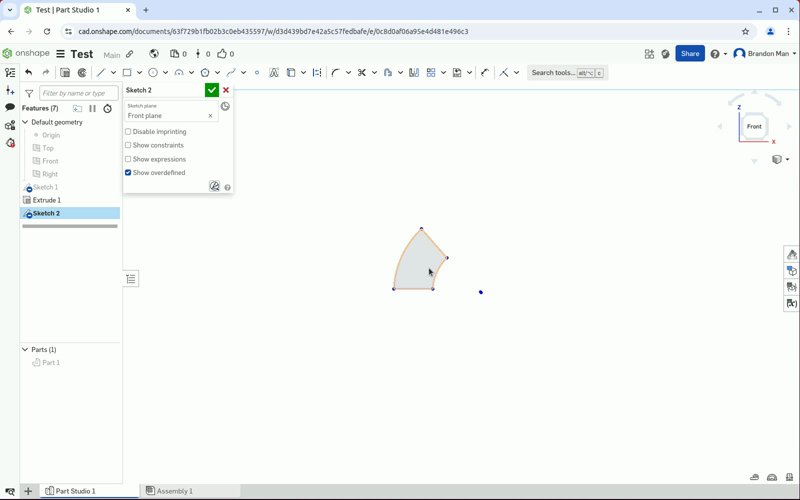
scroll(6)
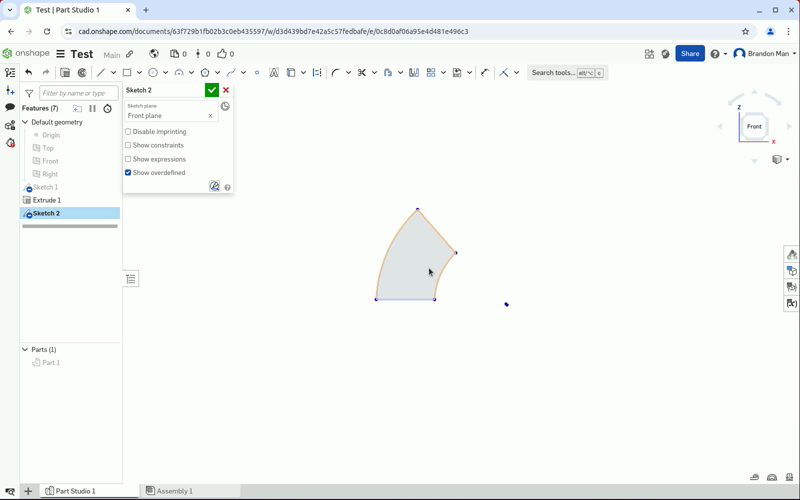
scroll(6)
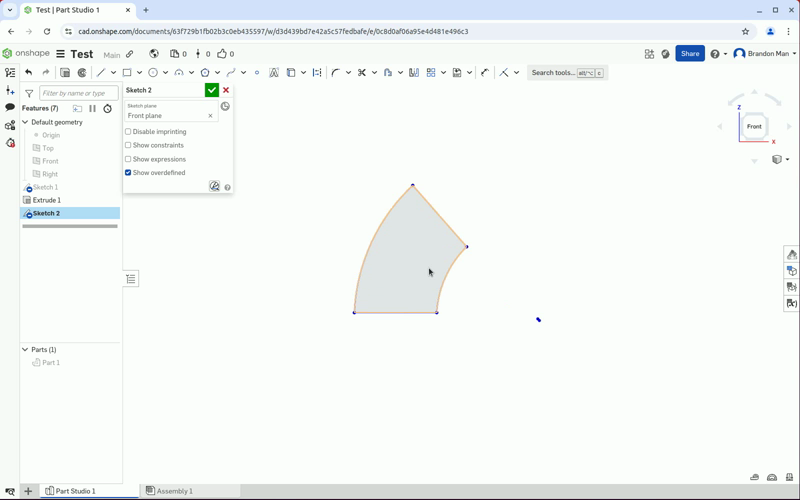
scroll(6)
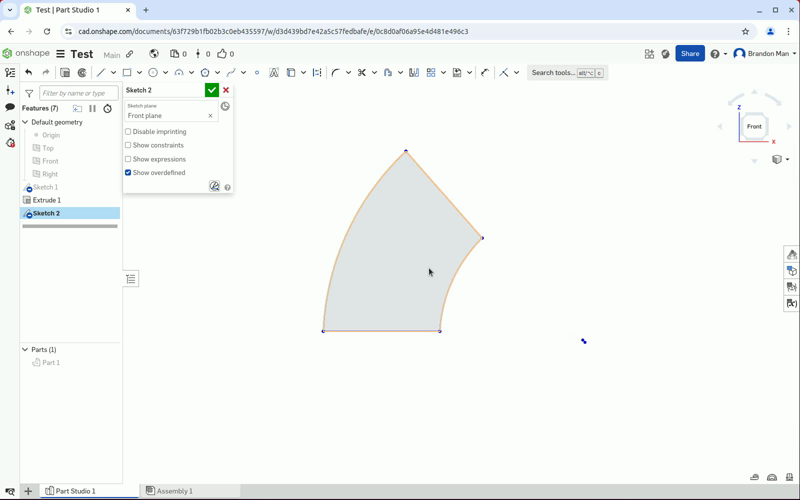
scroll(6)
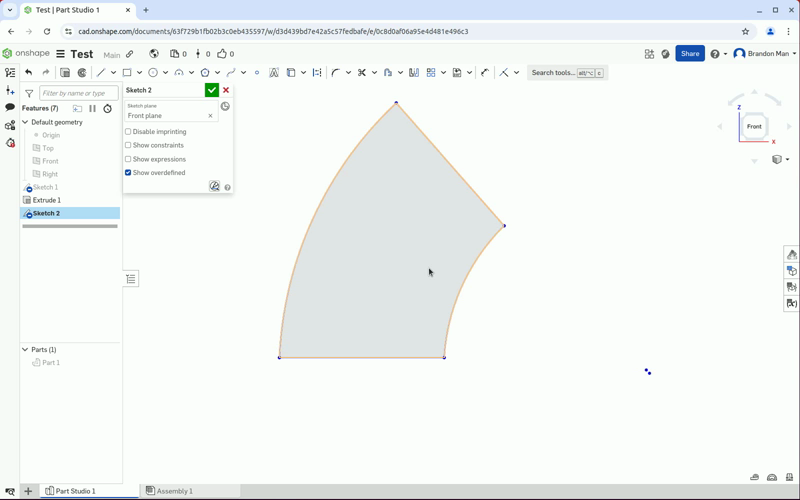
scroll(6)
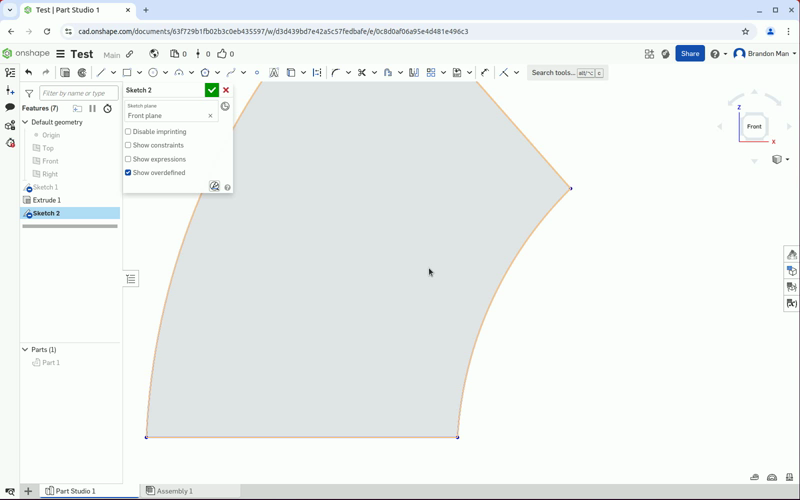
click(429, 267)
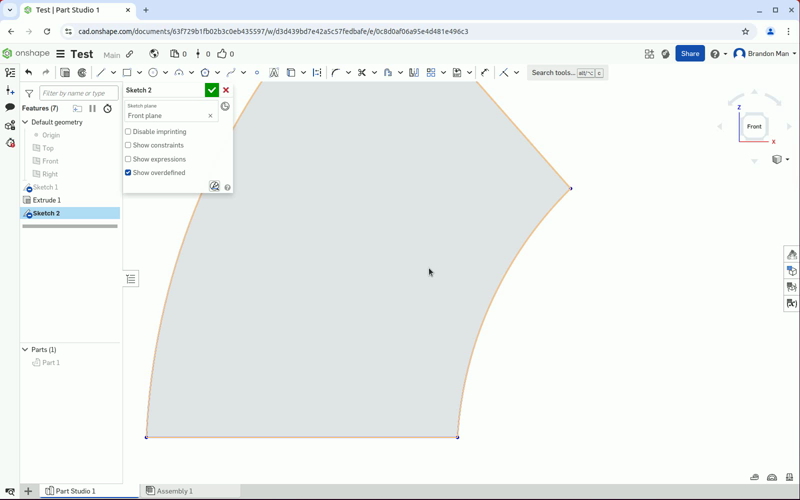
scroll(-6)
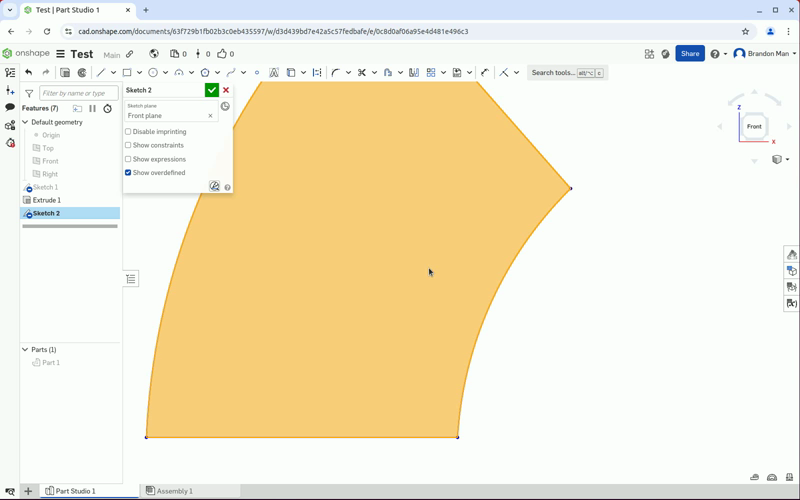
scroll(-6)
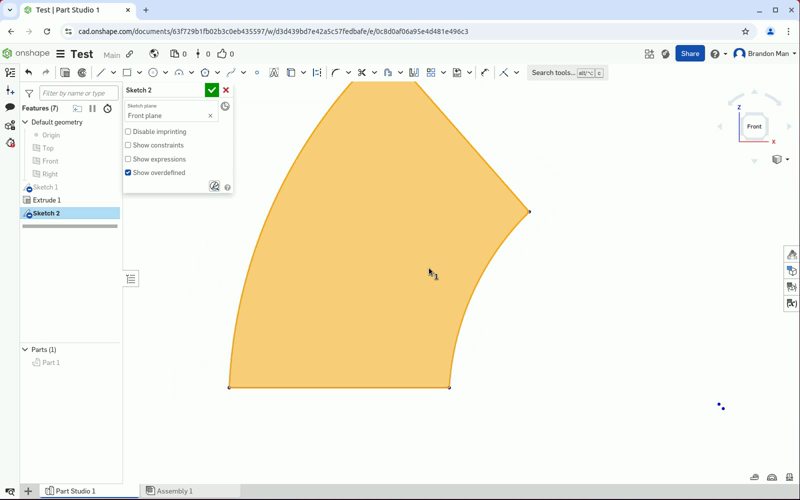
scroll(-6)
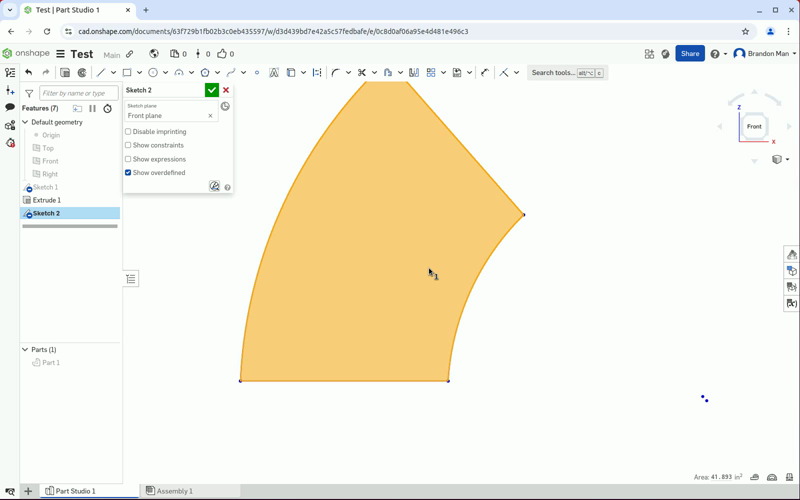
scroll(-6)
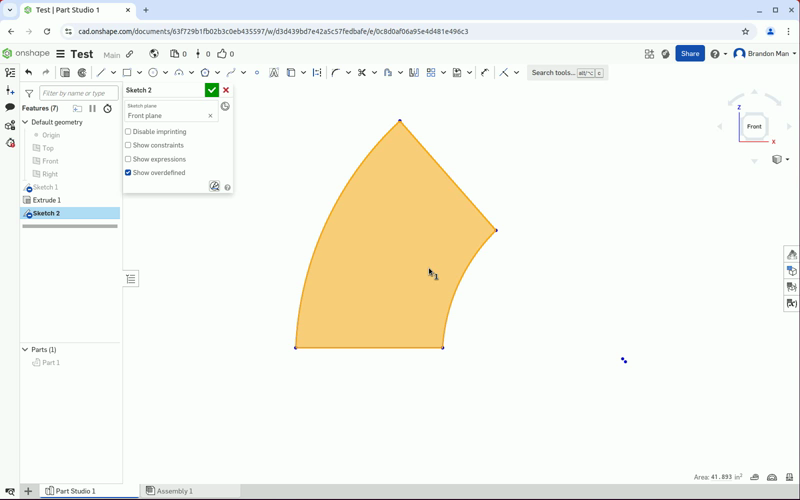
scroll(-6)
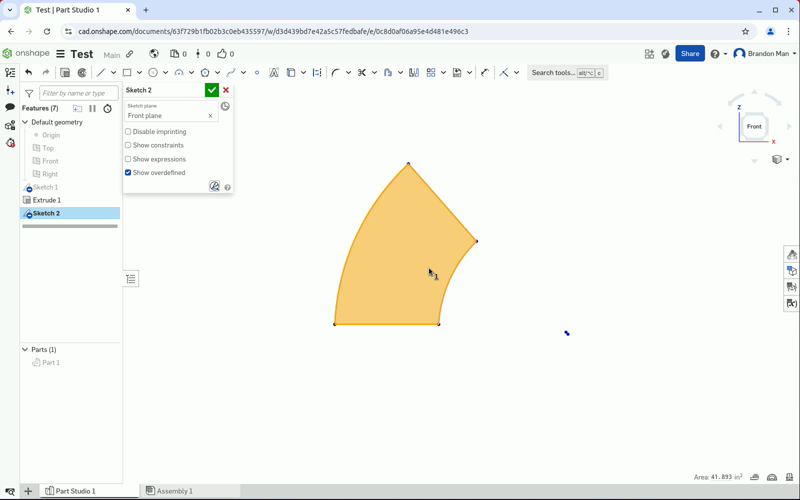
scroll(-6)
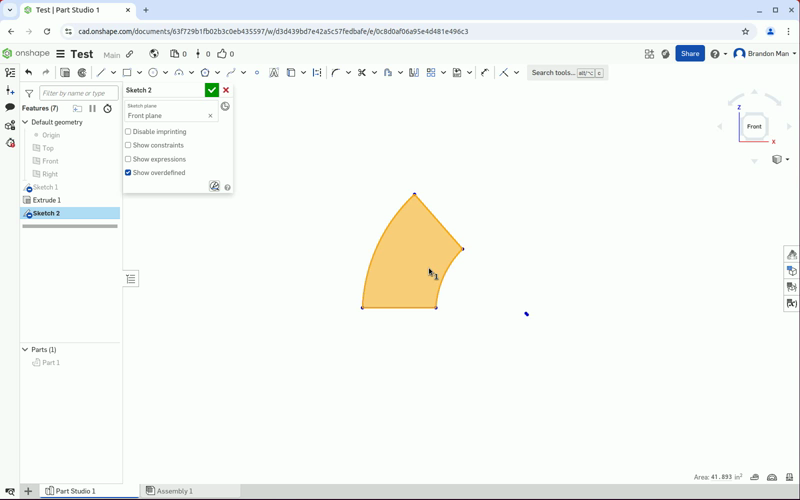
scroll(-6)
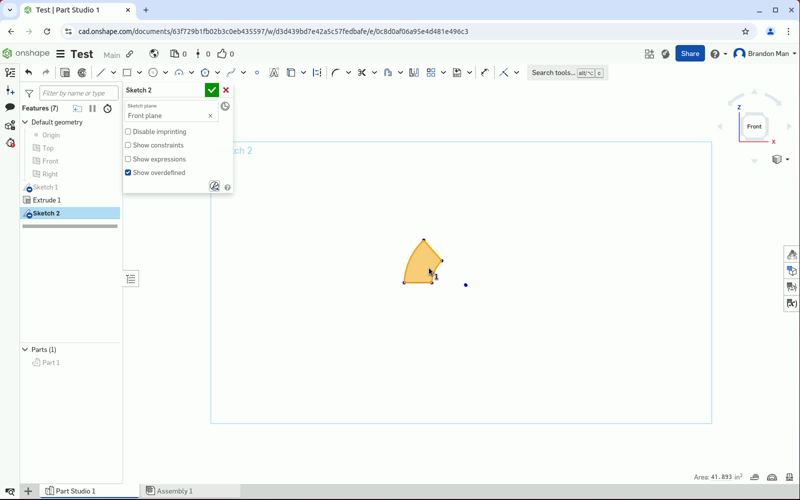
mouse_move(73, 352)
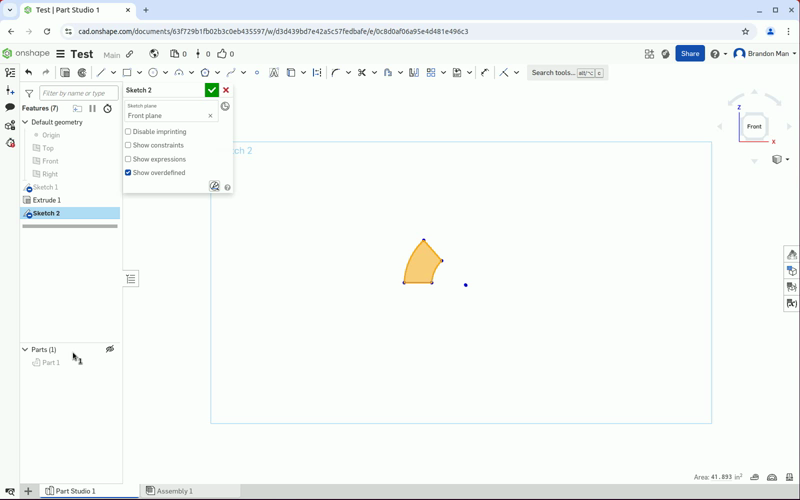
key(shift+y)
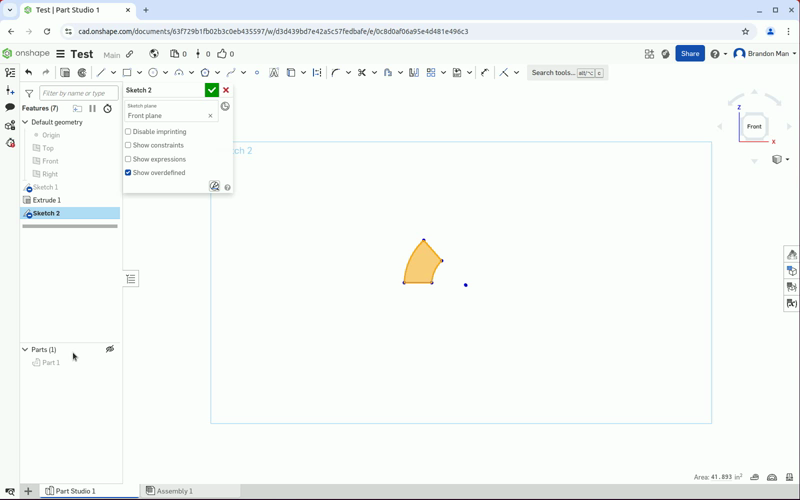
key(shift+e)
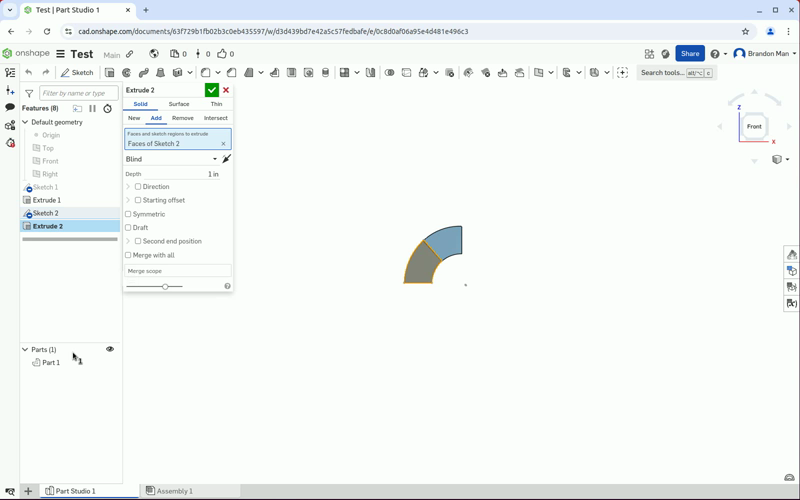
mouse_move(143, 106)
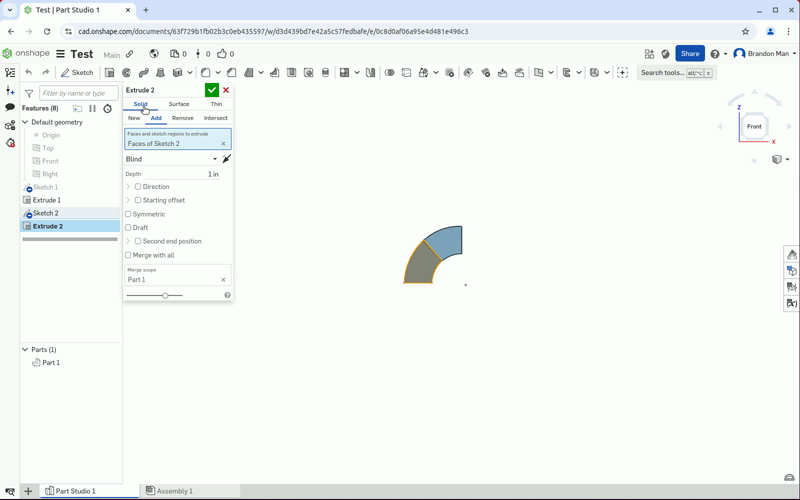
click(143, 106)
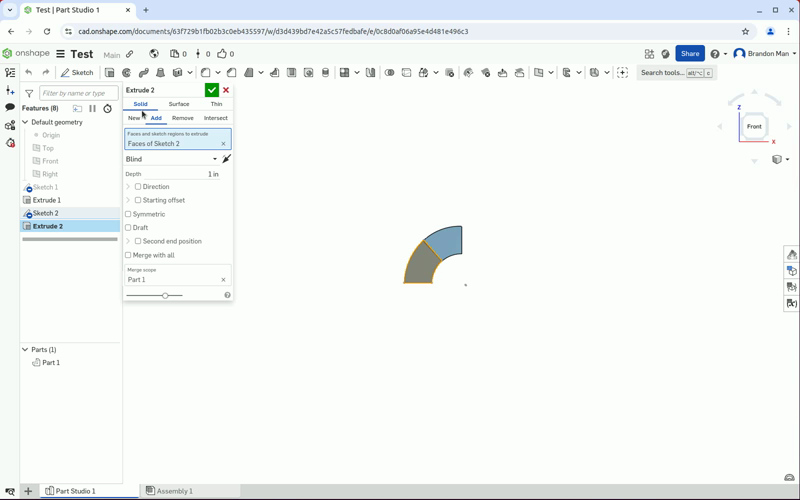
mouse_move(137, 120)
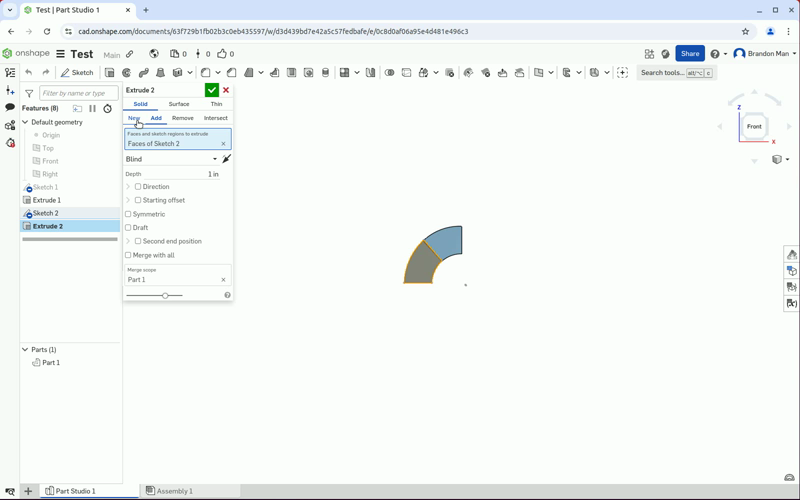
click(137, 120)
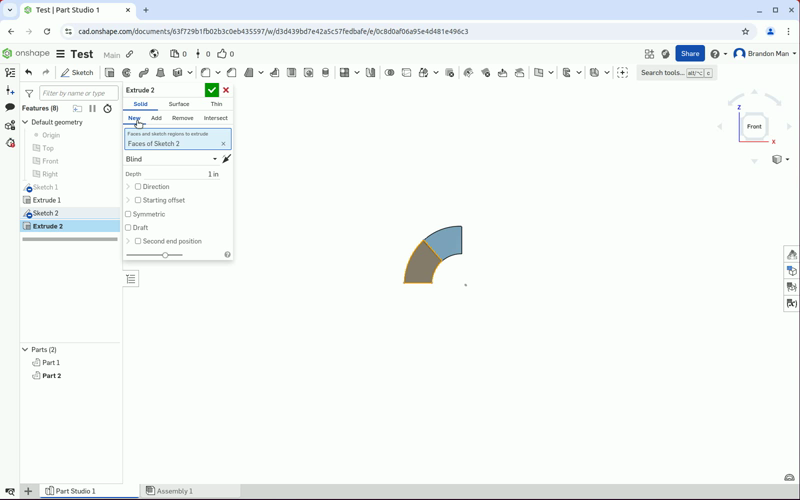
key(tab, 4)
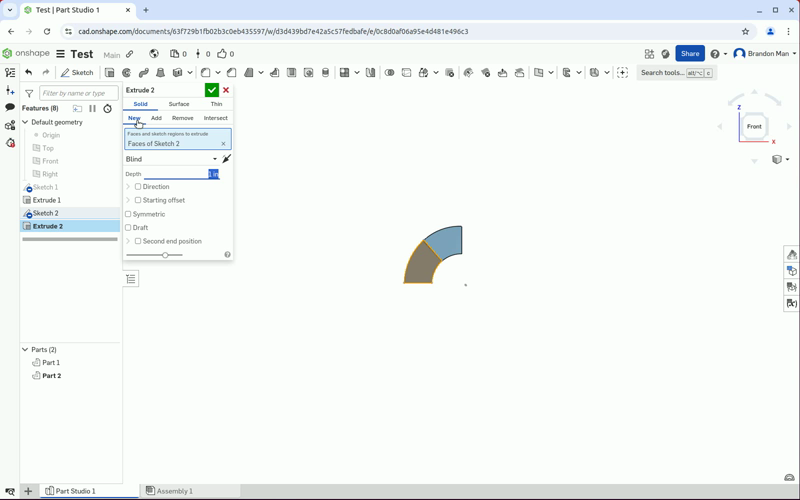
text(23.108)
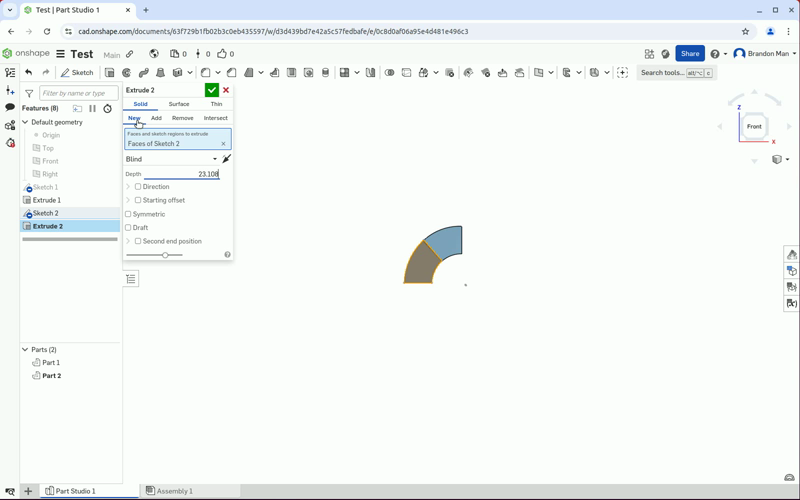
key(enter)
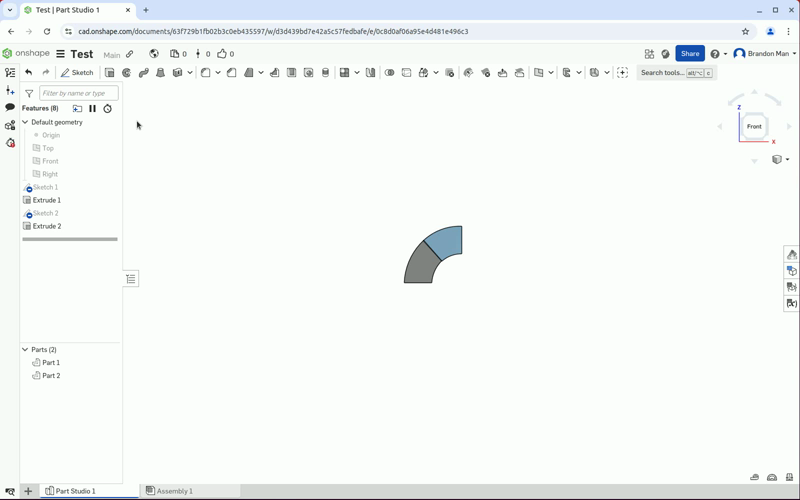
key(shift+h)
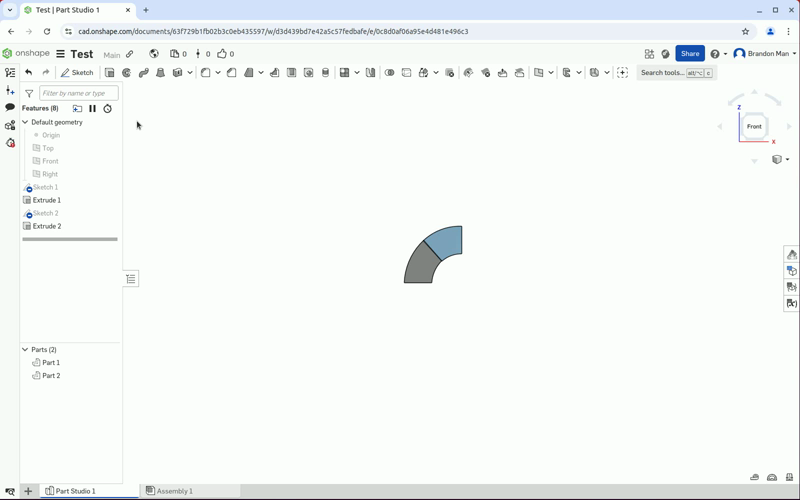
key(shift+h)
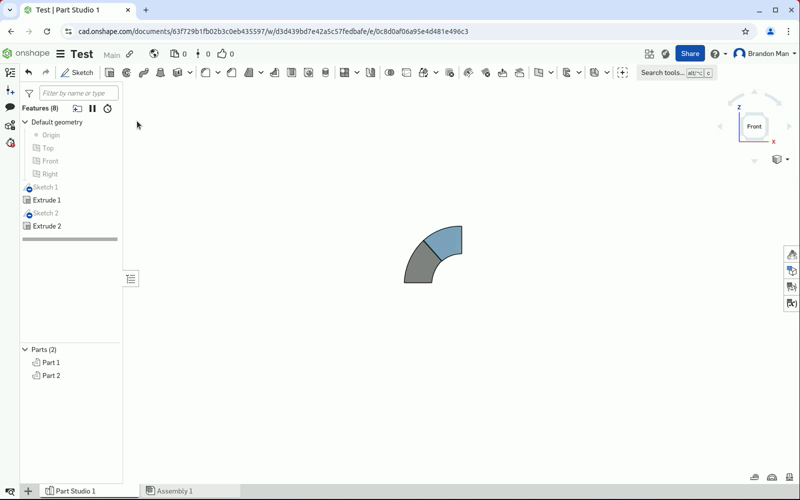
mouse_move(73, 189)
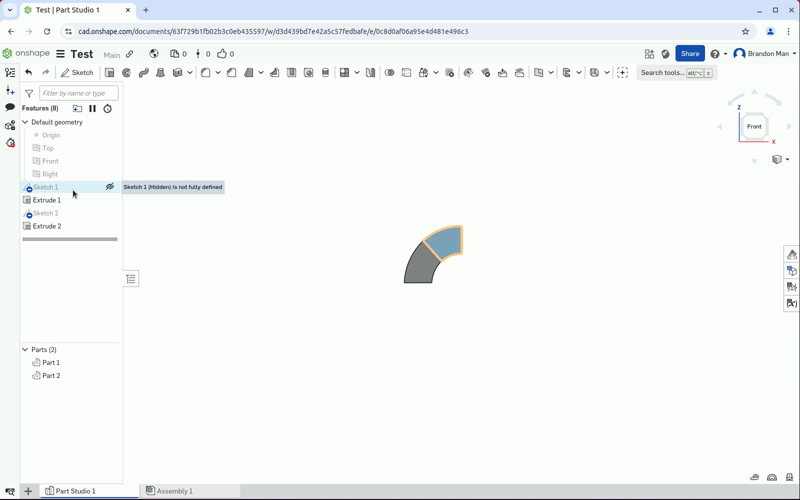
click(73, 189)
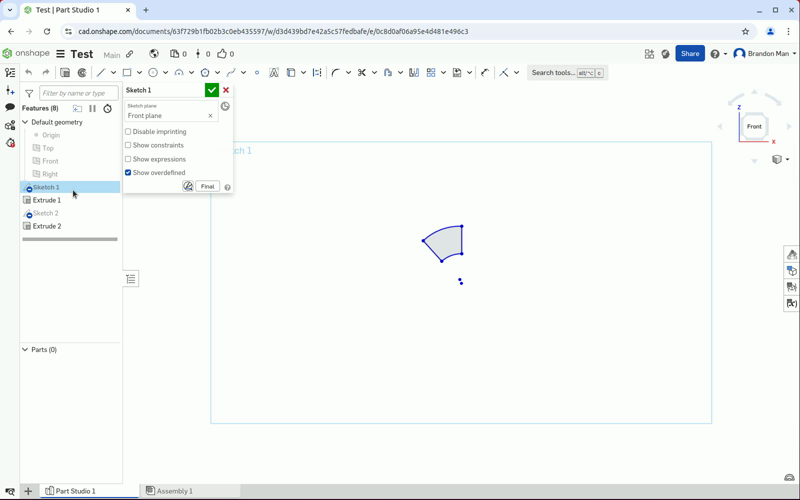
mouse_move(229, 92)
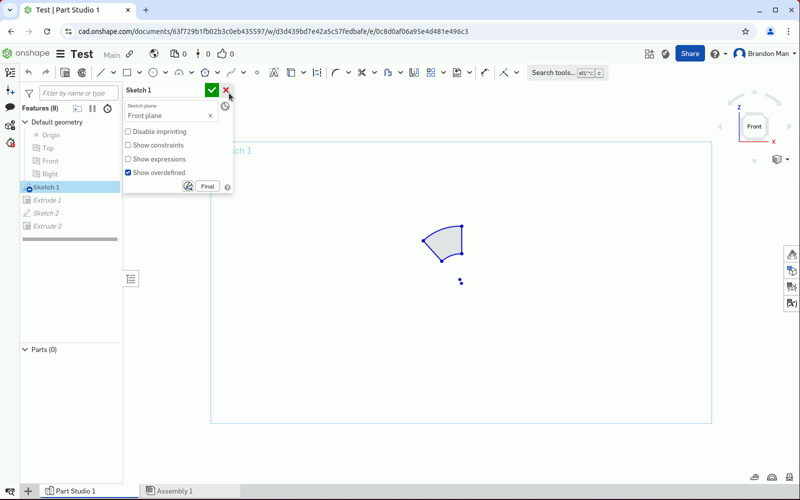
click(229, 92)
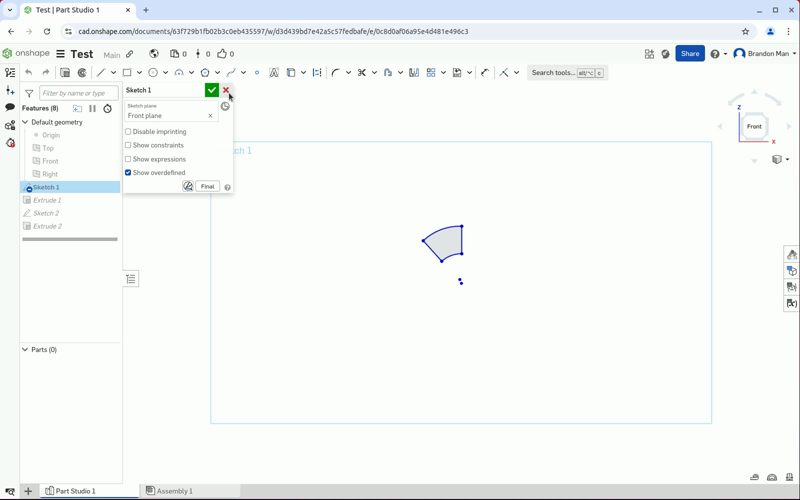
key(shift+s)
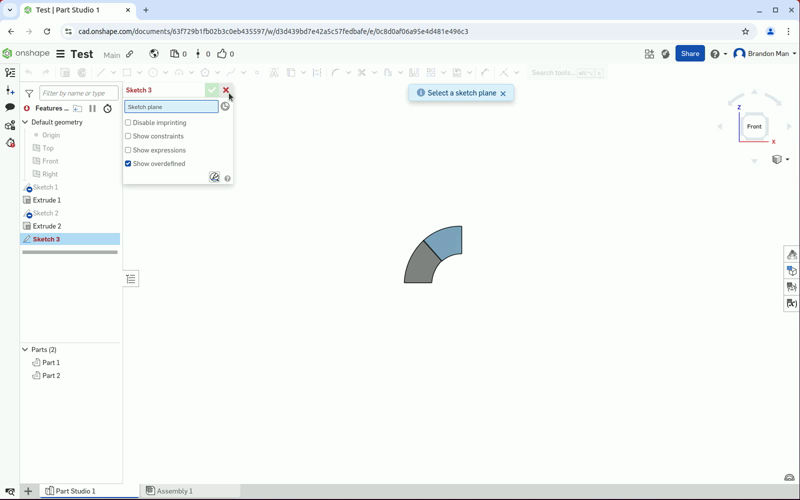
mouse_move(73, 163)
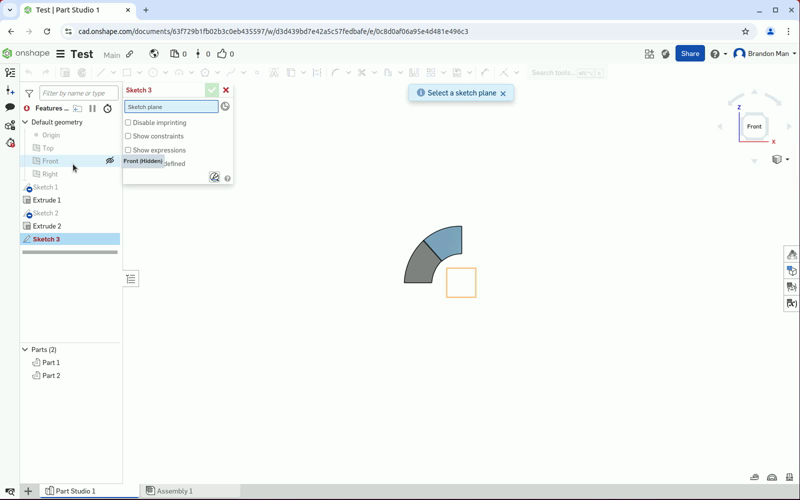
click(73, 163)
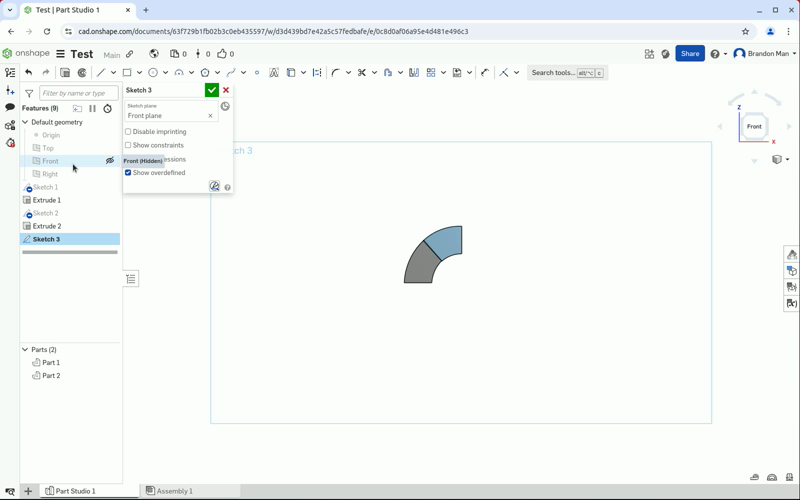
mouse_move(73, 352)
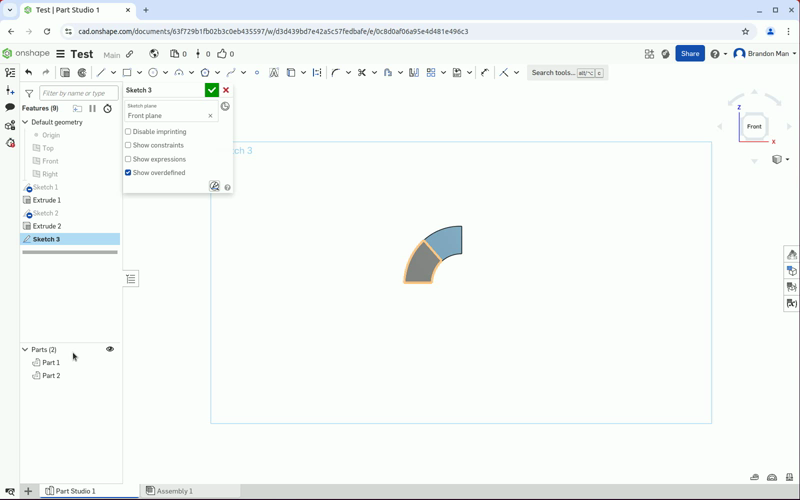
key(y)
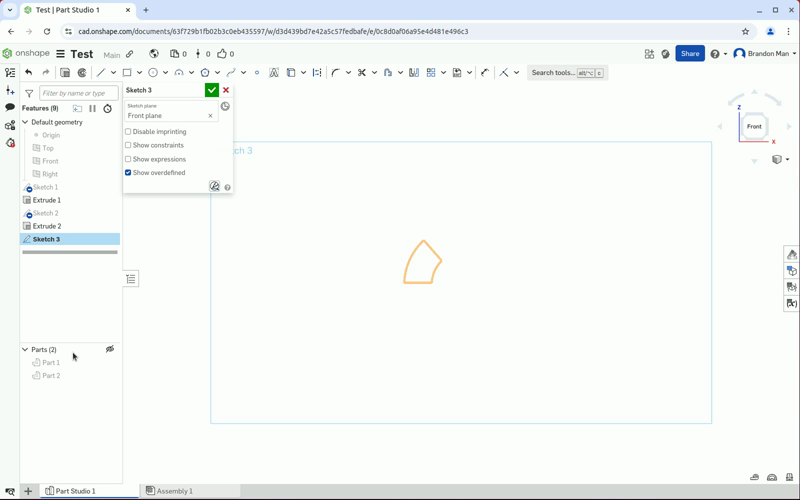
key(a)
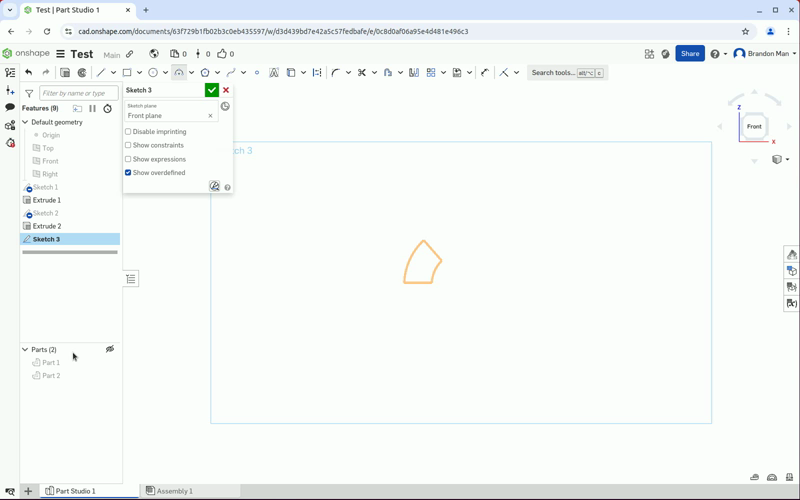
key_down(shift)
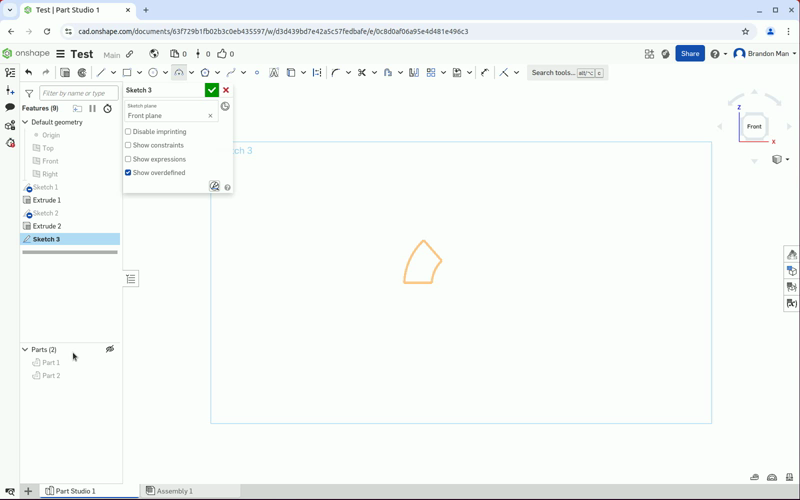
mouse_move(404, 282)
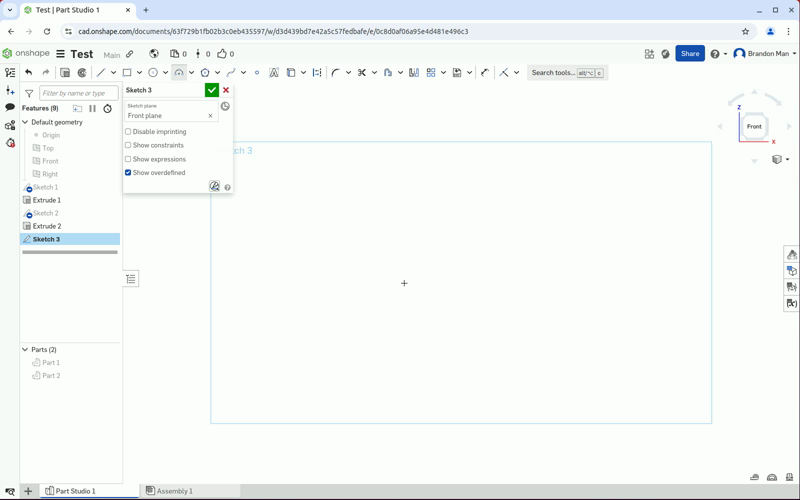
click(404, 282)
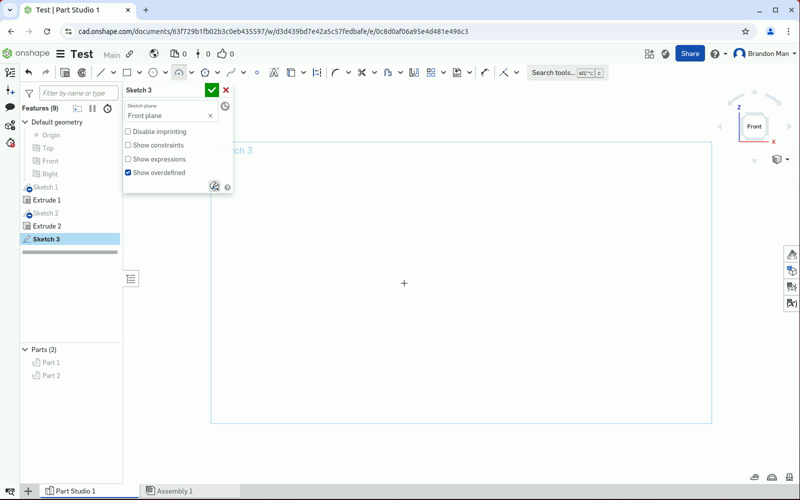
key_up(shift)
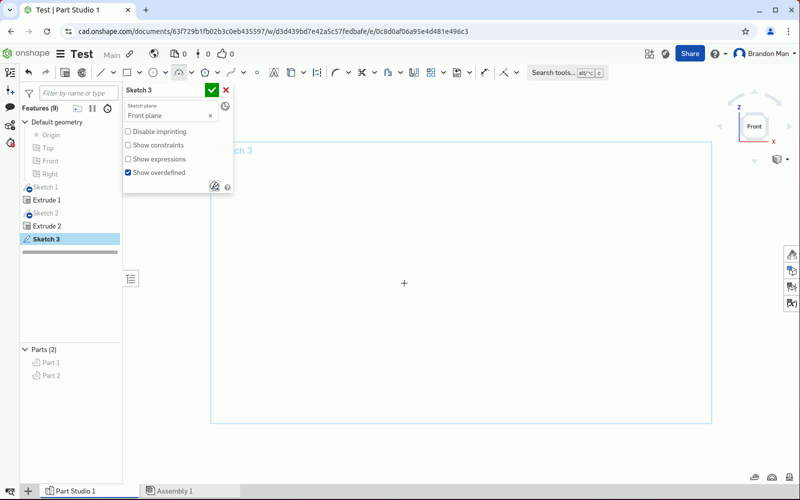
key_down(shift)
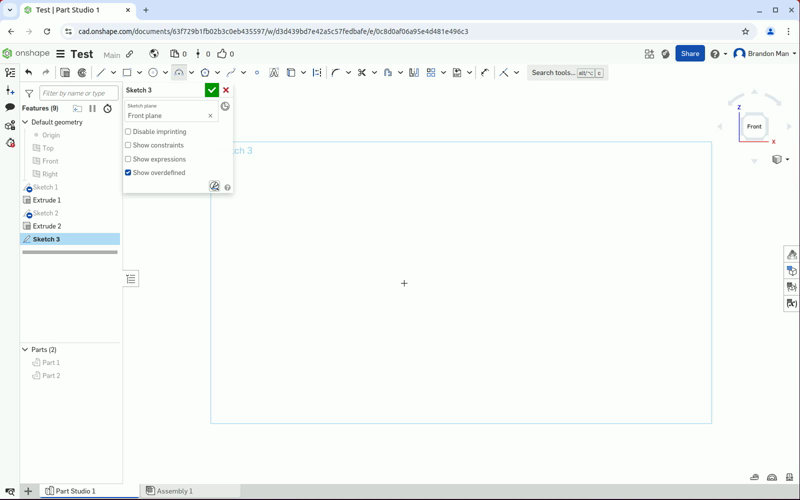
mouse_move(419, 321)
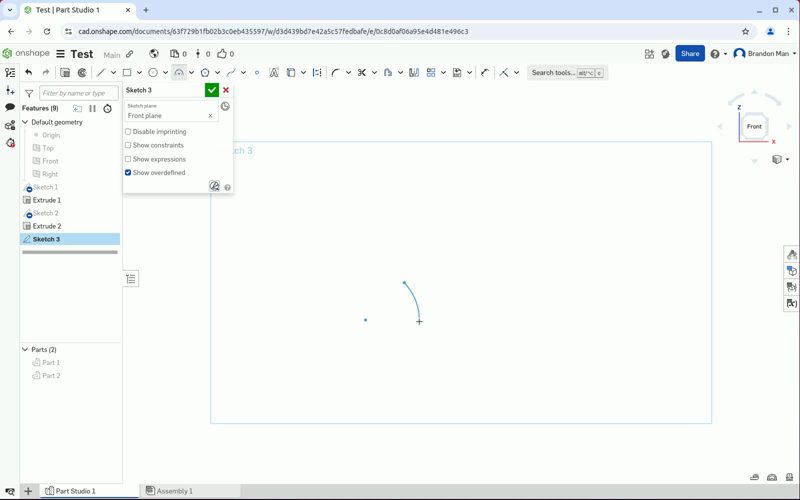
click(419, 321)
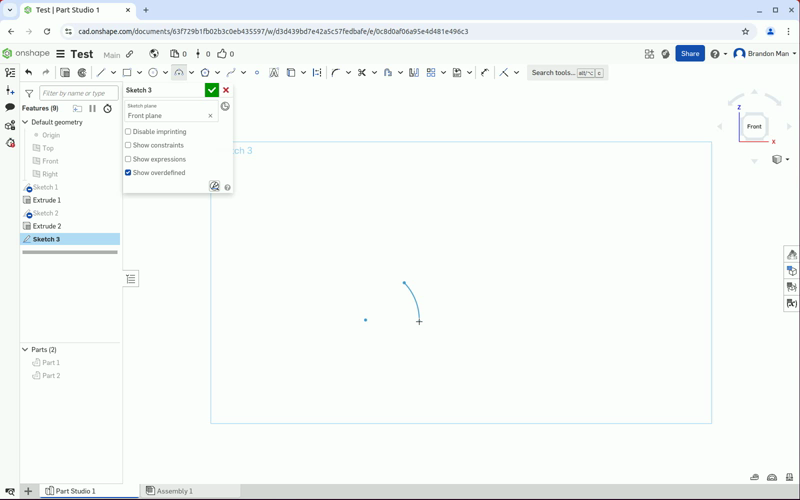
mouse_move(408, 303)
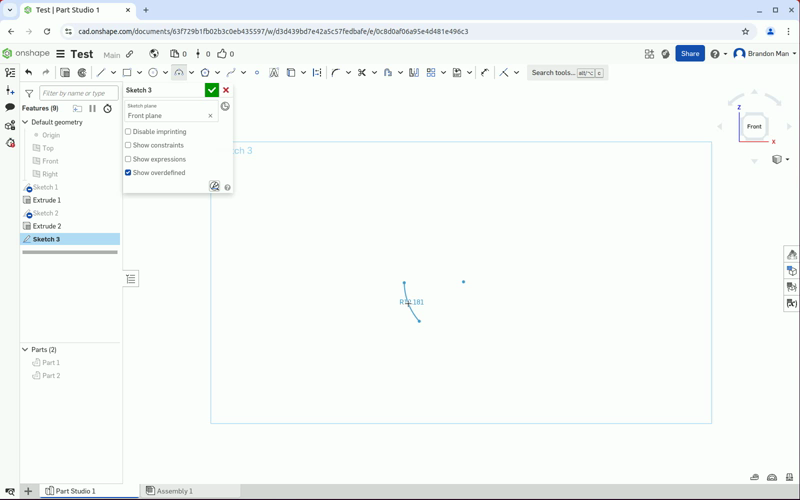
click(408, 303)
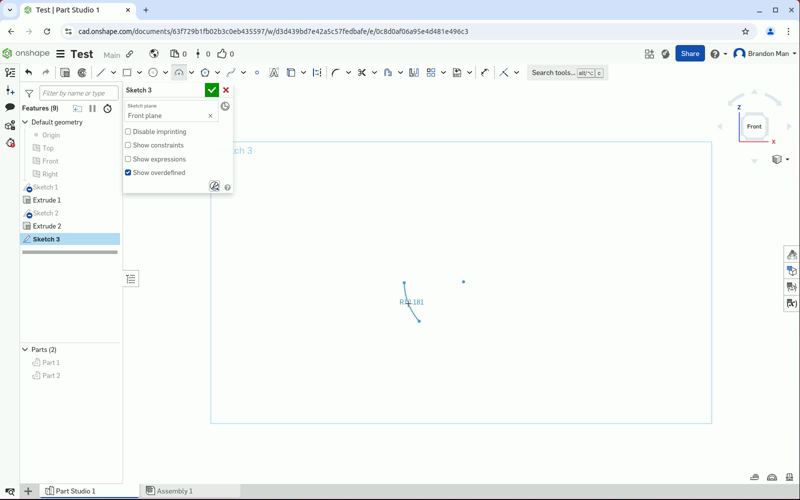
key_up(shift)
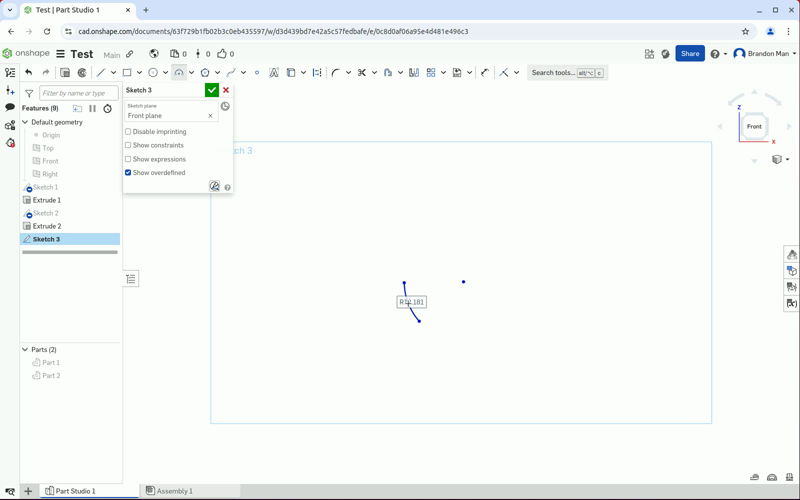
key(esc)
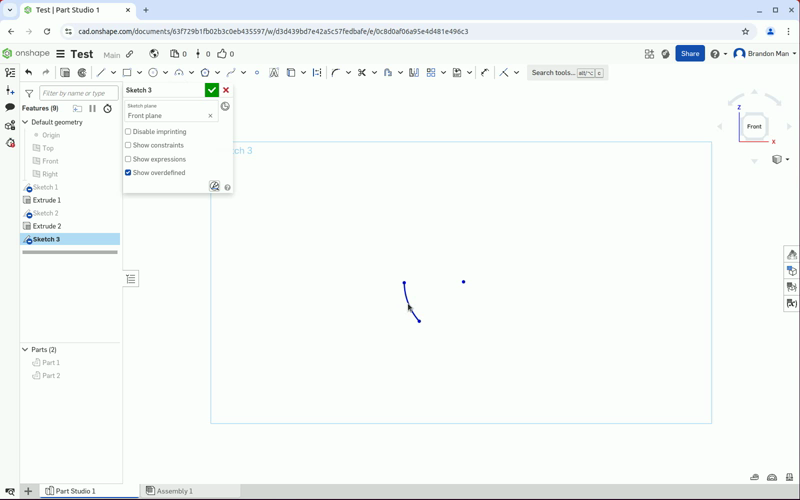
key(l)
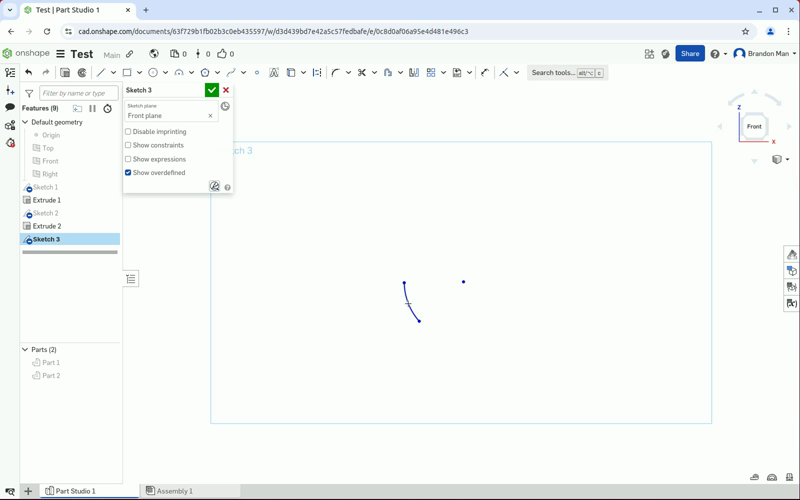
mouse_move(419, 321)
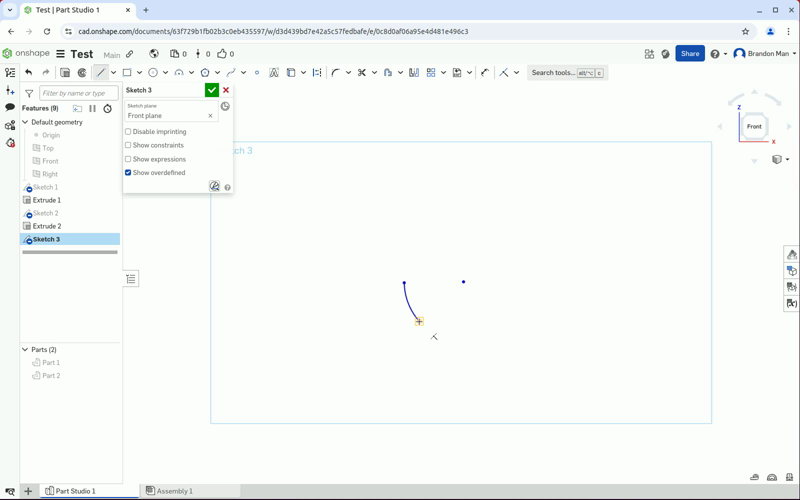
click(419, 321)
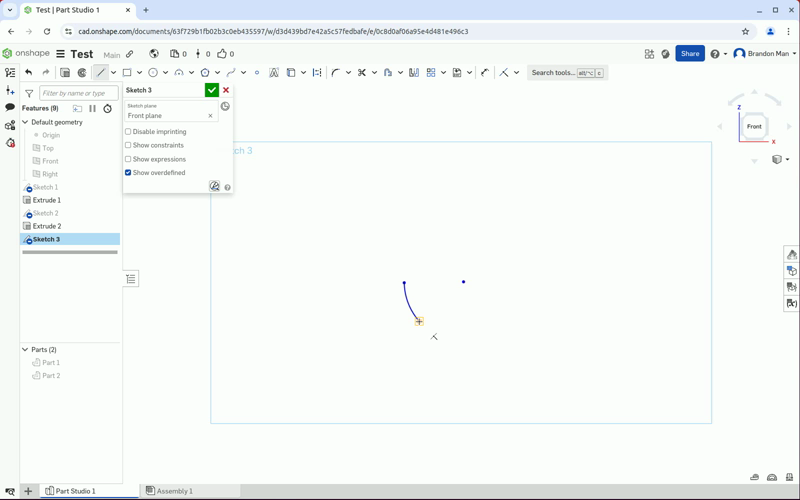
key_down(shift)
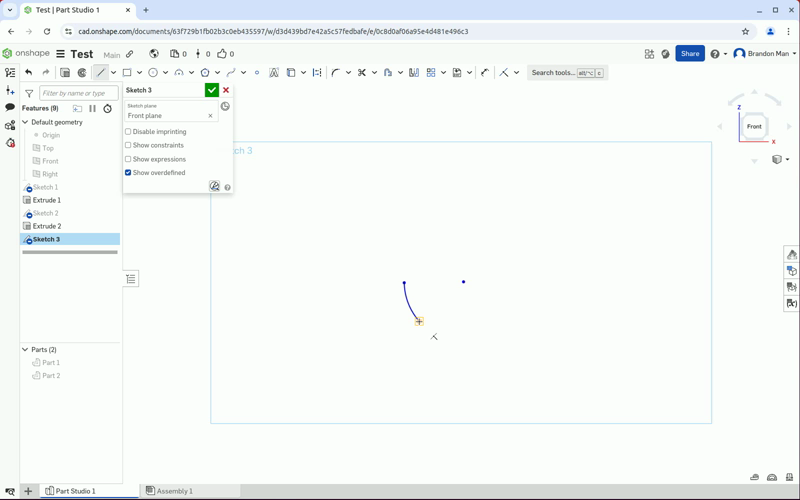
mouse_move(449, 321)
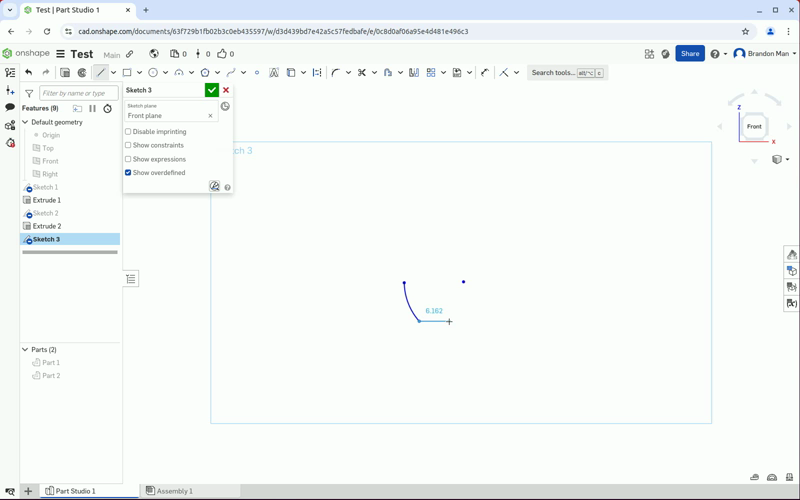
mouse_move(439, 302)
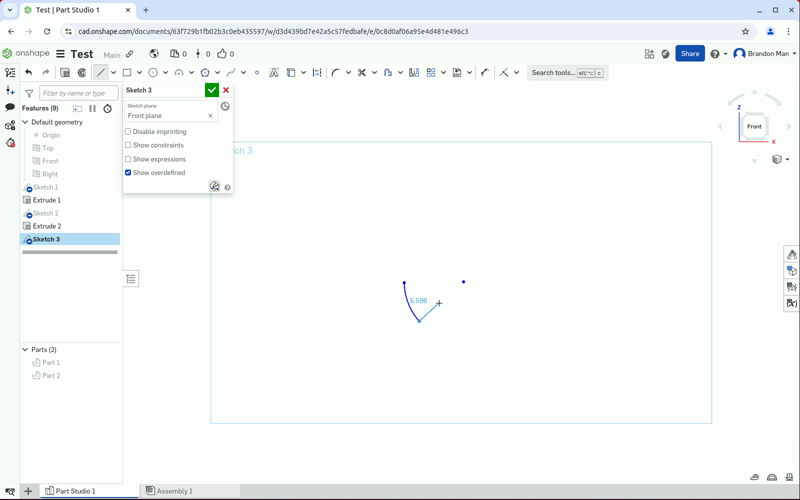
click(439, 302)
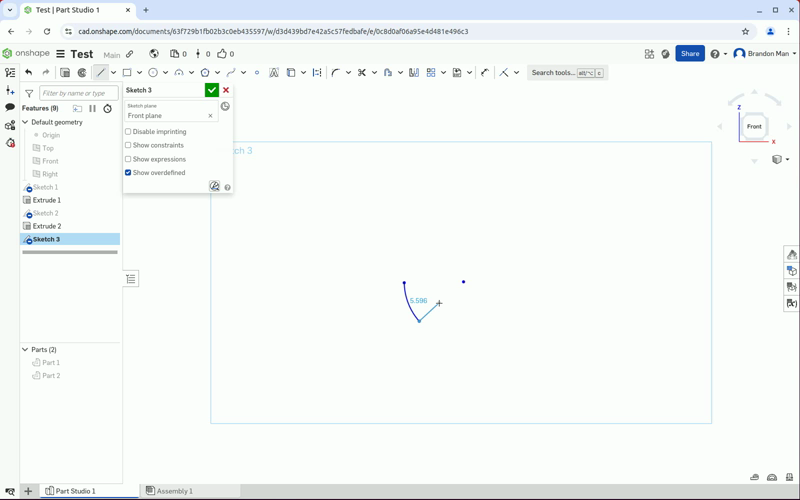
key_up(shift)
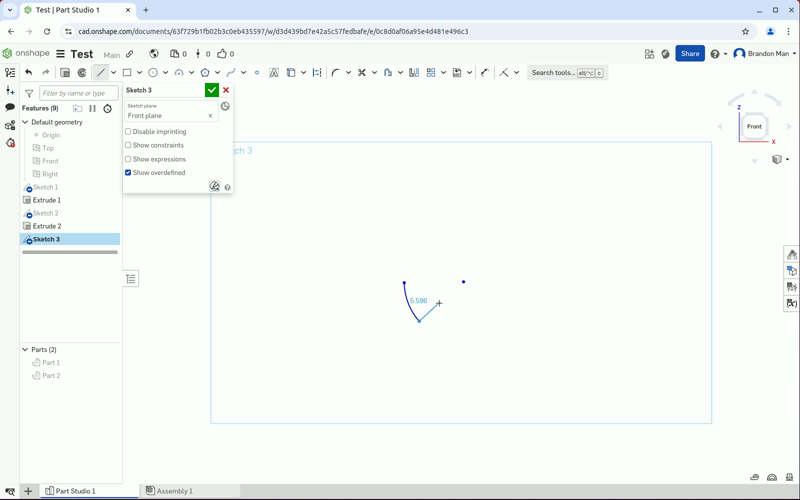
key(esc)
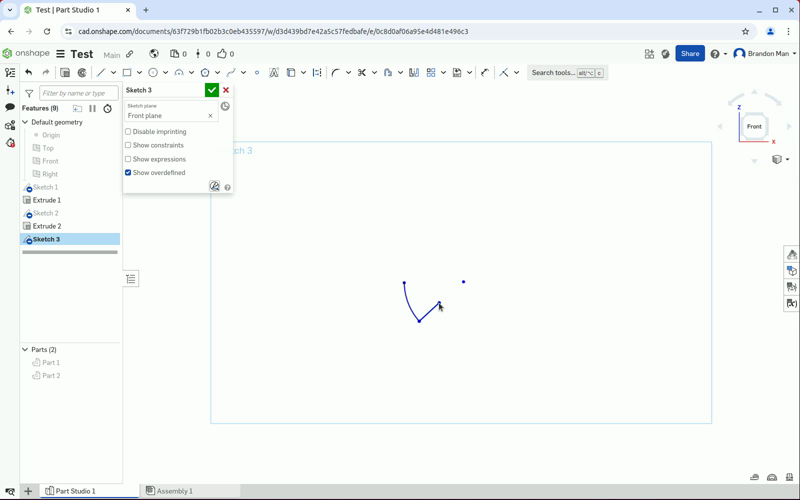
key(a)
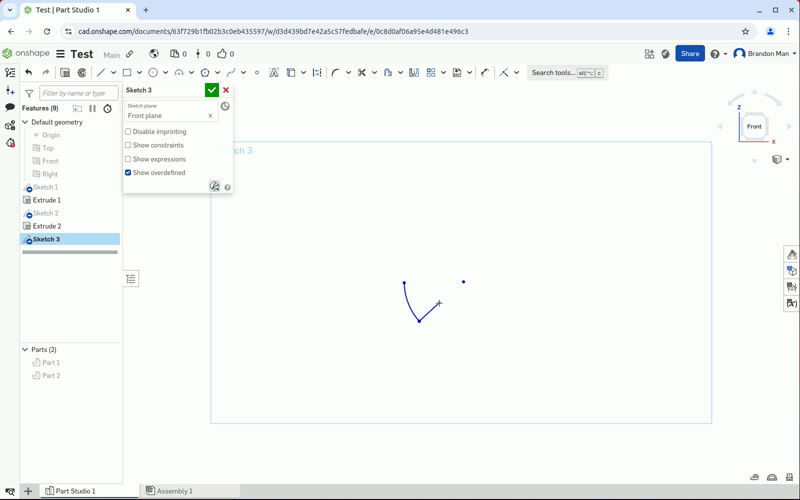
mouse_move(439, 302)
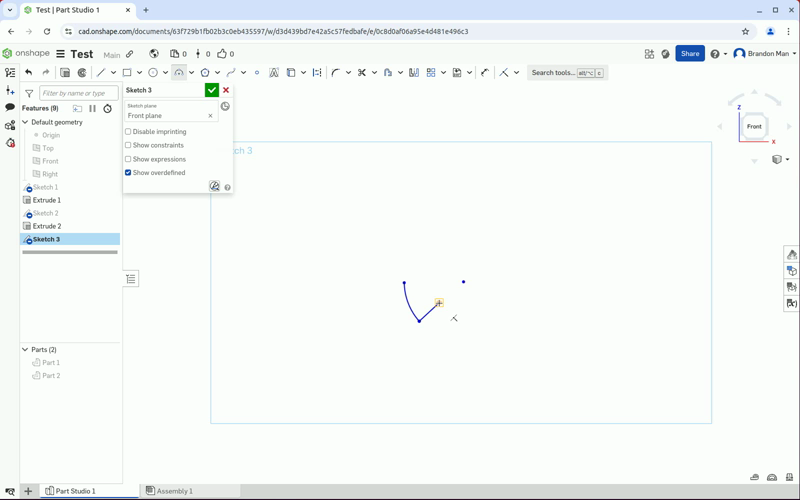
click(439, 302)
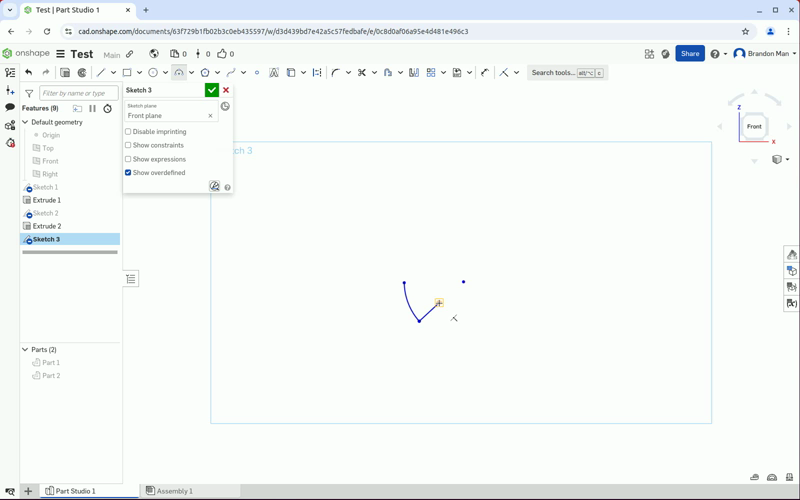
key_down(shift)
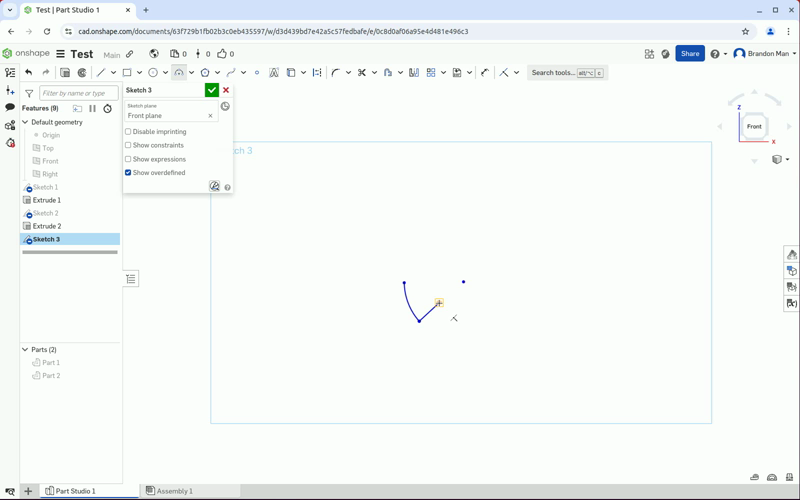
mouse_move(431, 282)
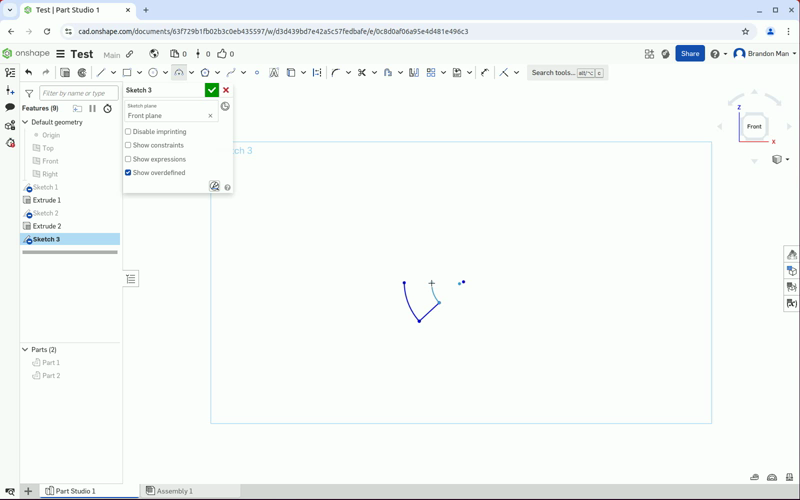
click(431, 282)
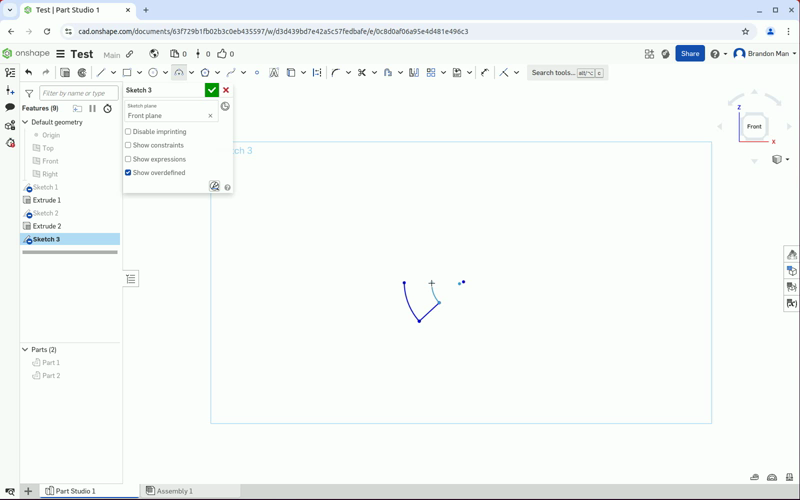
mouse_move(433, 293)
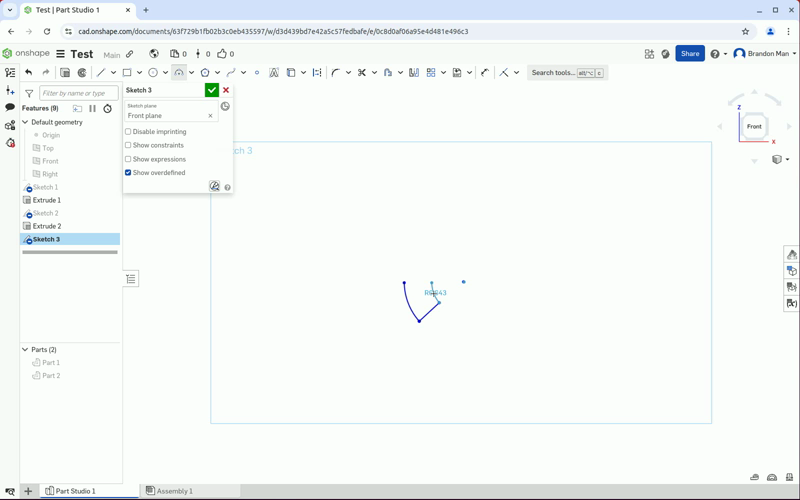
click(433, 293)
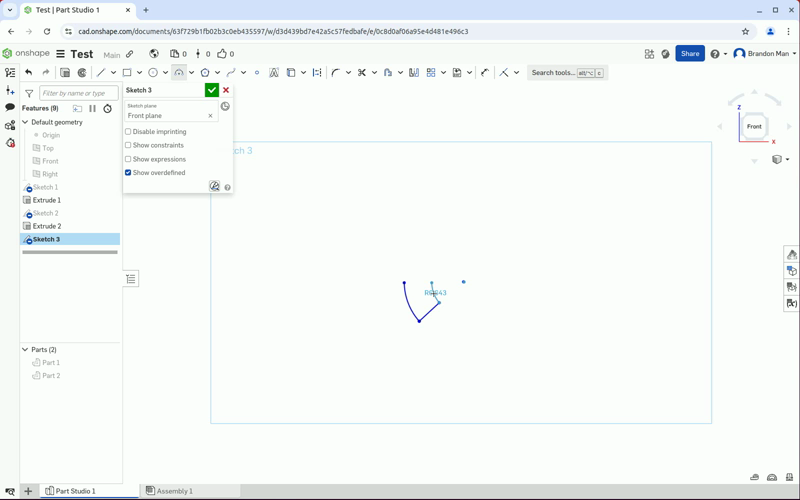
key_up(shift)
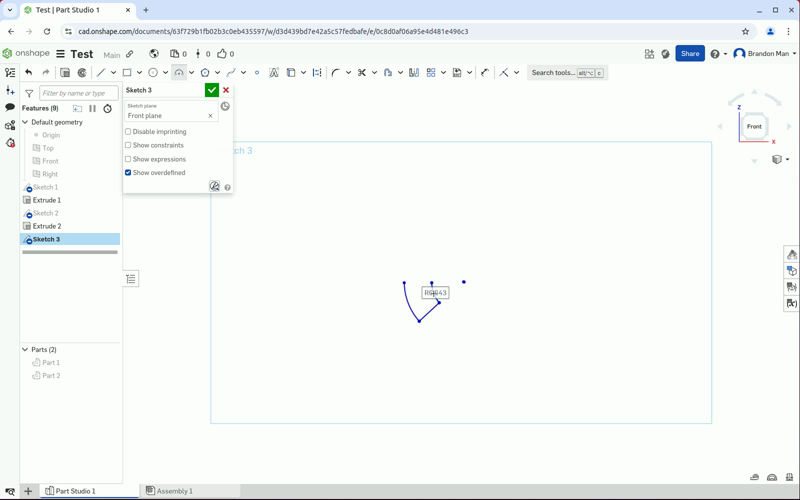
key(esc)
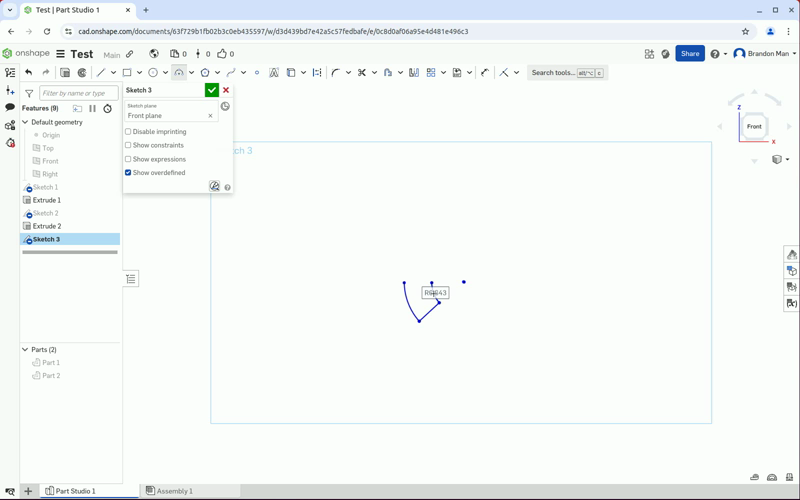
key(l)
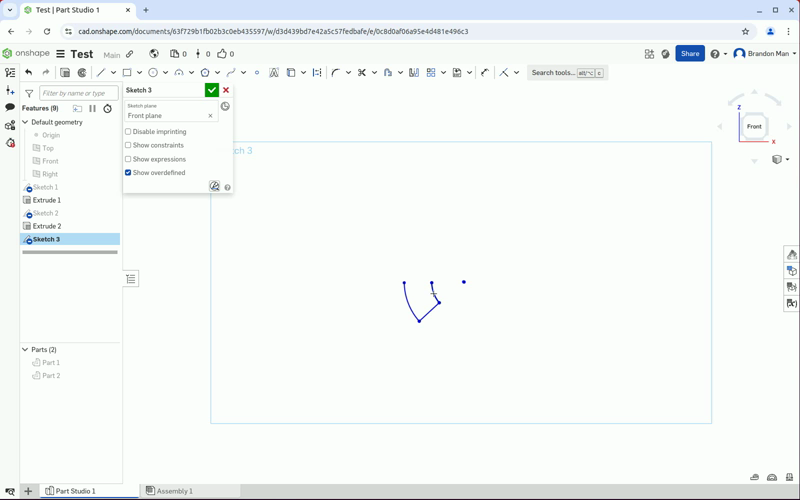
mouse_move(431, 282)
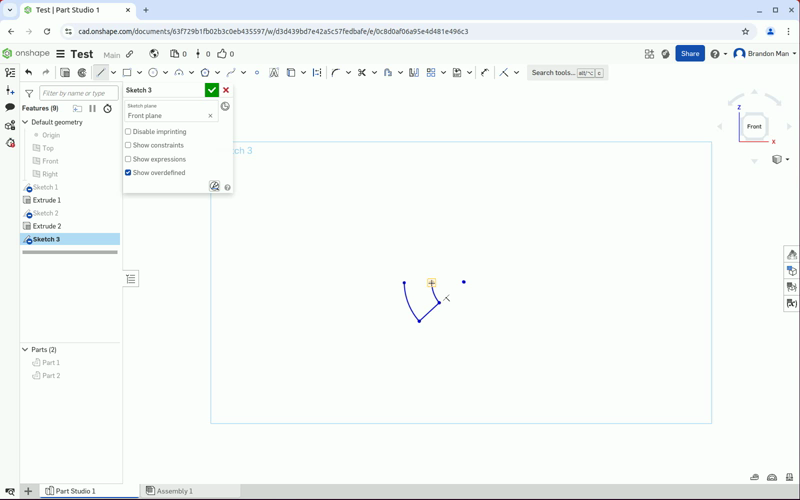
click(431, 282)
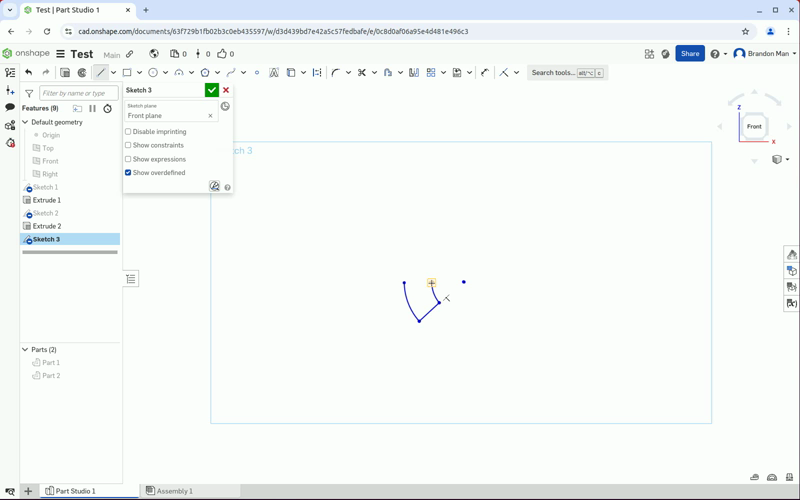
mouse_move(461, 282)
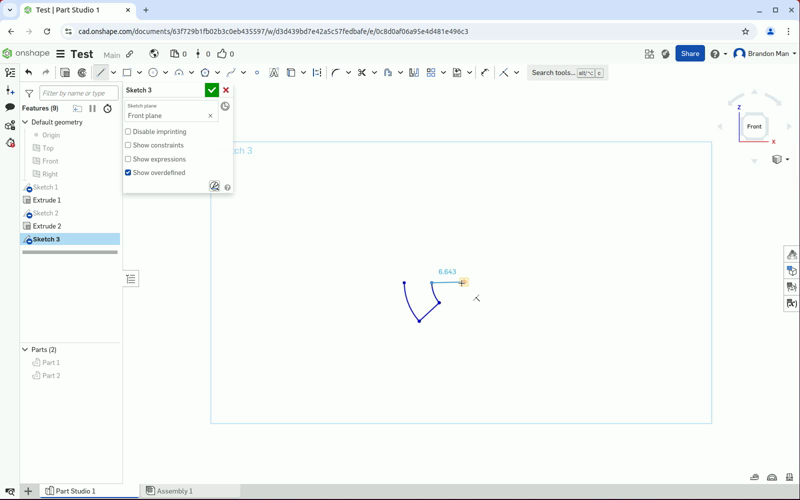
key_down(shift)
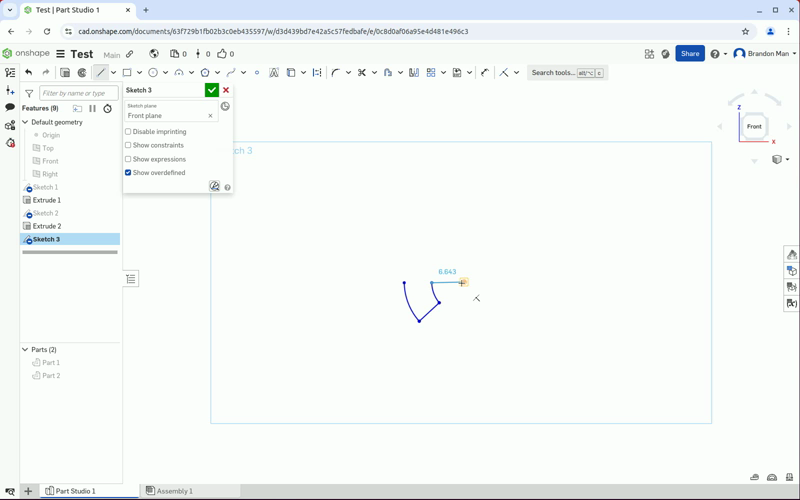
mouse_move(404, 282)
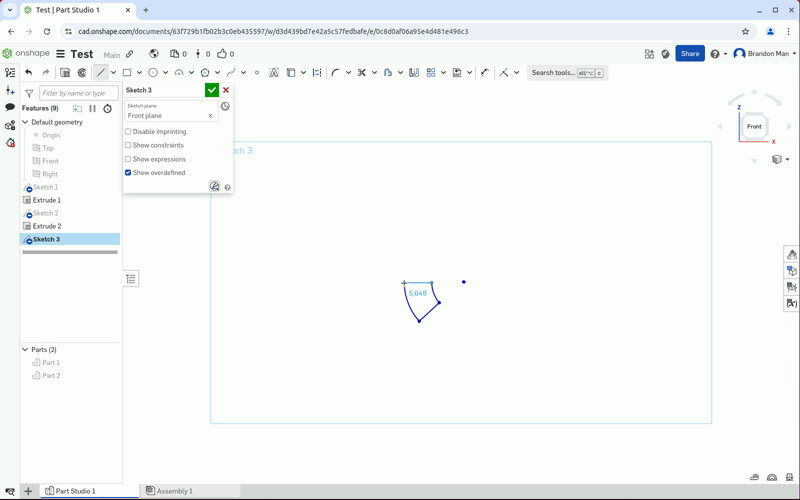
key_up(shift)
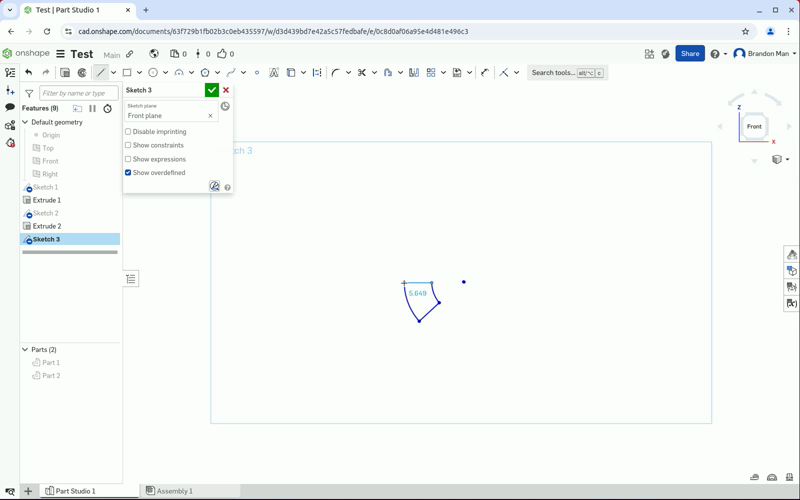
click(404, 282)
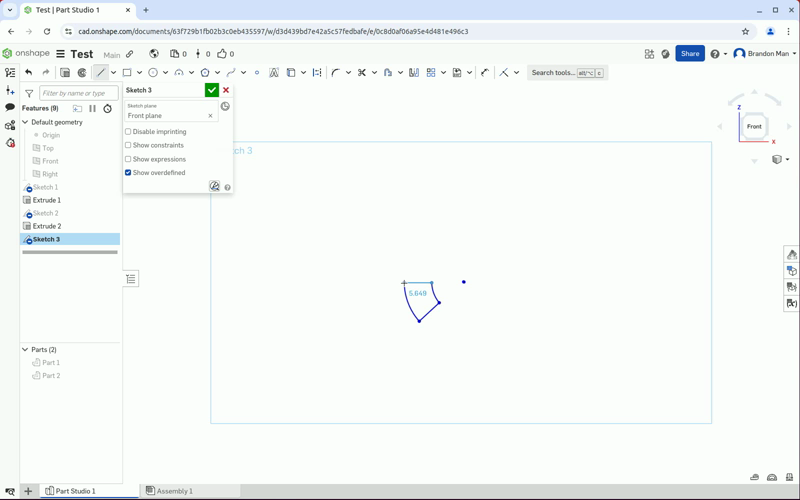
key(esc)
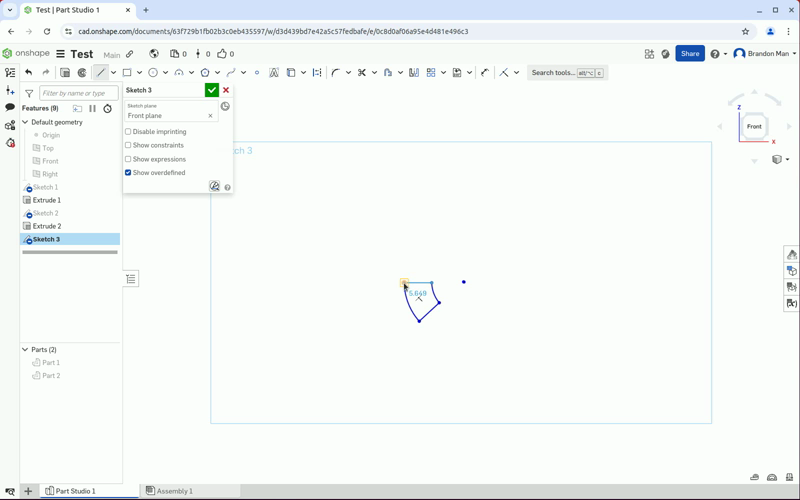
mouse_move(424, 304)
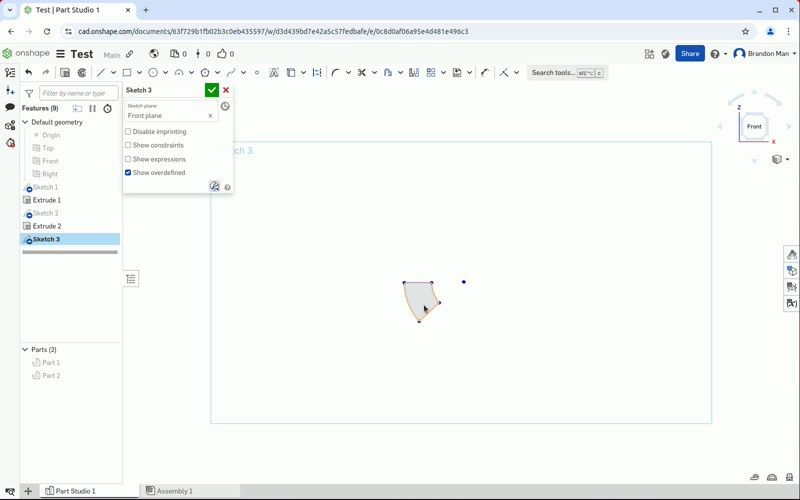
scroll(6)
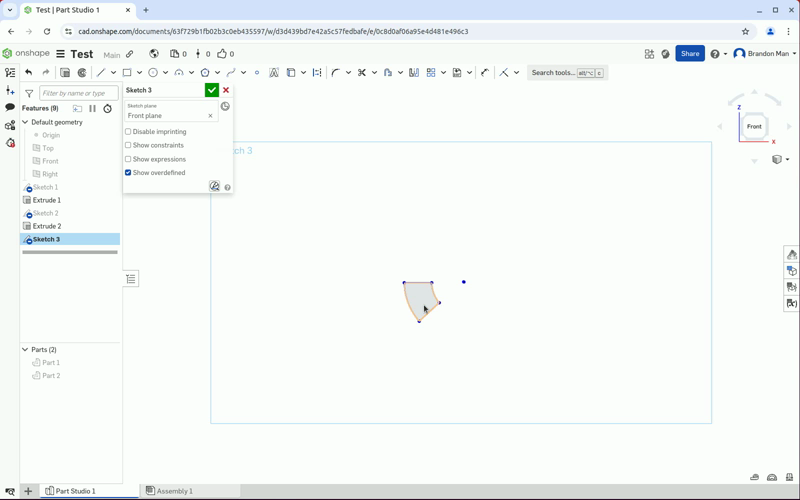
scroll(6)
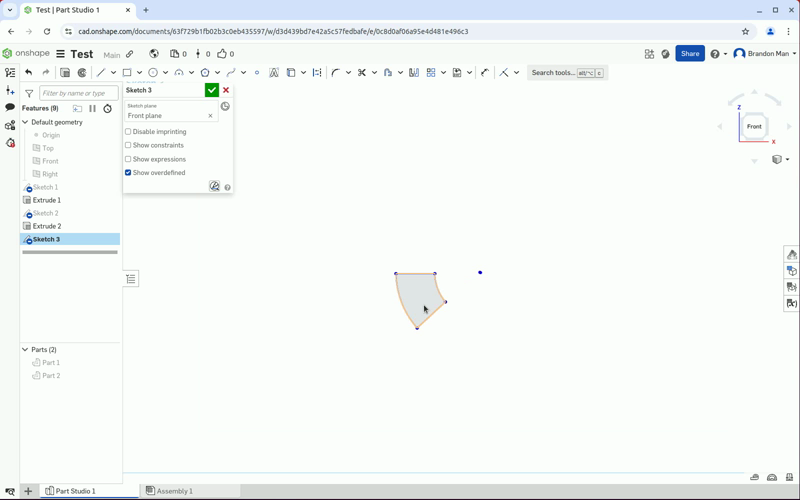
scroll(6)
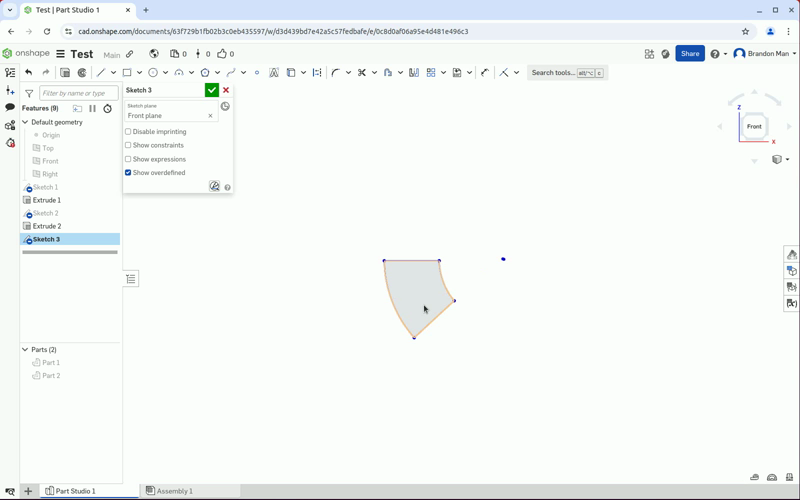
scroll(6)
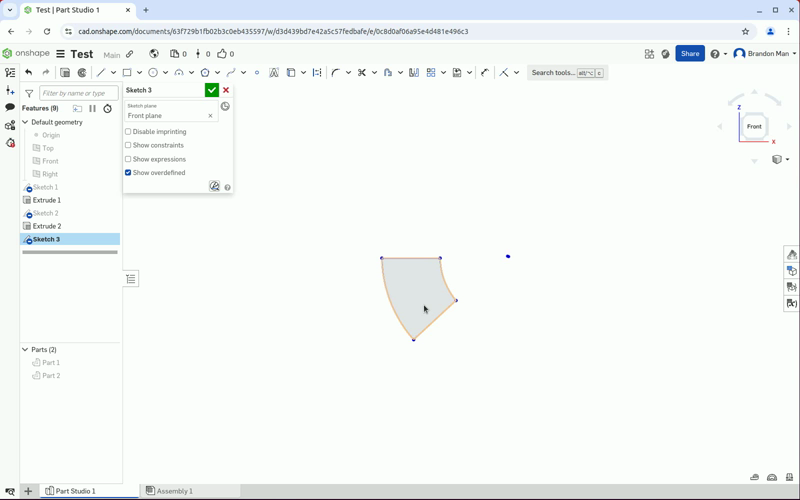
scroll(6)
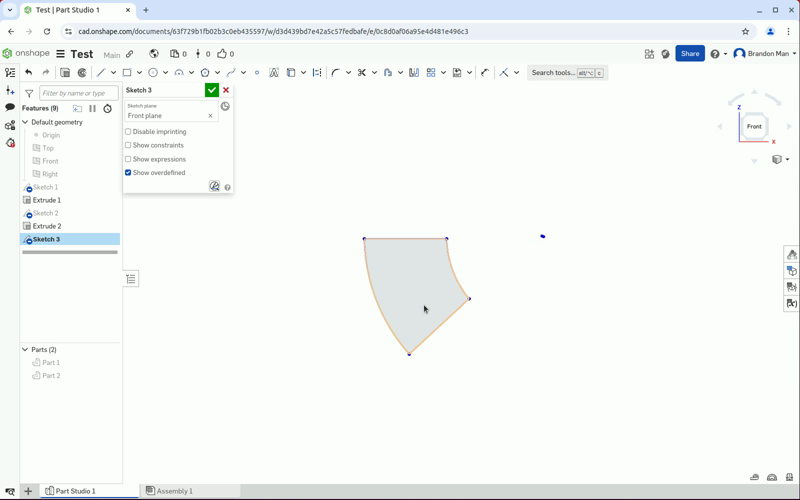
scroll(6)
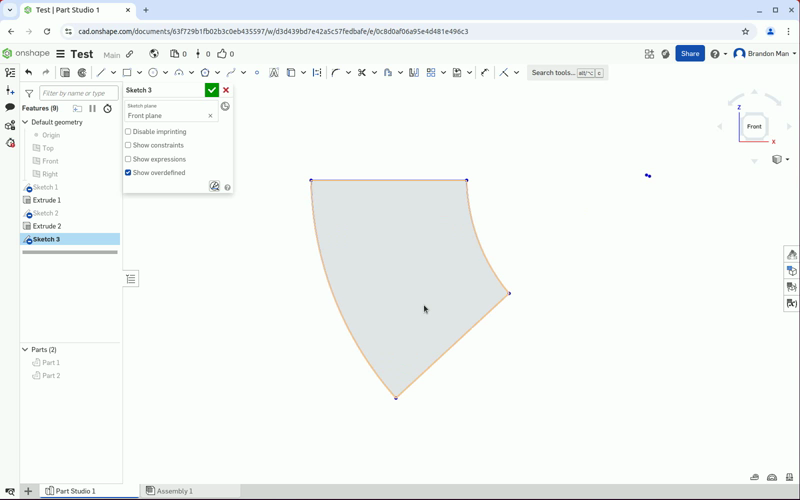
scroll(6)
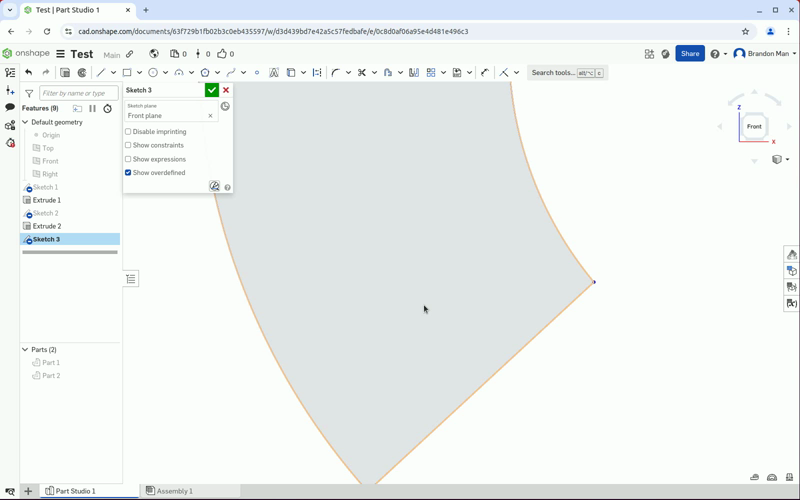
click(424, 304)
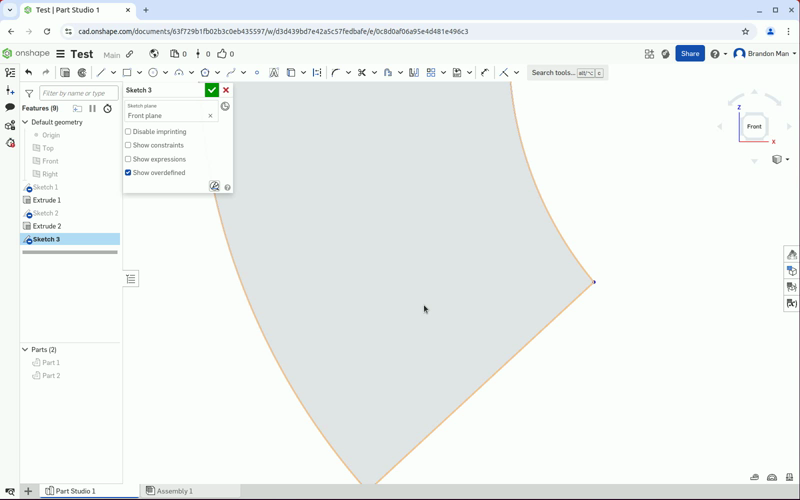
scroll(-6)
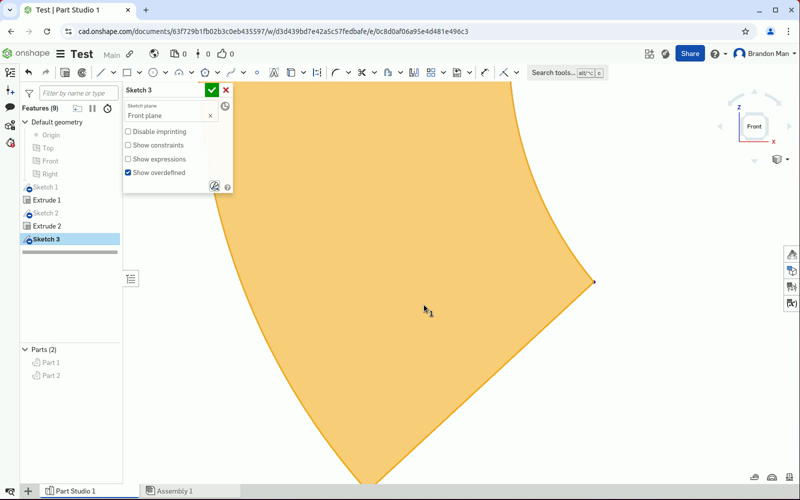
scroll(-6)
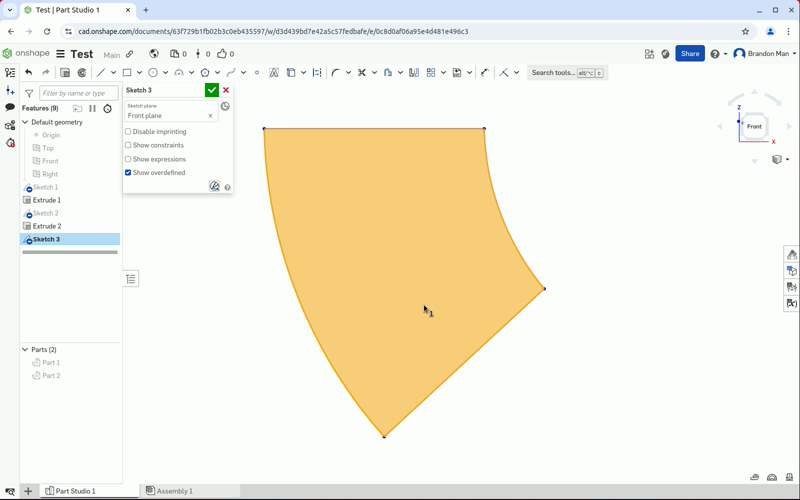
scroll(-6)
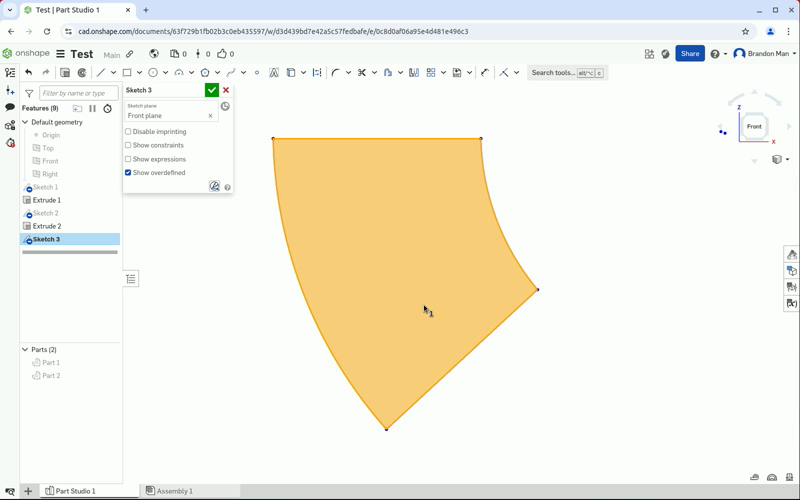
scroll(-6)
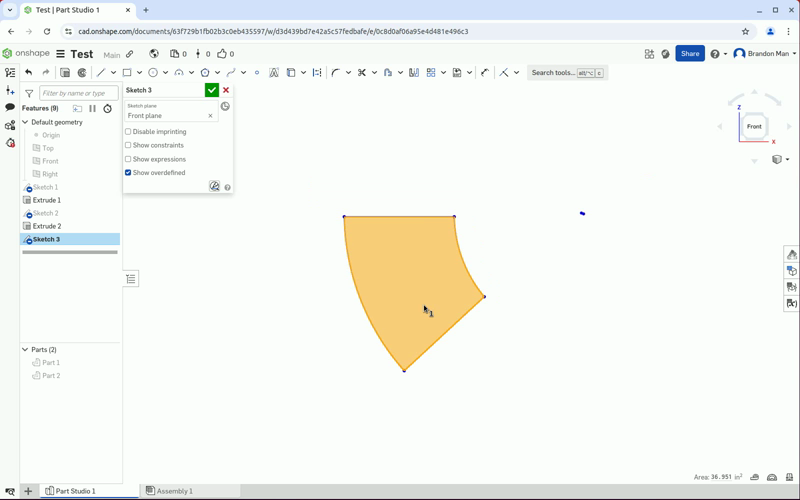
scroll(-6)
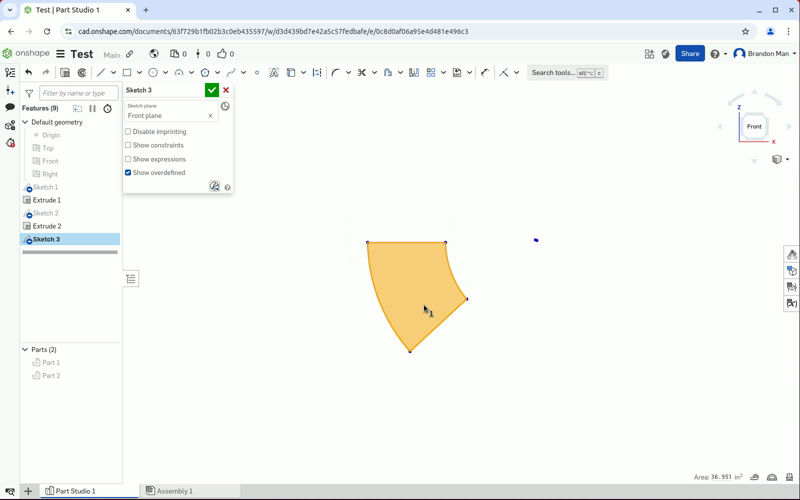
scroll(-6)
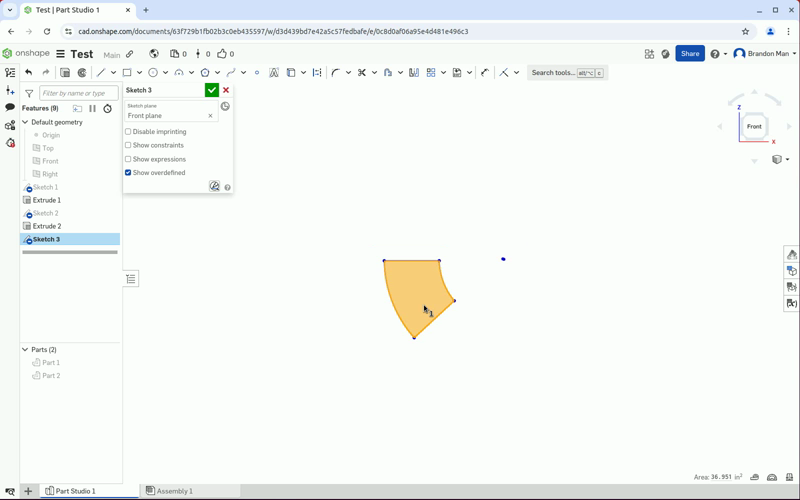
scroll(-6)
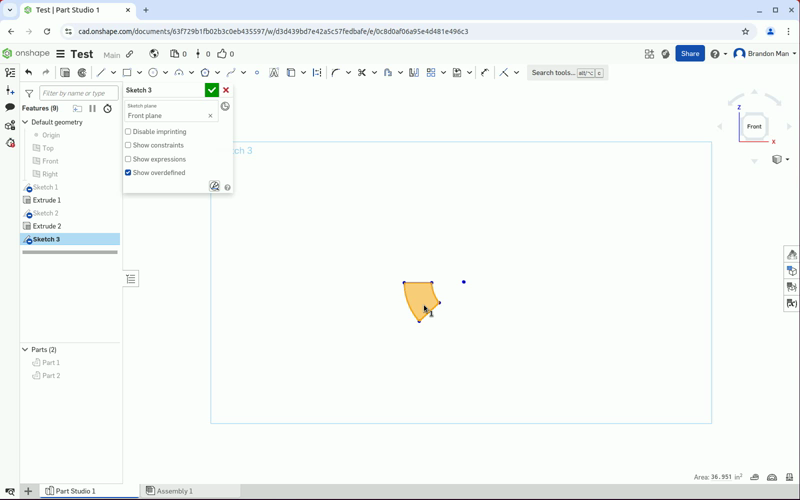
mouse_move(73, 352)
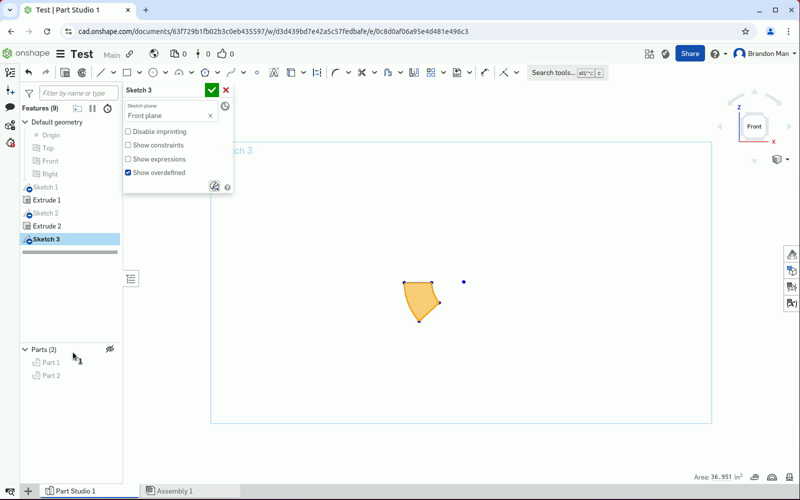
key(shift+y)
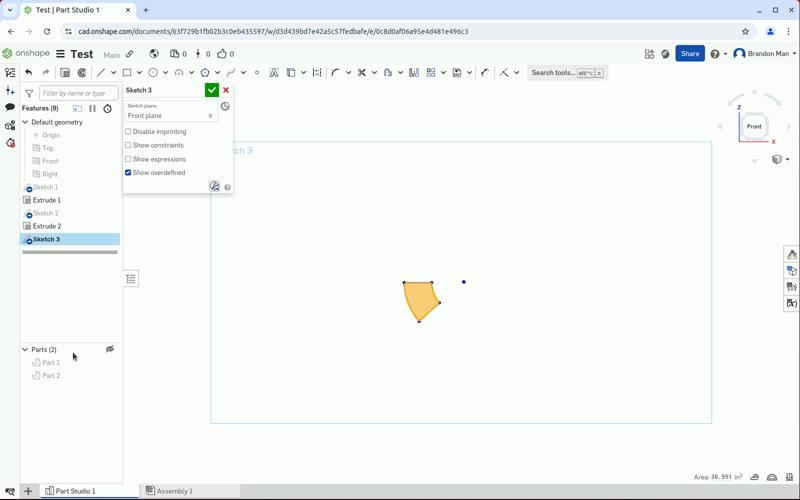
key(shift+e)
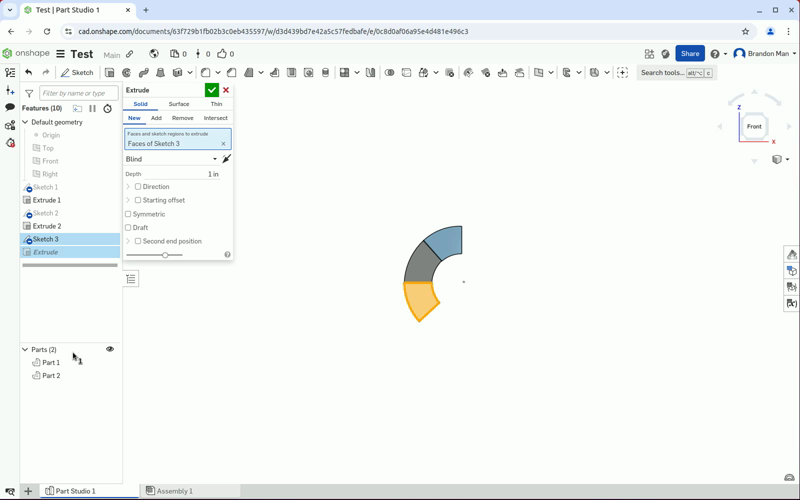
mouse_move(143, 106)
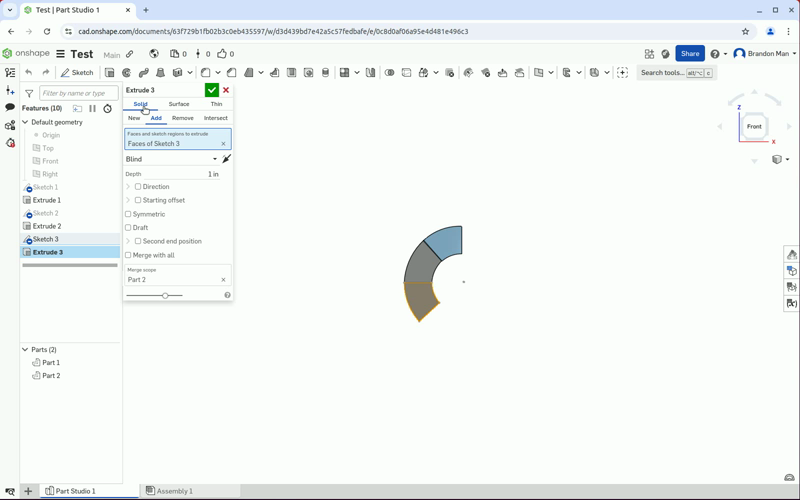
click(143, 106)
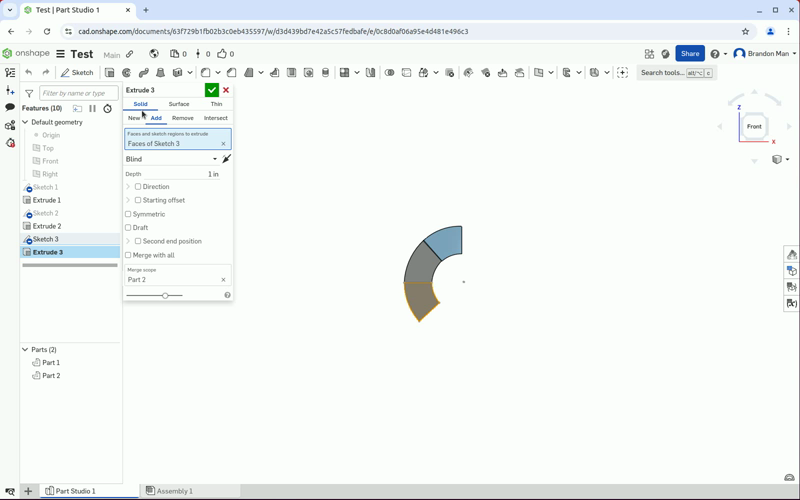
mouse_move(137, 120)
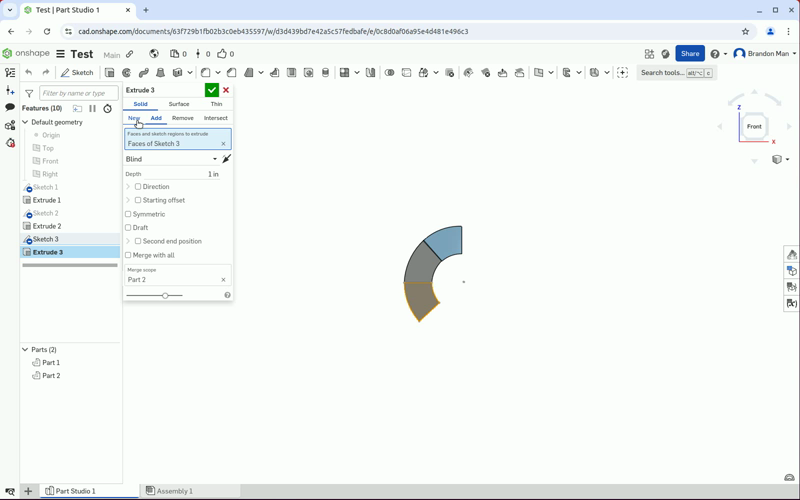
click(137, 120)
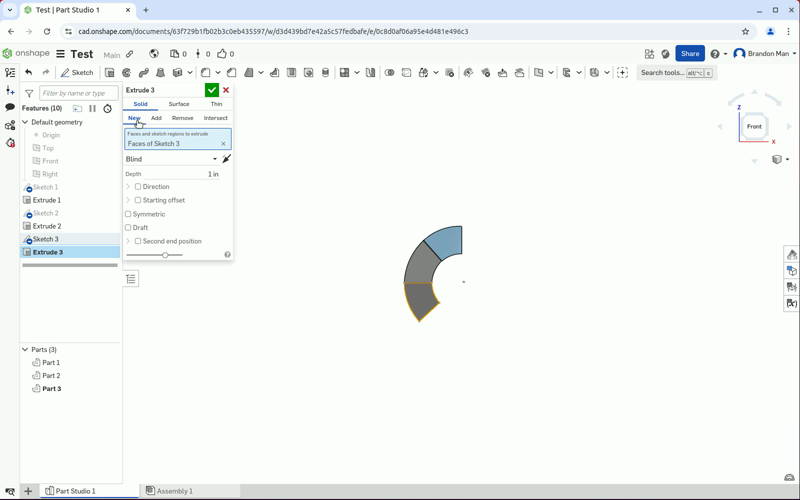
key(tab, 4)
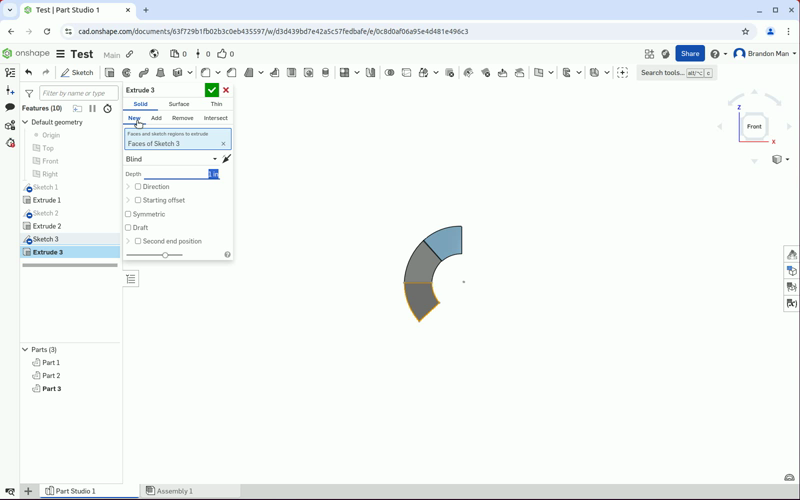
text(23.108)
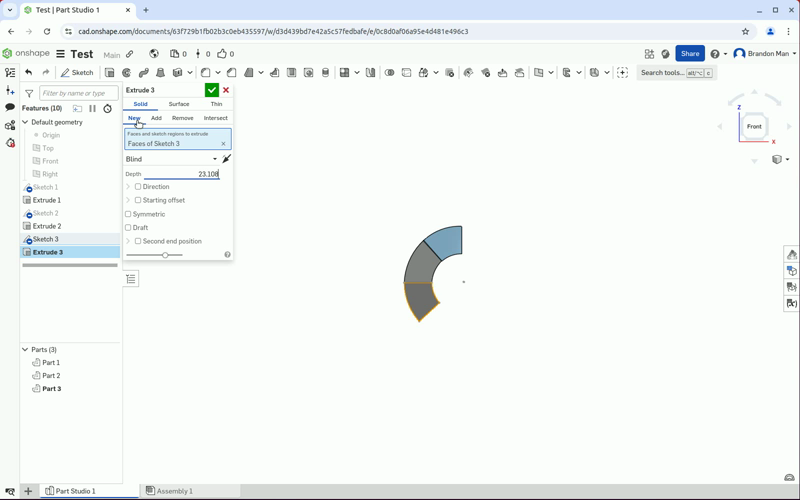
key(enter)
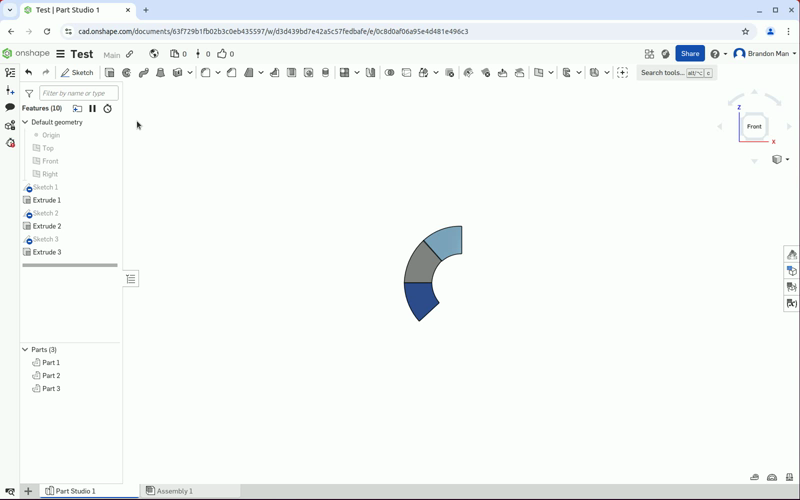
key(shift+h)
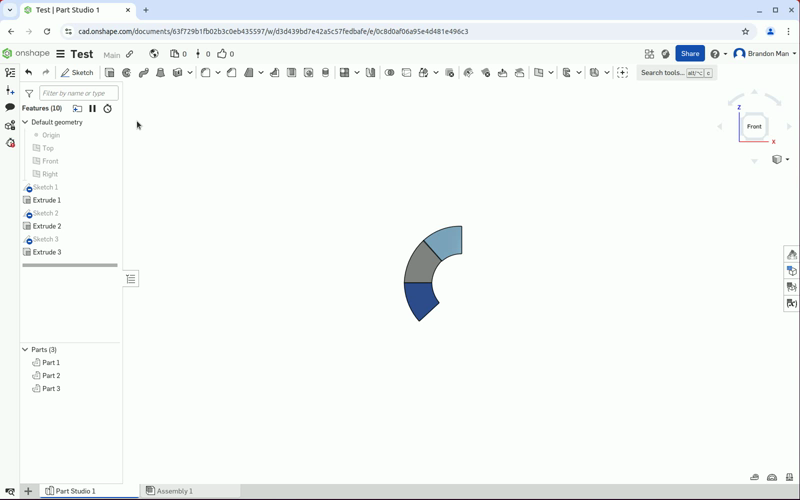
key(shift+h)
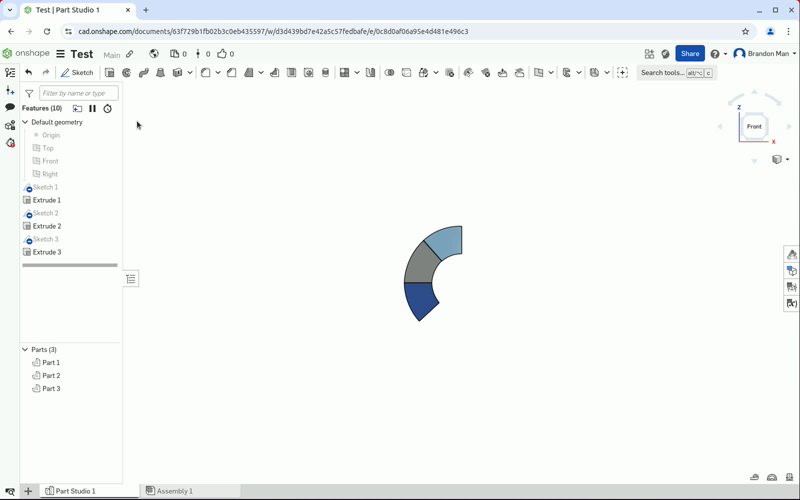
mouse_move(73, 189)
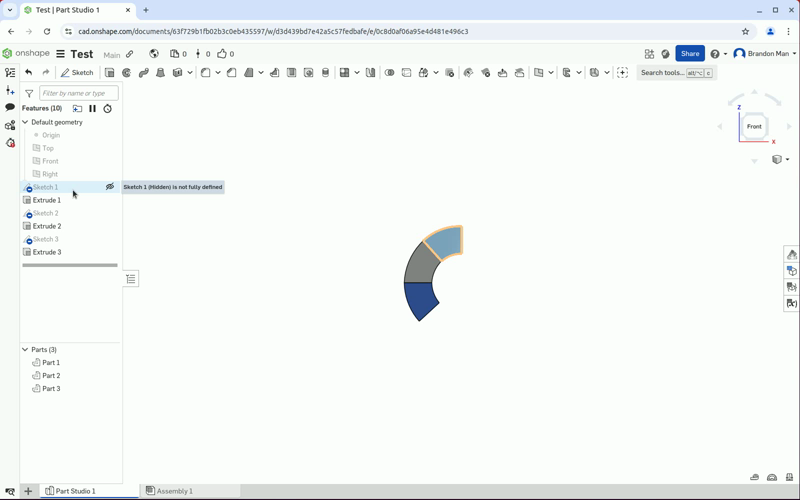
click(73, 189)
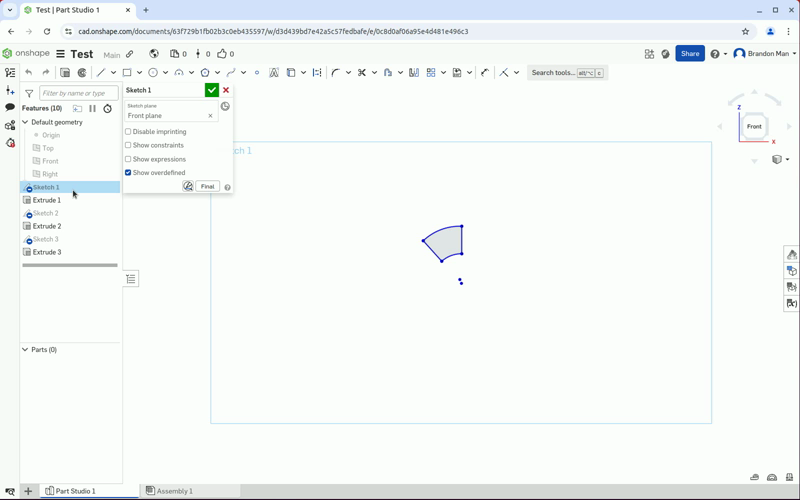
mouse_move(229, 92)
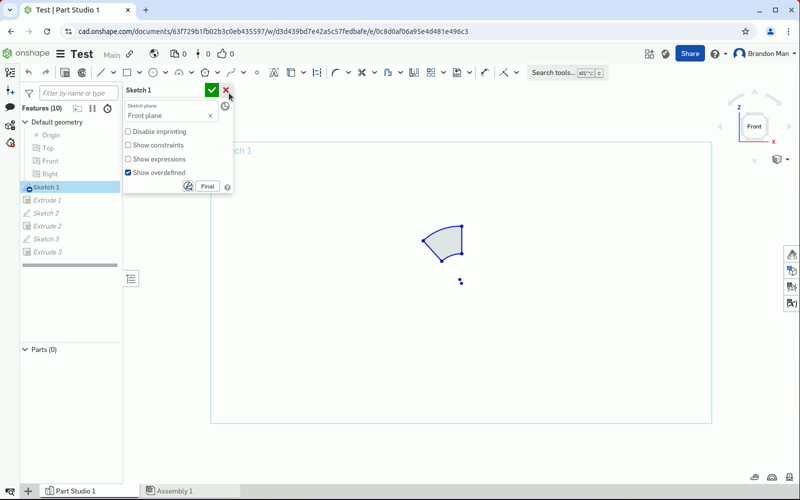
click(229, 92)
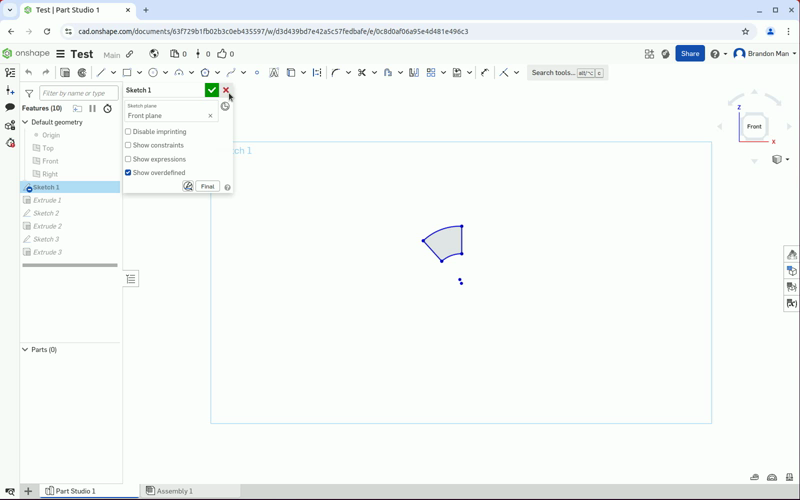
key(shift+s)
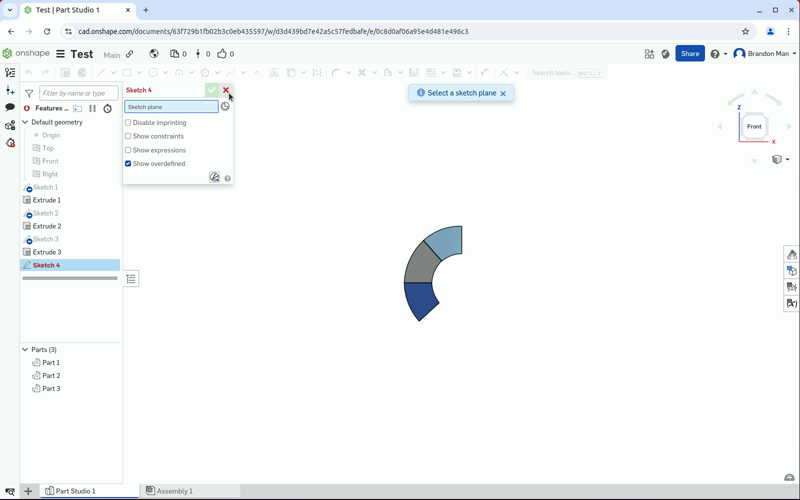
mouse_move(73, 163)
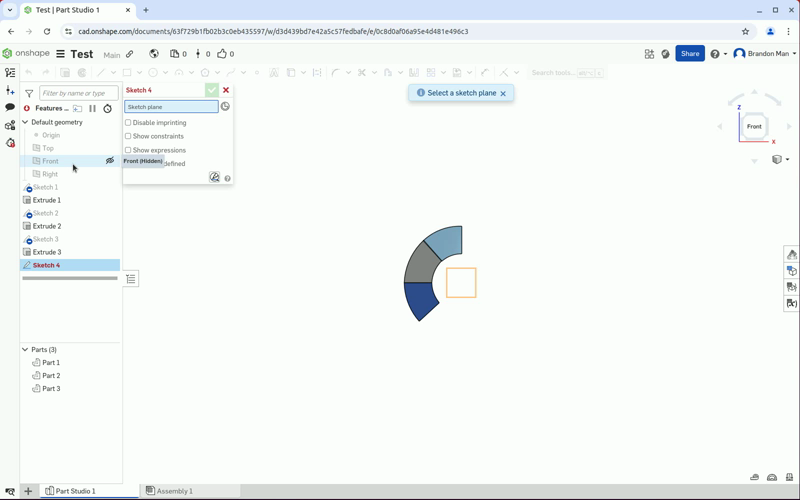
click(73, 163)
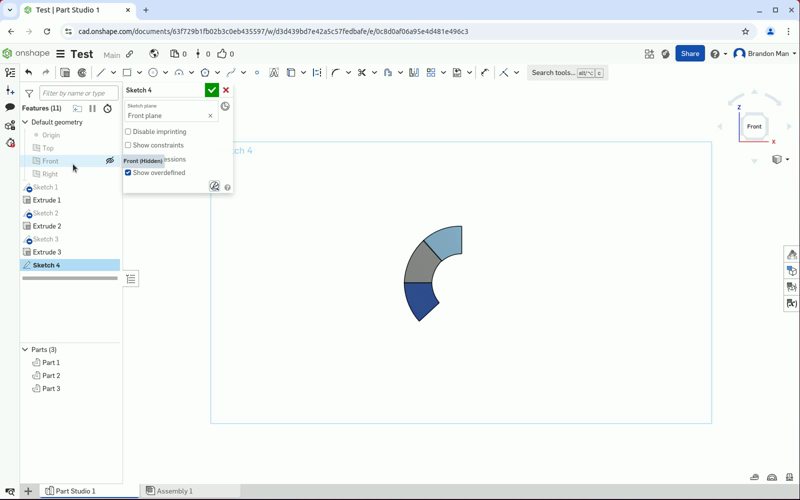
mouse_move(73, 352)
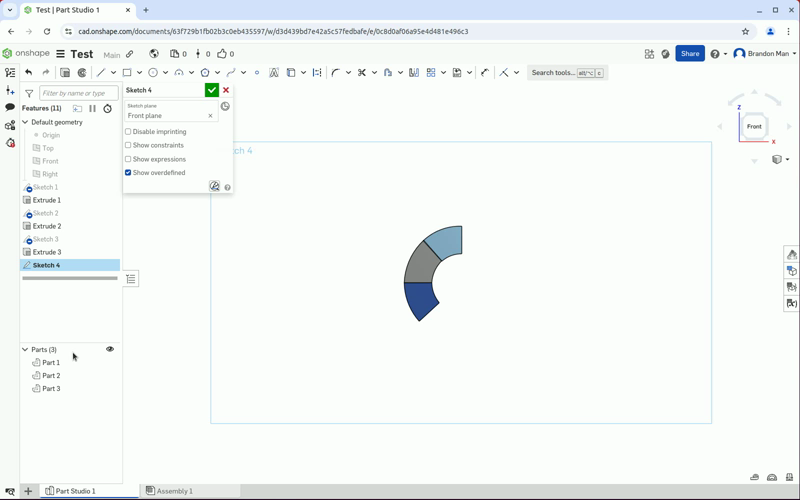
key(y)
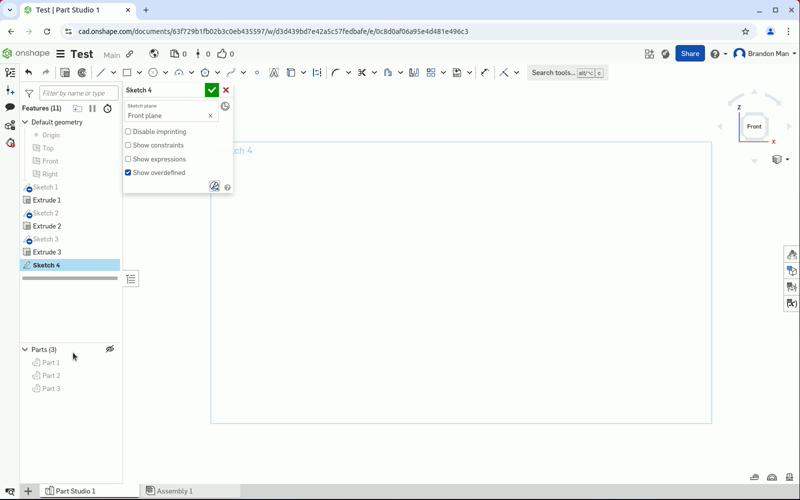
key(a)
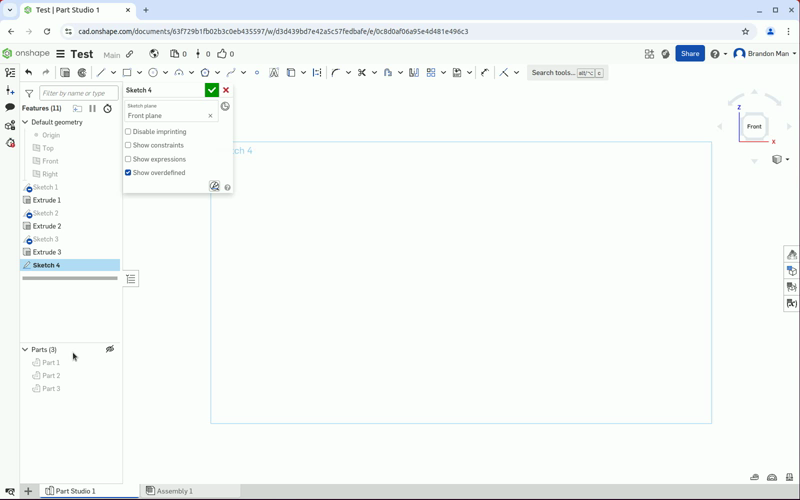
key_down(shift)
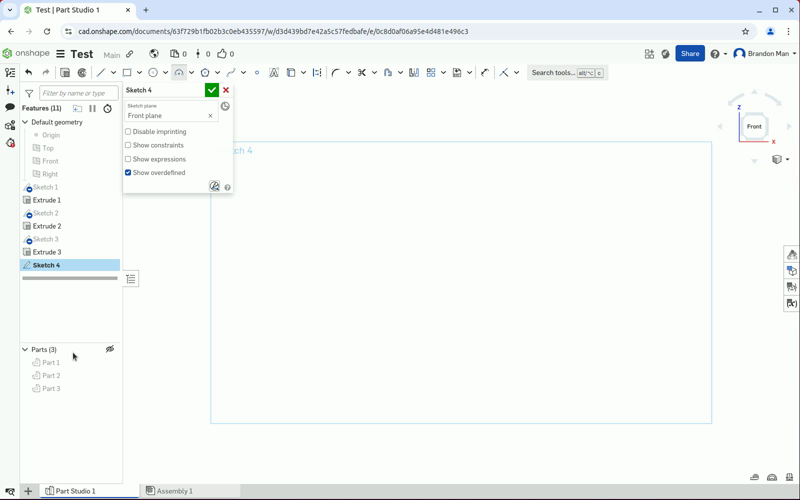
mouse_move(418, 320)
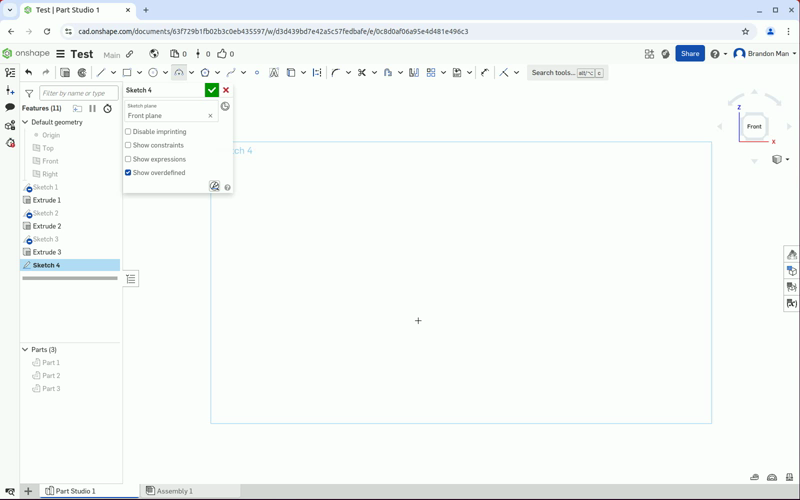
click(418, 320)
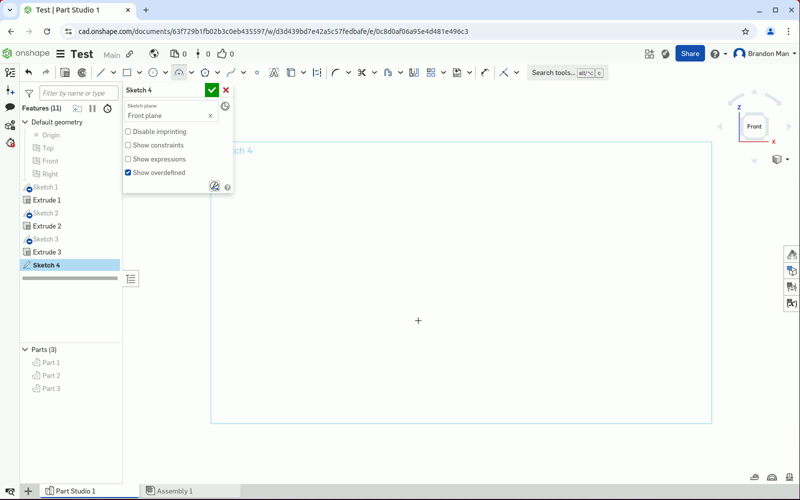
key_up(shift)
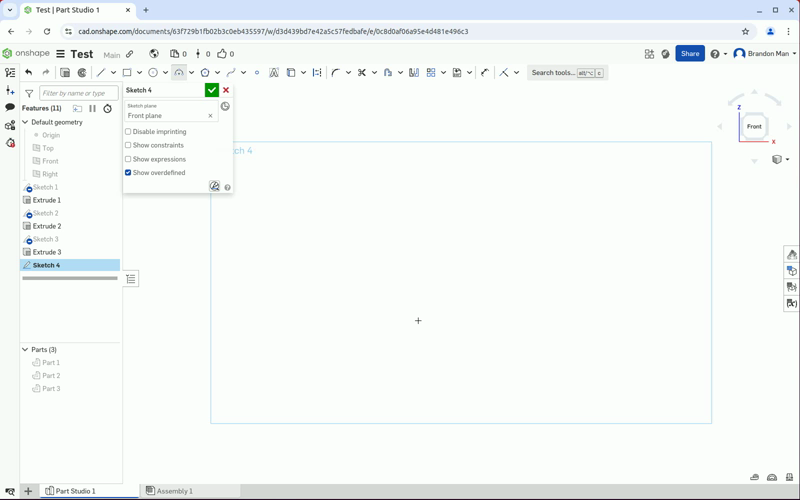
key_down(shift)
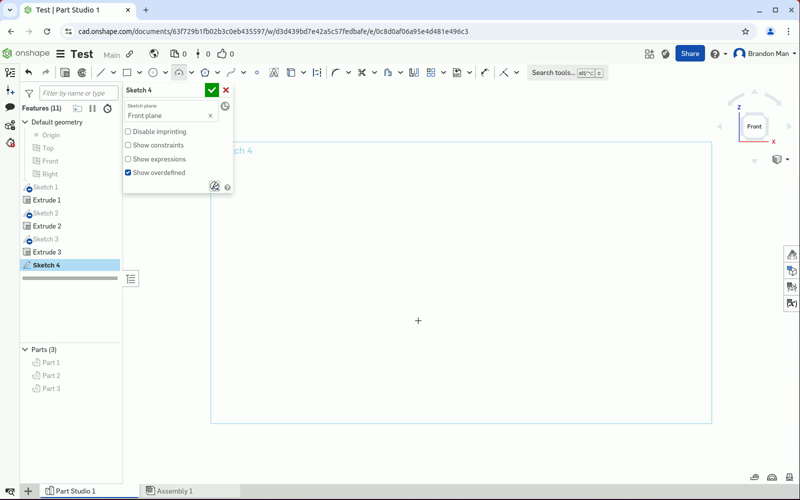
mouse_move(461, 339)
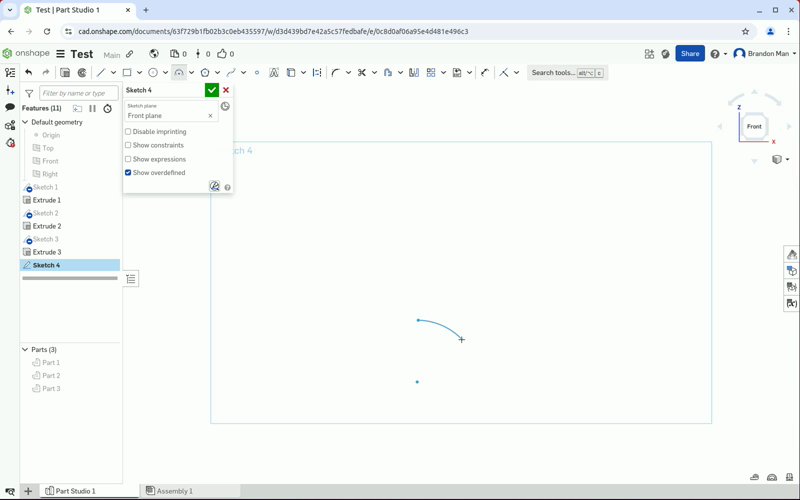
click(461, 339)
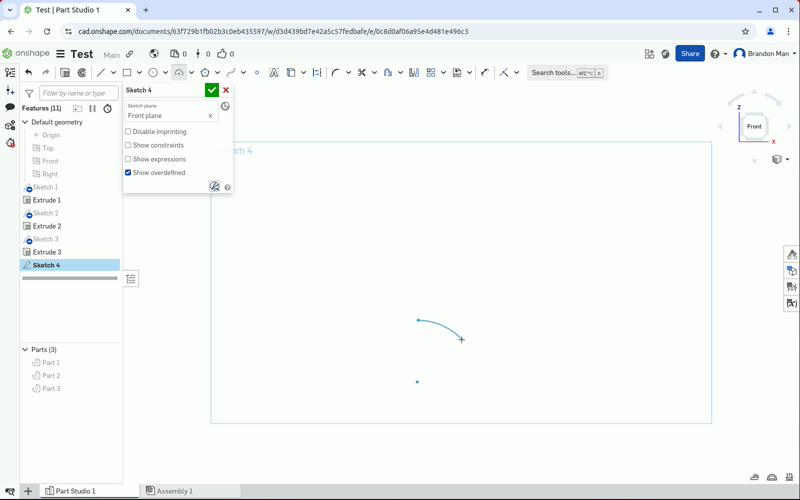
mouse_move(437, 334)
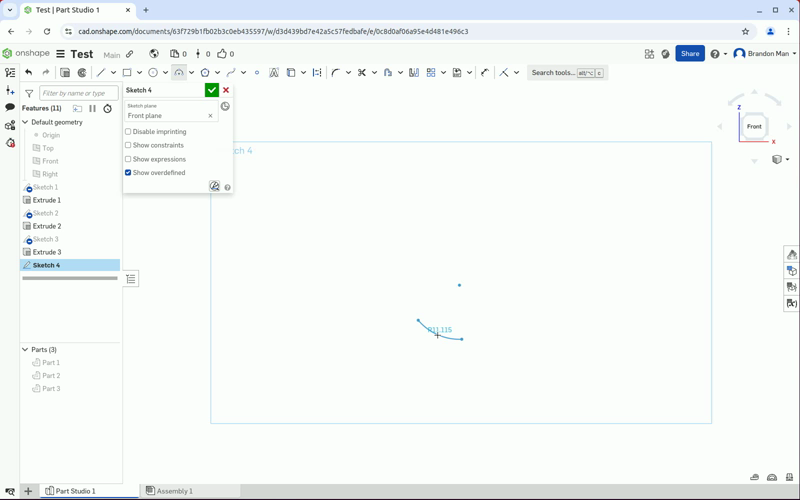
click(437, 334)
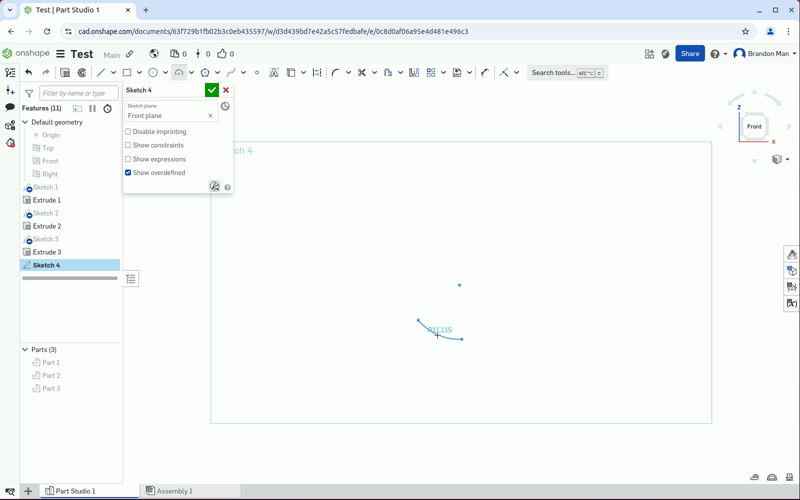
key_up(shift)
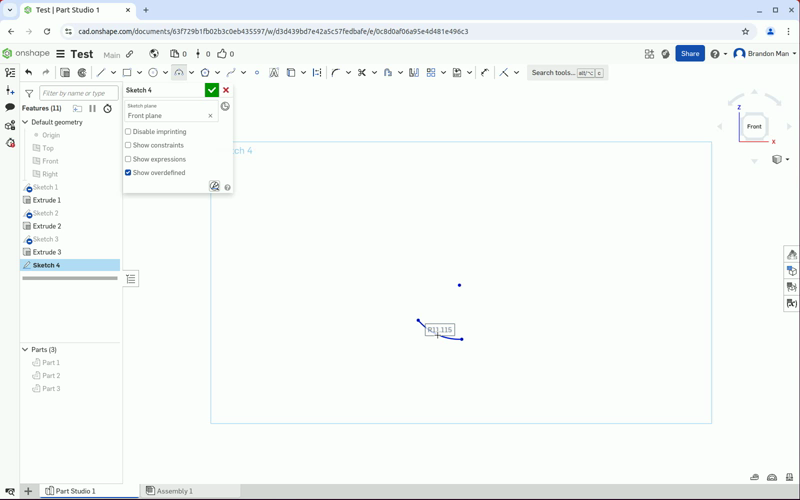
key(esc)
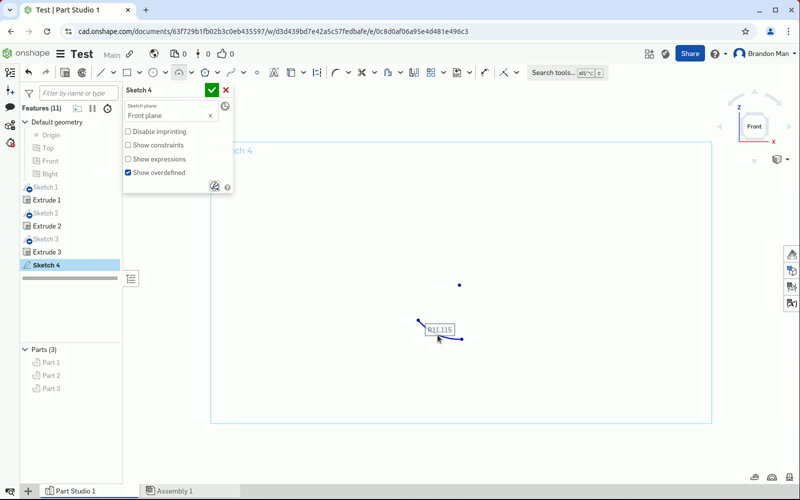
key(l)
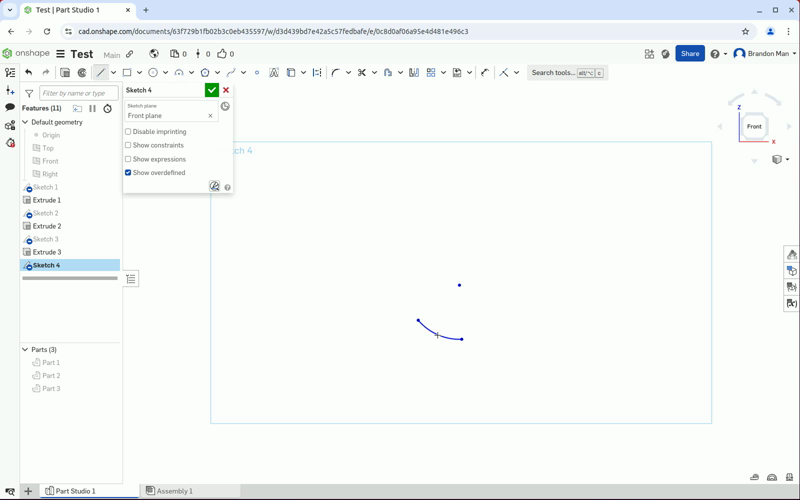
mouse_move(461, 339)
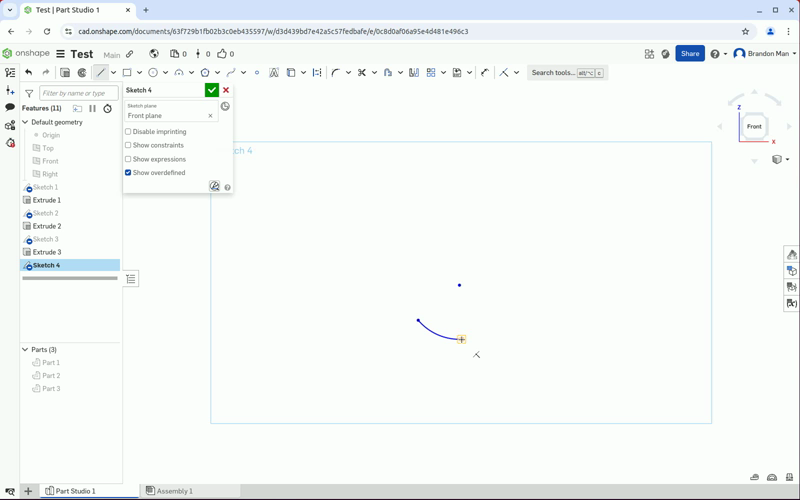
click(461, 339)
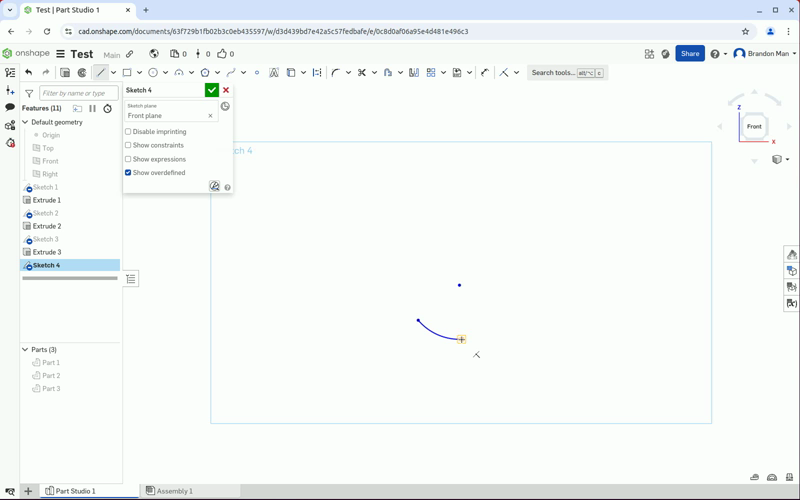
key_down(shift)
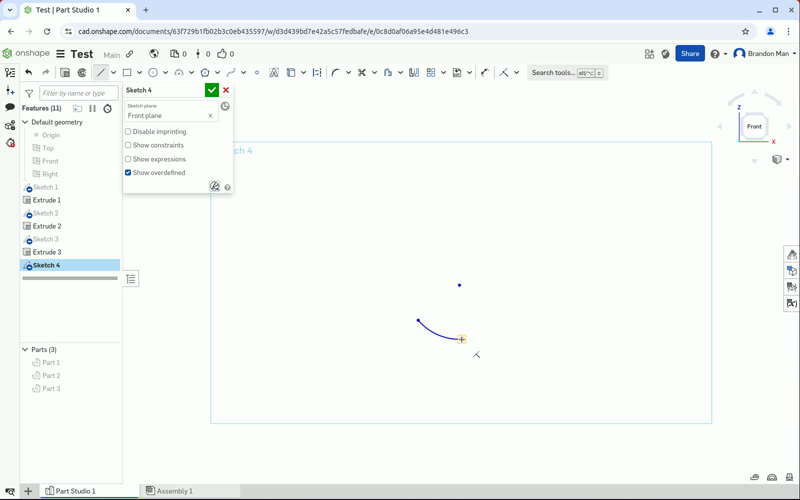
mouse_move(491, 339)
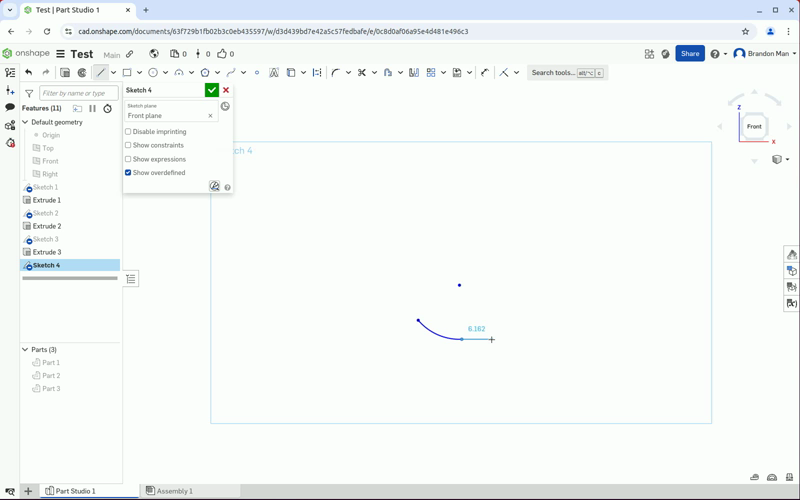
mouse_move(461, 311)
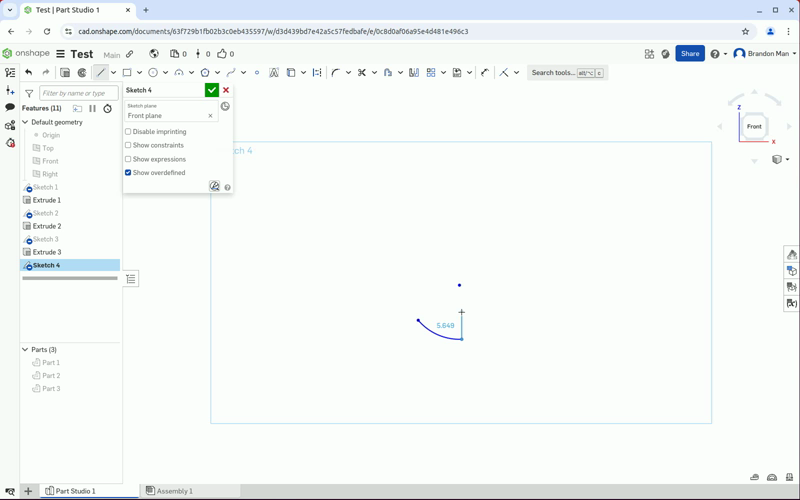
click(461, 311)
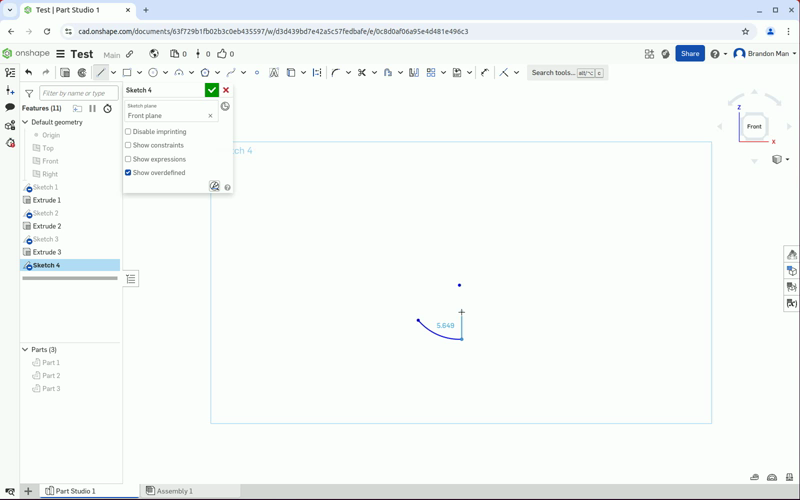
key_up(shift)
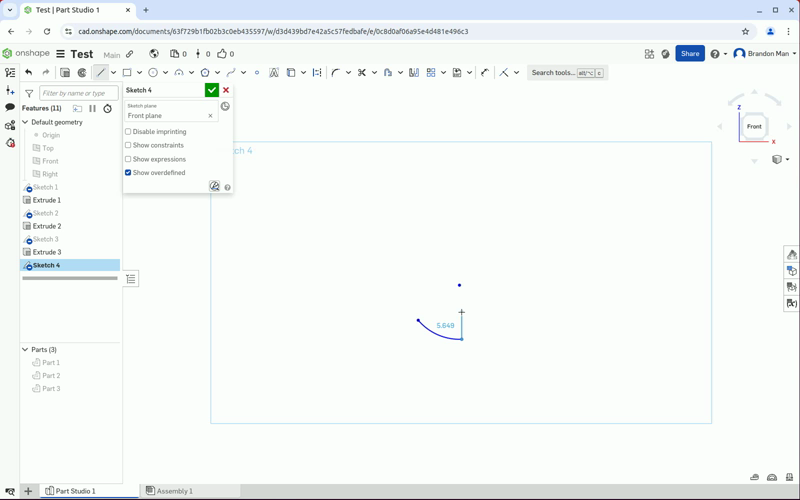
key(esc)
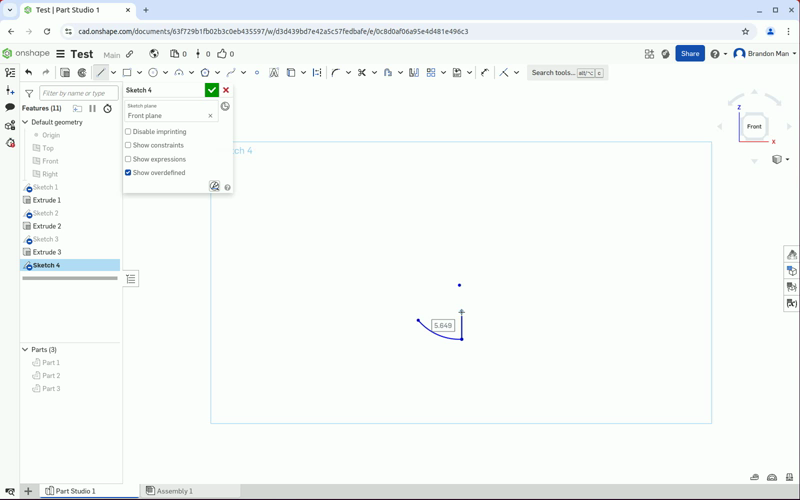
key(a)
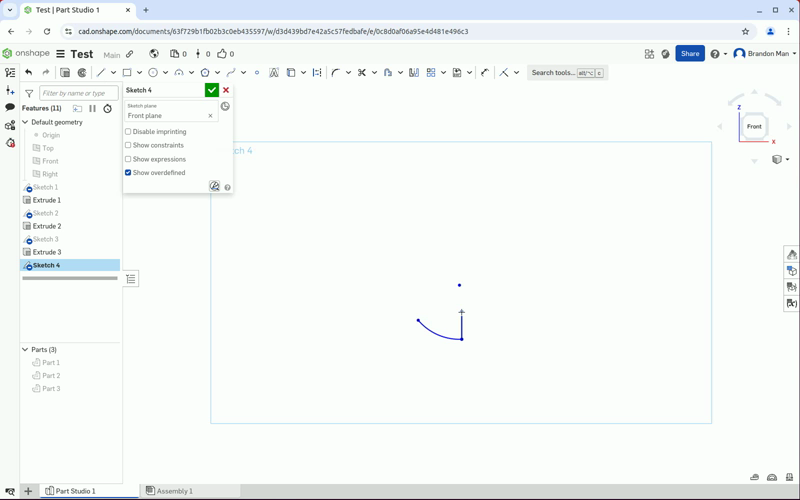
mouse_move(461, 311)
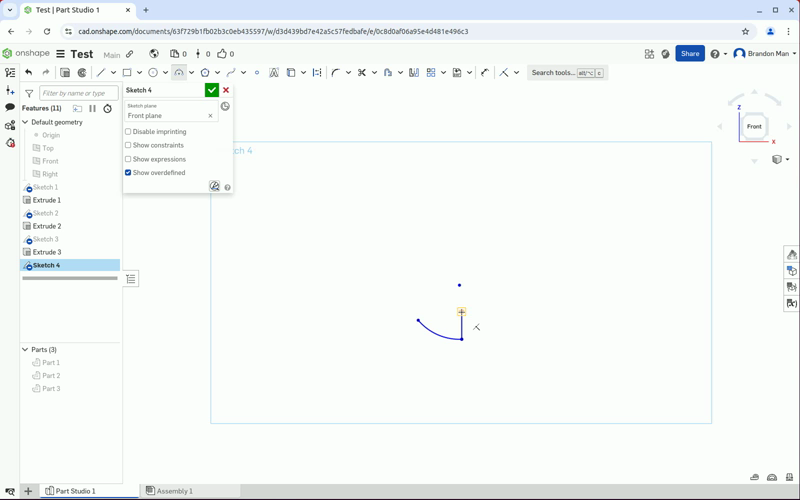
click(461, 311)
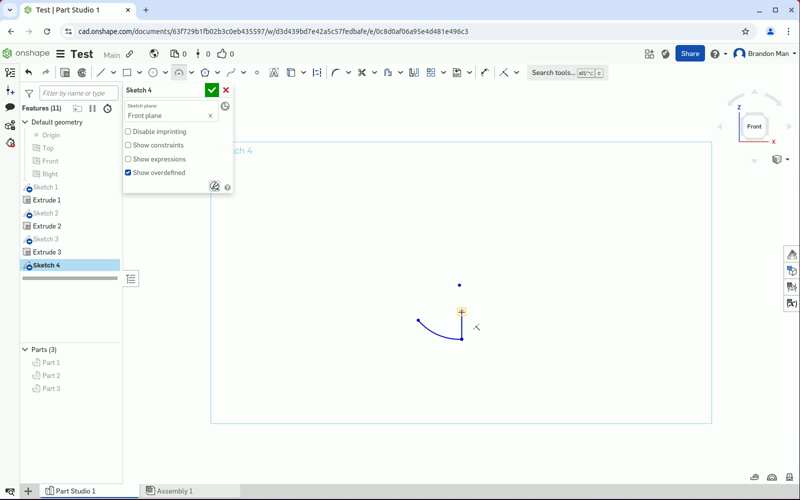
key_down(shift)
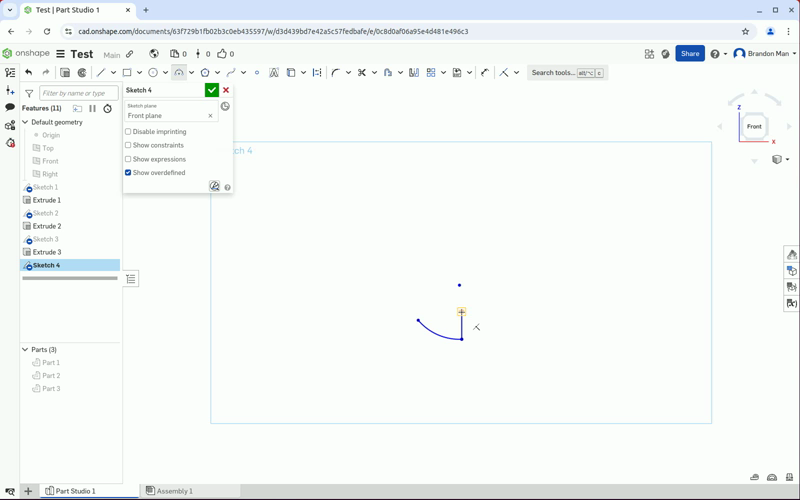
mouse_move(439, 301)
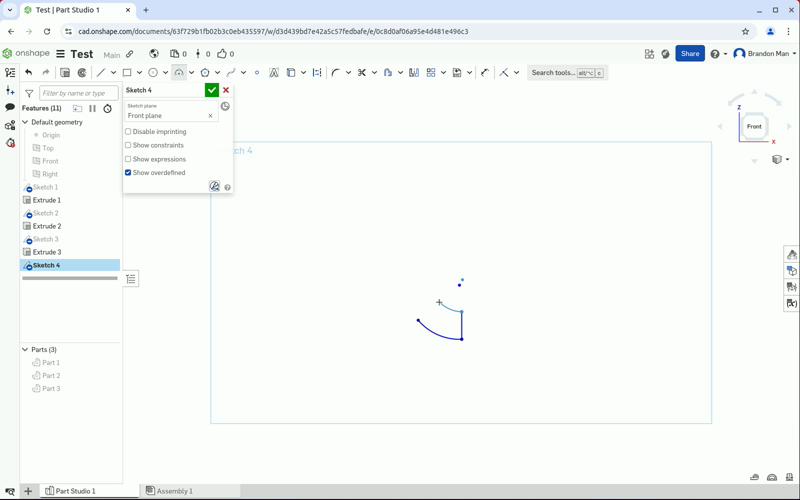
click(439, 301)
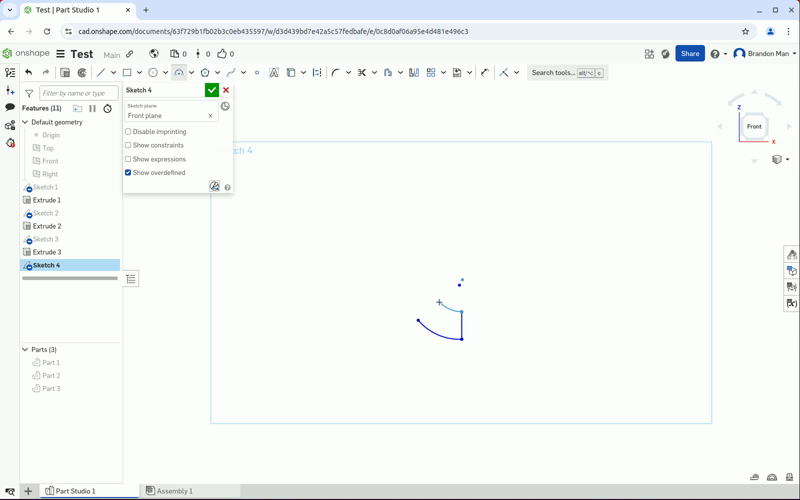
mouse_move(449, 309)
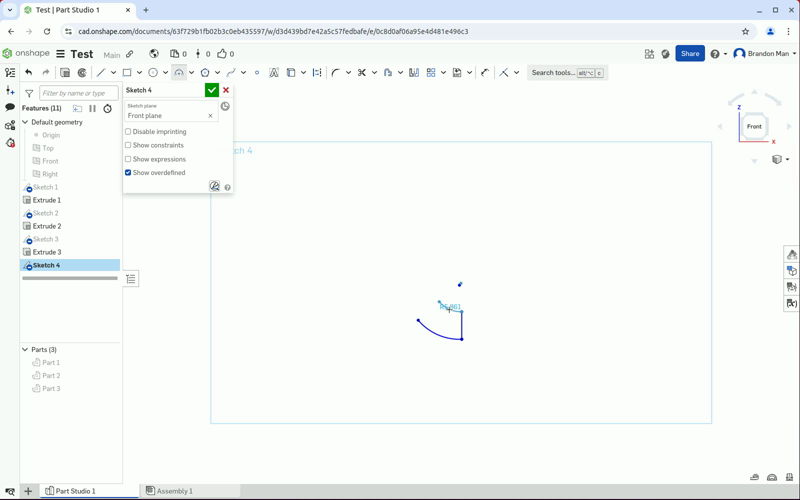
click(449, 309)
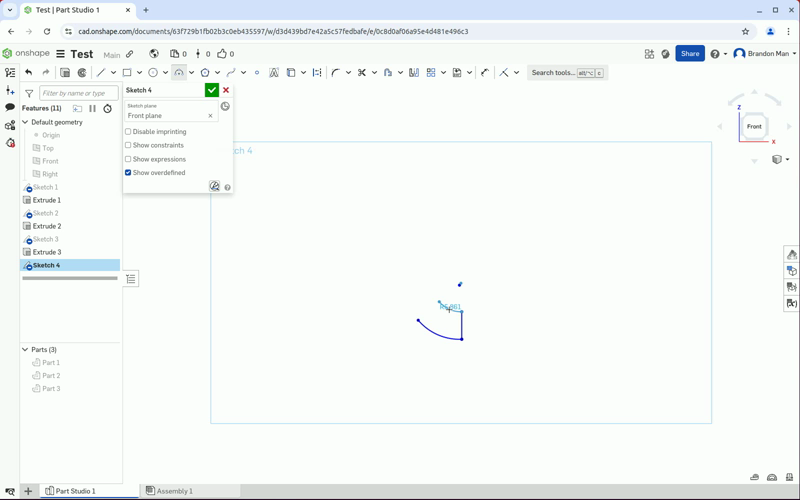
key_up(shift)
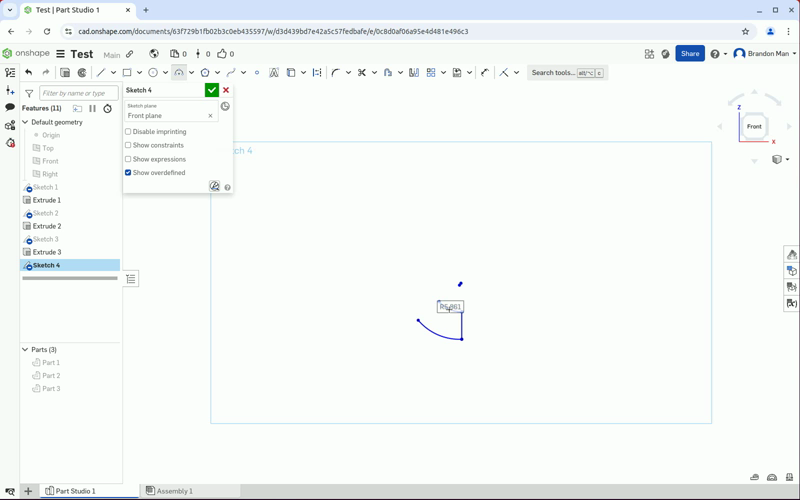
key(esc)
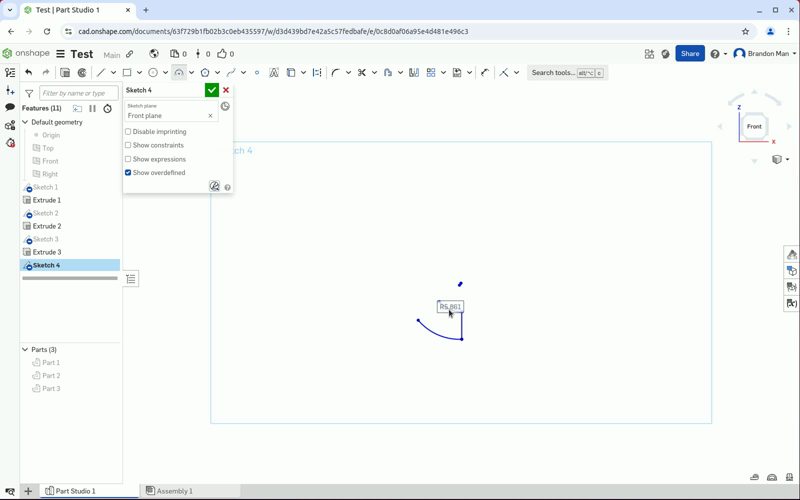
key(l)
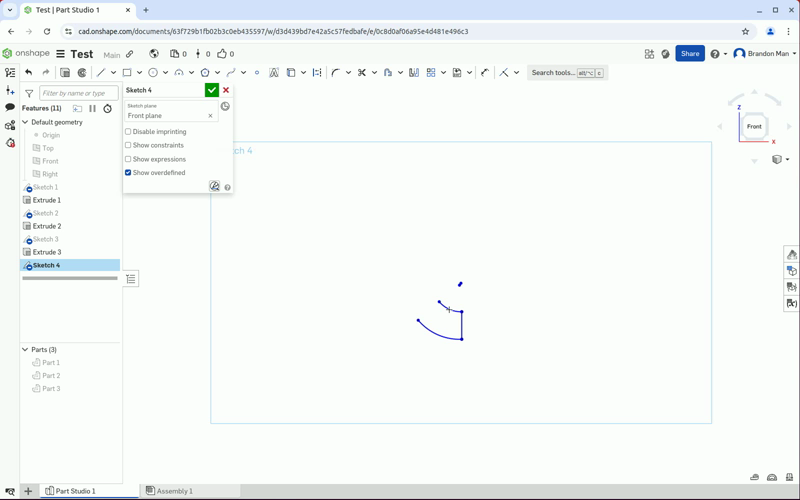
mouse_move(439, 301)
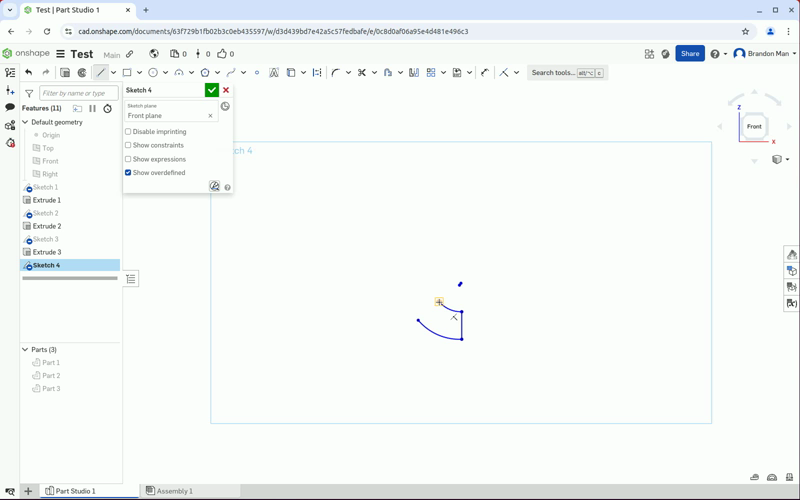
click(439, 301)
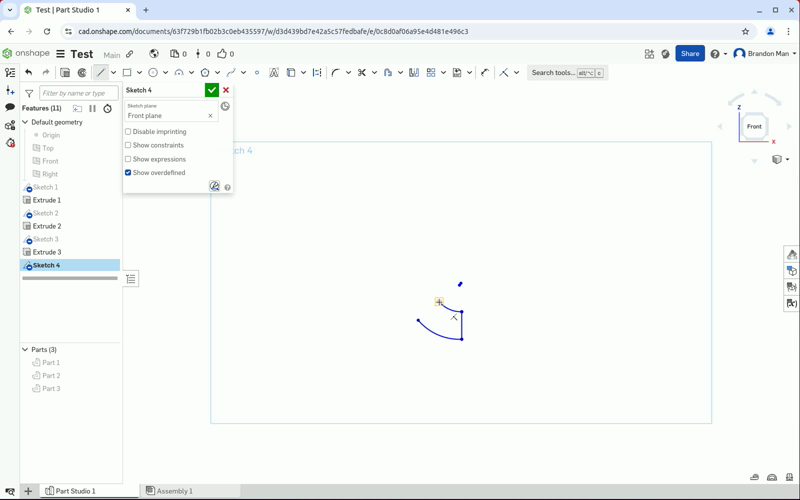
mouse_move(469, 301)
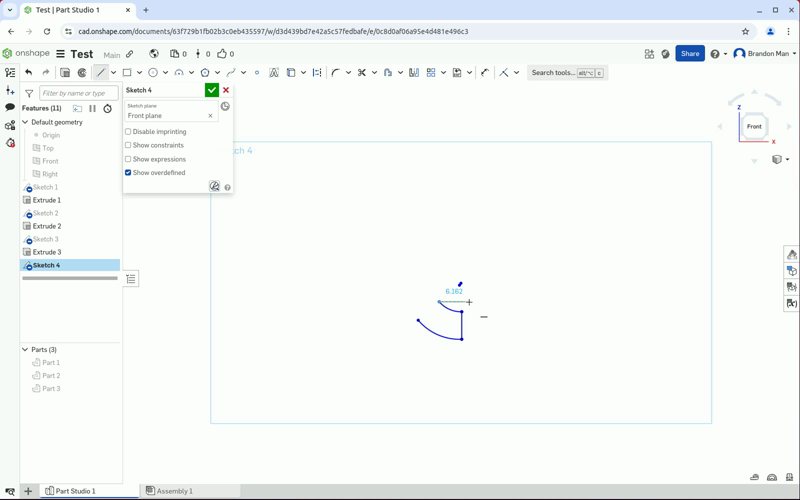
key_down(shift)
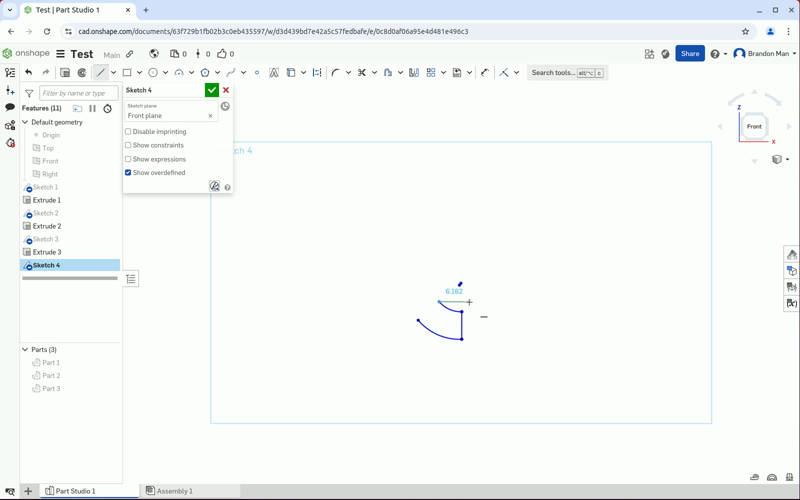
mouse_move(418, 320)
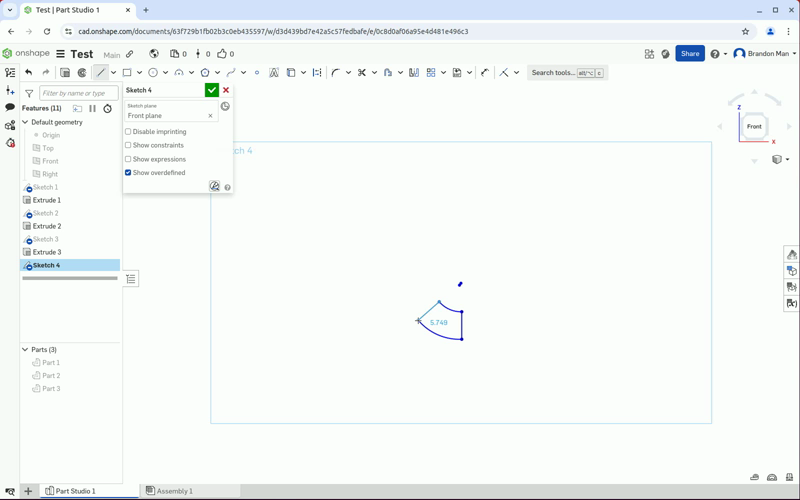
key_up(shift)
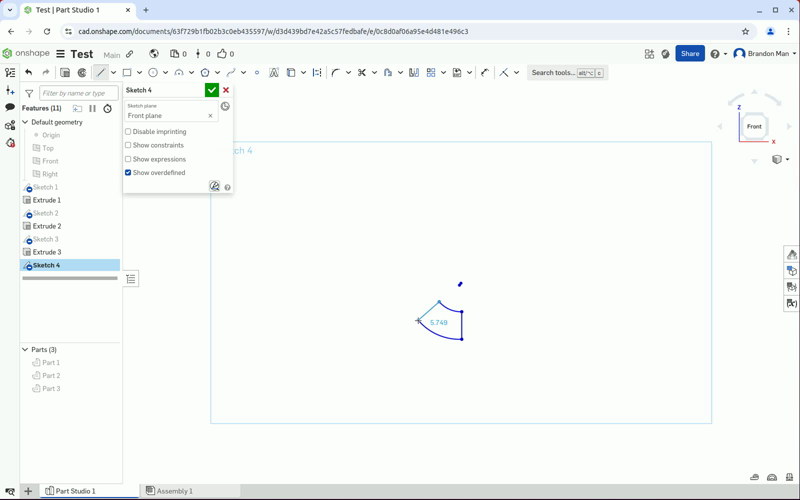
click(418, 320)
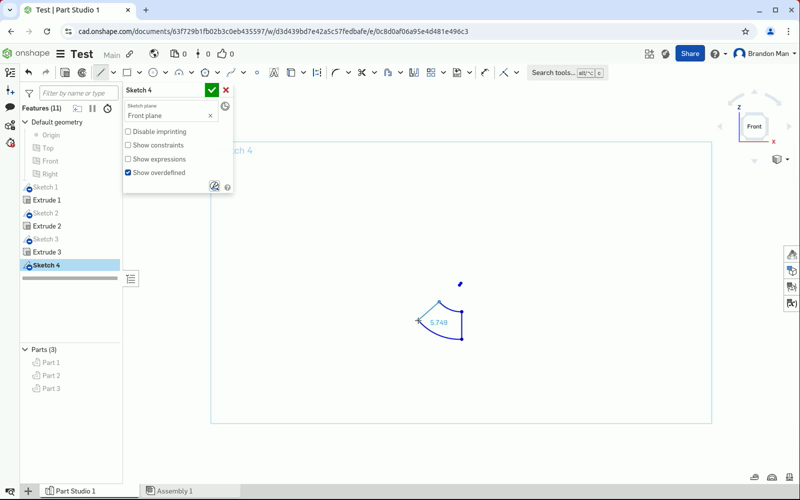
key(esc)
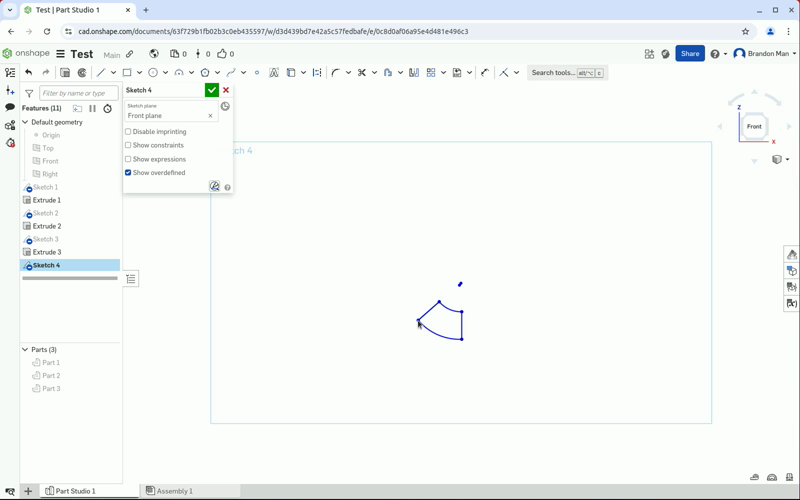
mouse_move(458, 316)
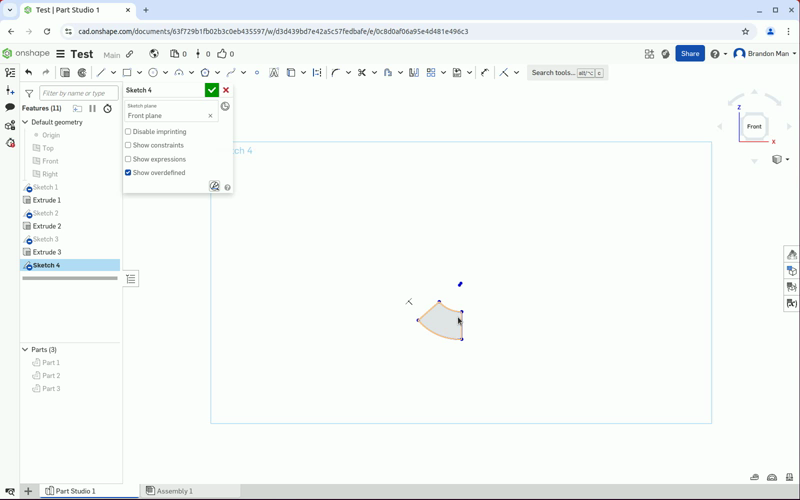
scroll(6)
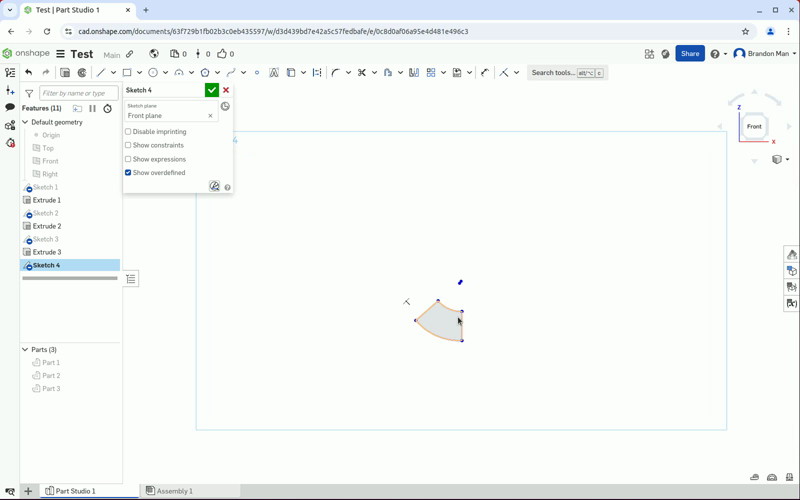
scroll(6)
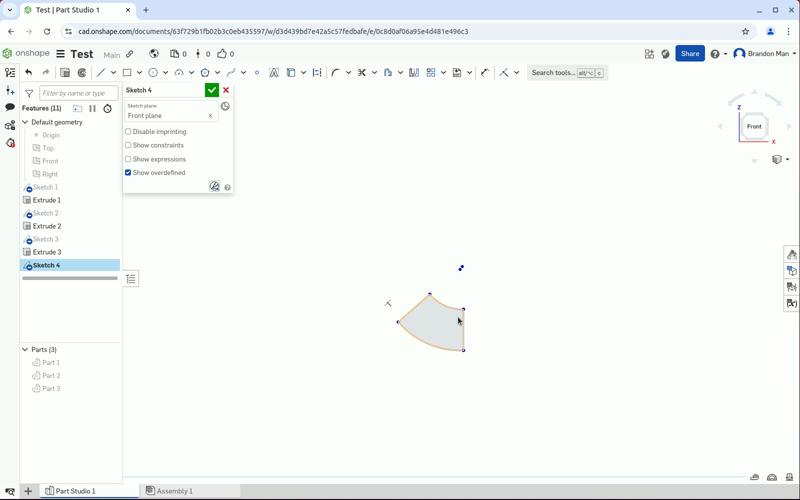
scroll(6)
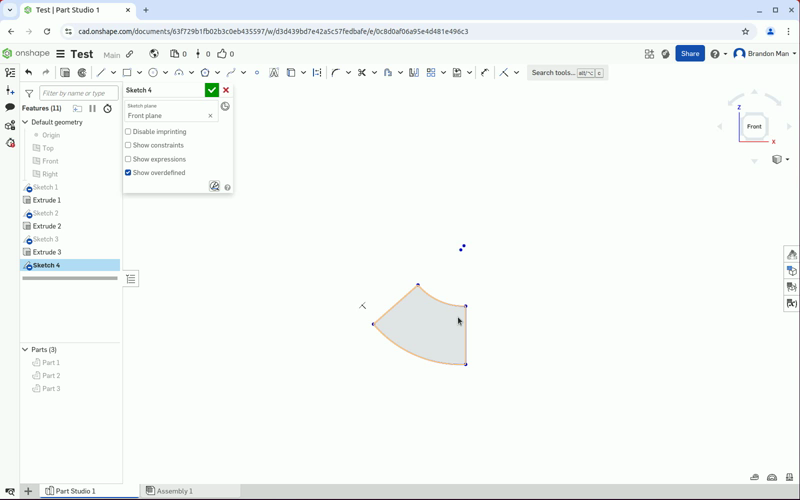
scroll(6)
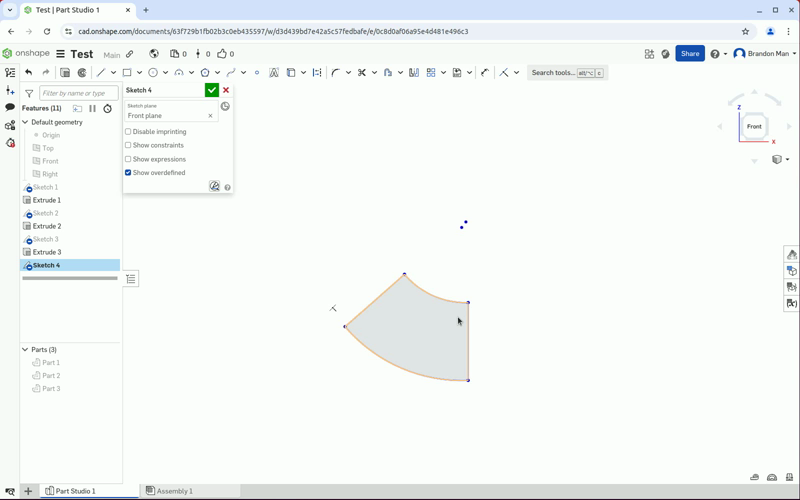
scroll(6)
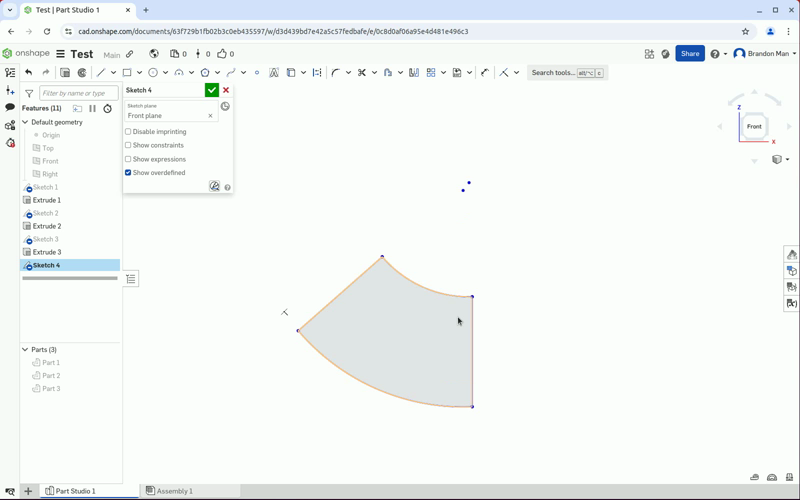
scroll(6)
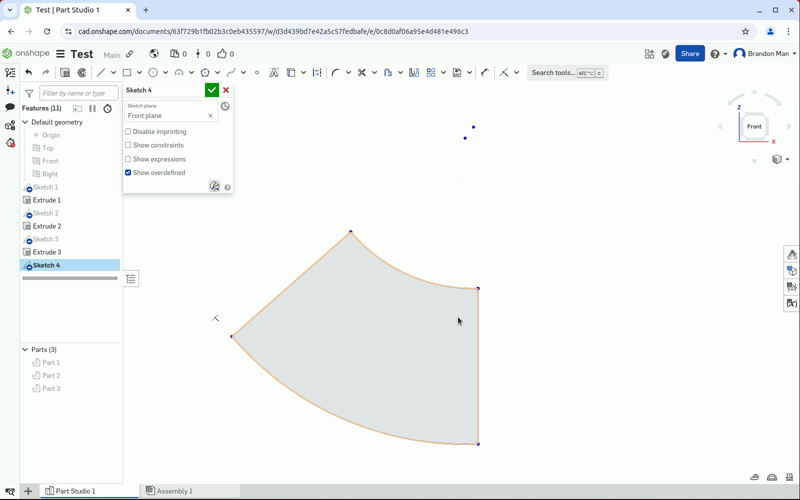
scroll(6)
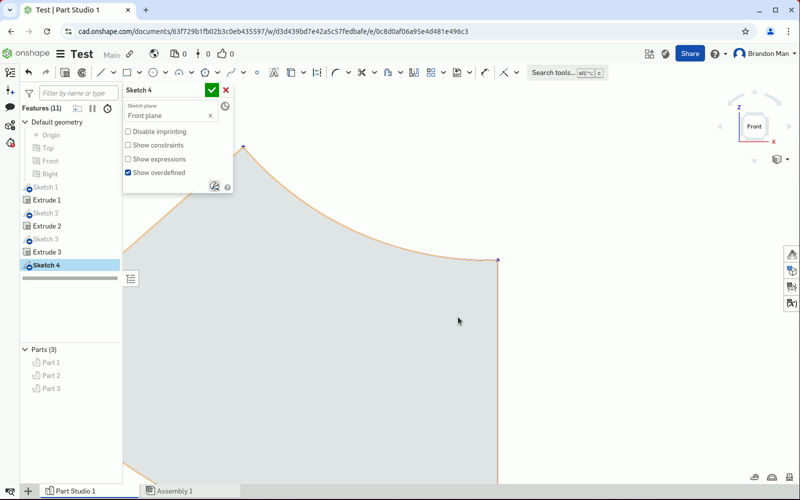
click(458, 316)
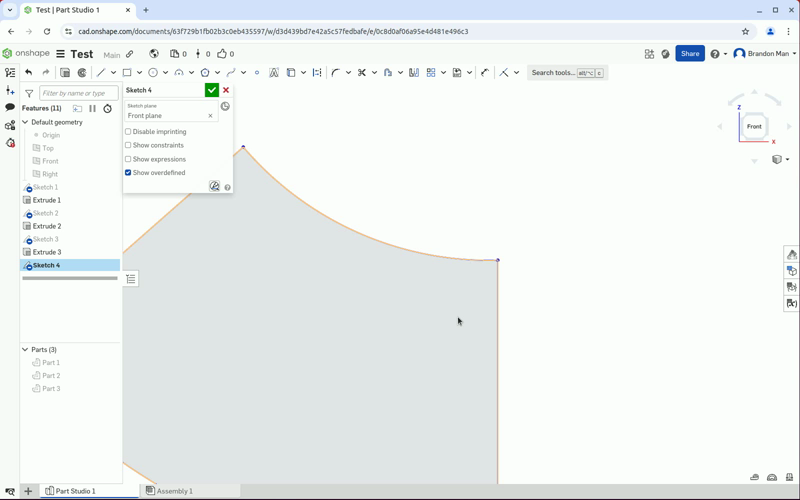
scroll(-6)
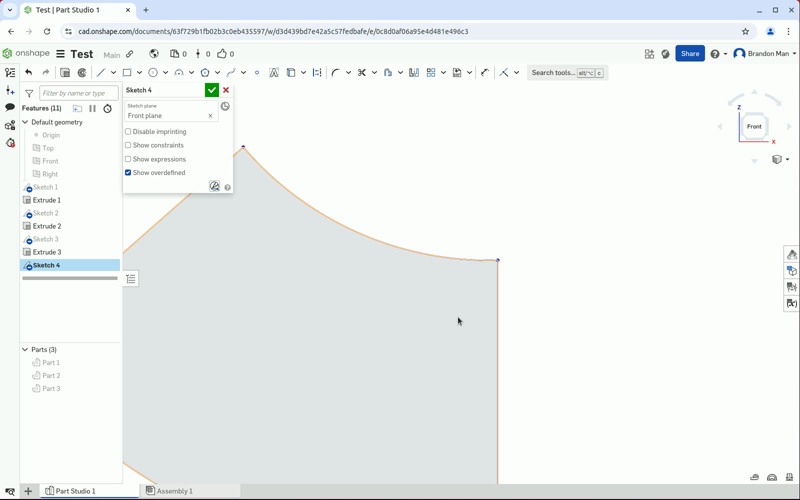
scroll(-6)
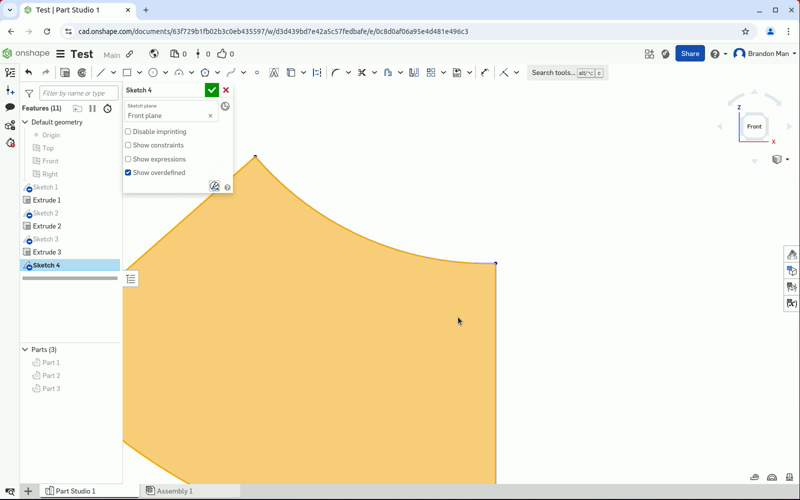
scroll(-6)
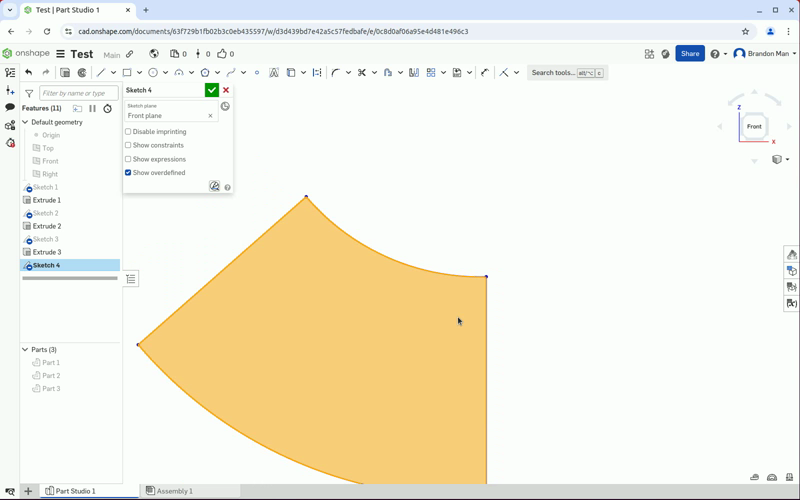
scroll(-6)
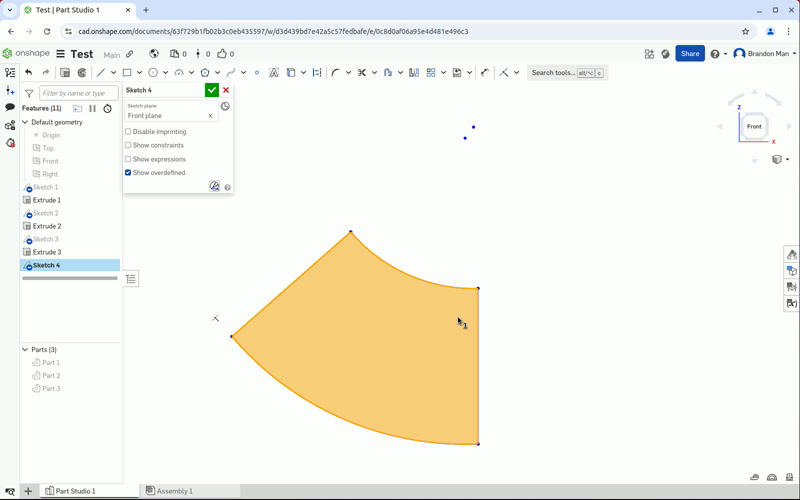
scroll(-6)
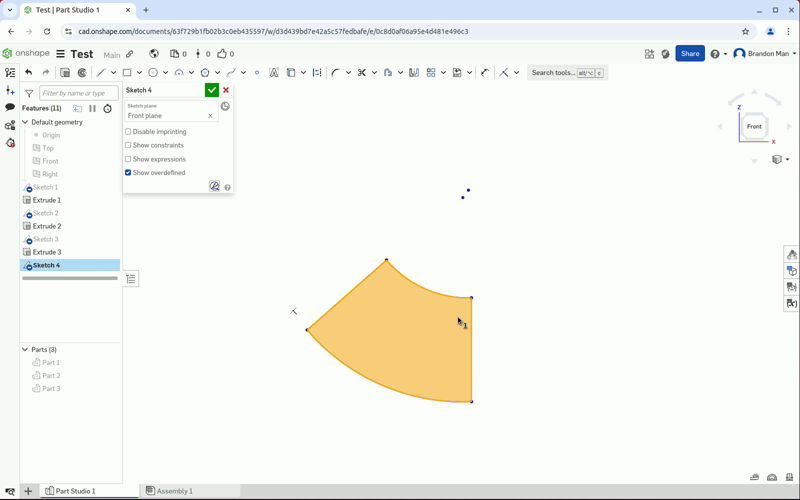
scroll(-6)
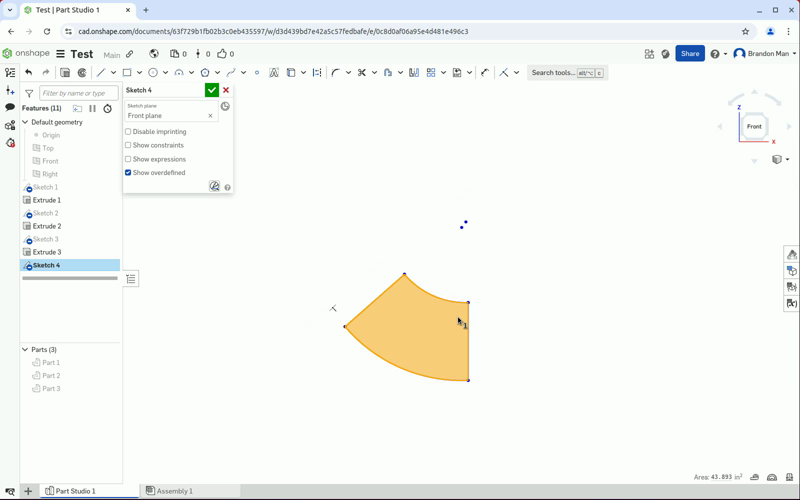
scroll(-6)
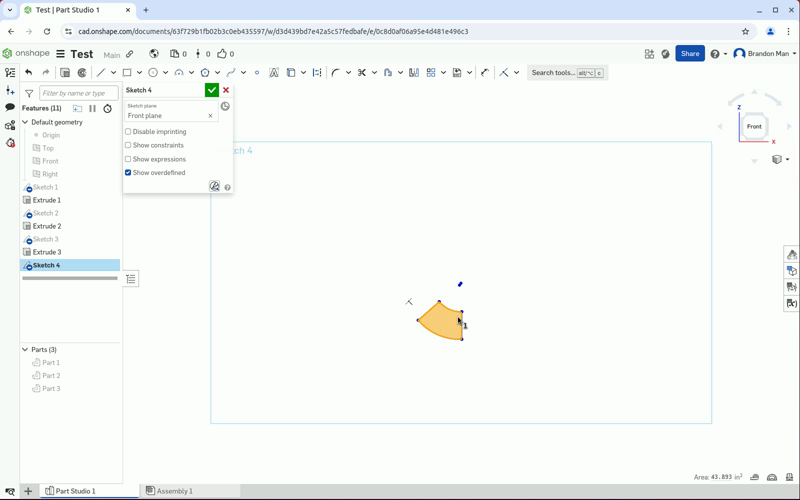
mouse_move(73, 352)
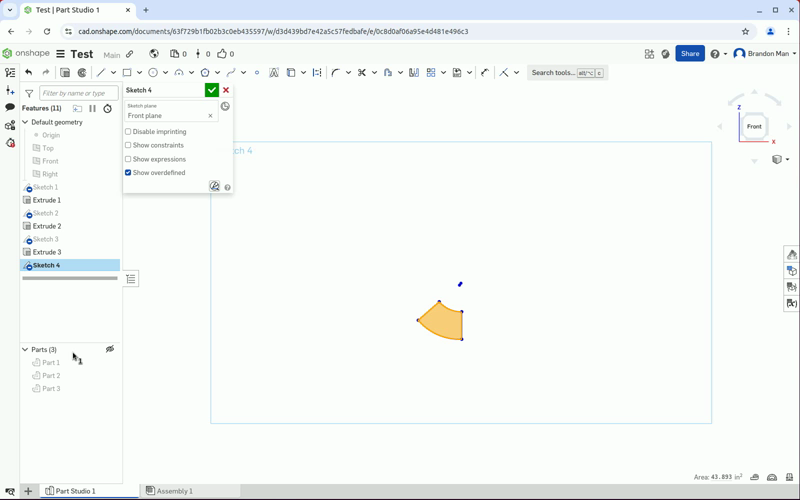
key(shift+y)
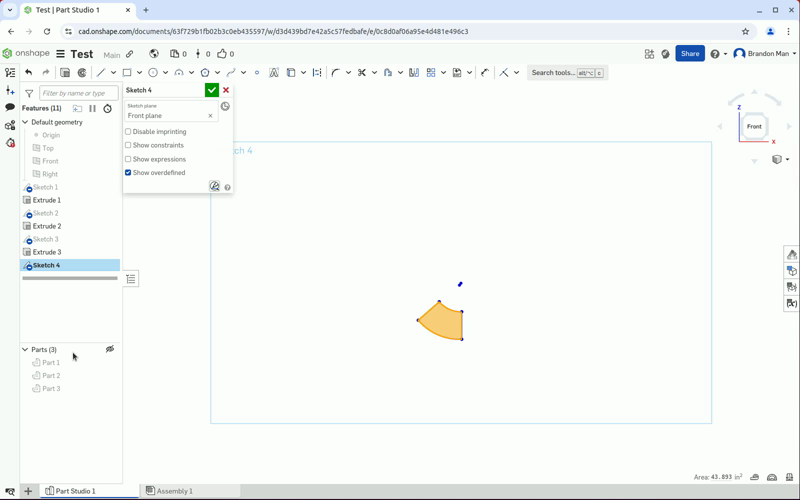
key(shift+e)
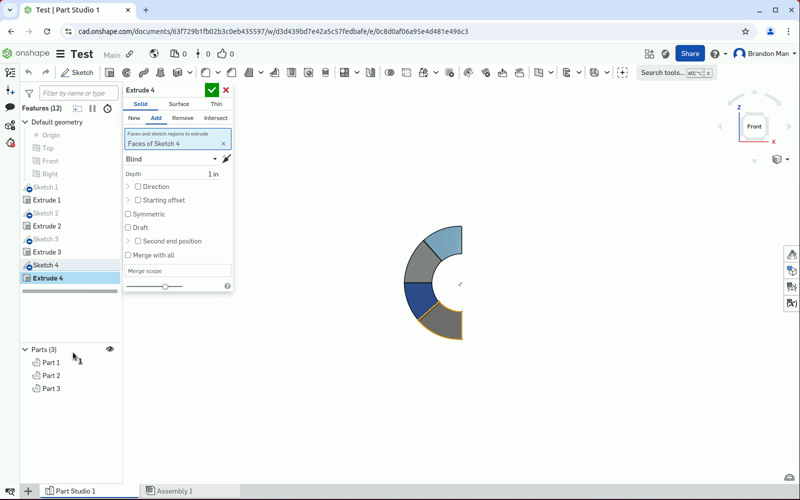
mouse_move(143, 106)
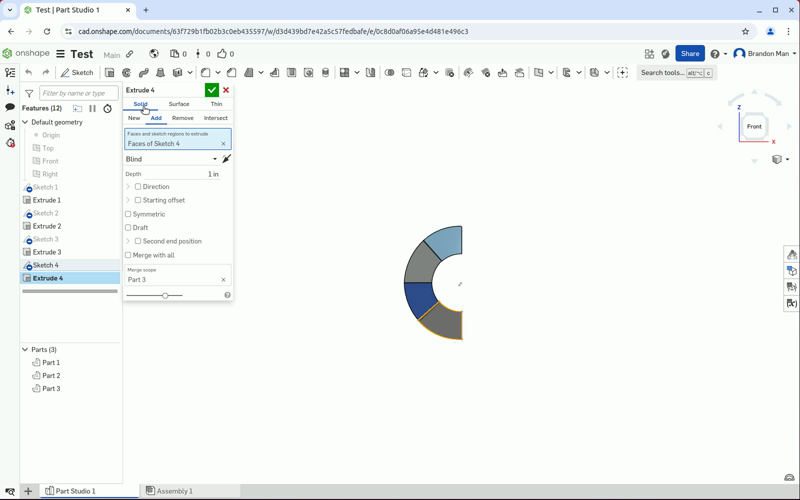
click(143, 106)
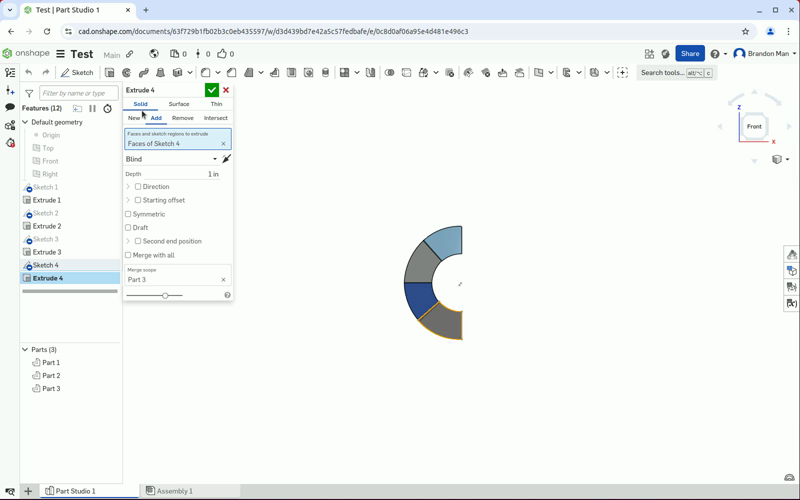
mouse_move(137, 120)
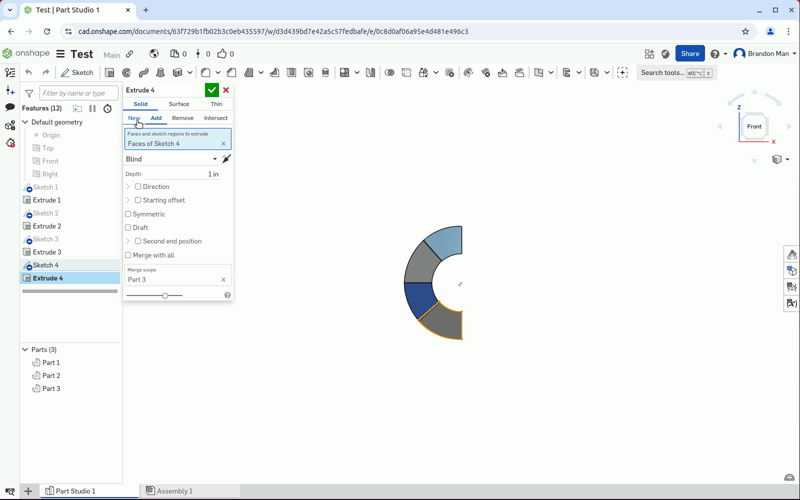
click(137, 120)
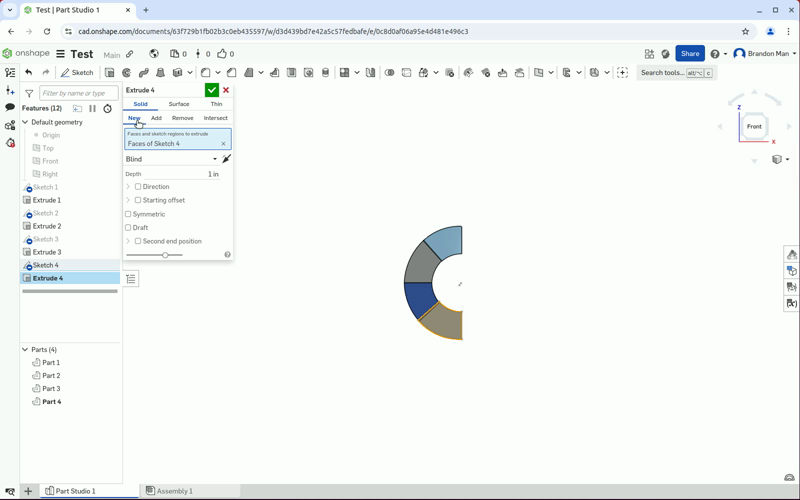
key(tab, 4)
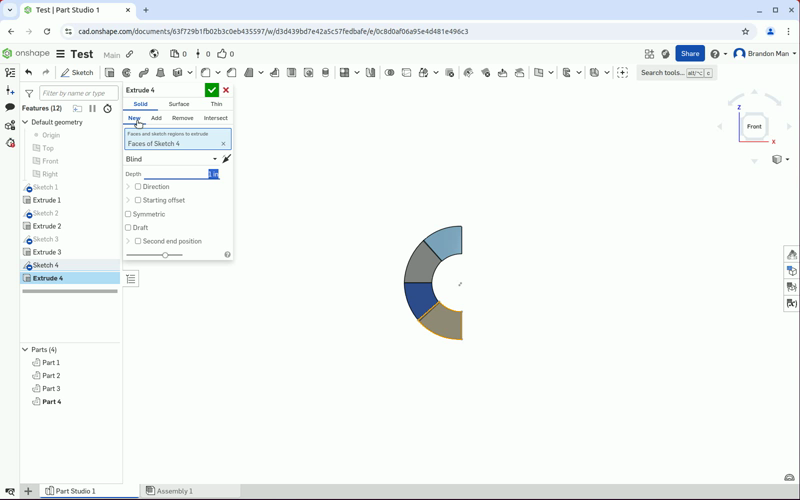
text(23.108)
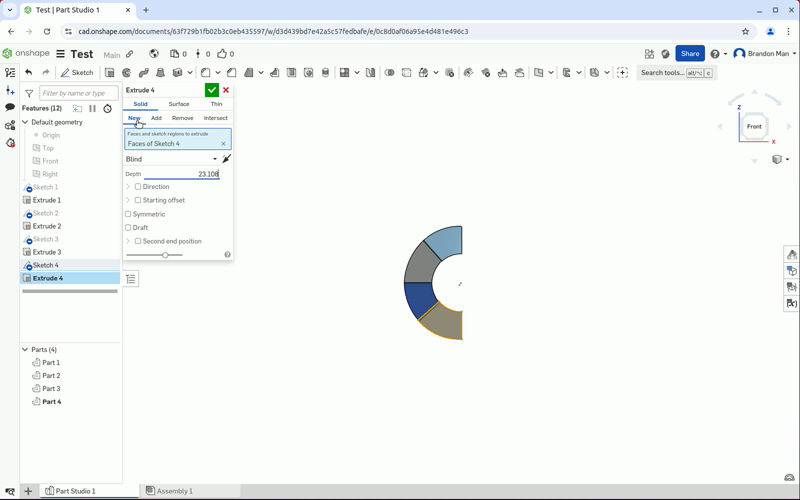
key(enter)
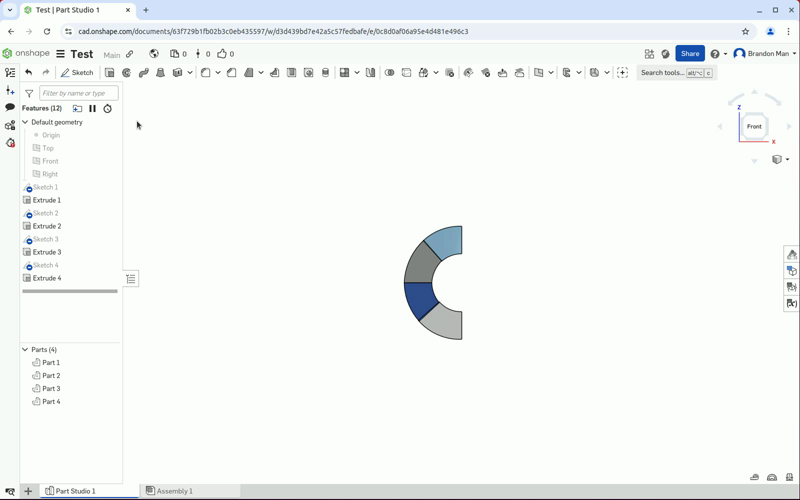
key(shift+h)
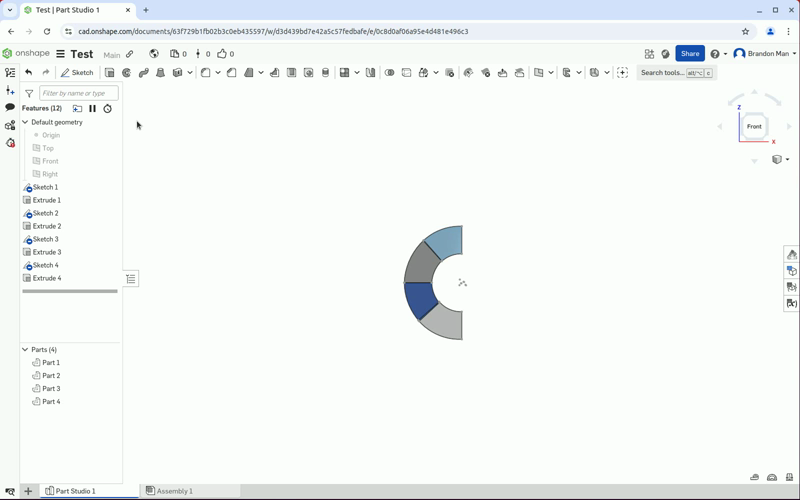
key(shift+h)
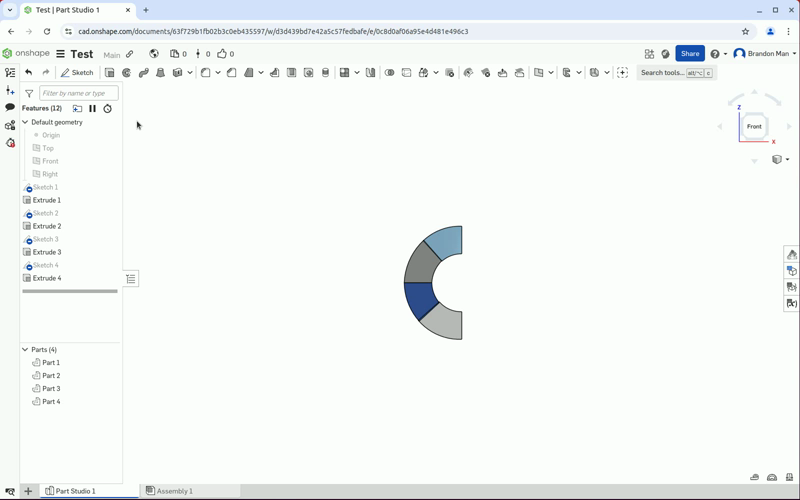
mouse_move(73, 189)
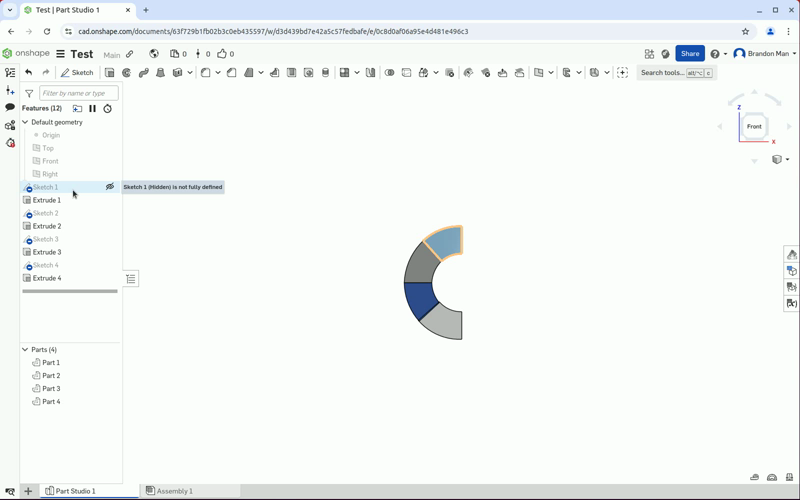
click(73, 189)
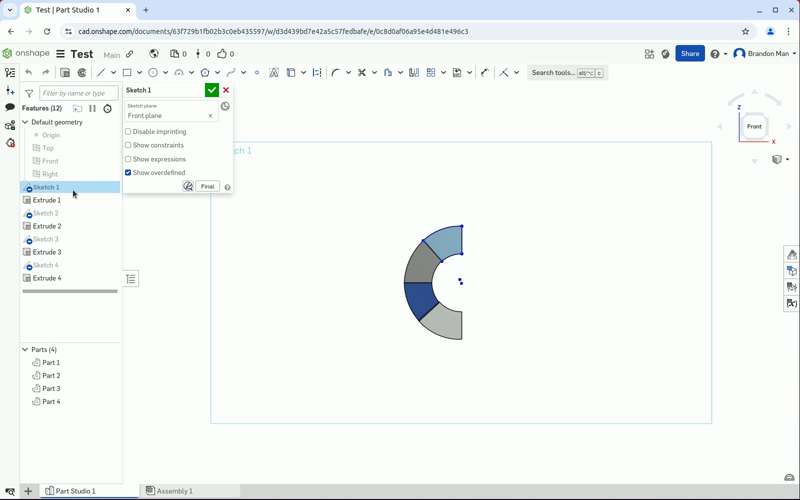
mouse_move(229, 92)
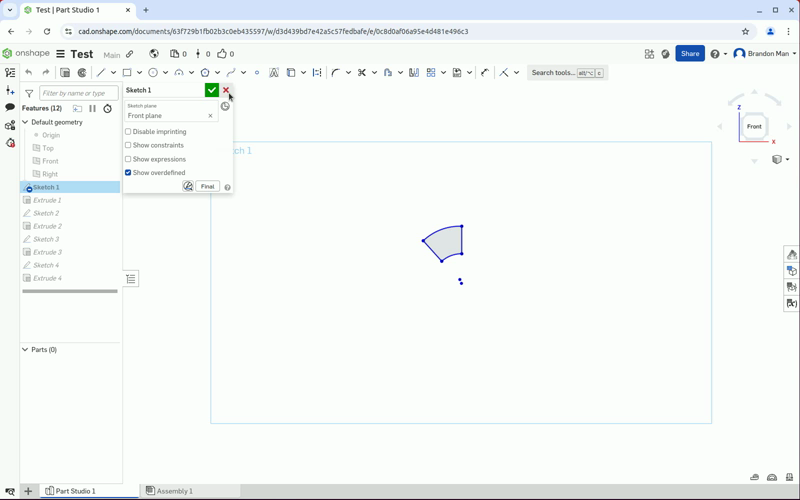
click(229, 92)
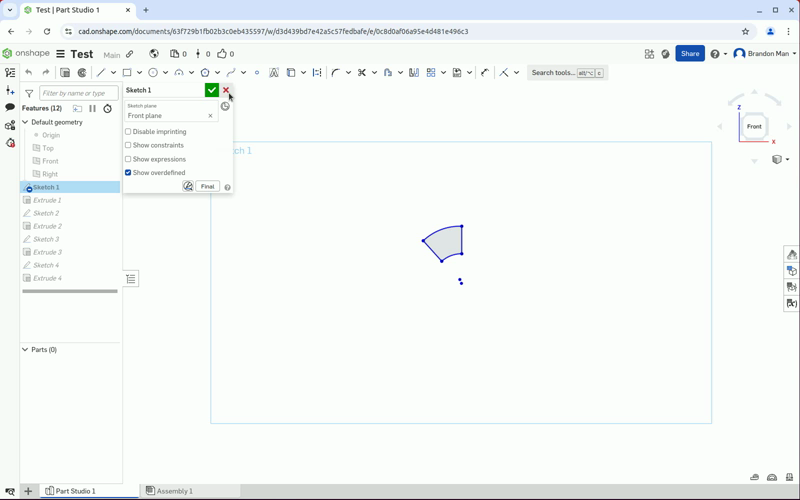
key(shift+s)
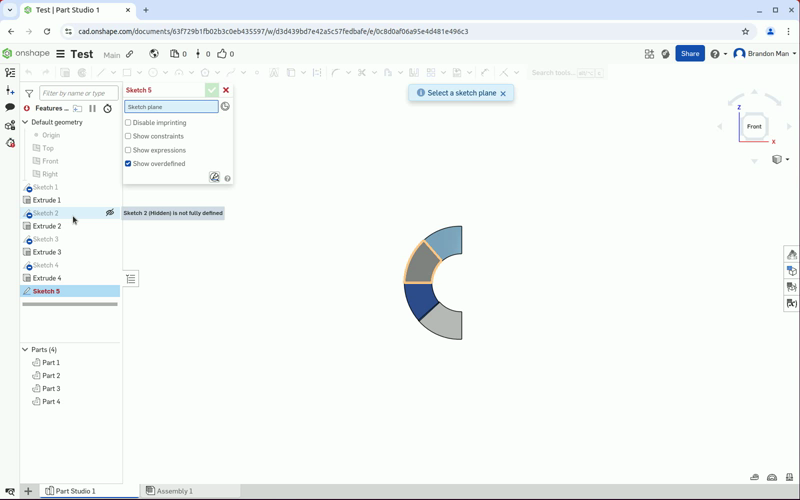
scroll(3)
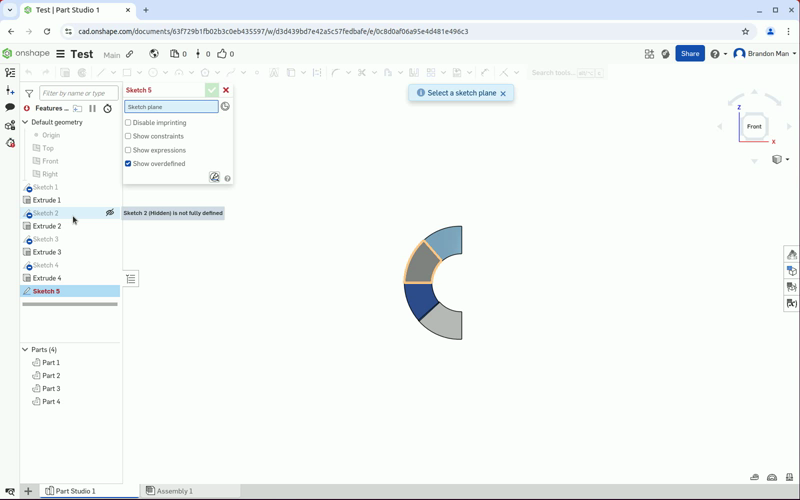
mouse_move(73, 163)
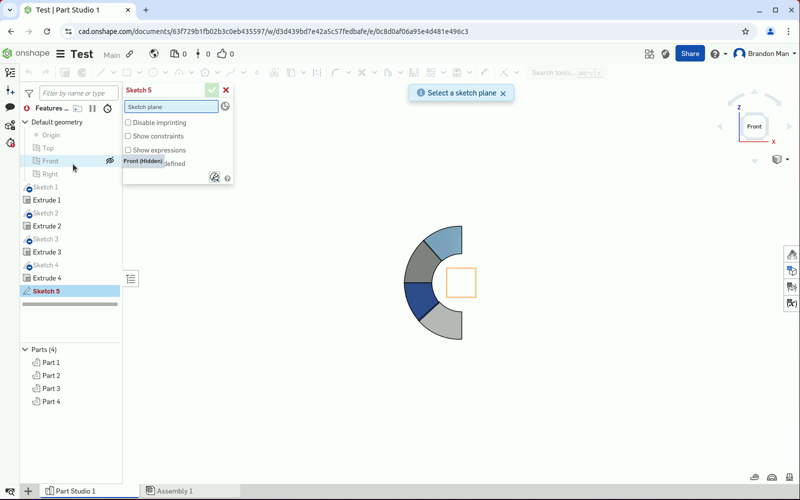
click(73, 163)
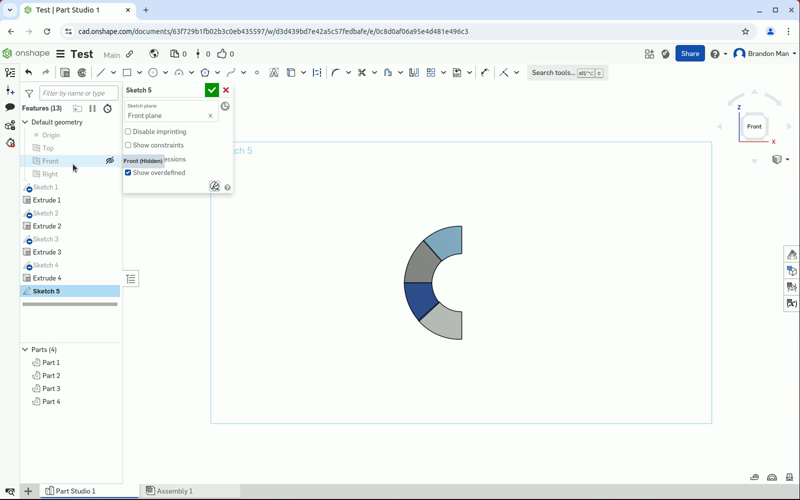
mouse_move(73, 352)
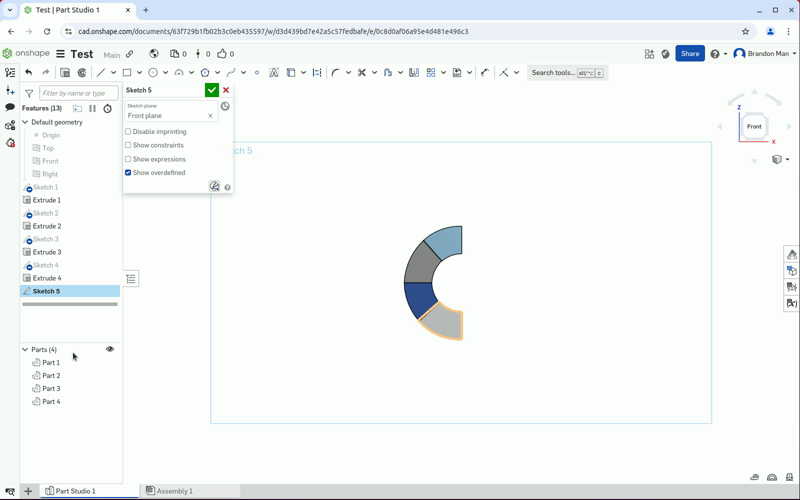
key(y)
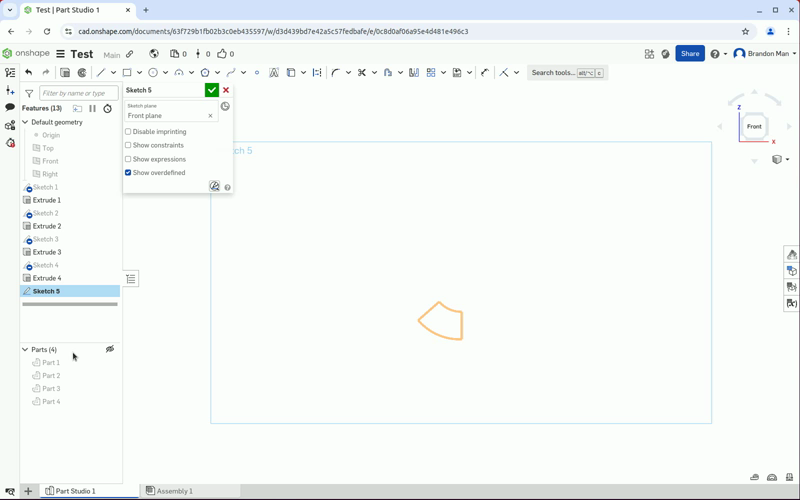
key(a)
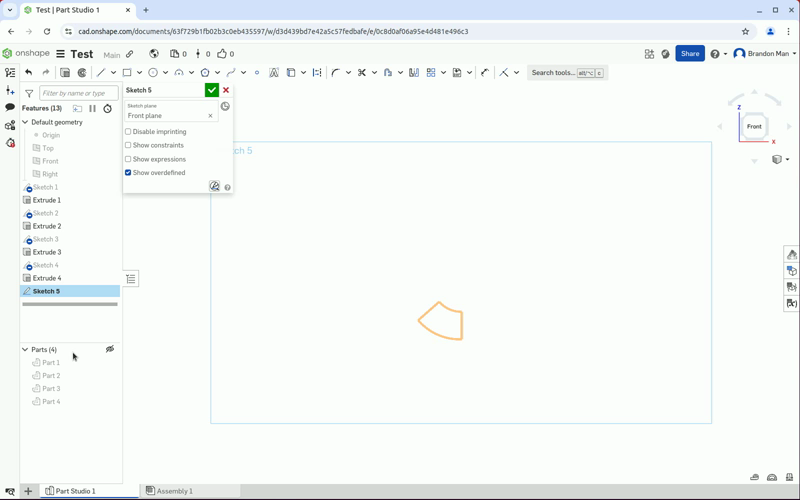
key_down(shift)
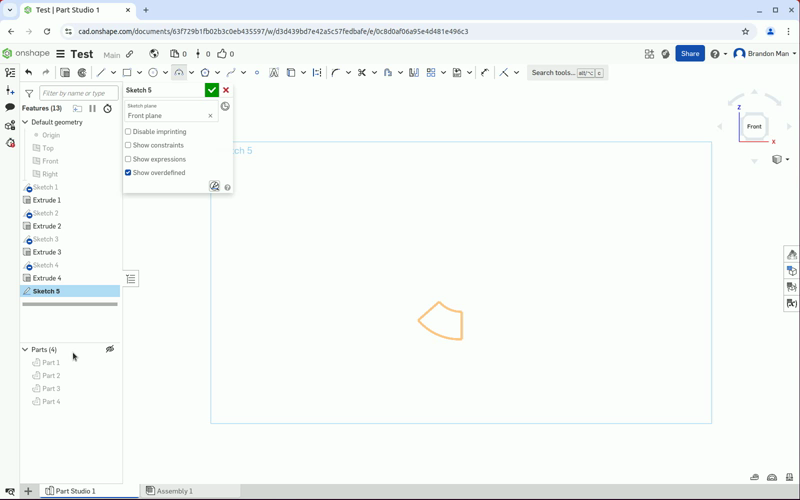
mouse_move(460, 339)
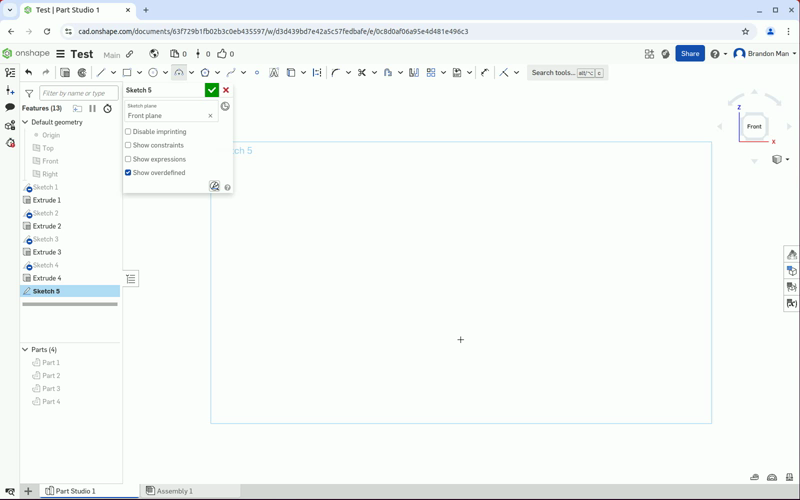
click(460, 339)
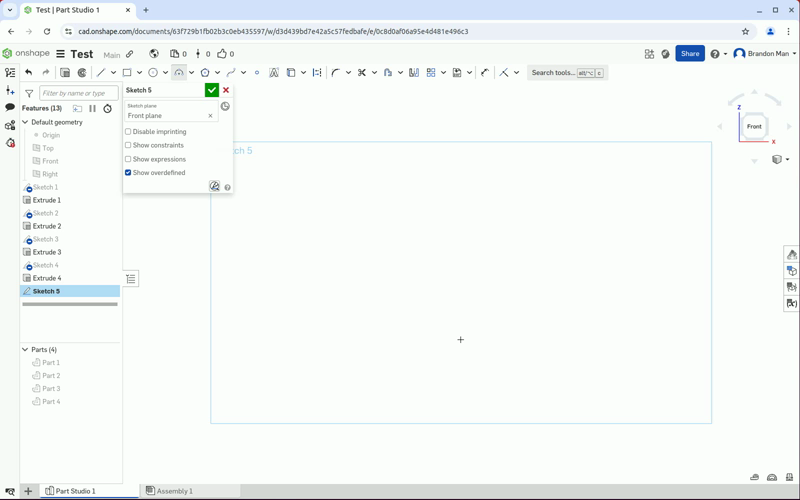
key_up(shift)
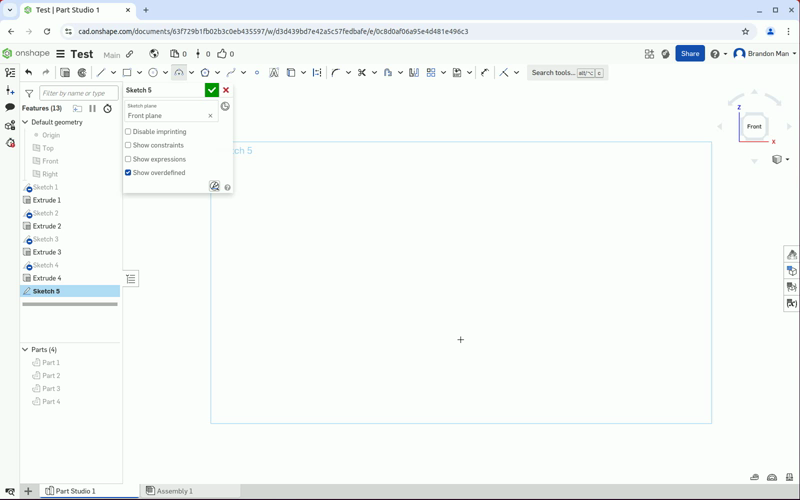
key_down(shift)
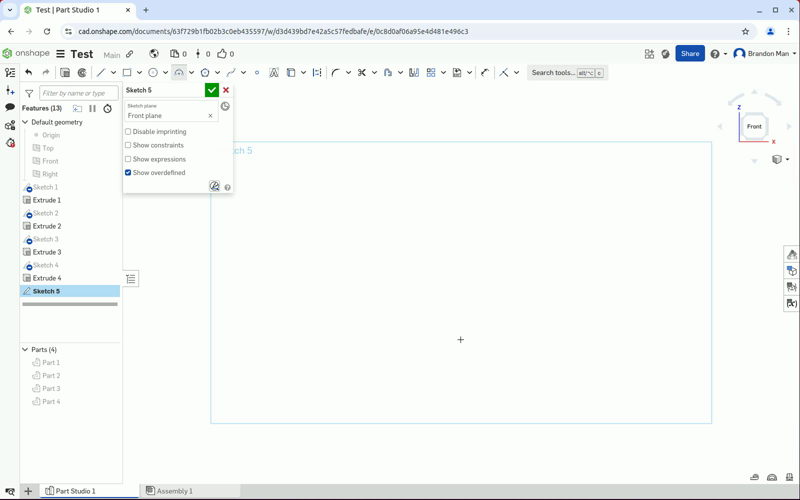
mouse_move(499, 324)
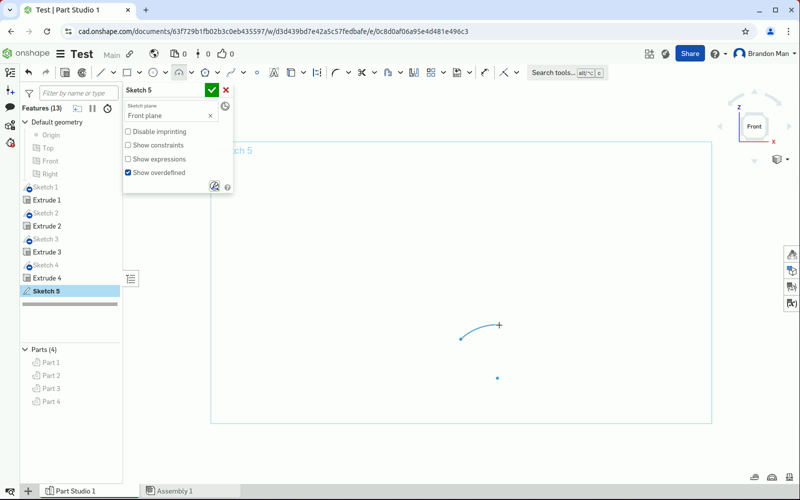
click(499, 324)
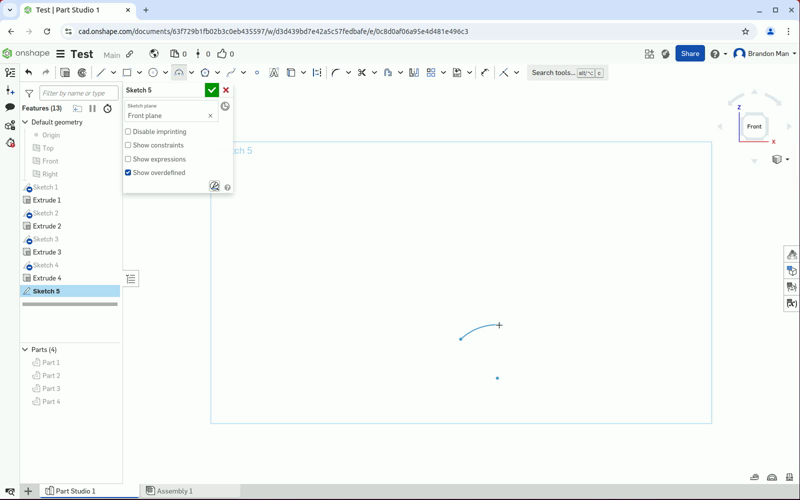
mouse_move(481, 335)
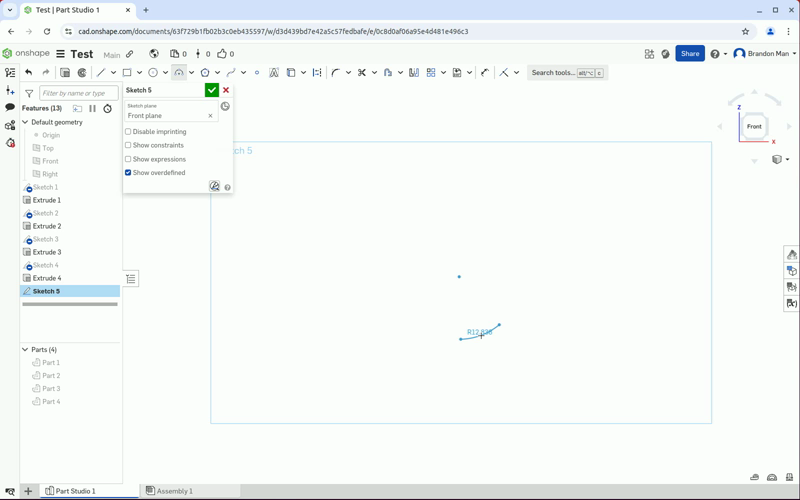
click(481, 335)
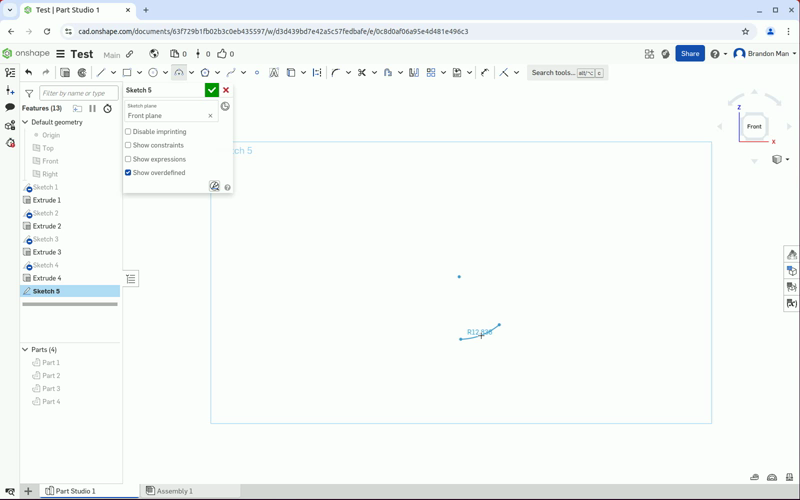
key_up(shift)
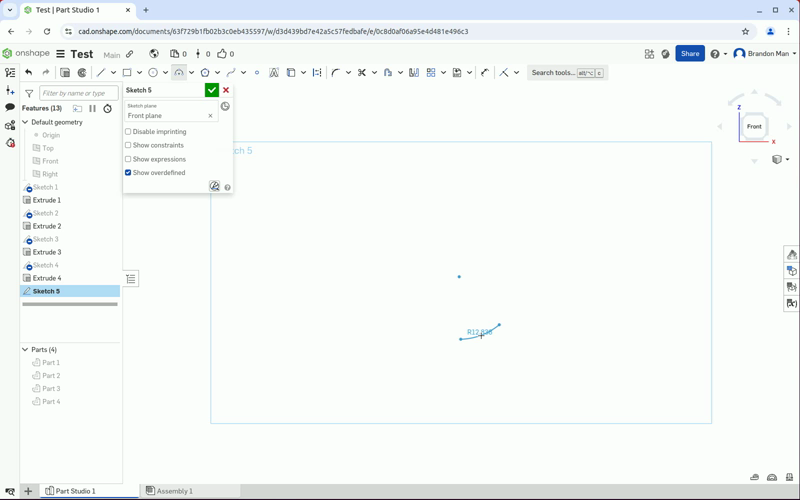
key(esc)
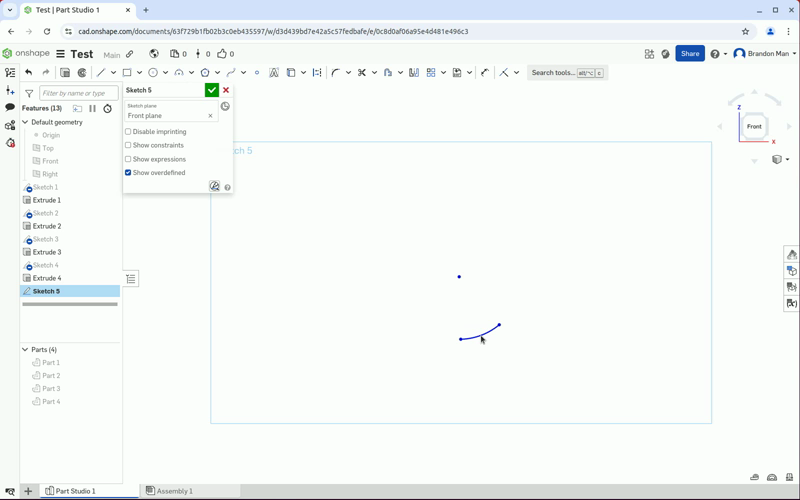
key(l)
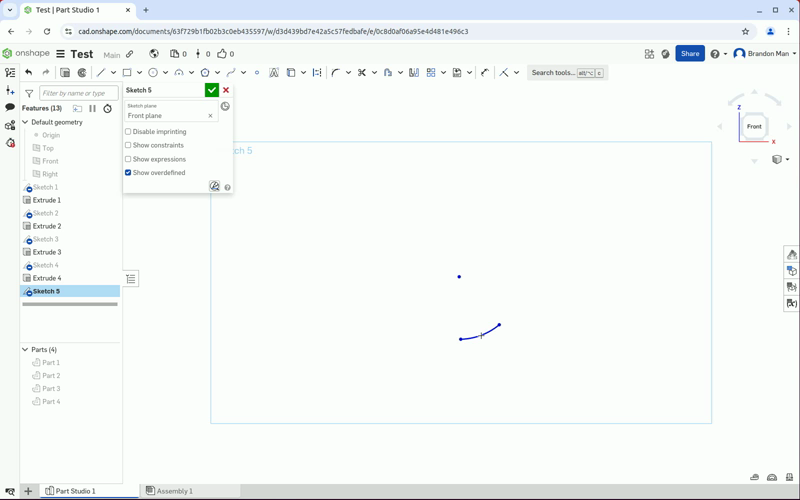
mouse_move(499, 324)
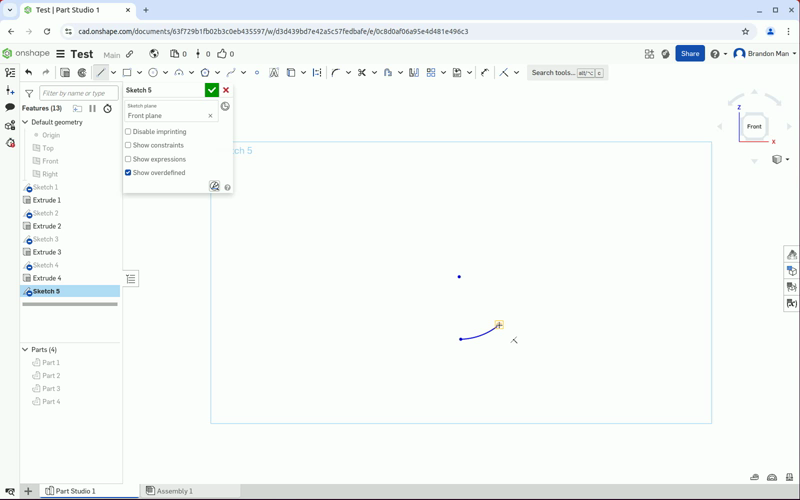
click(499, 324)
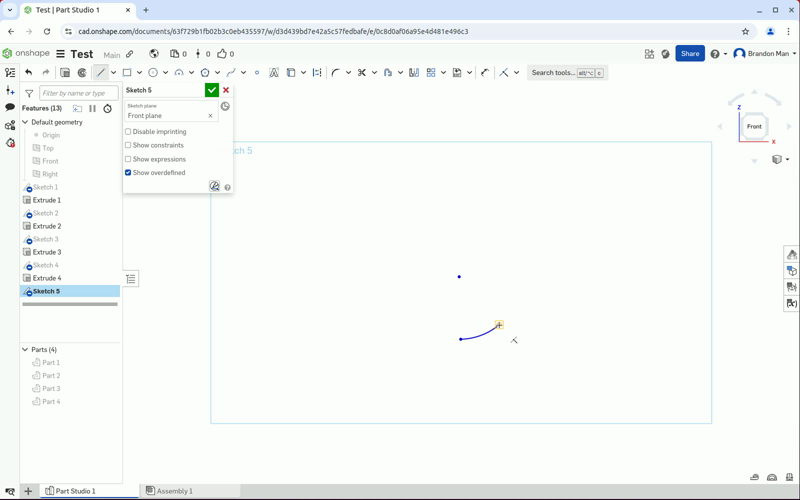
key_down(shift)
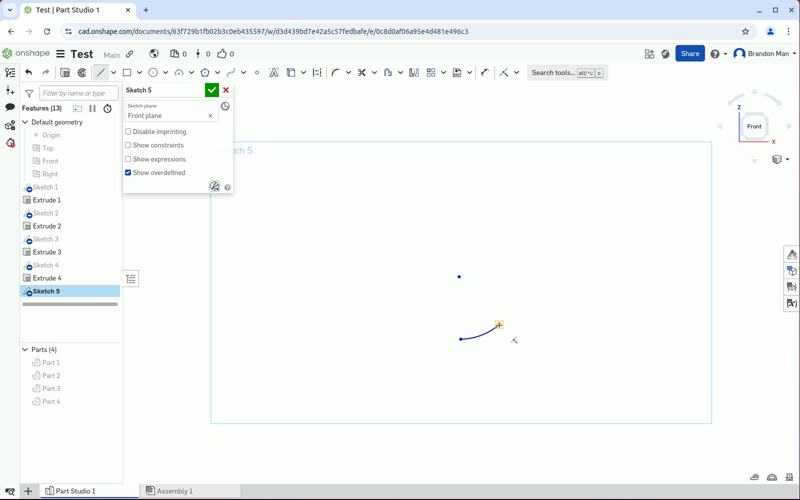
mouse_move(529, 324)
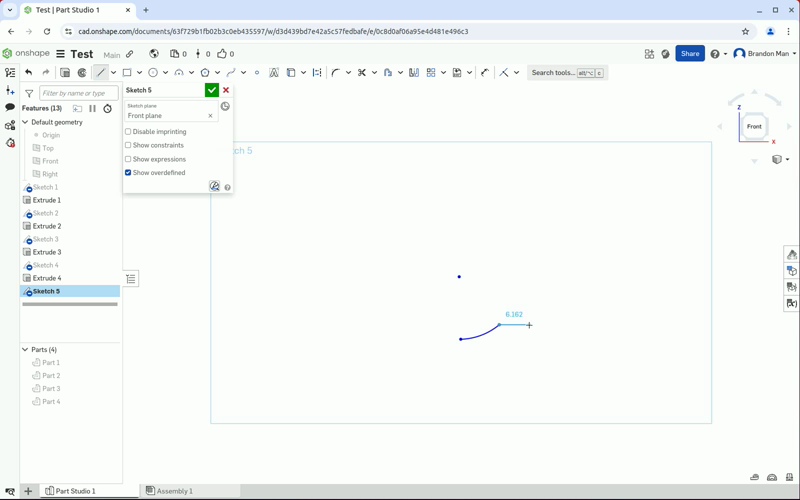
mouse_move(480, 304)
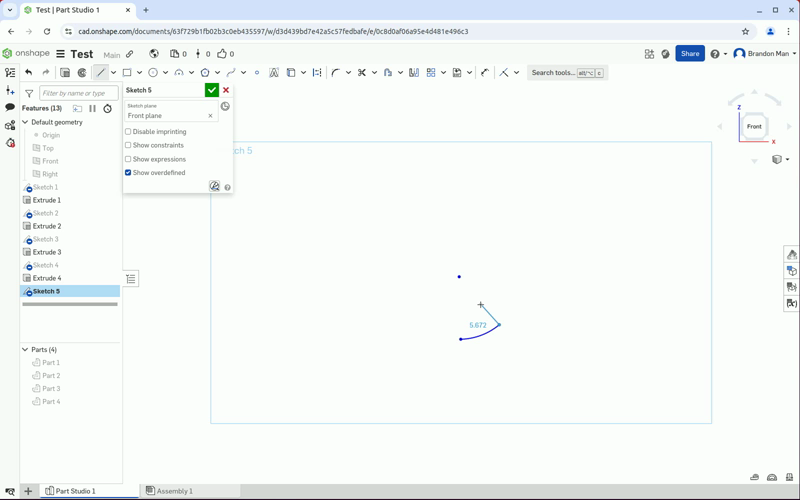
click(480, 304)
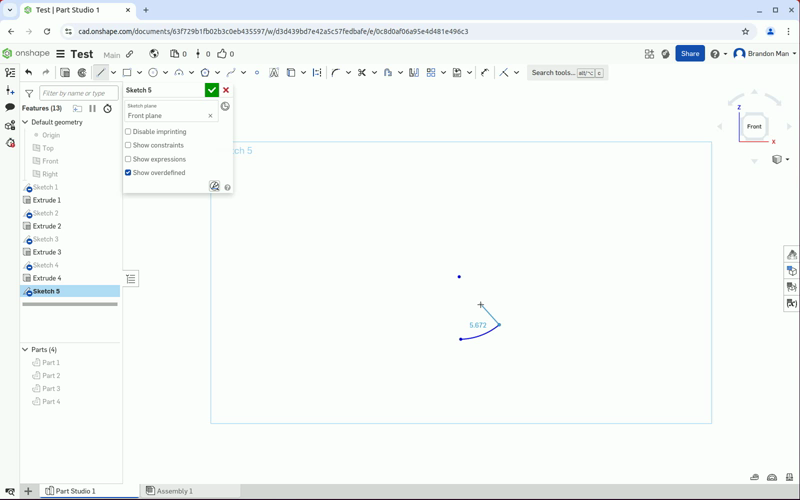
key_up(shift)
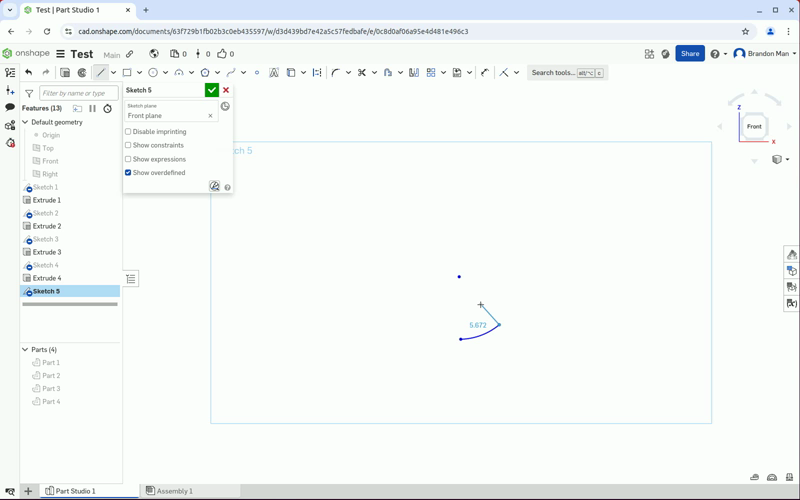
key(esc)
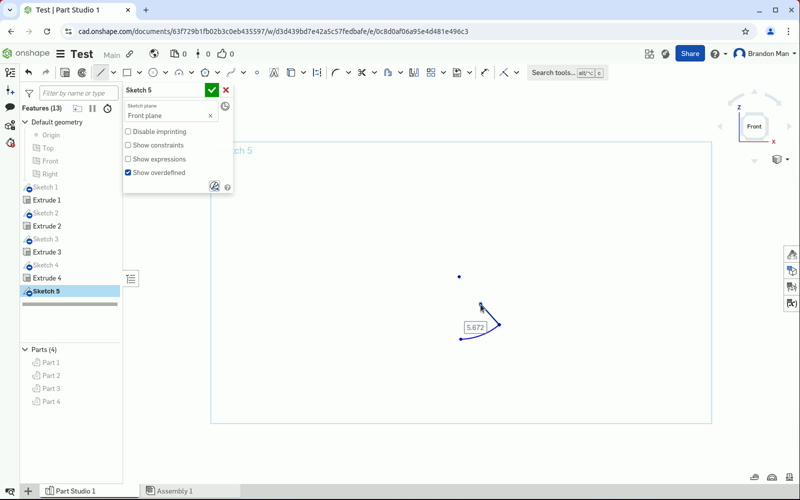
key(a)
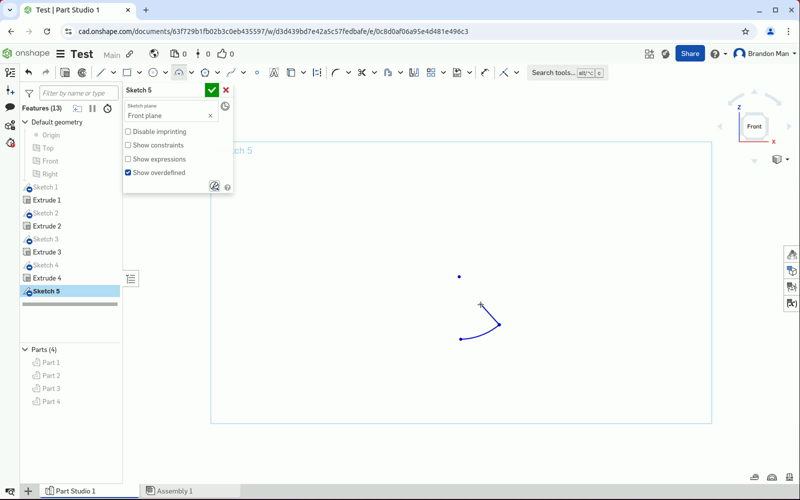
mouse_move(480, 304)
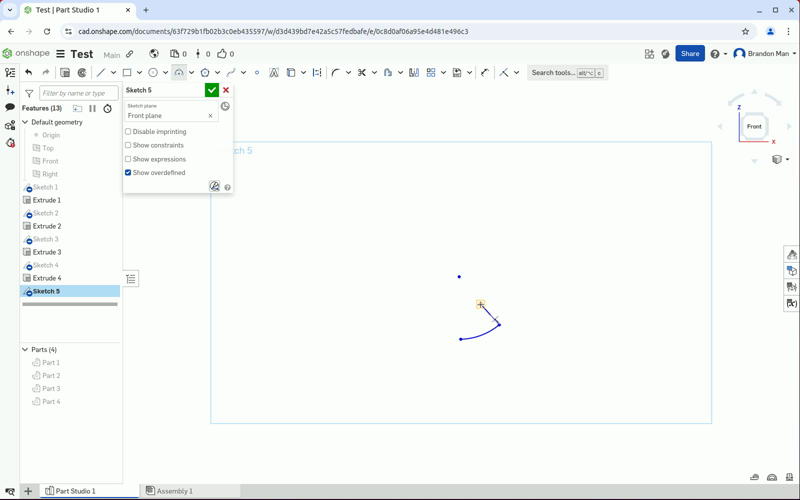
click(480, 304)
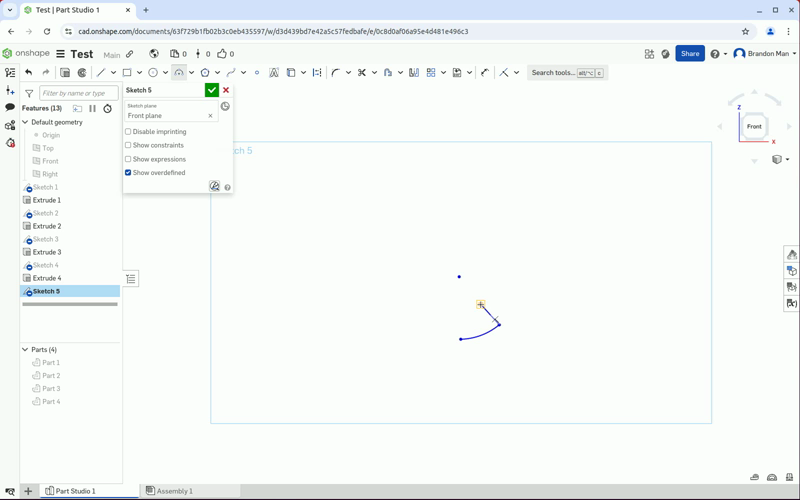
key_down(shift)
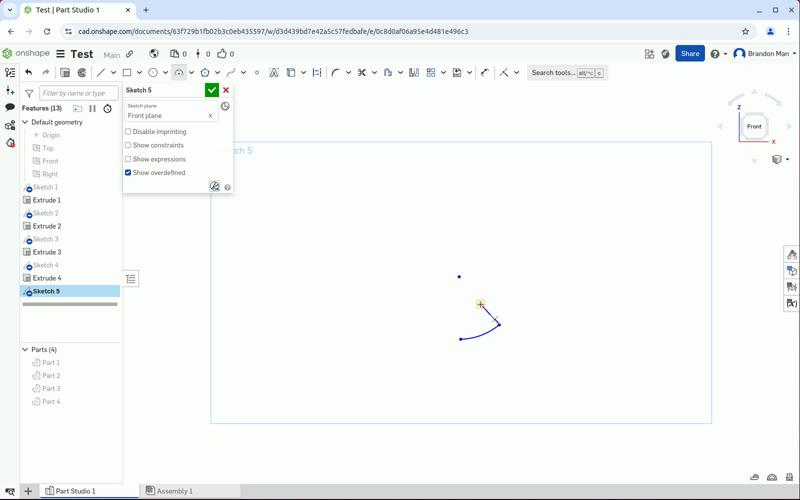
mouse_move(460, 311)
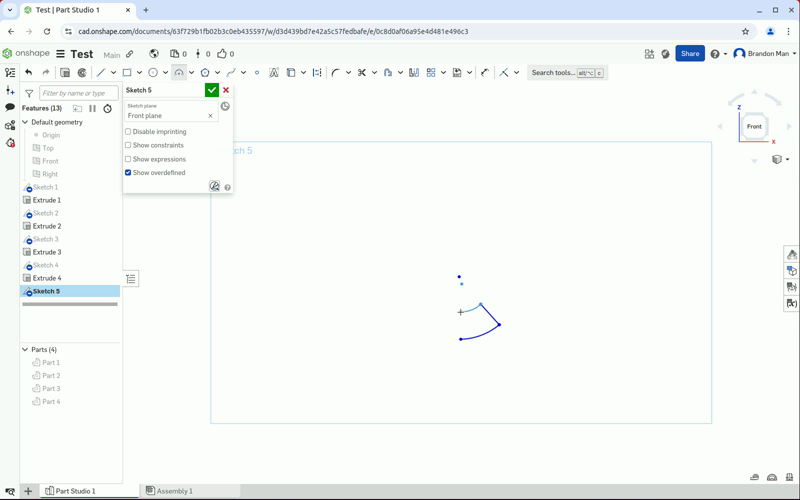
click(460, 311)
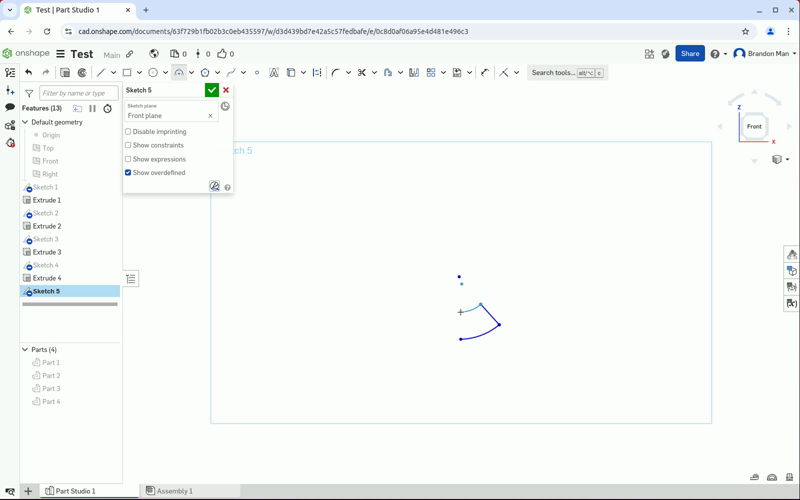
mouse_move(471, 309)
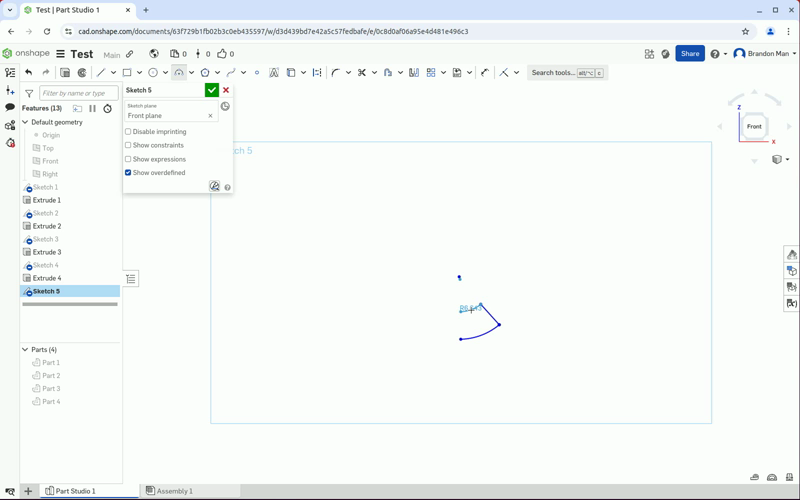
click(471, 309)
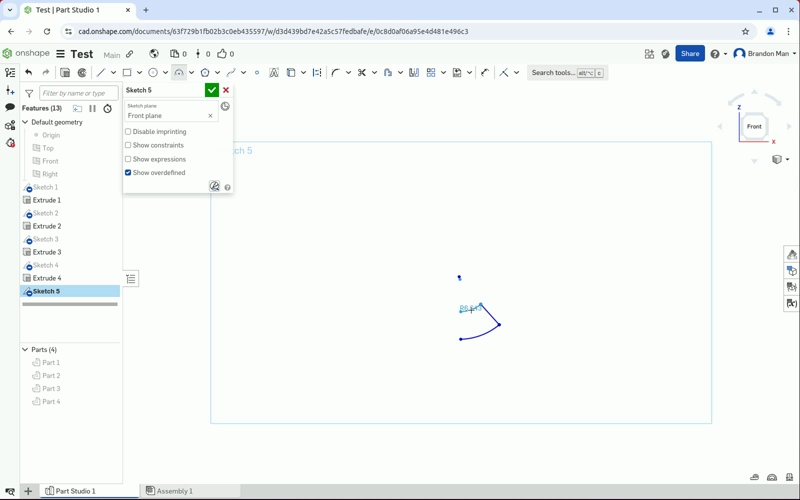
key_up(shift)
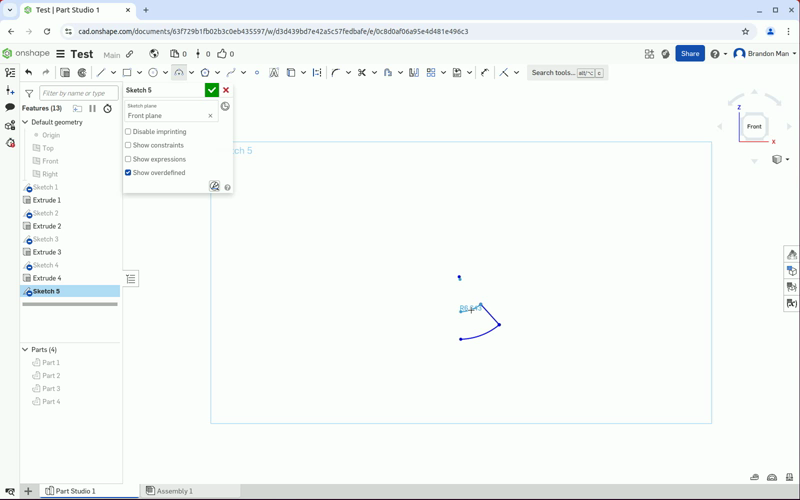
key(esc)
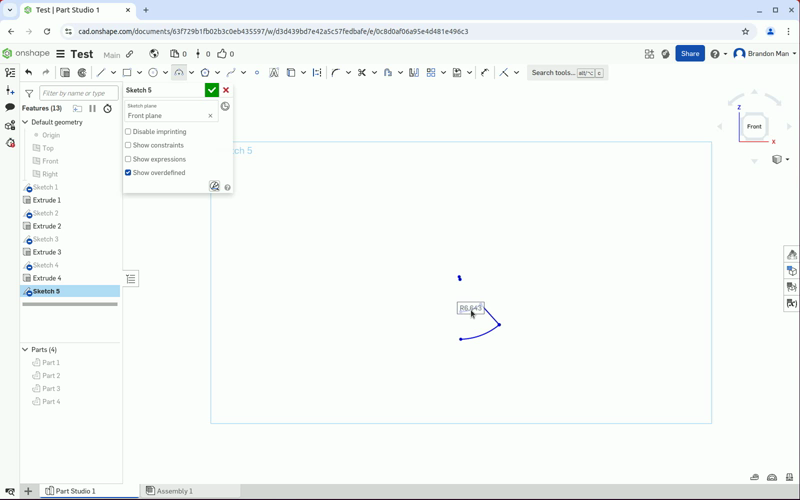
key(l)
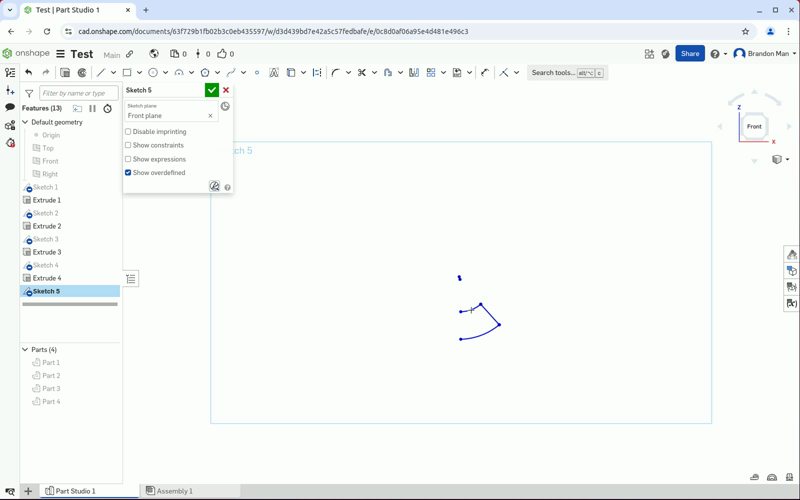
mouse_move(460, 311)
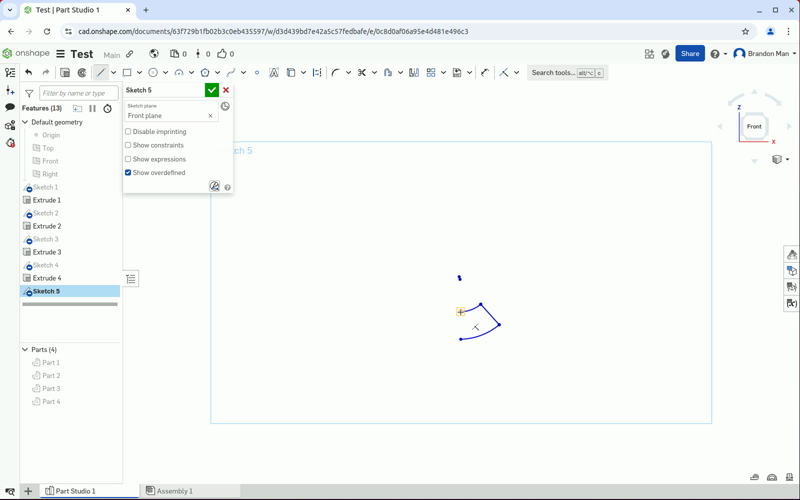
click(460, 311)
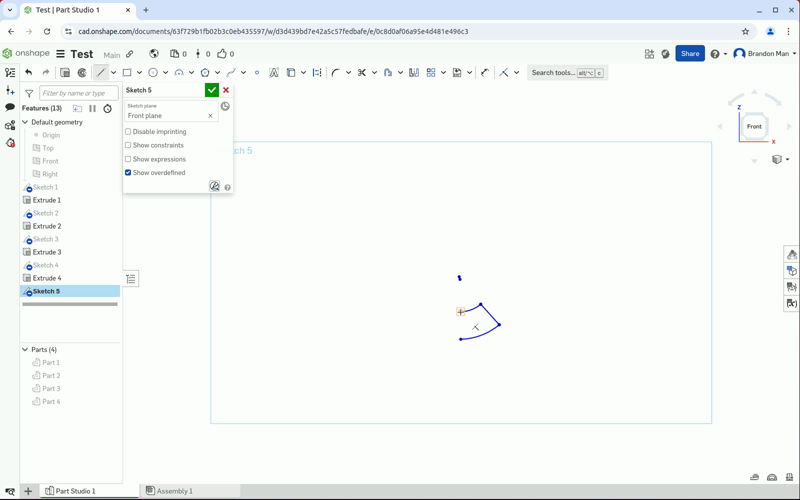
mouse_move(490, 311)
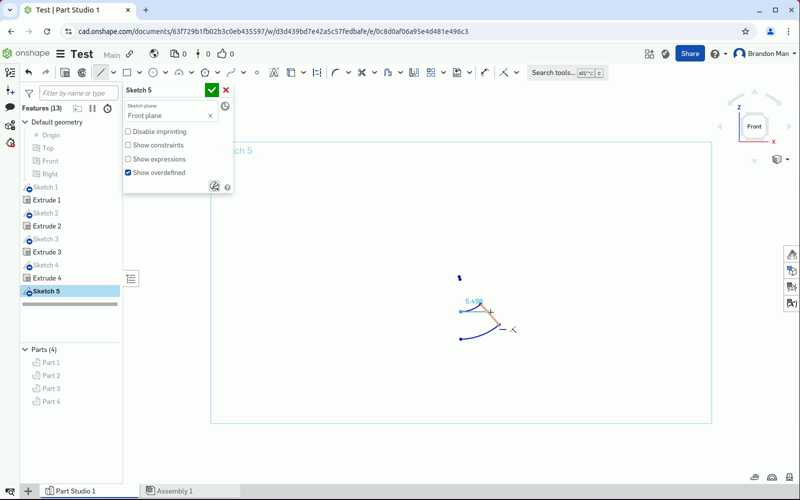
key_down(shift)
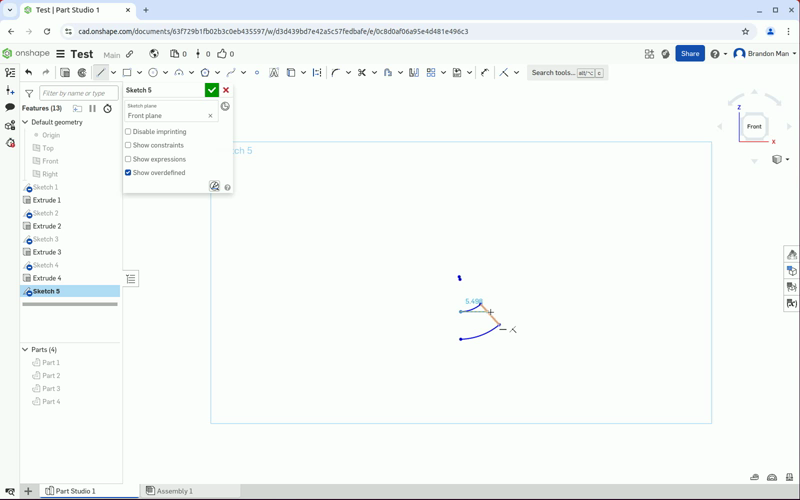
mouse_move(460, 339)
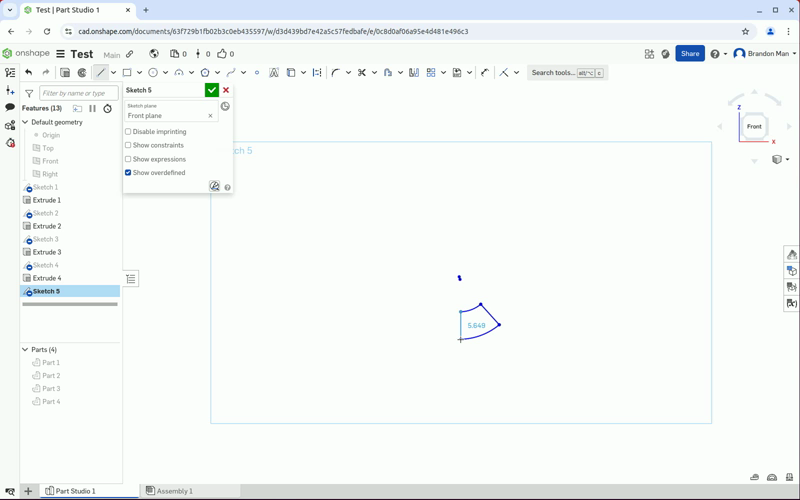
key_up(shift)
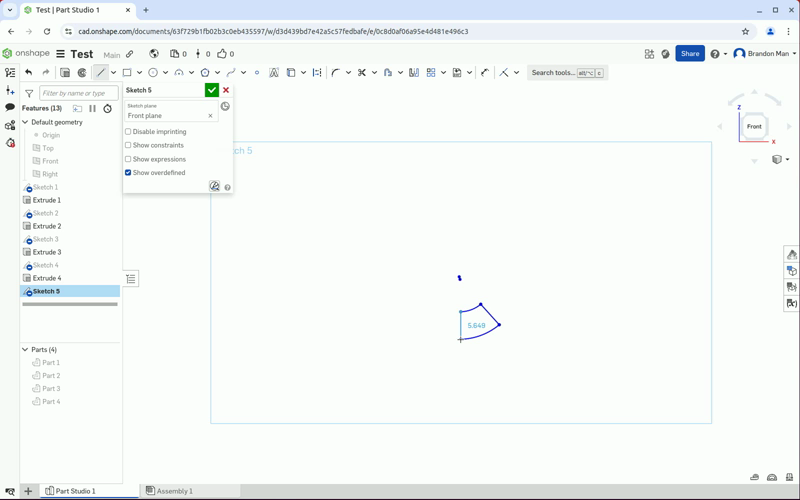
click(460, 339)
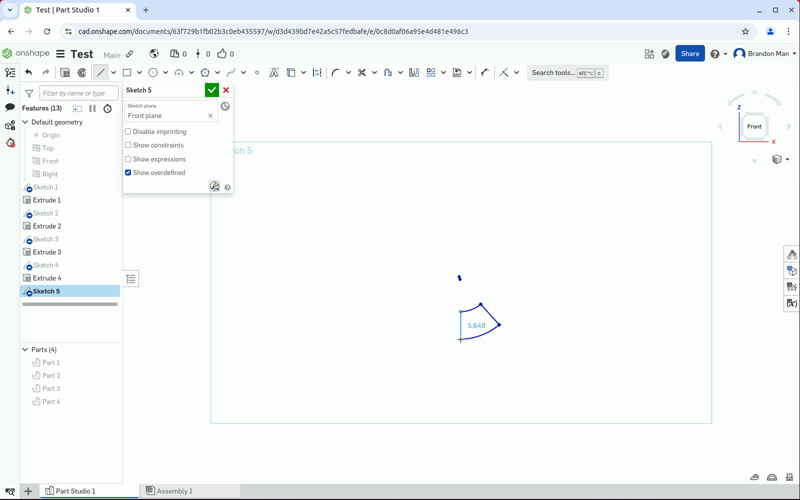
key(esc)
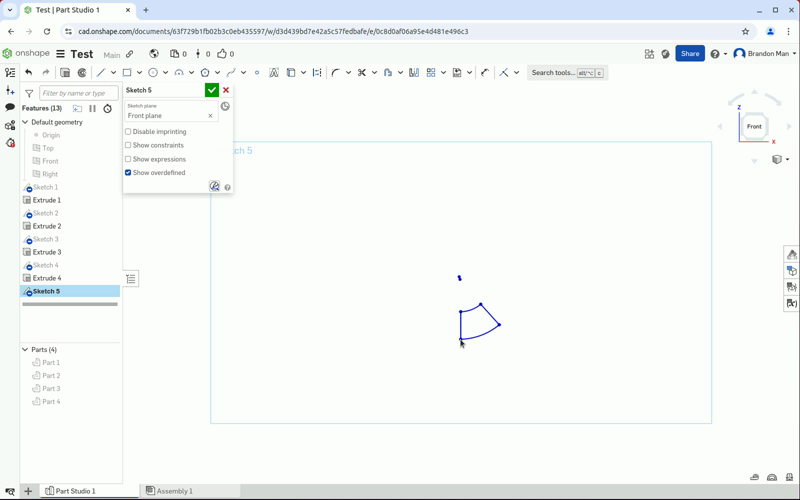
mouse_move(485, 310)
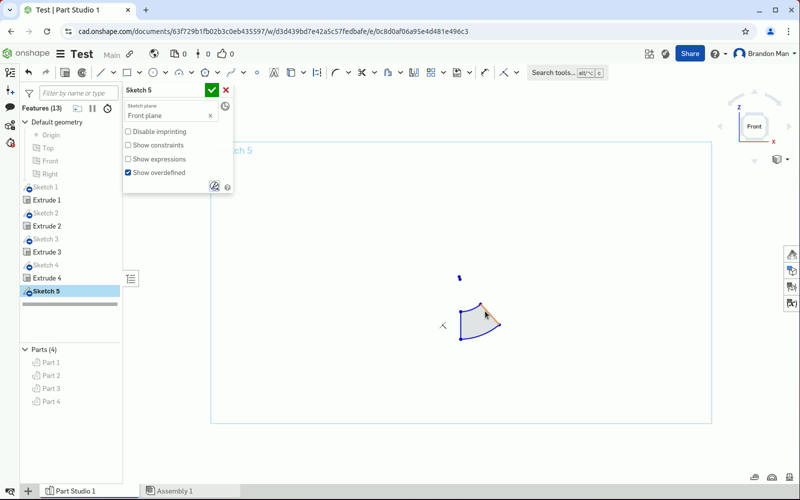
scroll(6)
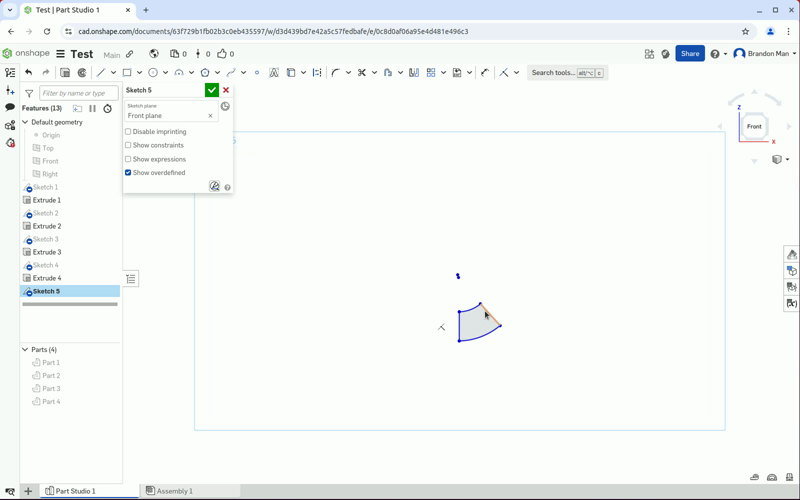
scroll(6)
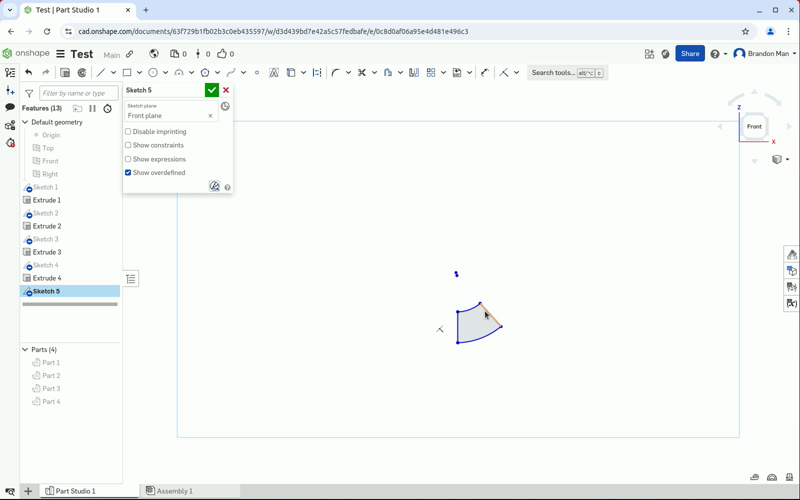
scroll(6)
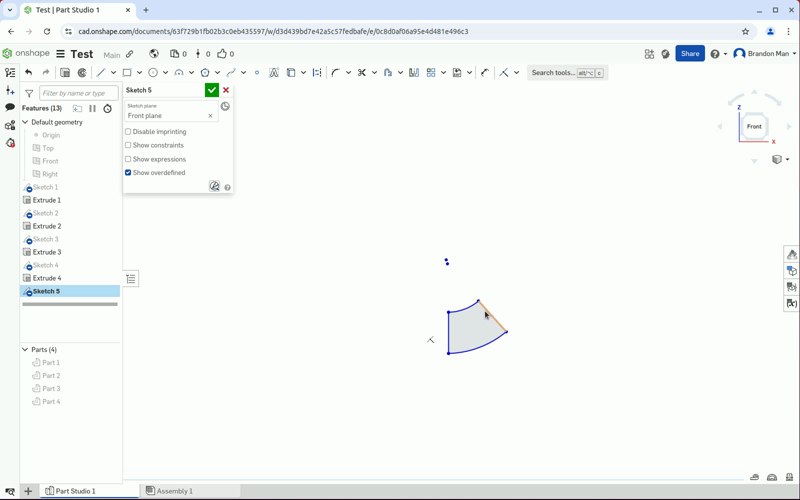
scroll(6)
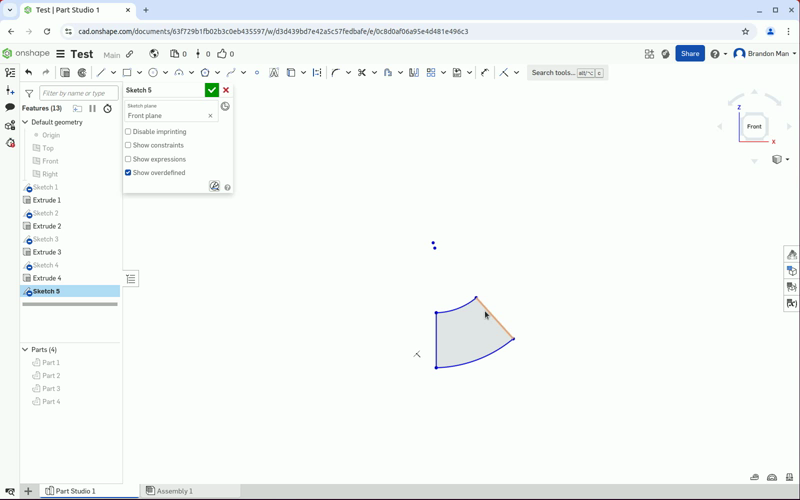
scroll(6)
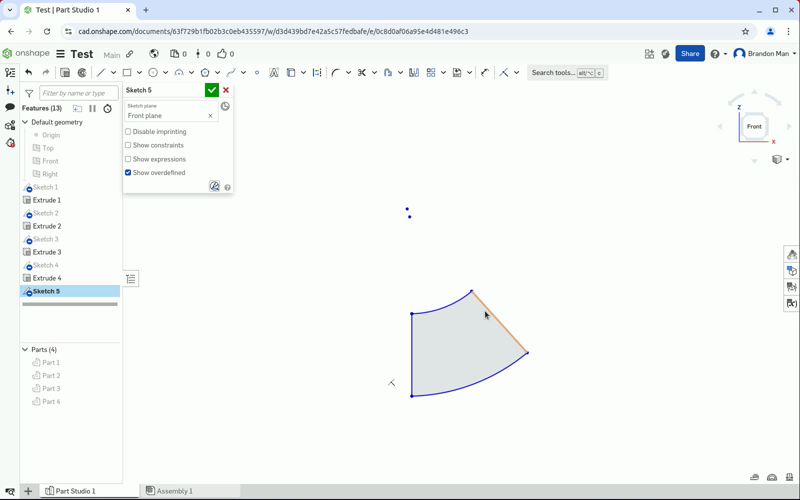
scroll(6)
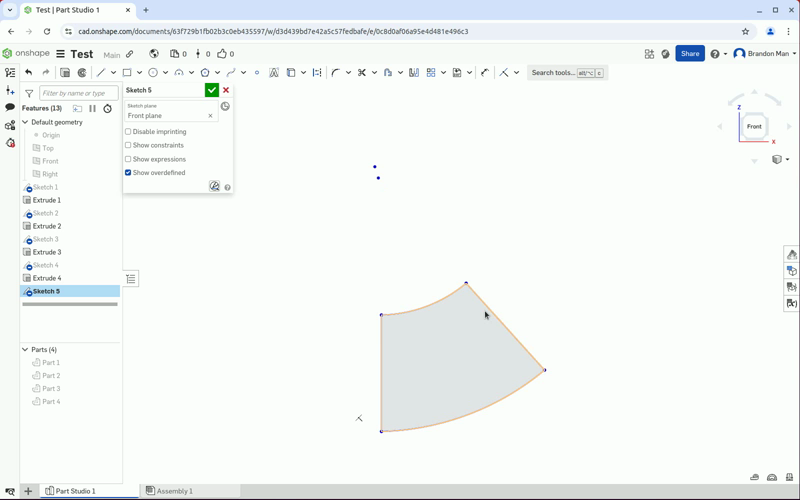
scroll(6)
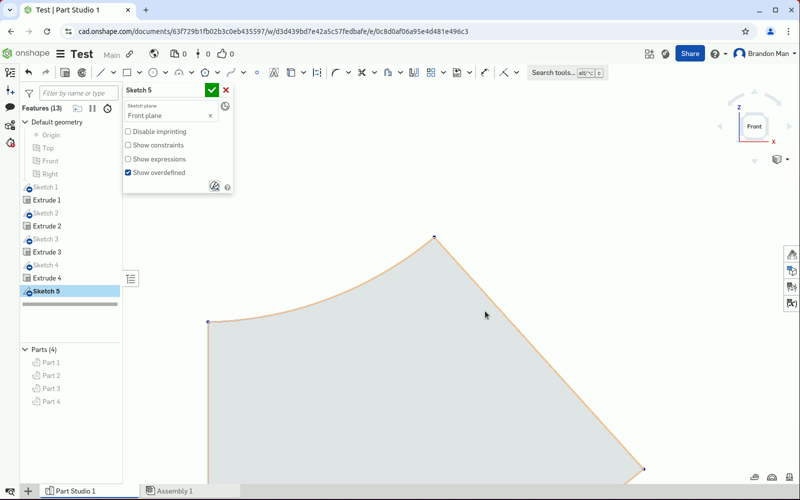
click(485, 310)
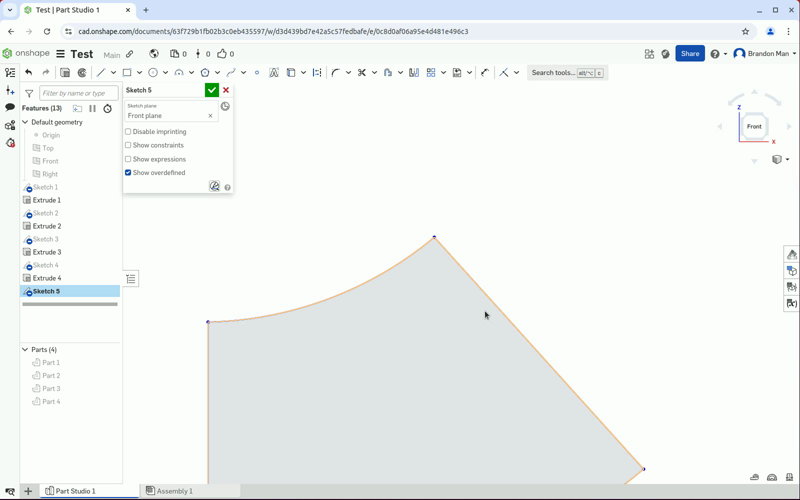
scroll(-6)
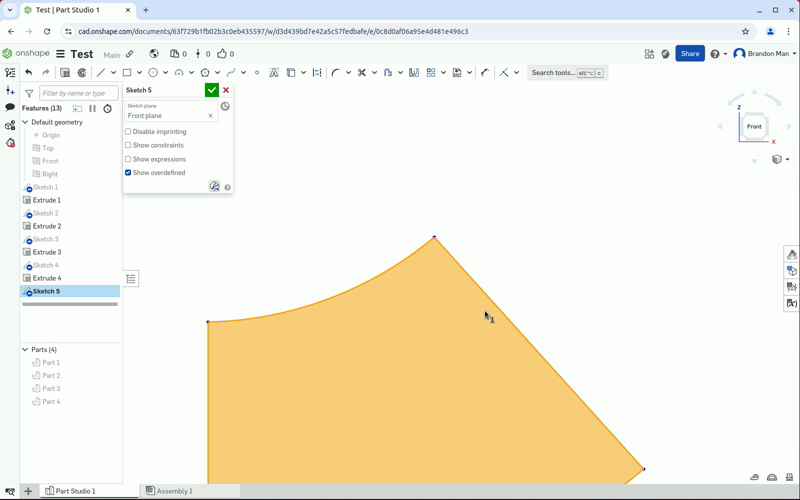
scroll(-6)
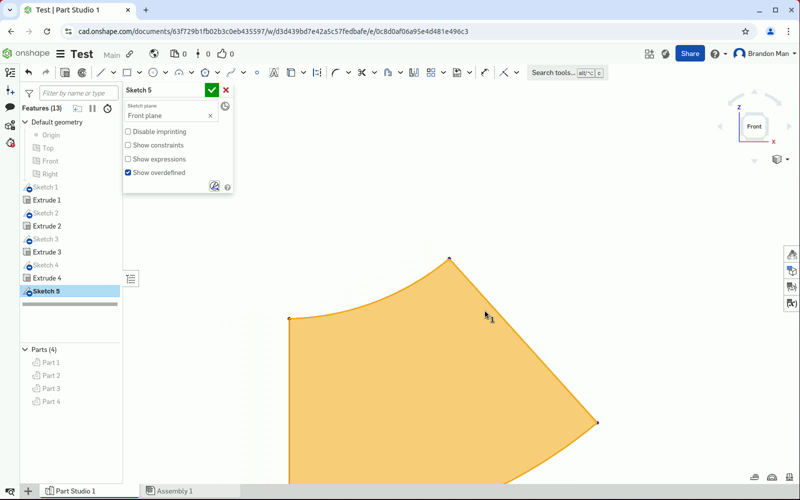
scroll(-6)
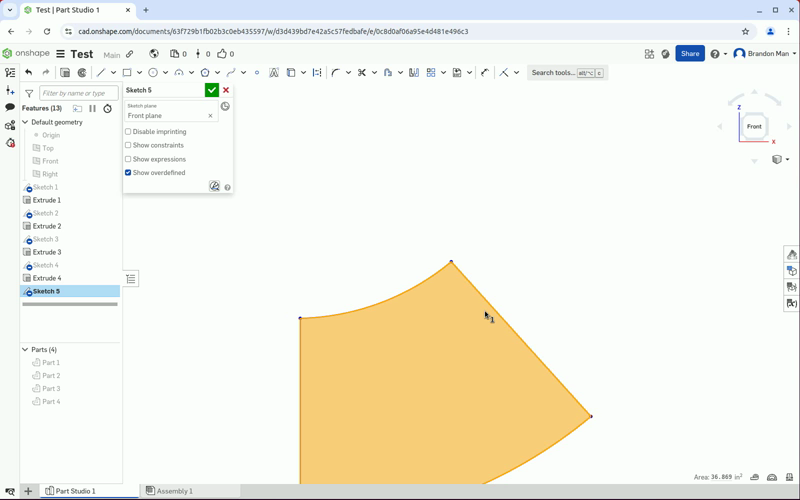
scroll(-6)
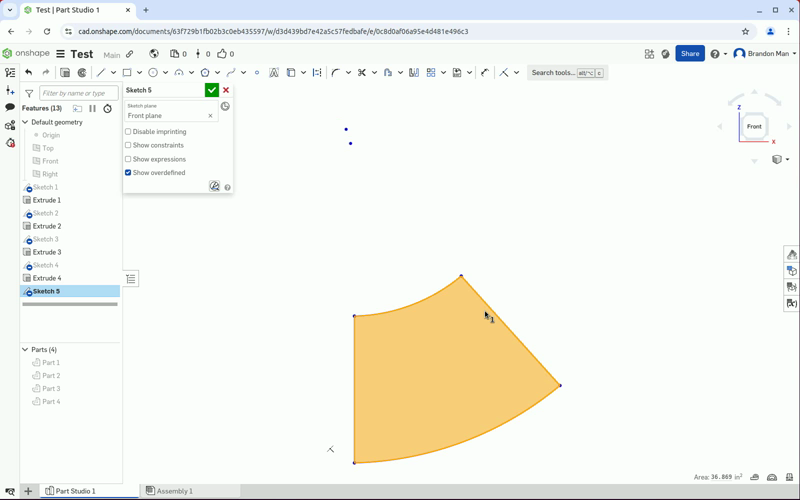
scroll(-6)
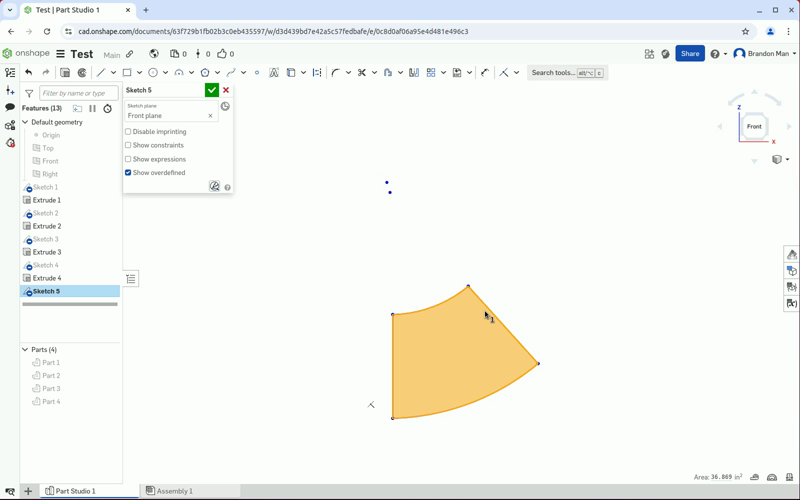
scroll(-6)
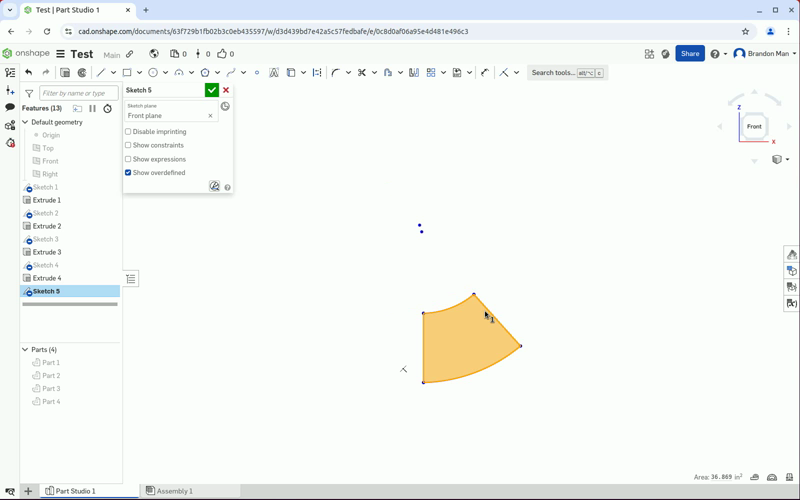
scroll(-6)
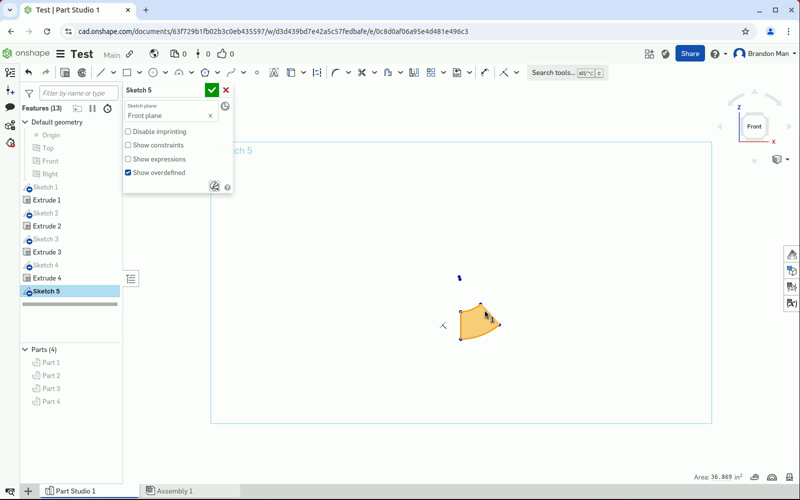
mouse_move(73, 352)
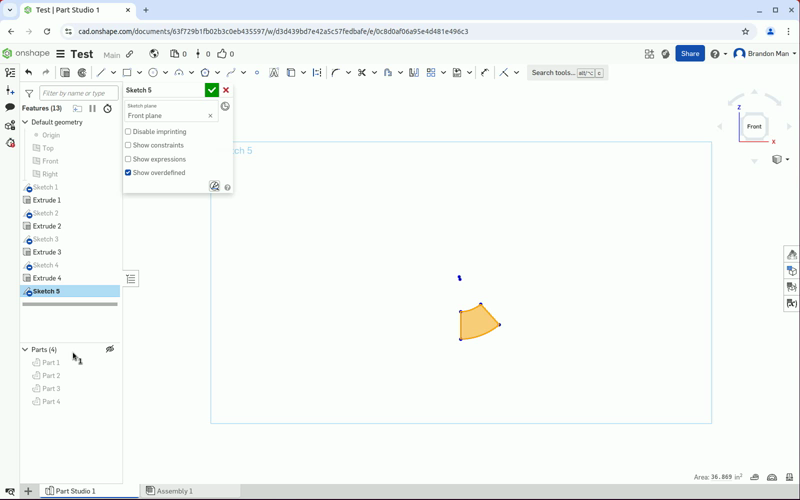
key(shift+y)
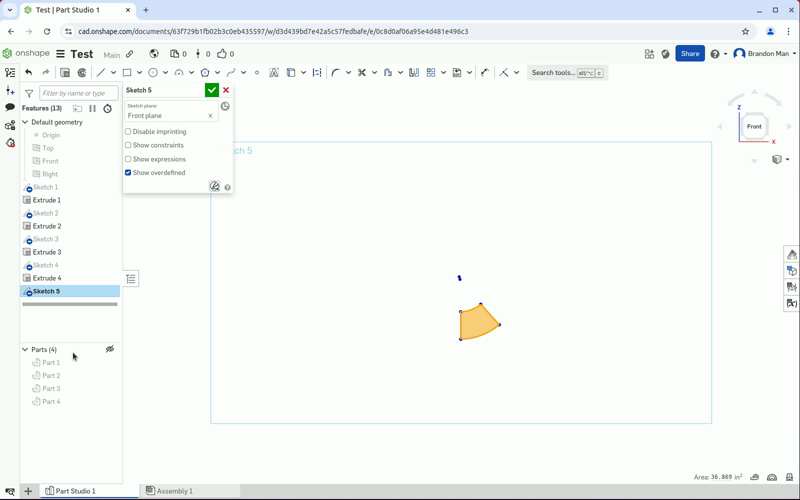
key(shift+e)
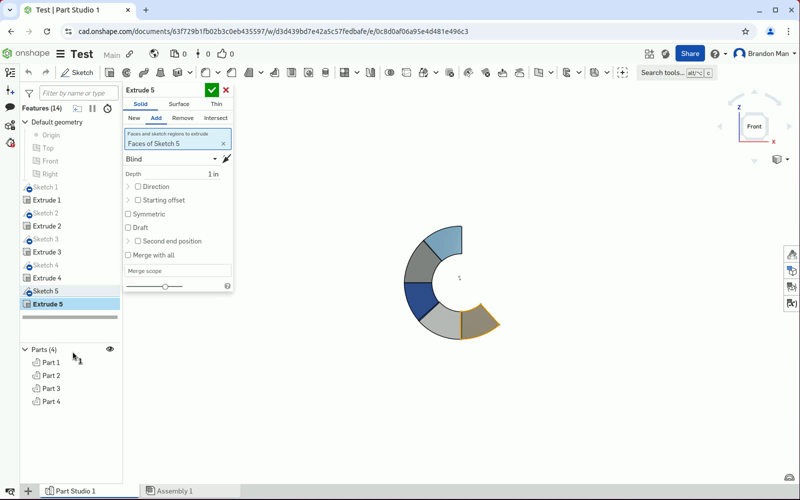
mouse_move(143, 106)
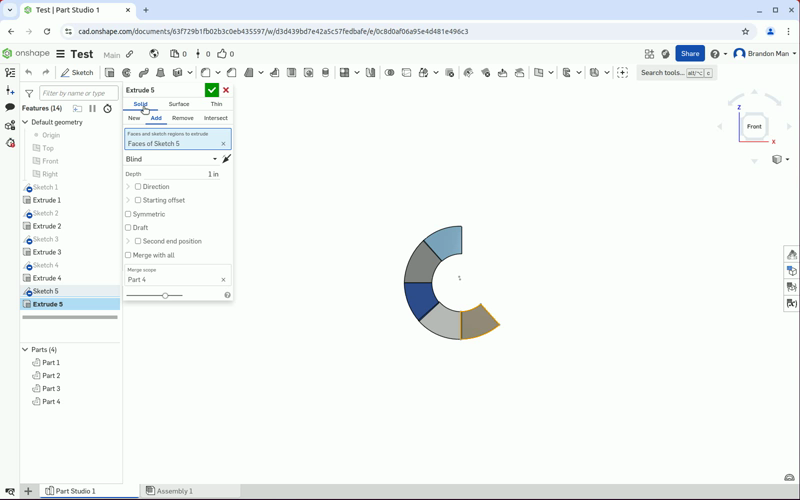
click(143, 106)
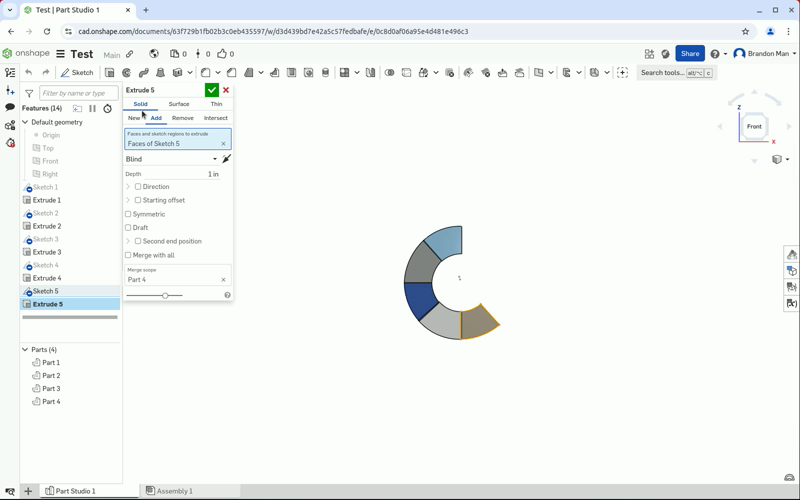
mouse_move(137, 120)
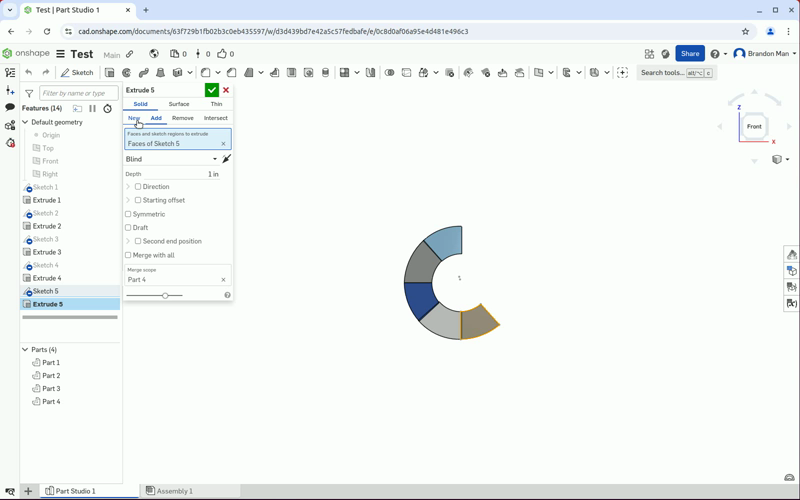
click(137, 120)
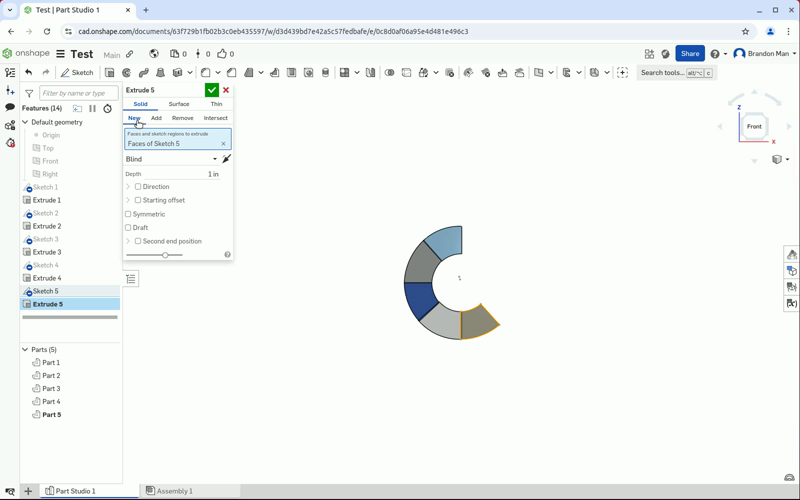
key(tab, 4)
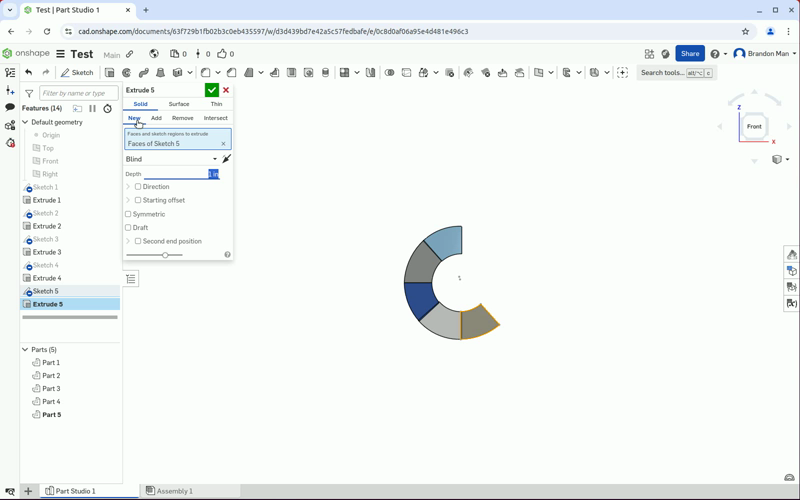
text(23.108)
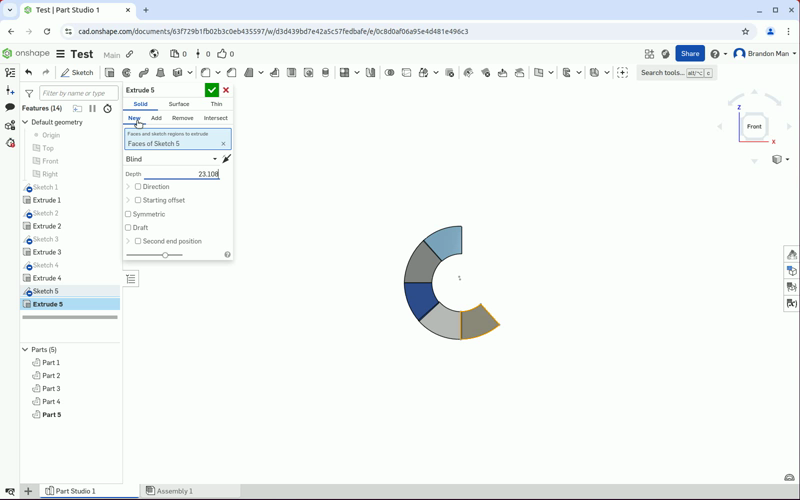
key(enter)
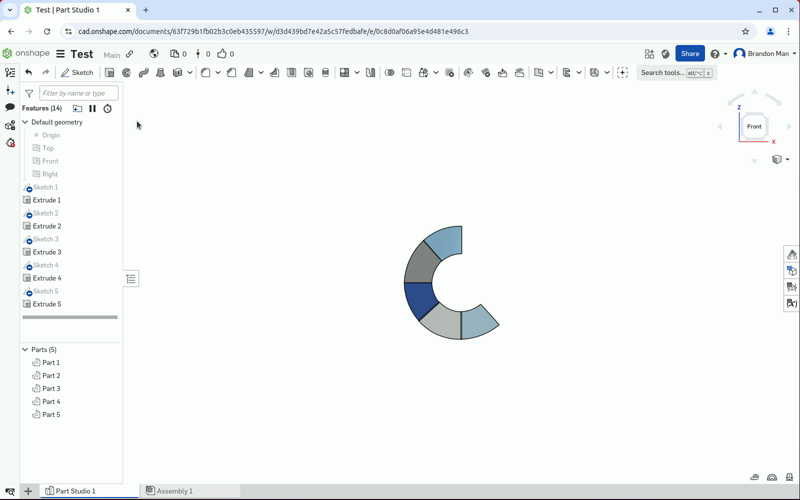
key(shift+h)
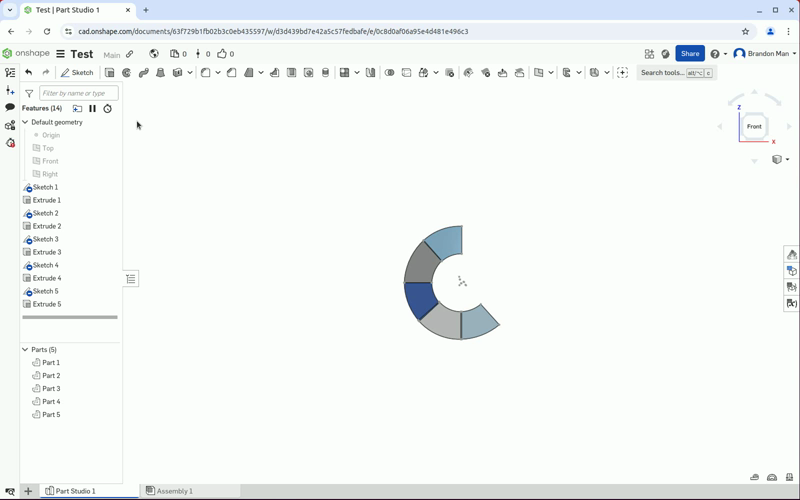
key(shift+h)
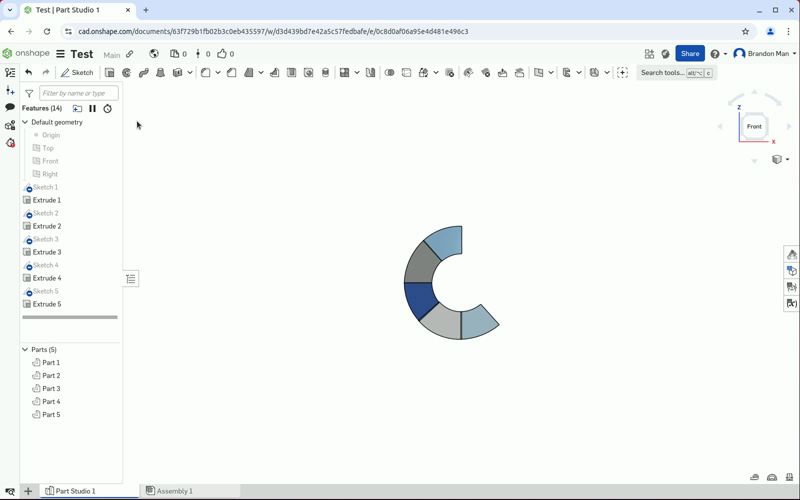
mouse_move(73, 189)
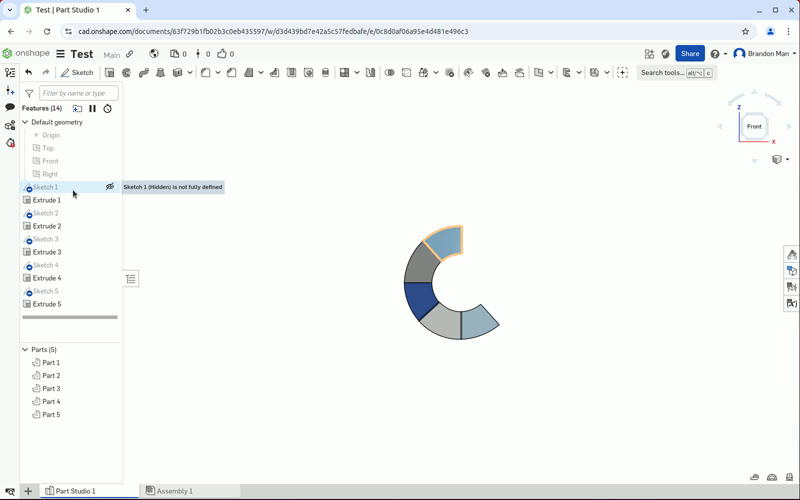
click(73, 189)
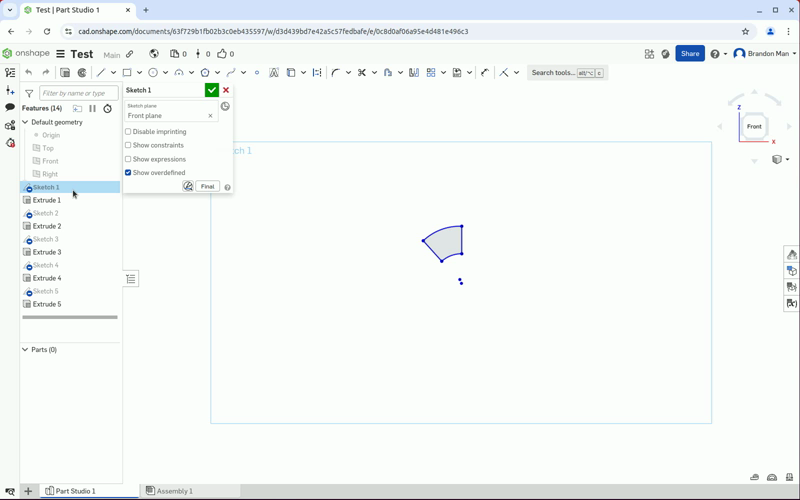
mouse_move(229, 92)
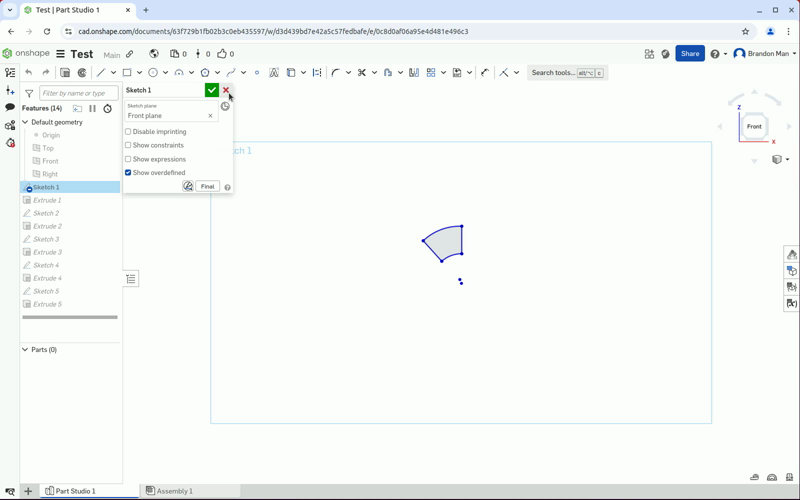
click(229, 92)
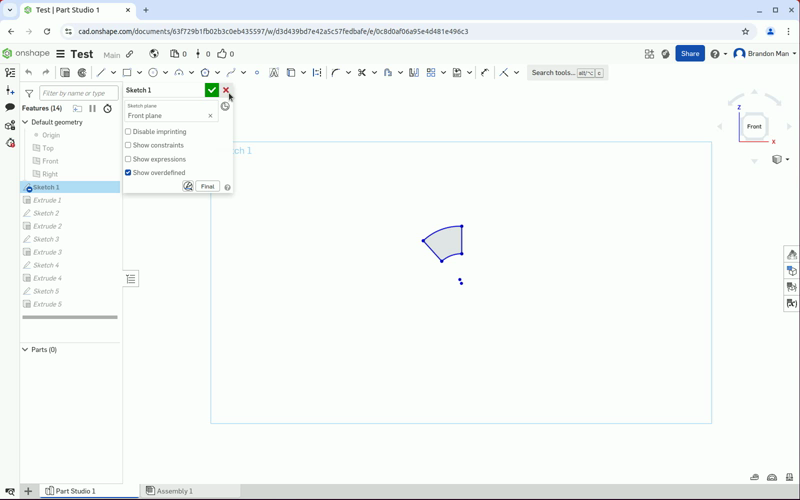
key(shift+s)
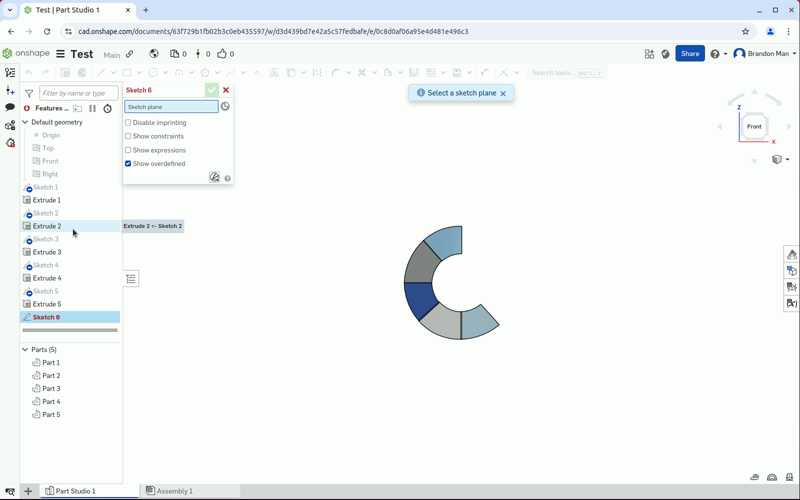
scroll(3)
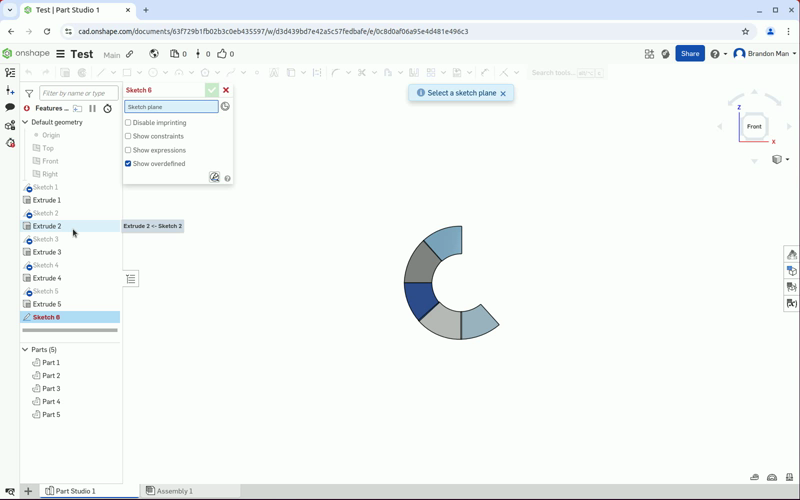
mouse_move(73, 163)
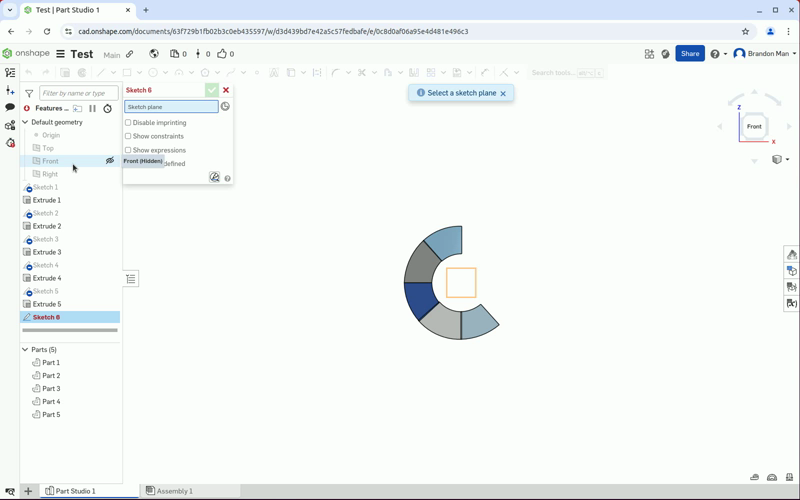
click(73, 163)
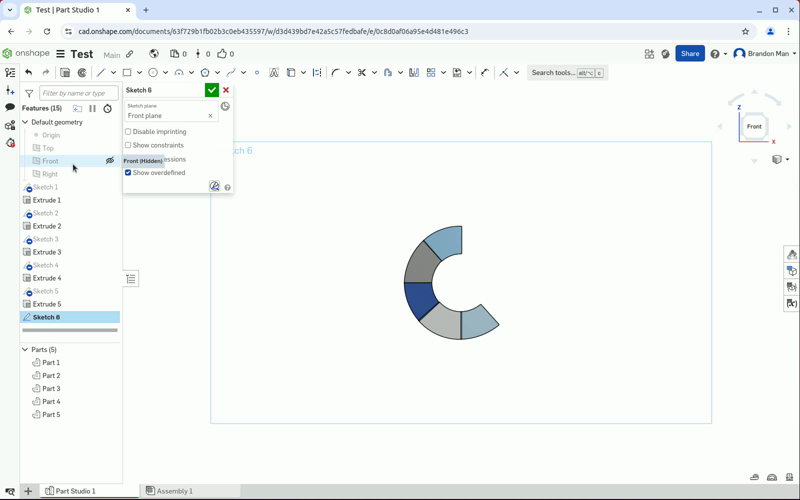
mouse_move(73, 352)
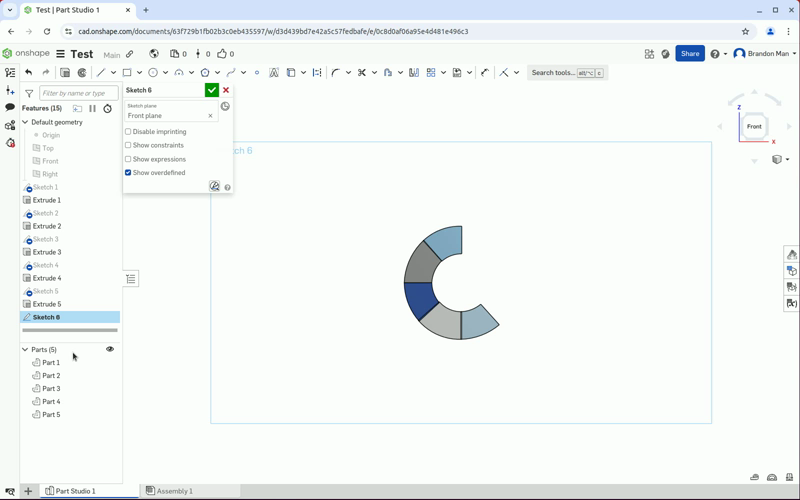
key(y)
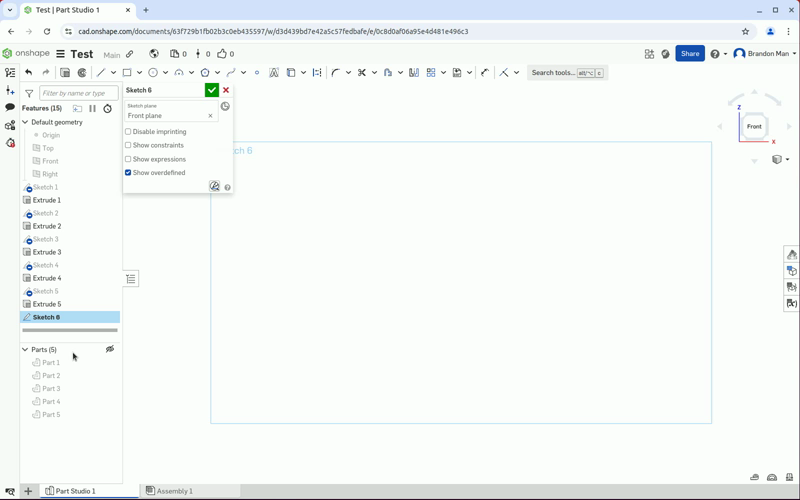
key(a)
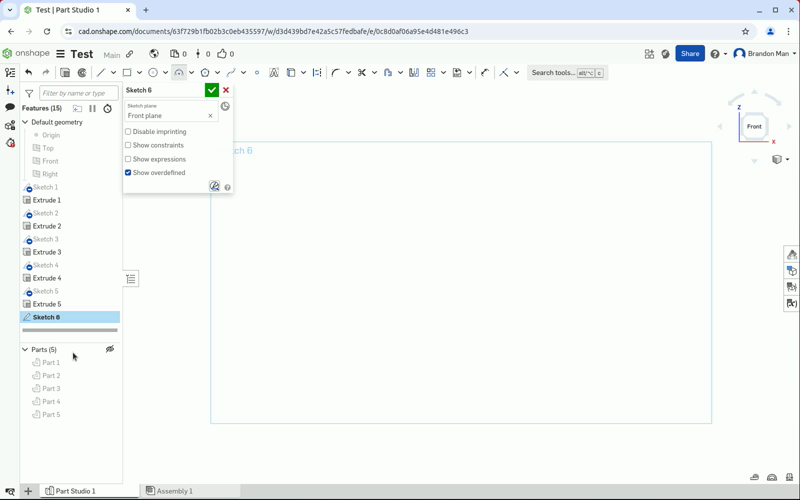
key_down(shift)
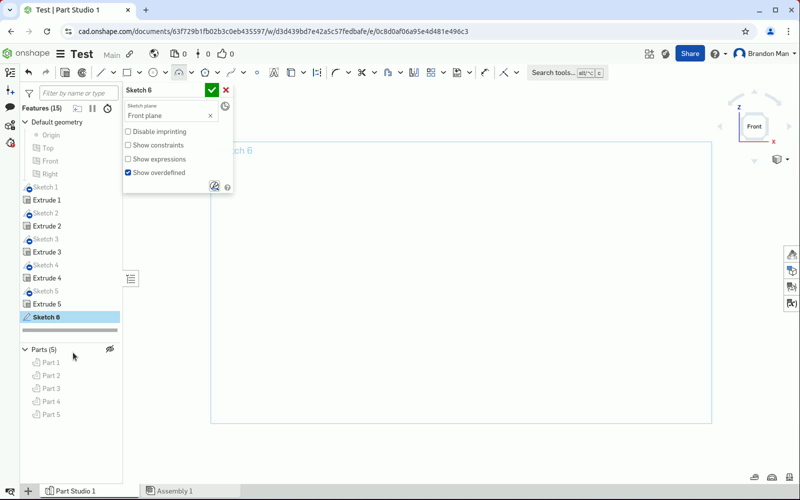
mouse_move(483, 262)
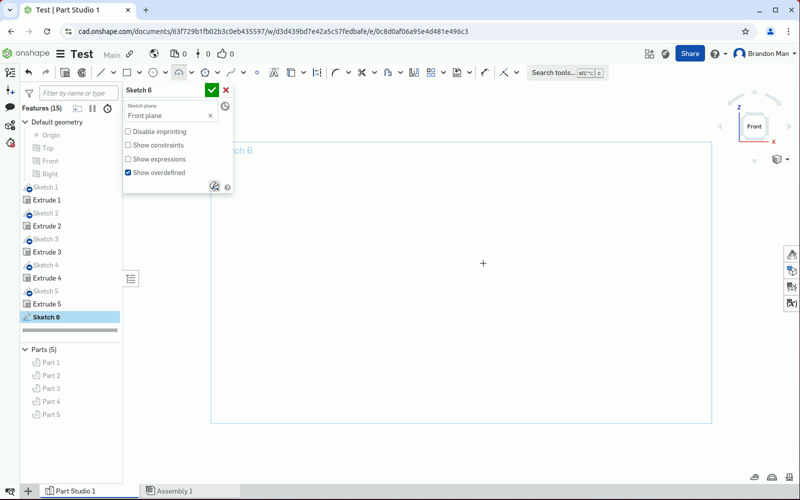
click(483, 262)
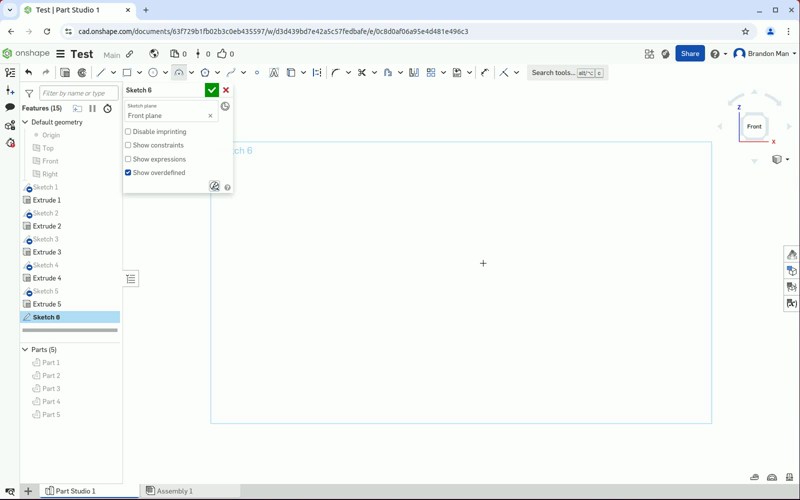
key_up(shift)
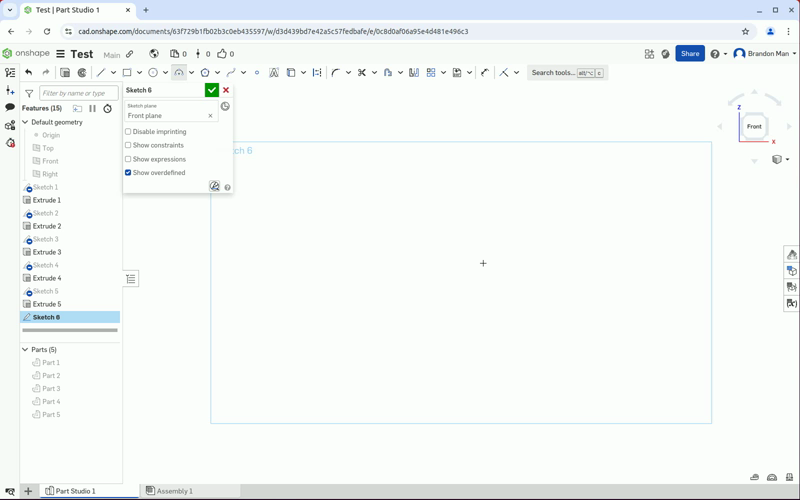
key_down(shift)
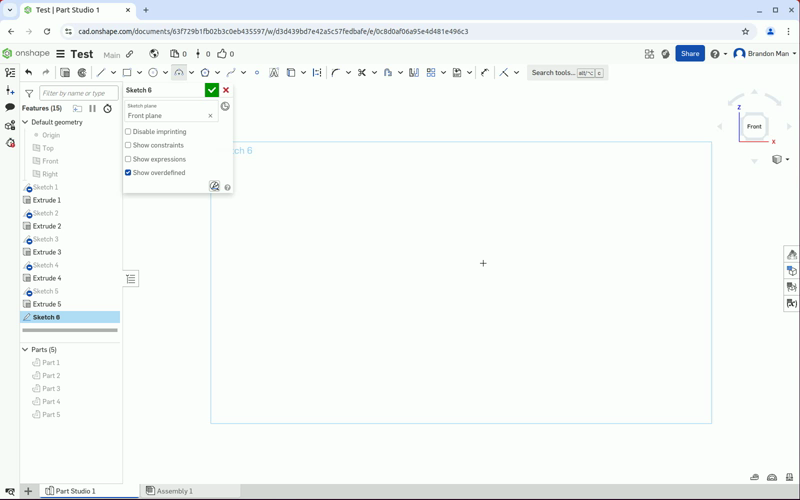
mouse_move(490, 282)
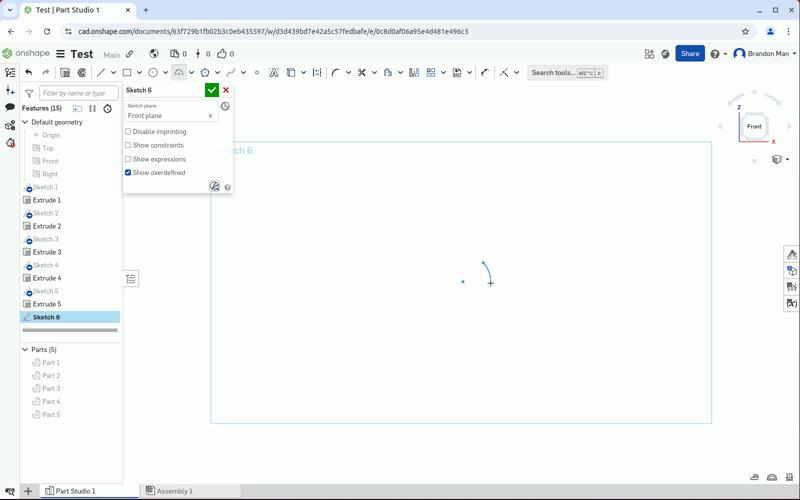
click(490, 282)
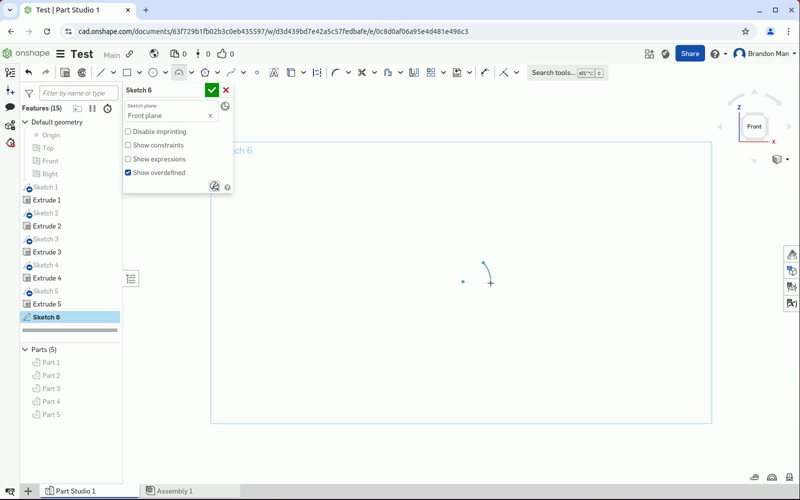
mouse_move(488, 272)
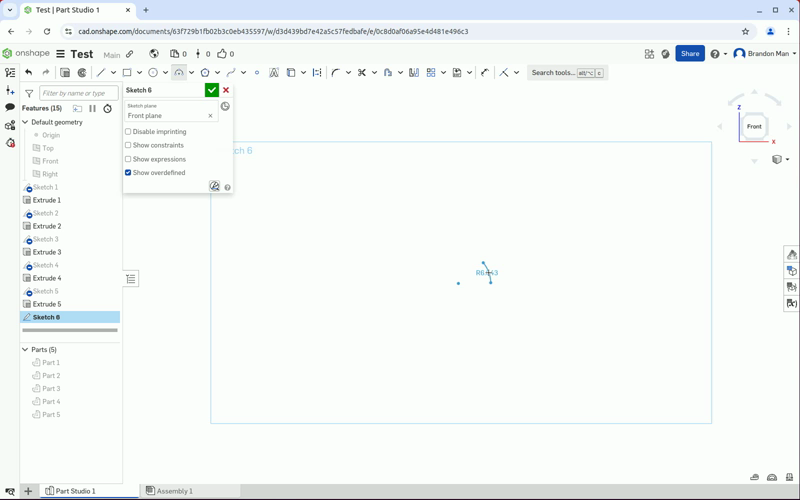
click(488, 272)
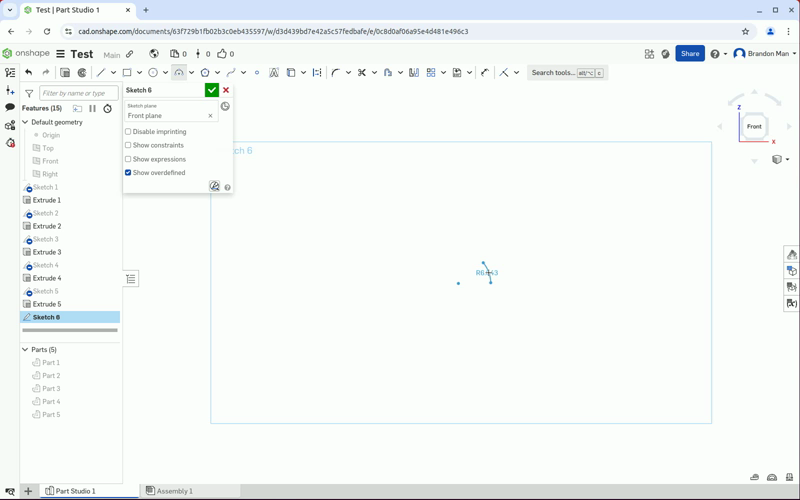
key_up(shift)
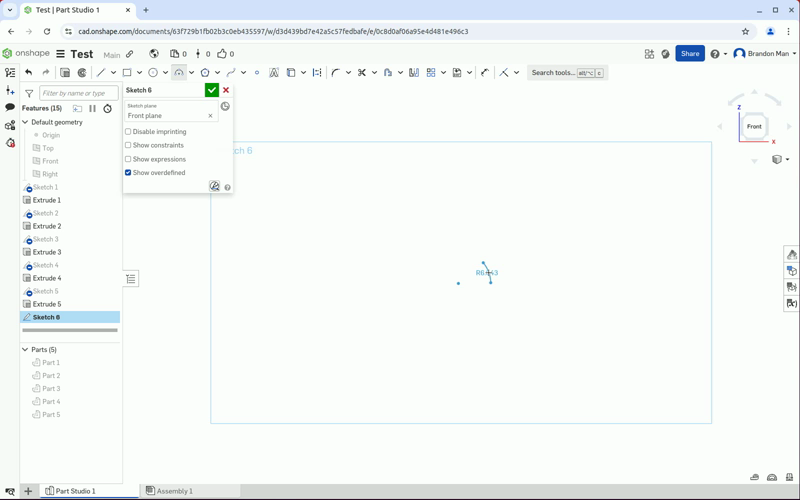
key(esc)
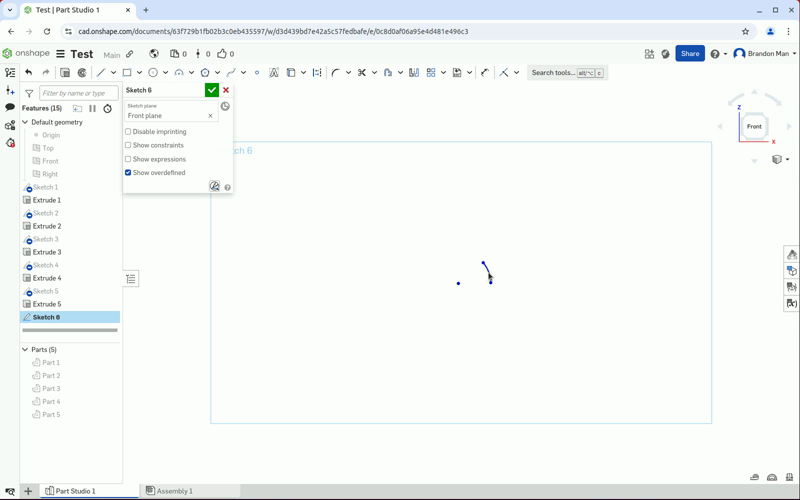
key(l)
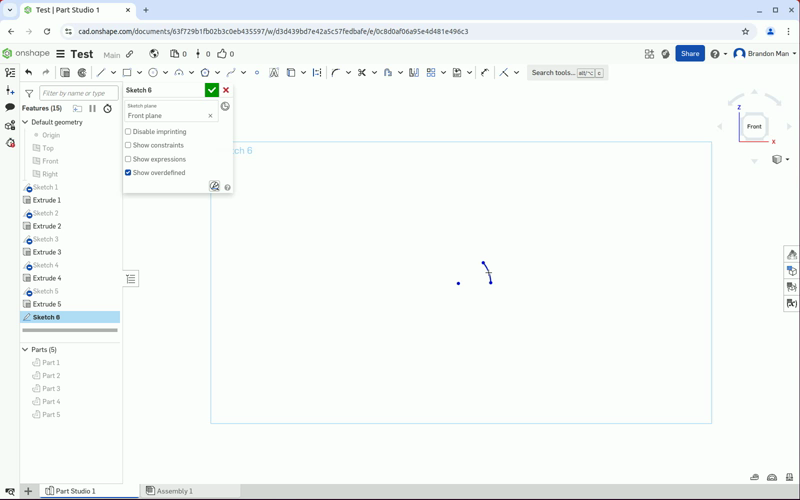
mouse_move(490, 282)
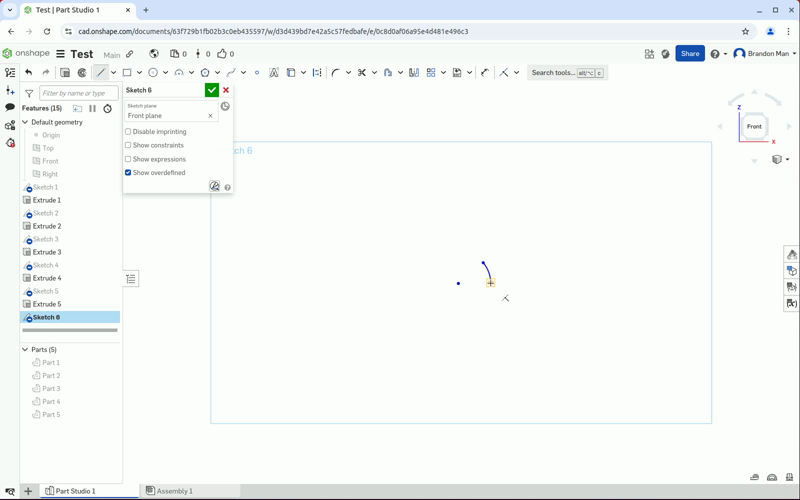
click(490, 282)
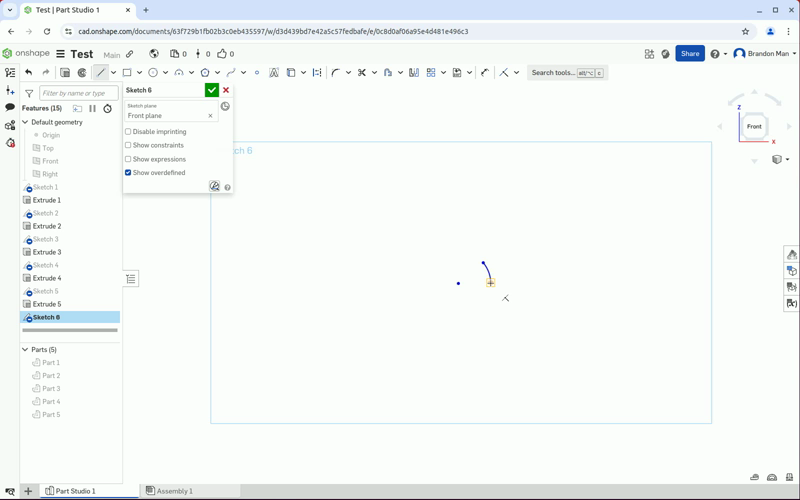
key_down(shift)
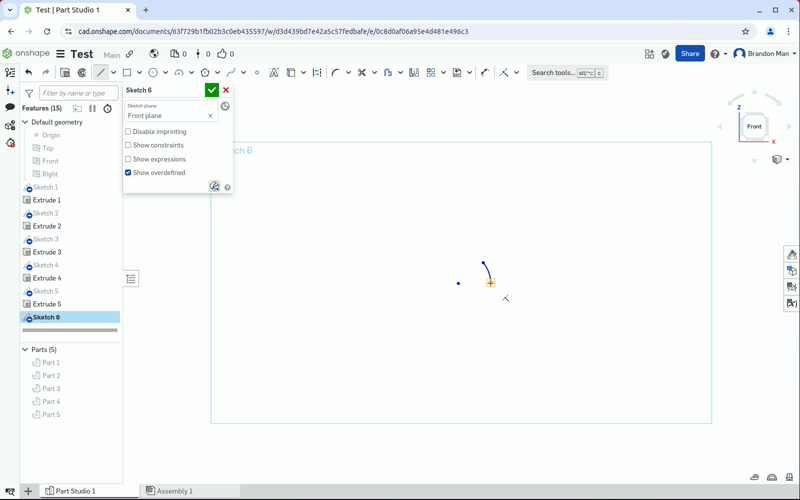
mouse_move(520, 282)
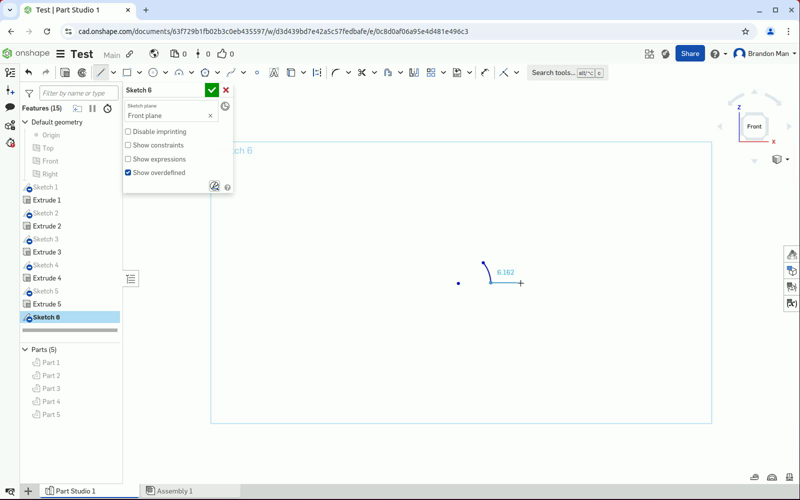
mouse_move(517, 282)
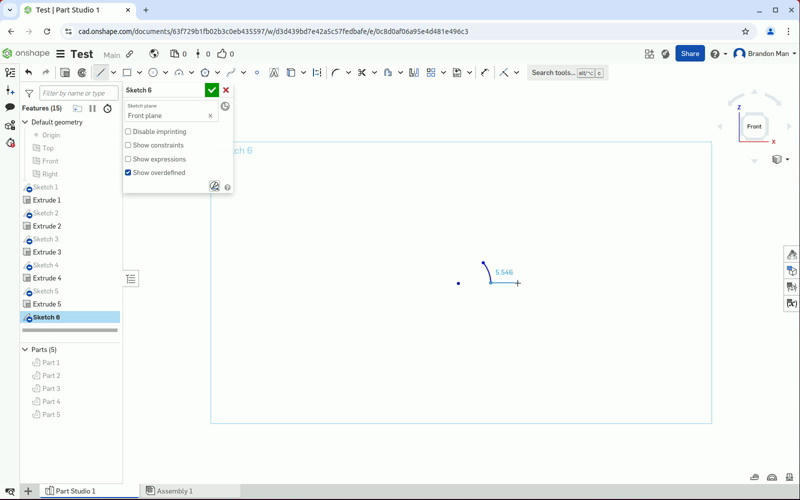
click(517, 282)
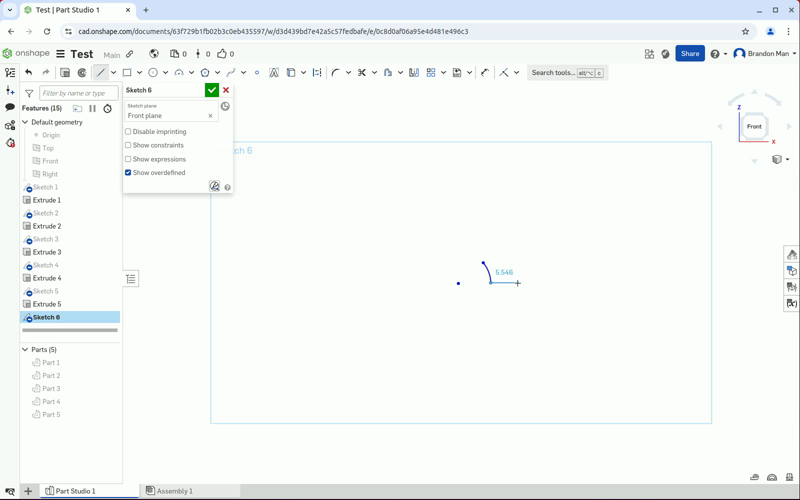
key_up(shift)
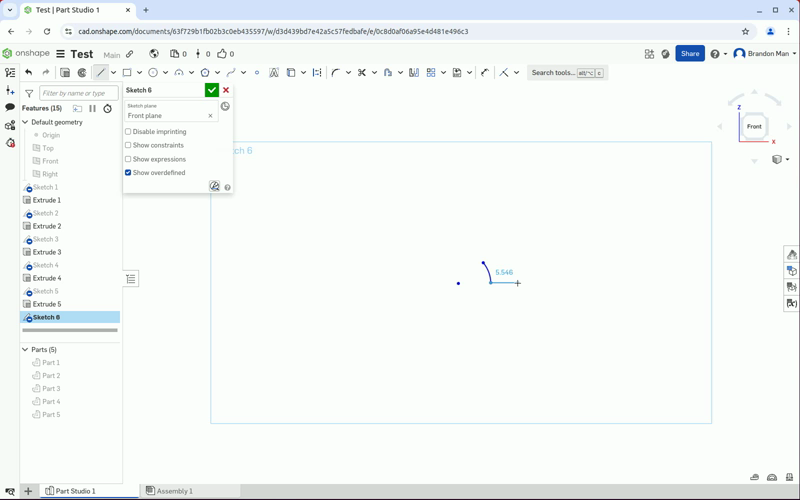
key(esc)
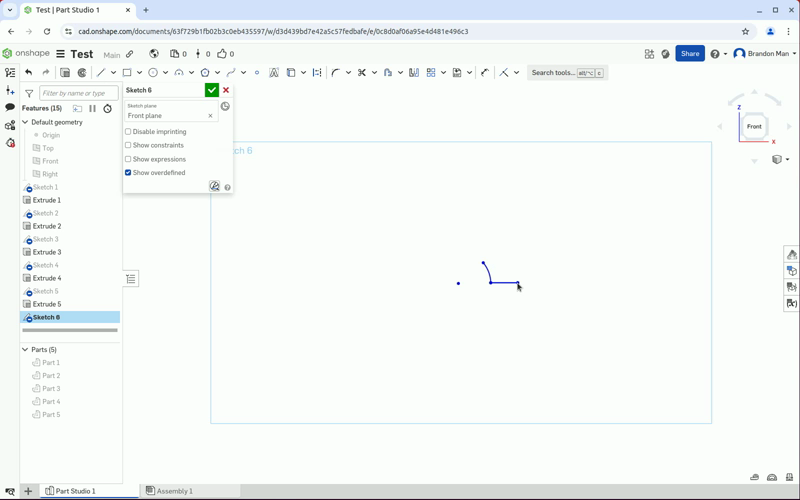
key(a)
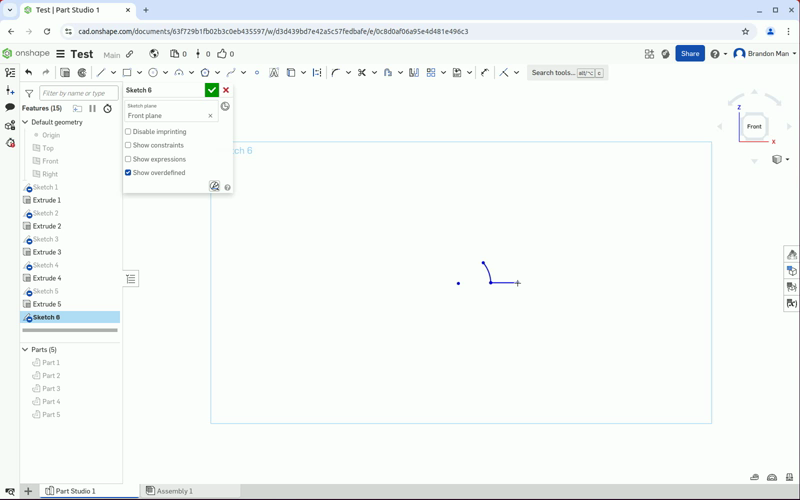
mouse_move(517, 282)
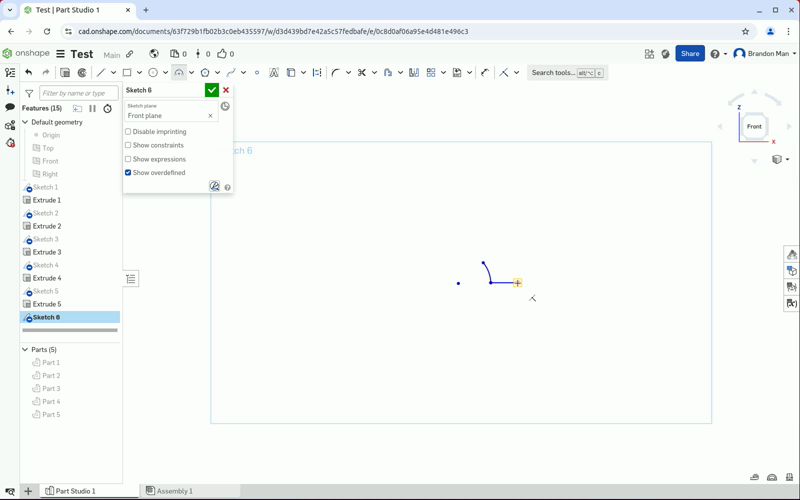
click(517, 282)
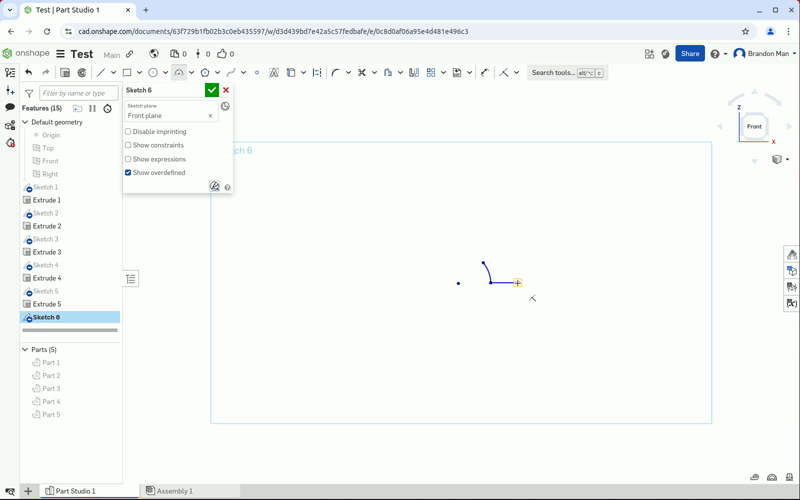
key_down(shift)
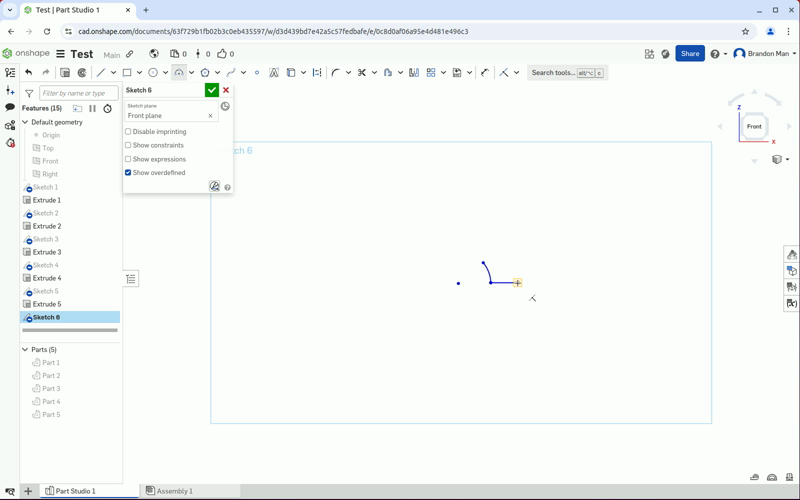
mouse_move(503, 244)
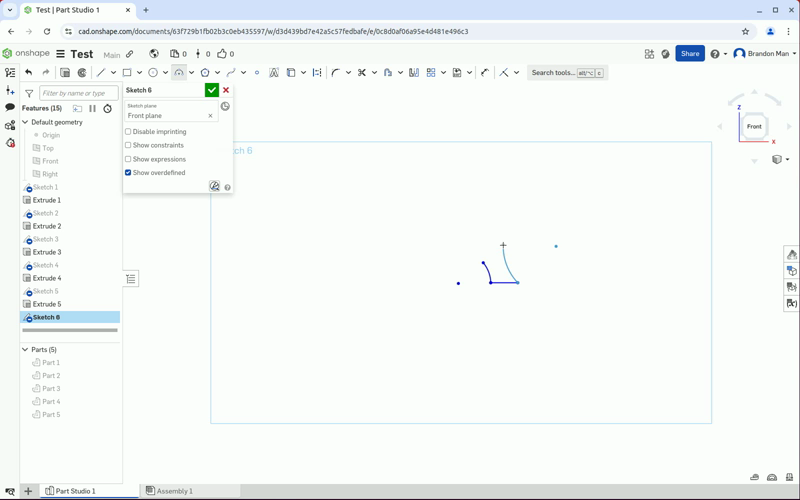
click(503, 244)
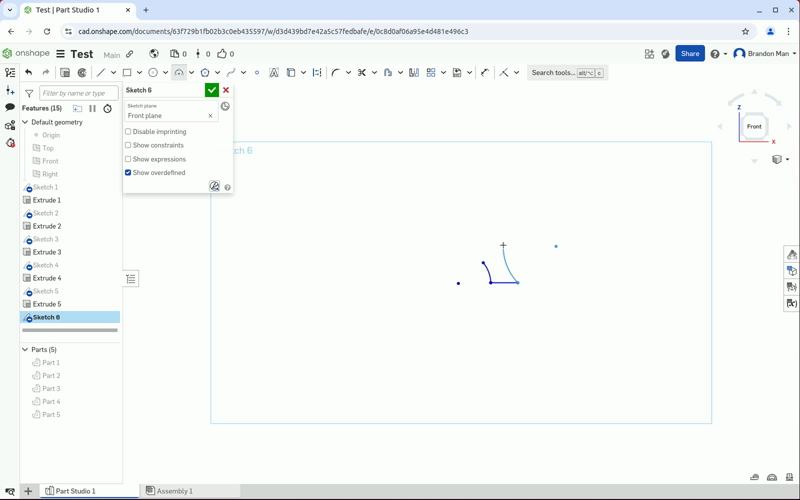
mouse_move(513, 262)
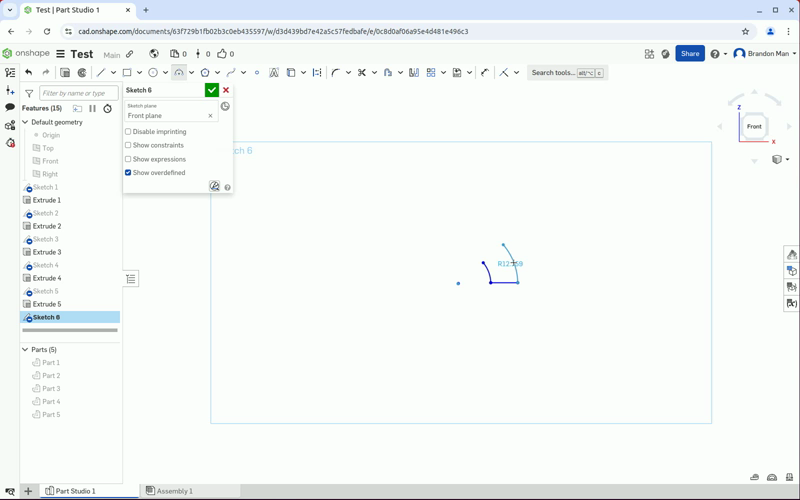
click(513, 262)
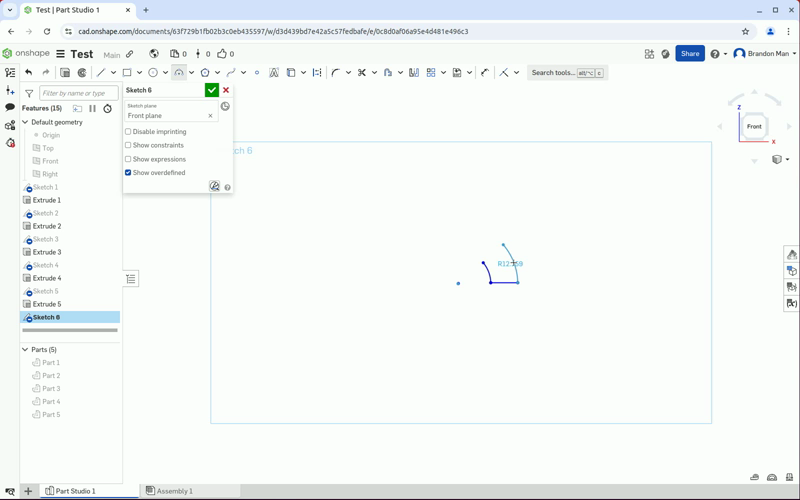
key_up(shift)
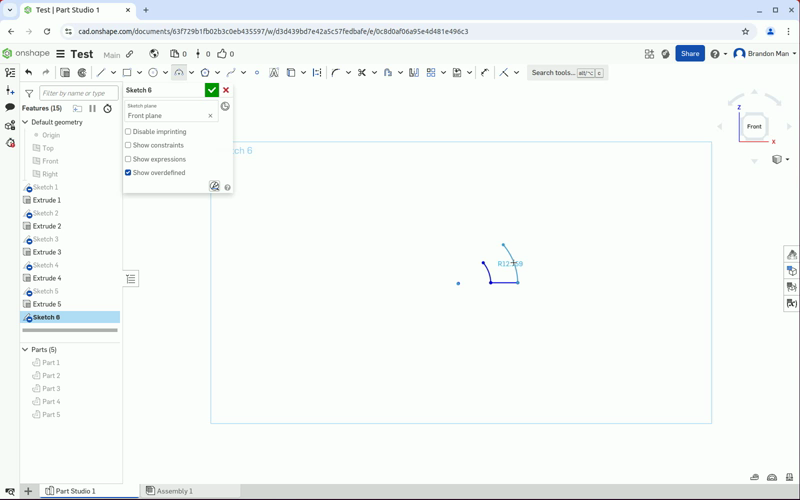
key(esc)
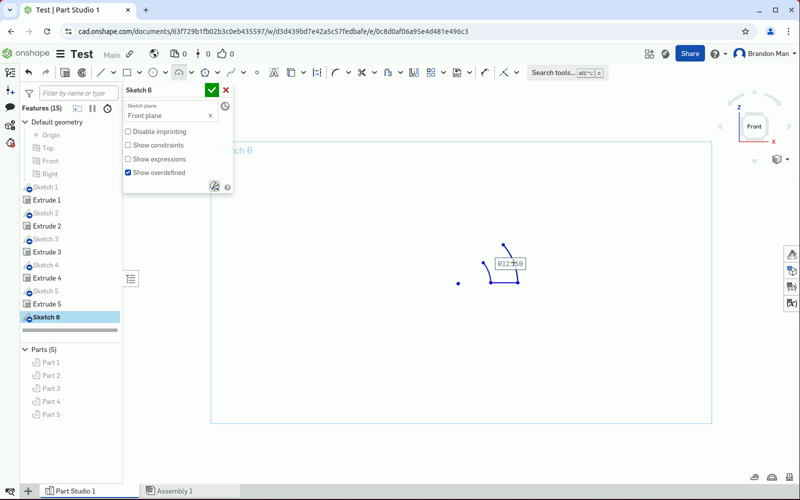
key(l)
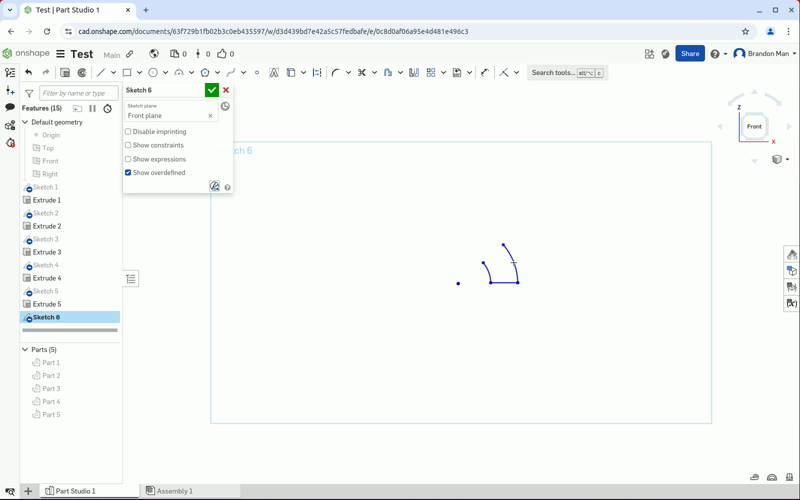
mouse_move(503, 244)
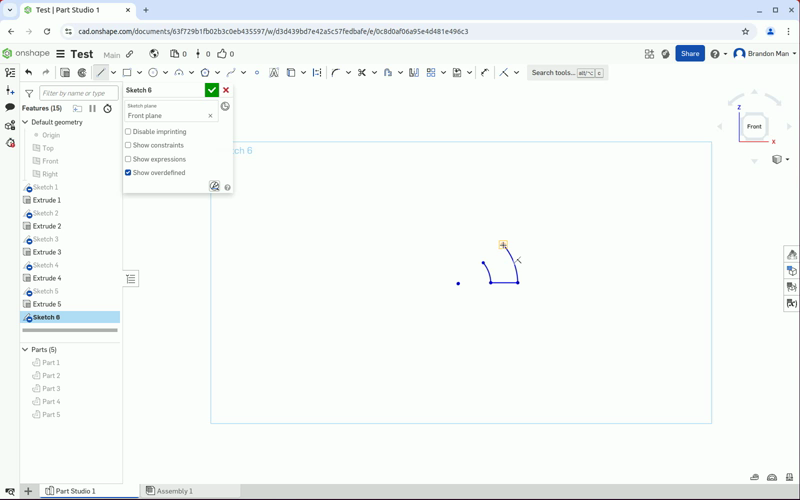
click(503, 244)
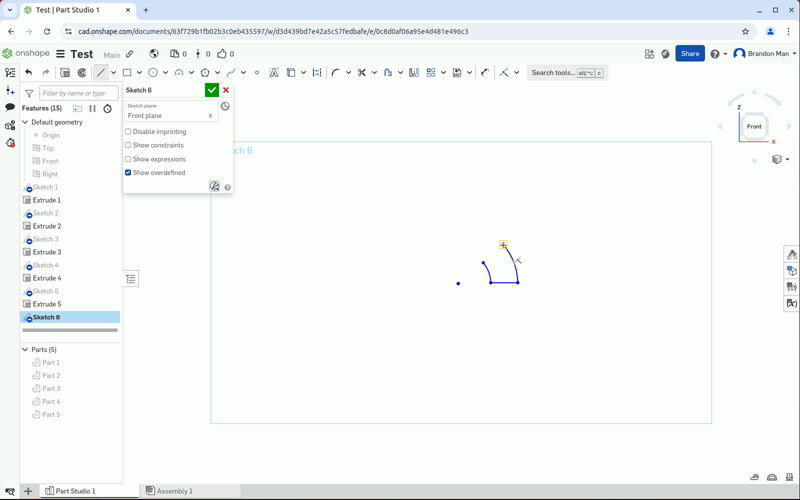
mouse_move(533, 244)
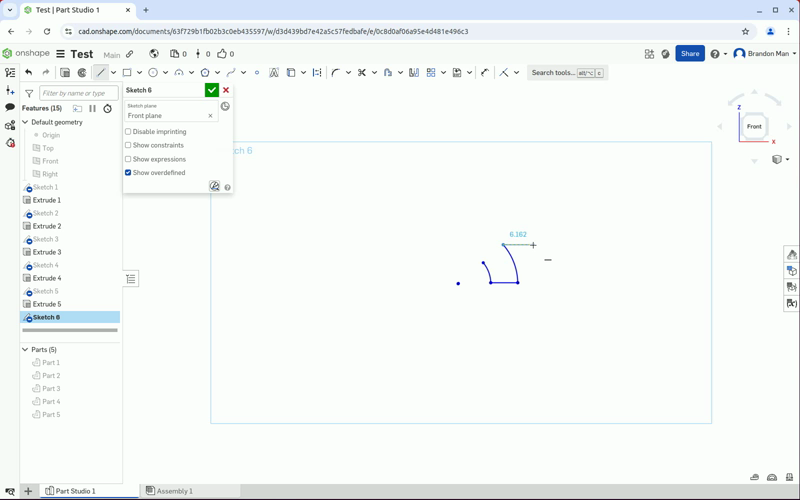
key_down(shift)
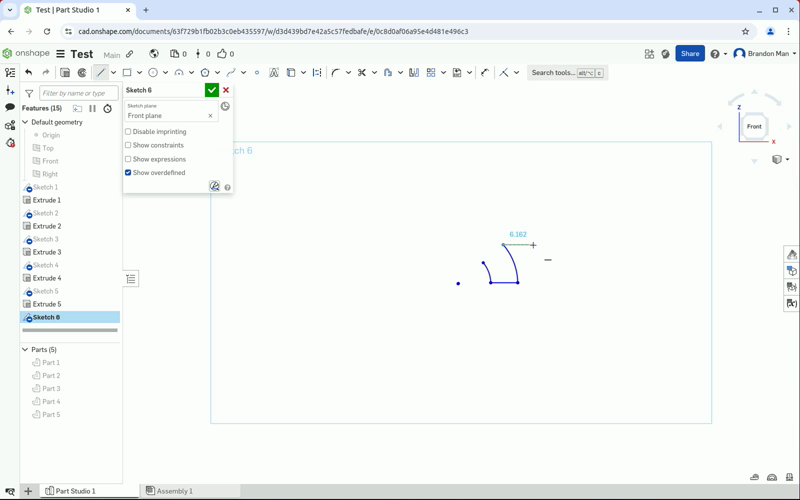
mouse_move(483, 262)
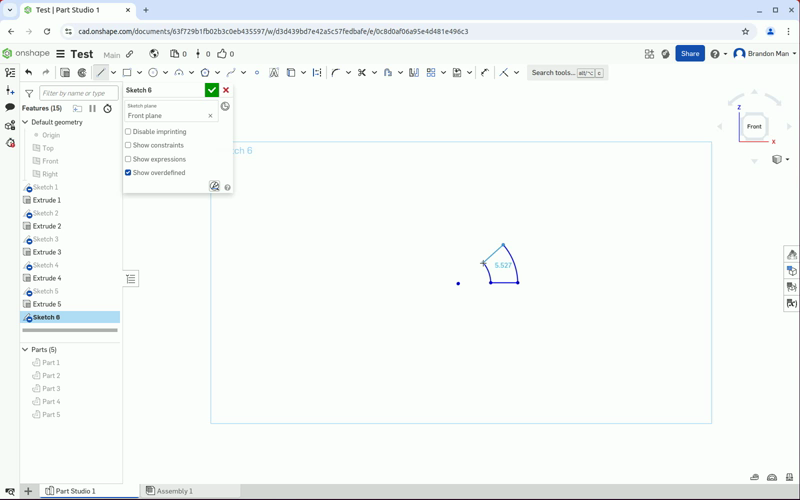
key_up(shift)
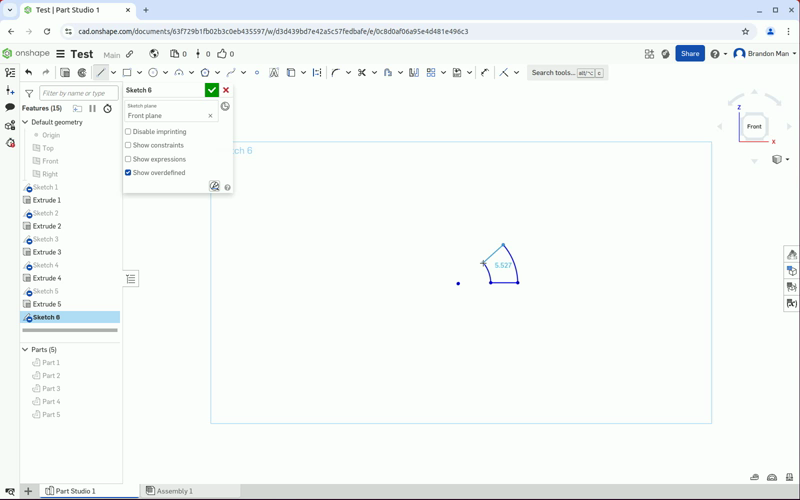
click(483, 262)
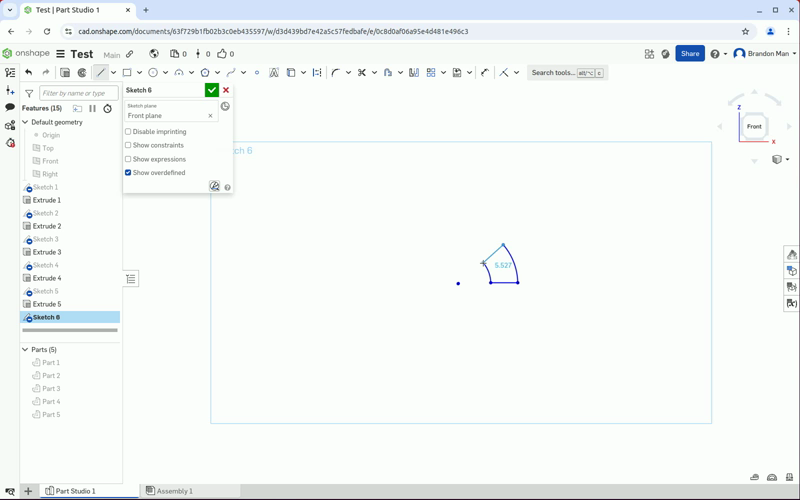
key(esc)
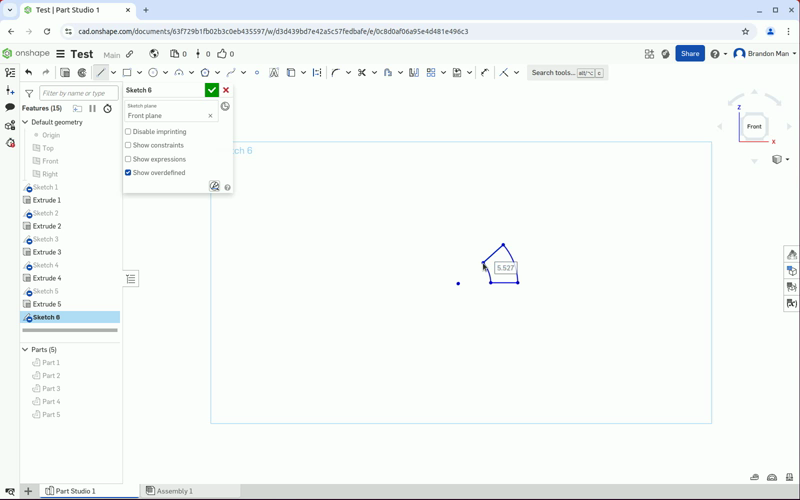
mouse_move(505, 279)
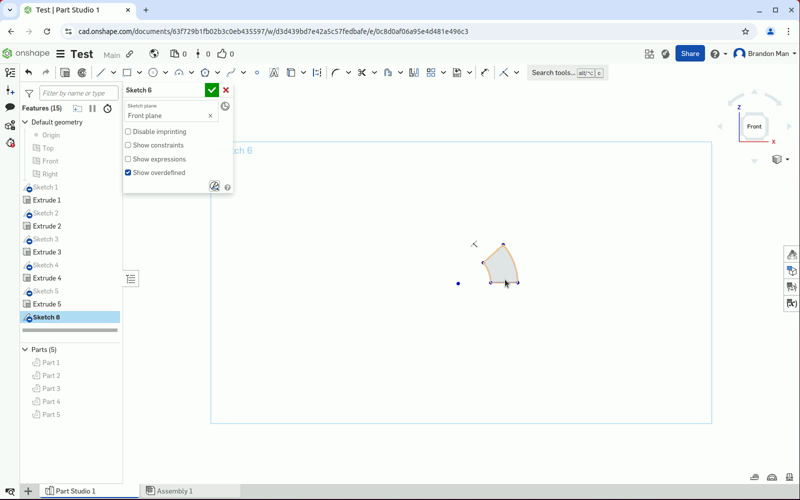
scroll(6)
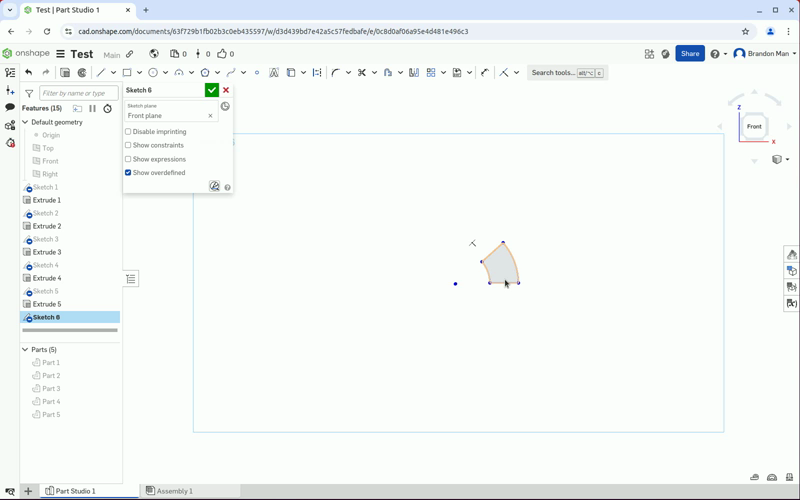
scroll(6)
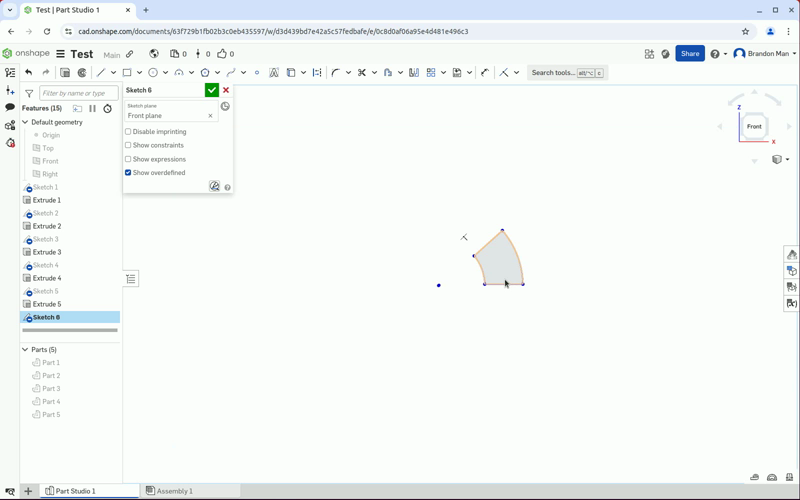
scroll(6)
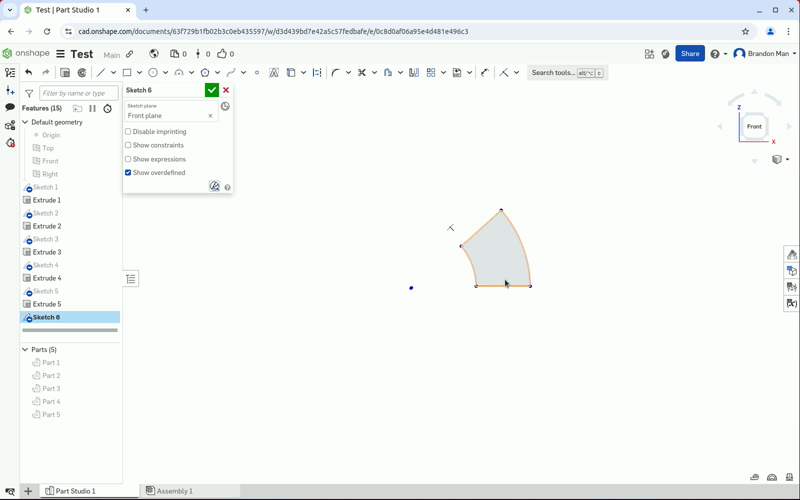
scroll(6)
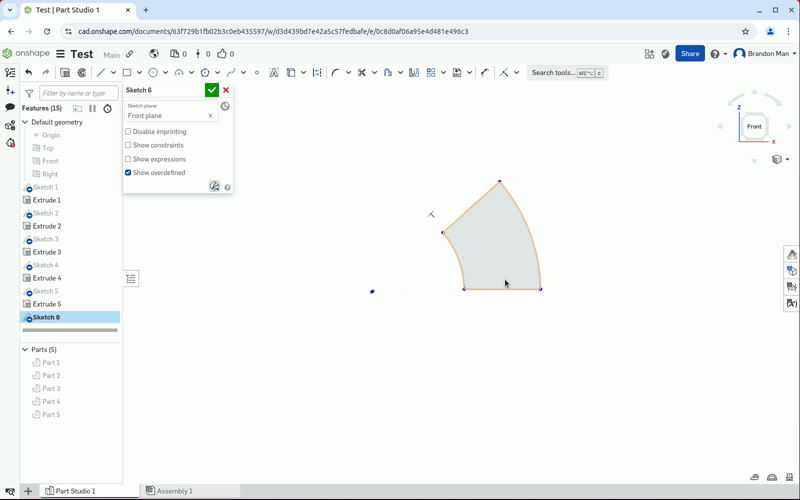
scroll(6)
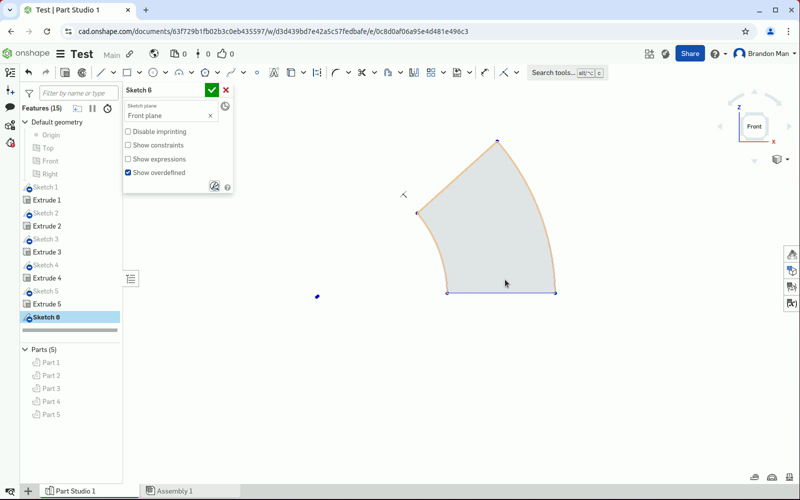
scroll(6)
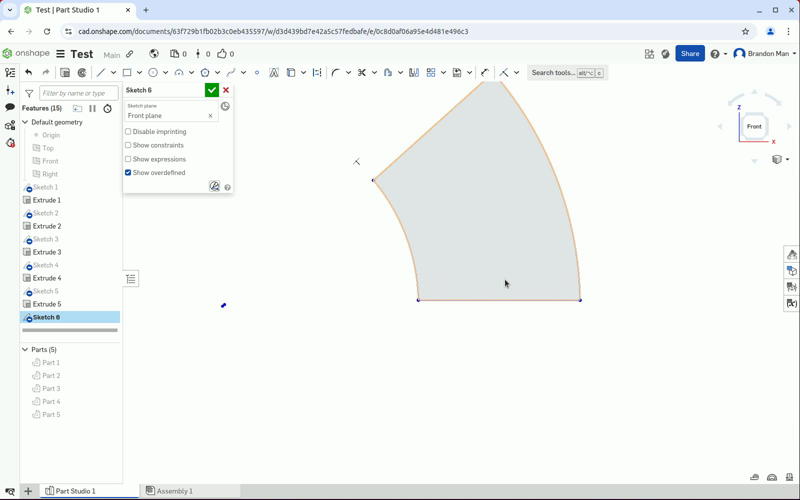
scroll(6)
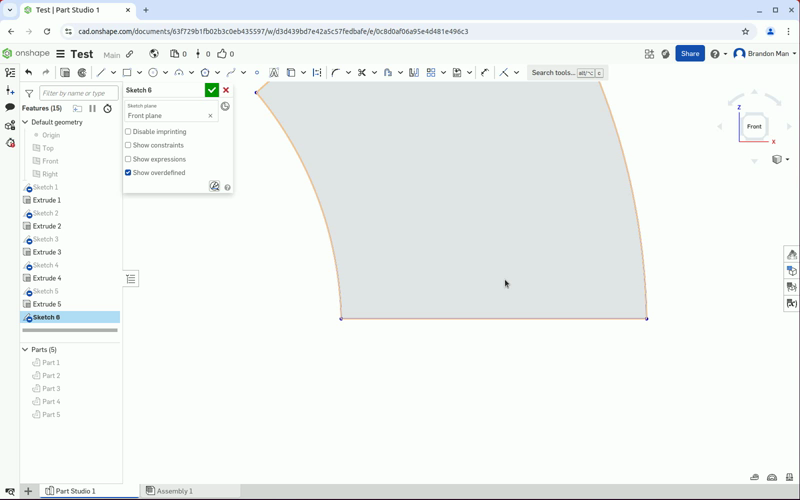
click(505, 279)
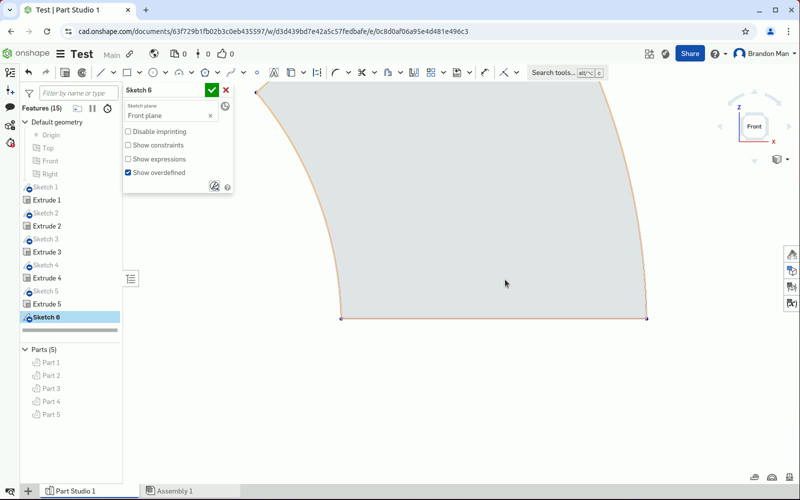
scroll(-6)
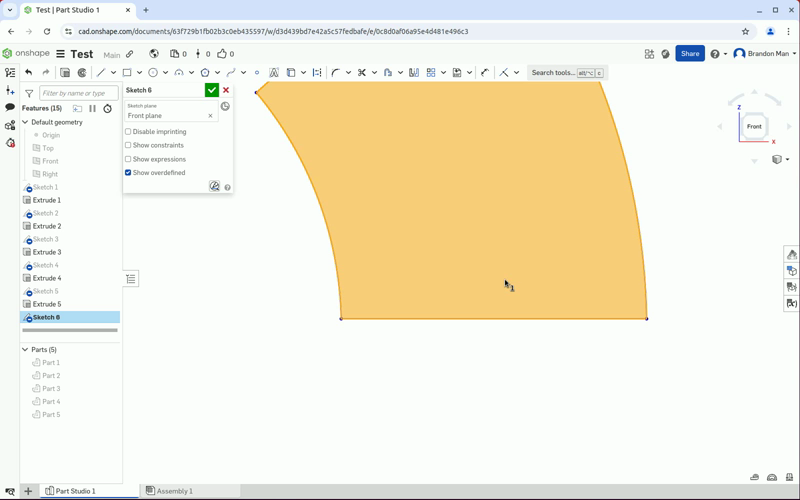
scroll(-6)
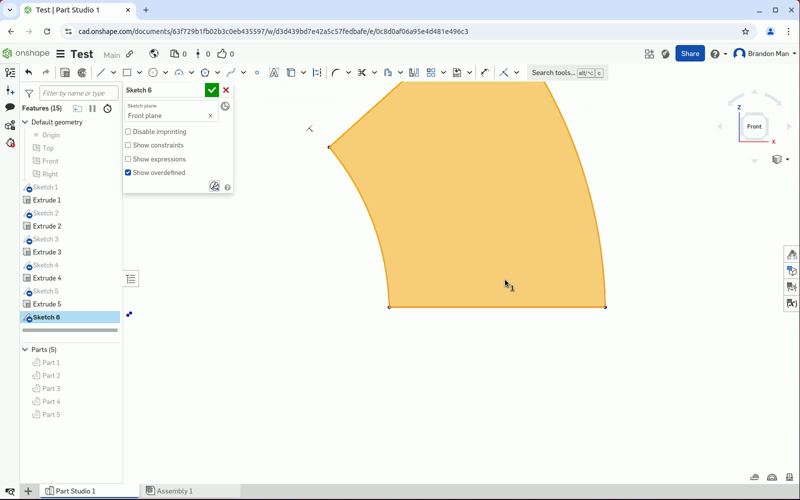
scroll(-6)
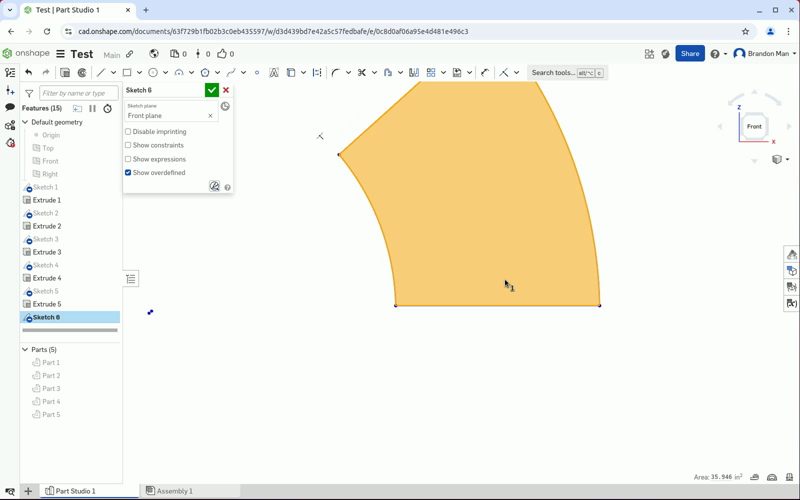
scroll(-6)
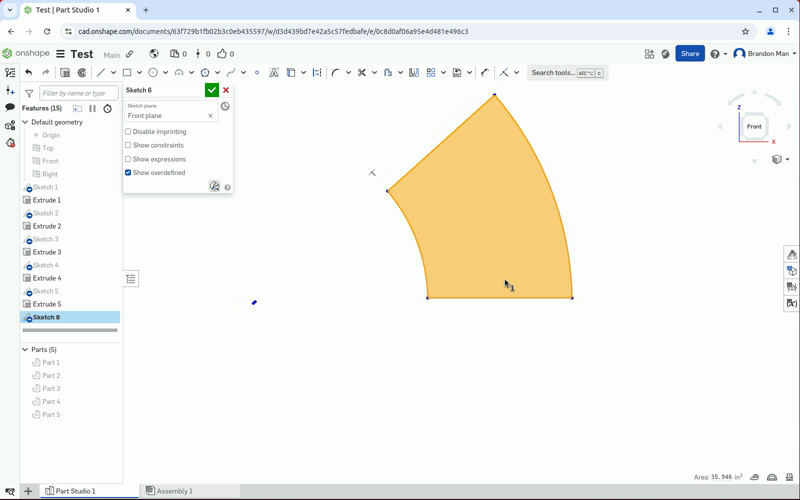
scroll(-6)
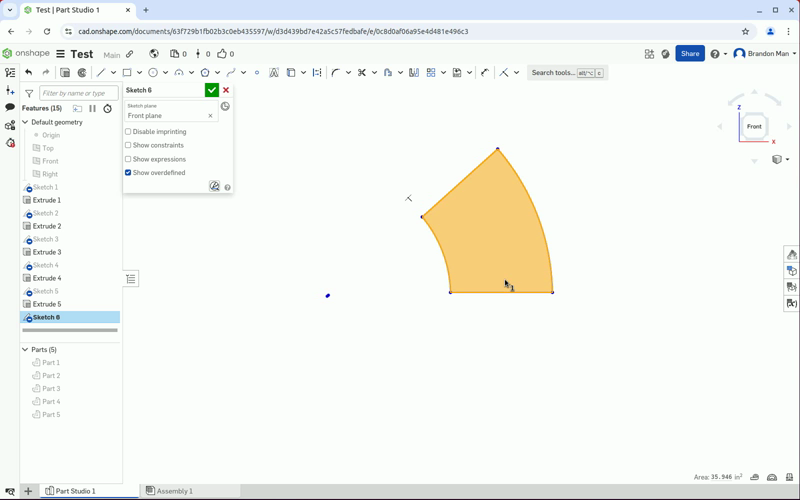
scroll(-6)
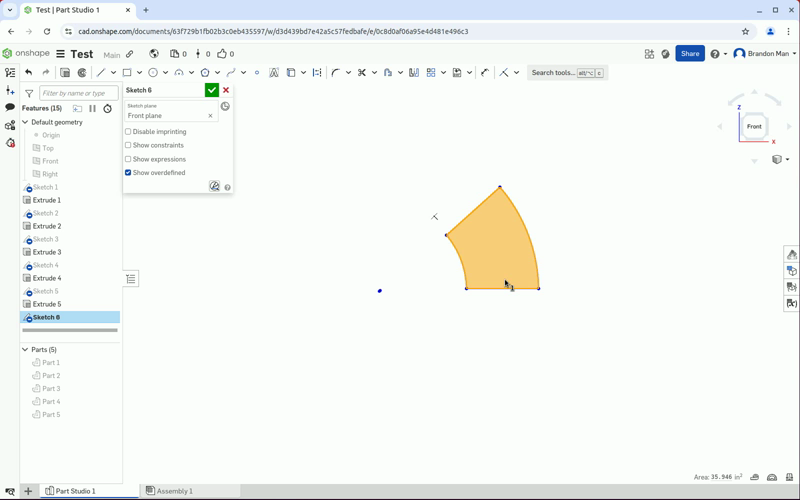
scroll(-6)
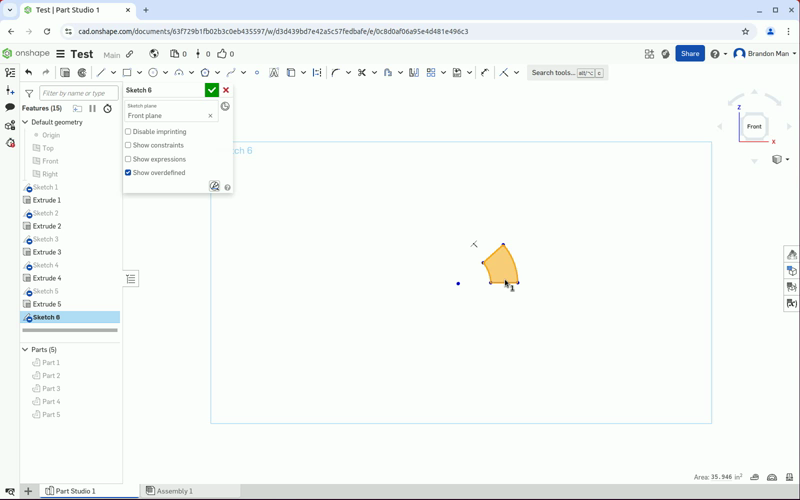
mouse_move(73, 352)
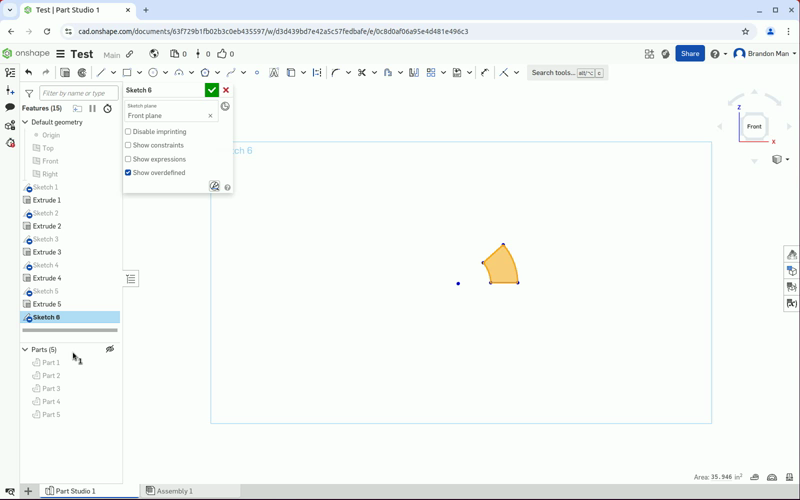
key(shift+y)
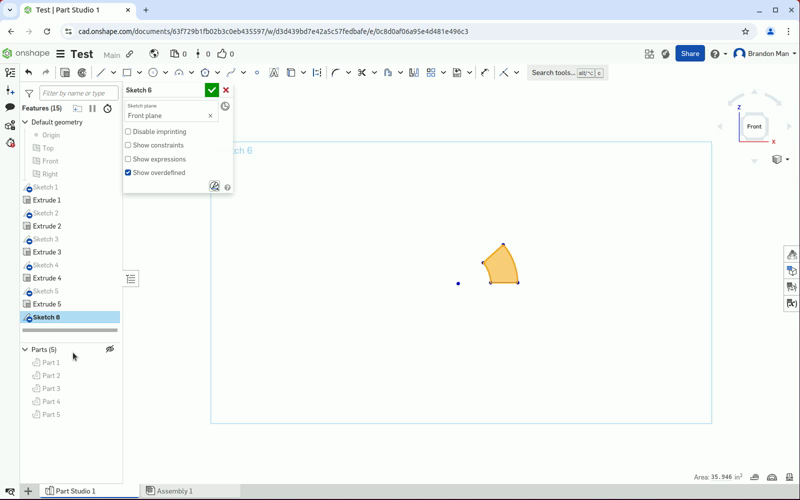
key(shift+e)
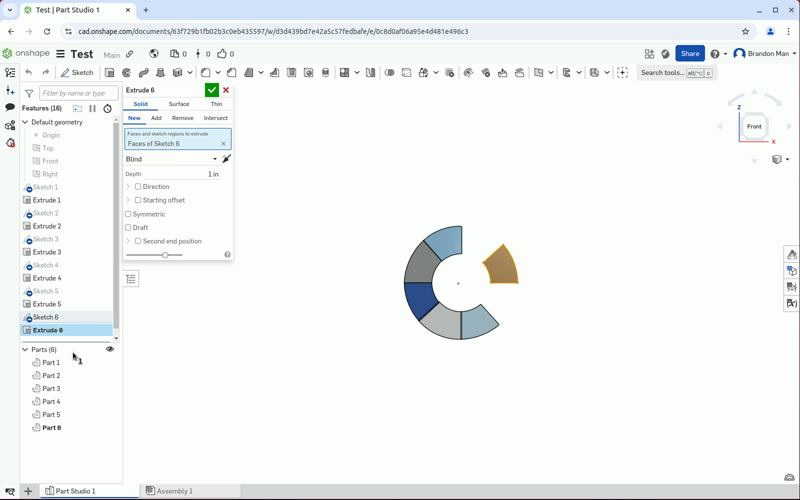
mouse_move(143, 106)
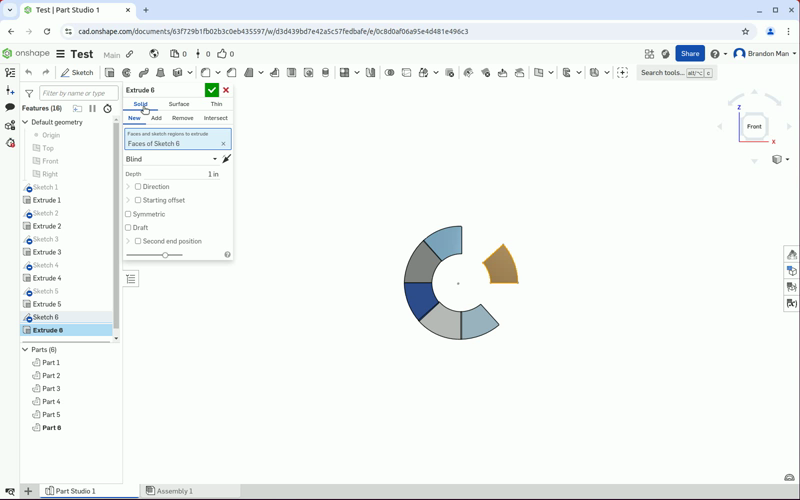
click(143, 106)
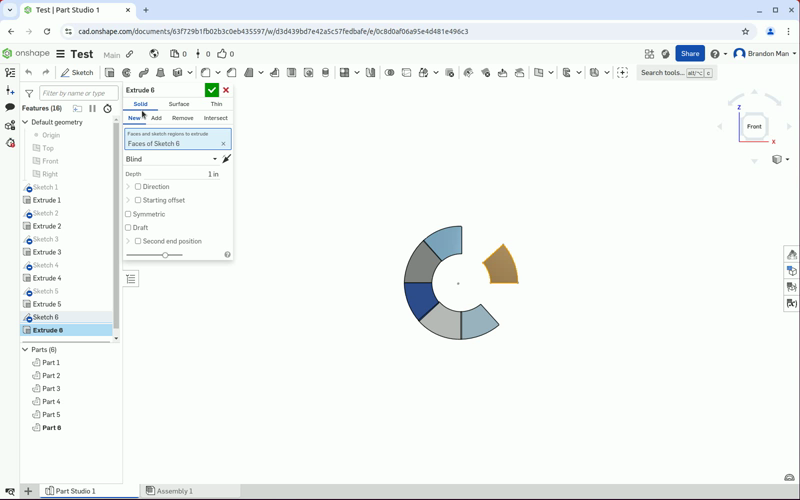
mouse_move(137, 120)
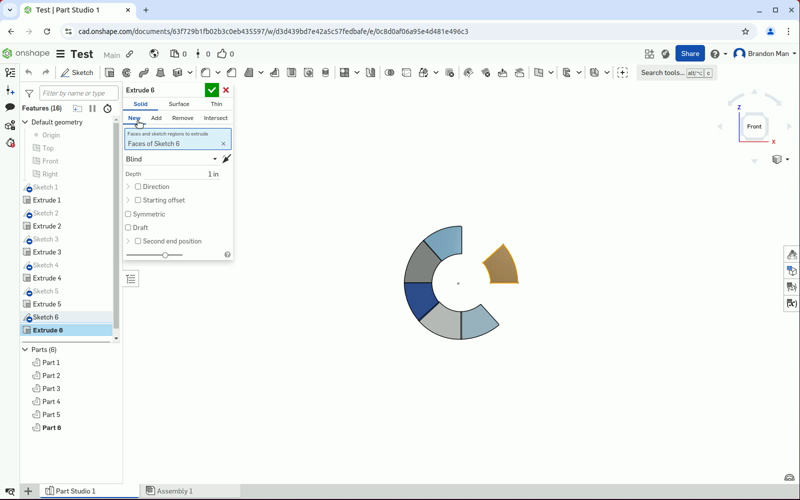
click(137, 120)
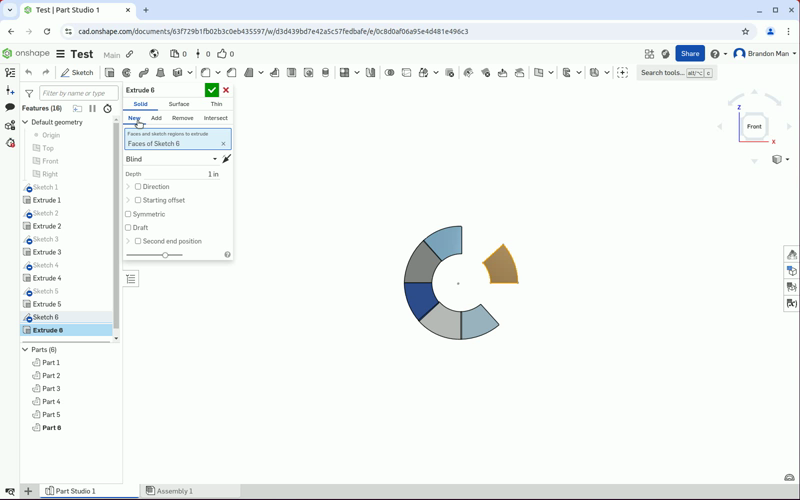
key(tab, 4)
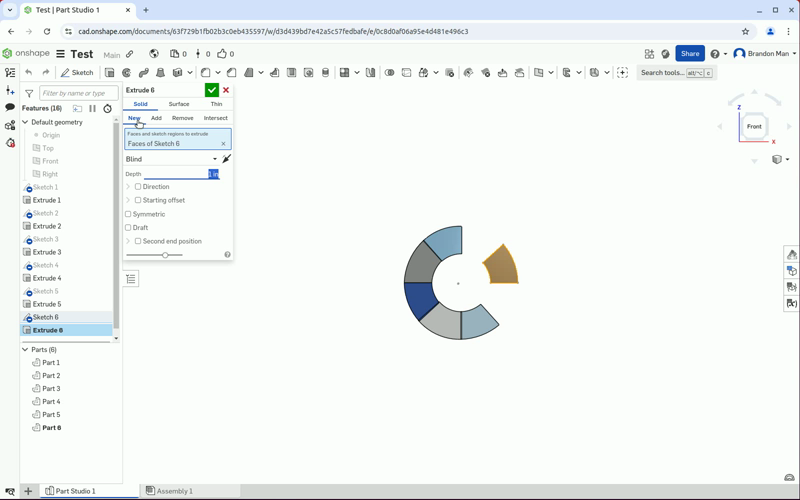
text(23.108)
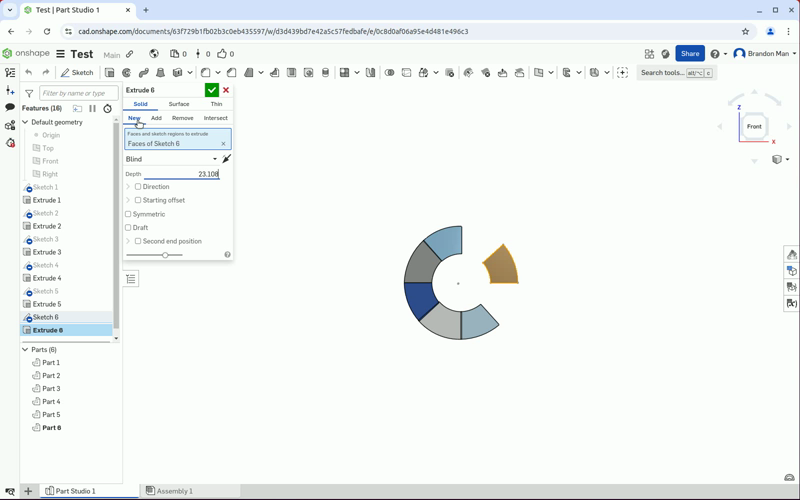
key(enter)
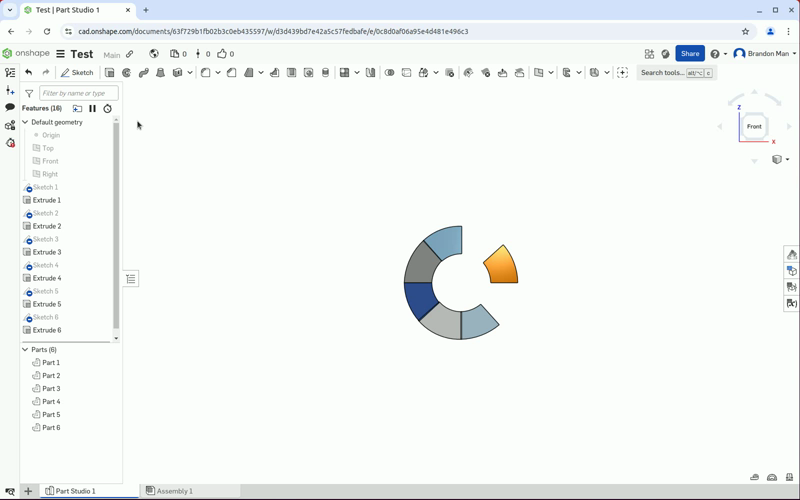
key(shift+h)
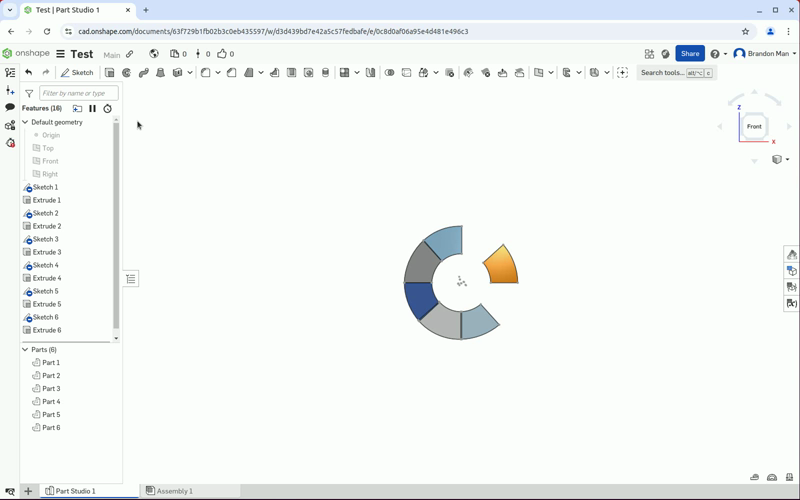
key(shift+h)
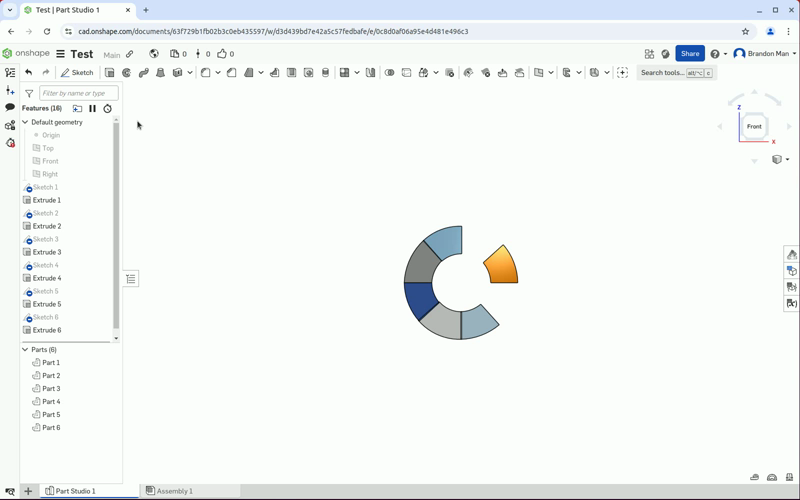
mouse_move(69, 189)
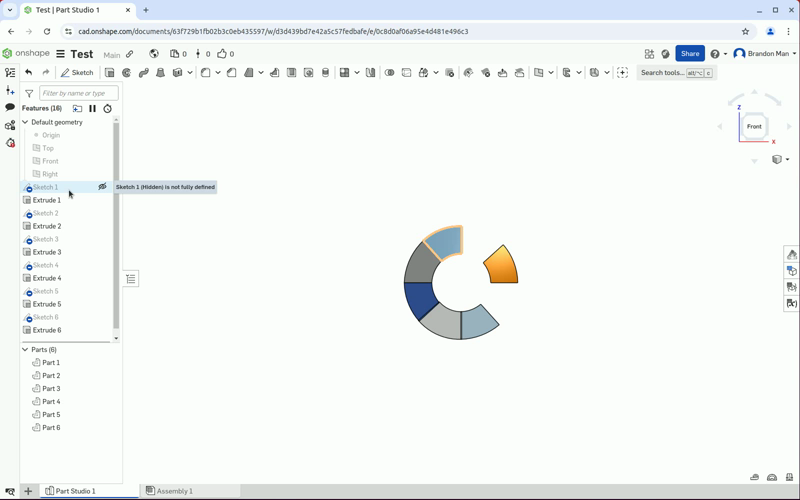
click(69, 189)
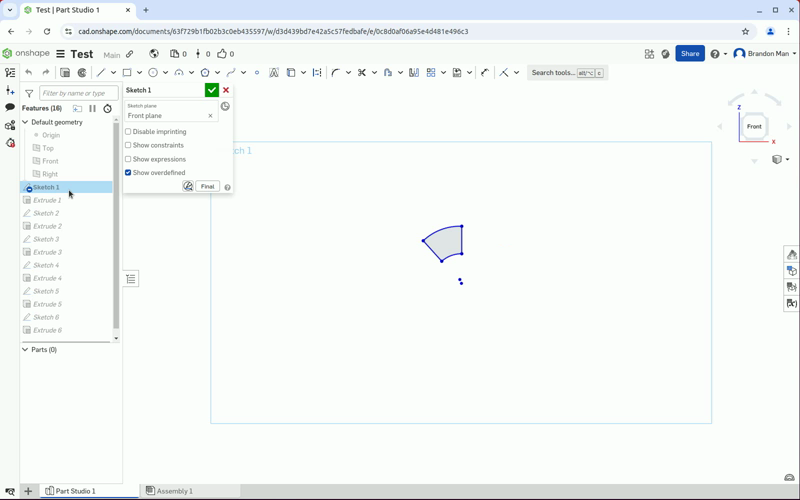
mouse_move(229, 92)
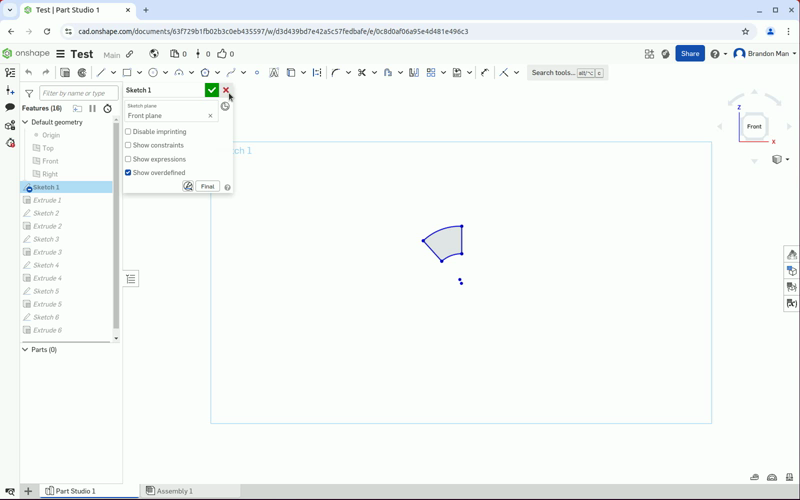
click(229, 92)
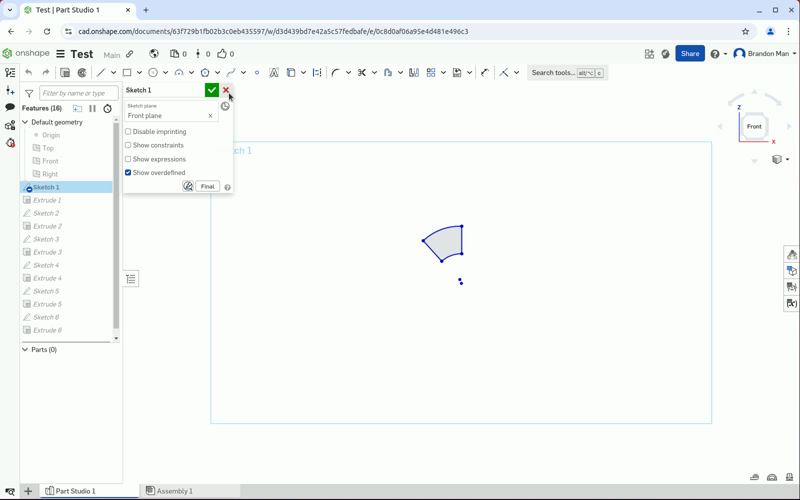
key(shift+s)
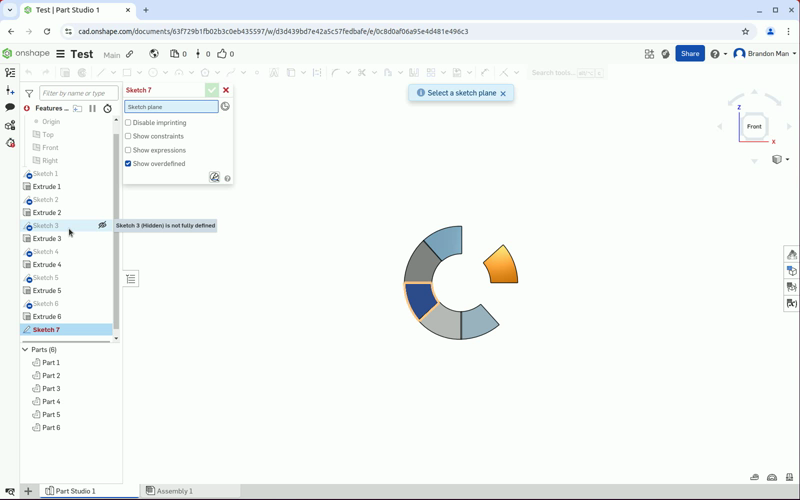
scroll(3)
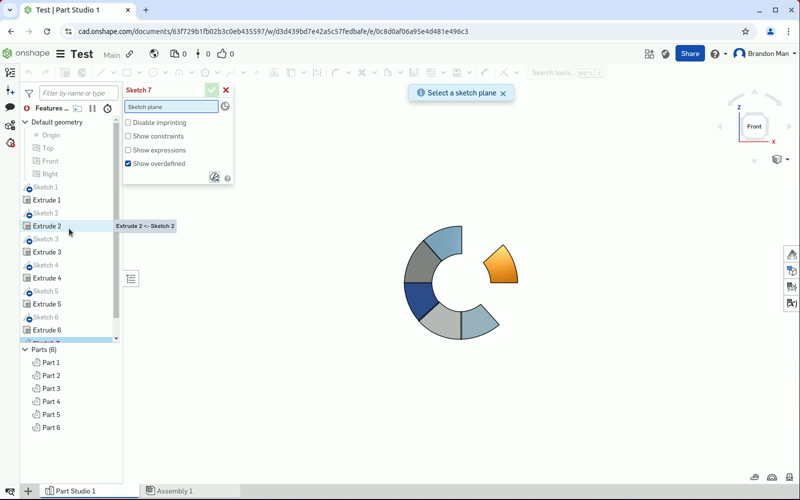
mouse_move(69, 163)
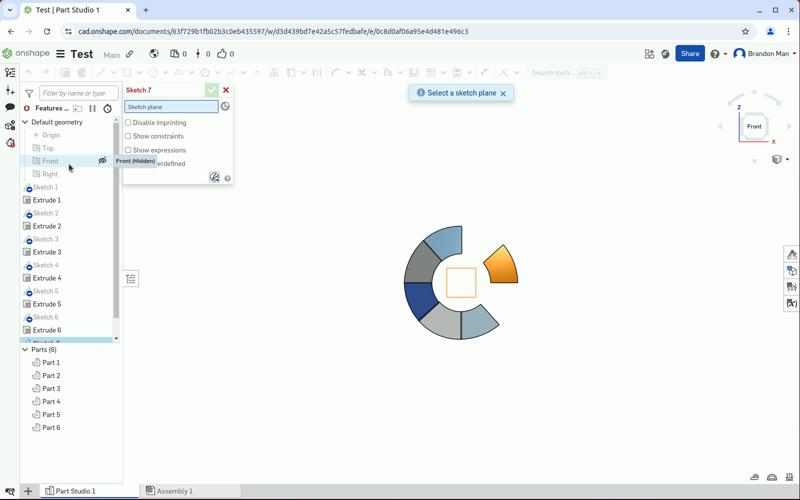
click(69, 163)
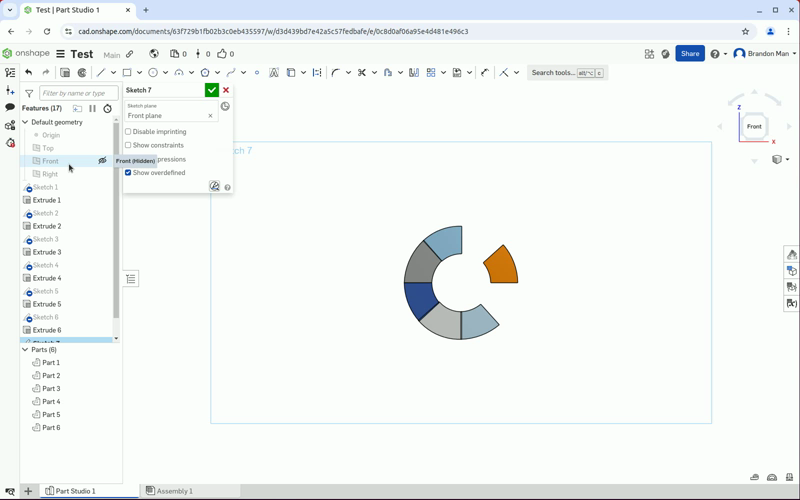
mouse_move(73, 352)
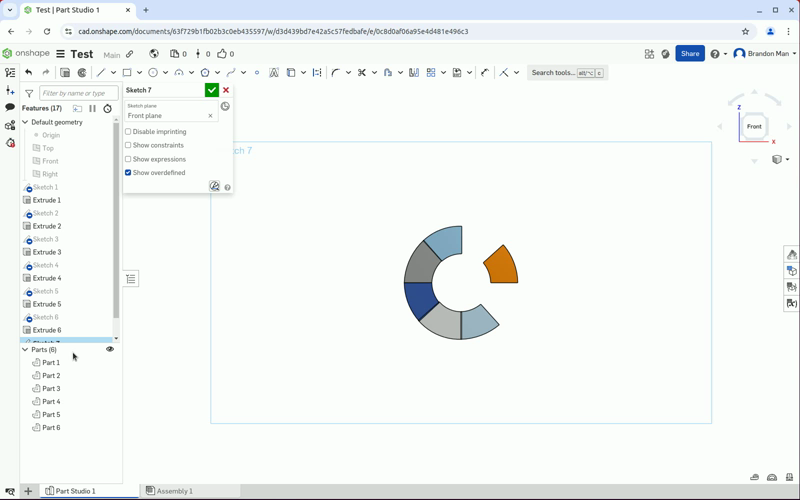
key(y)
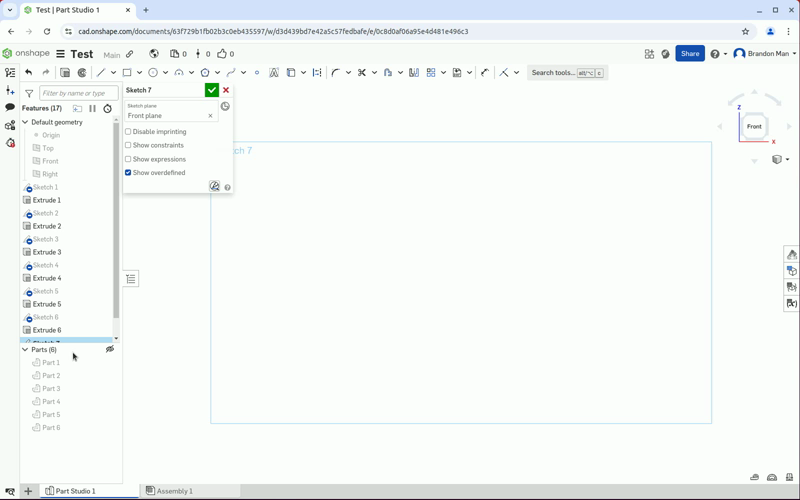
key(a)
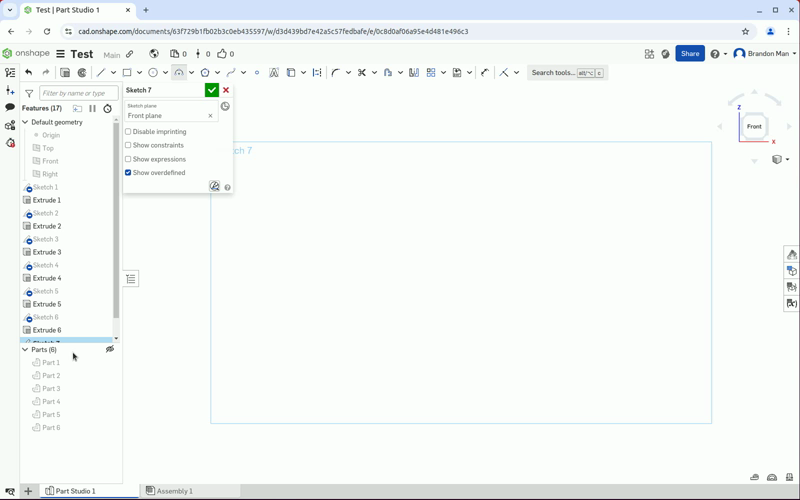
key_down(shift)
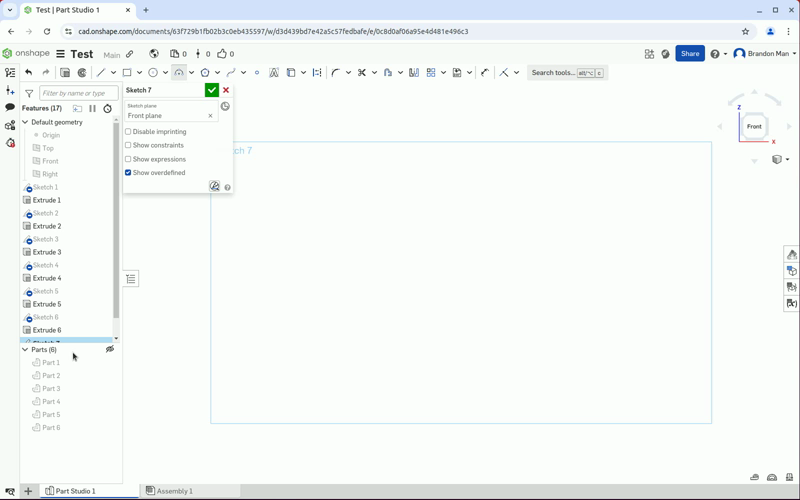
mouse_move(460, 253)
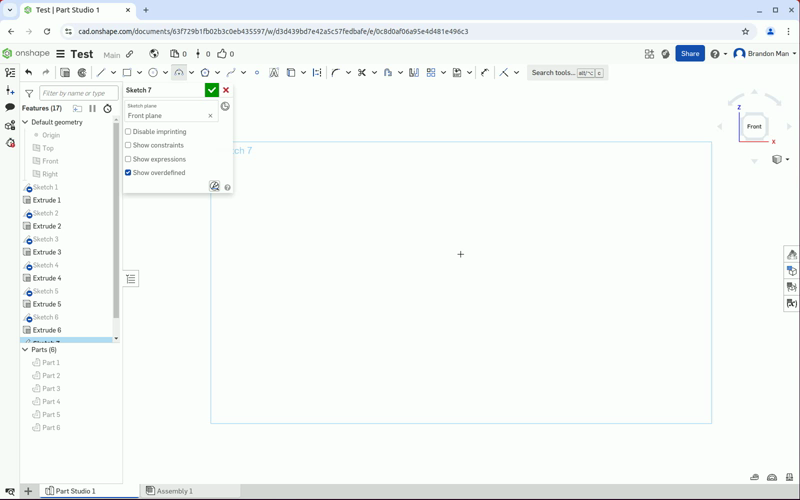
click(460, 253)
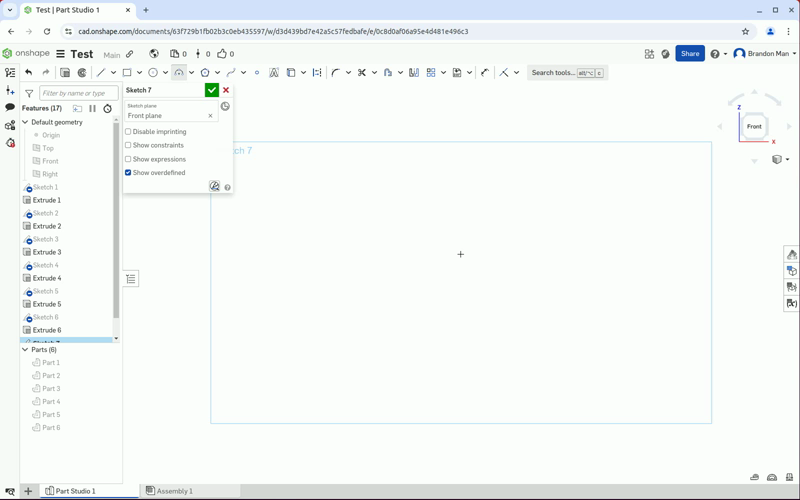
key_up(shift)
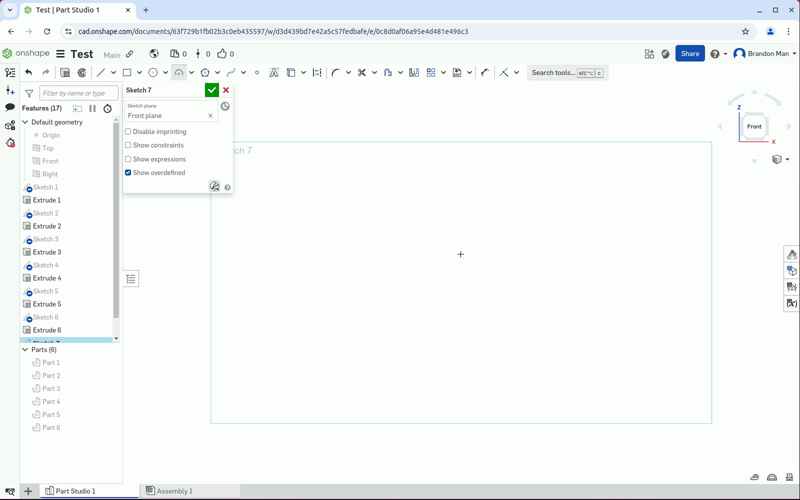
key_down(shift)
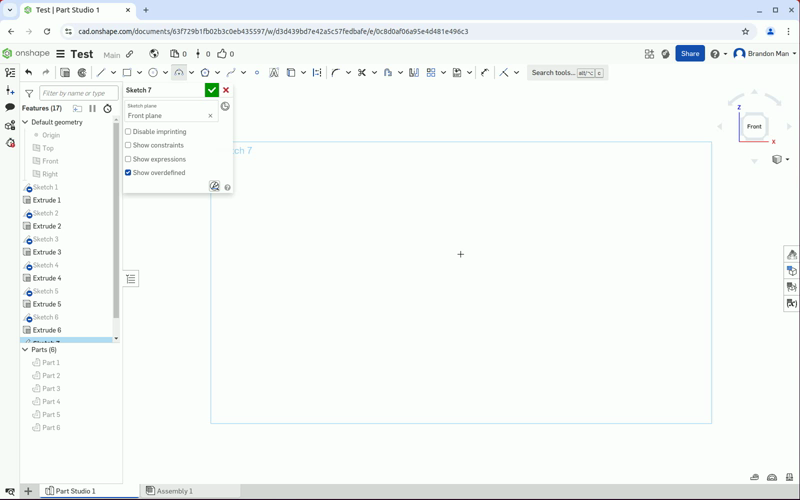
mouse_move(483, 263)
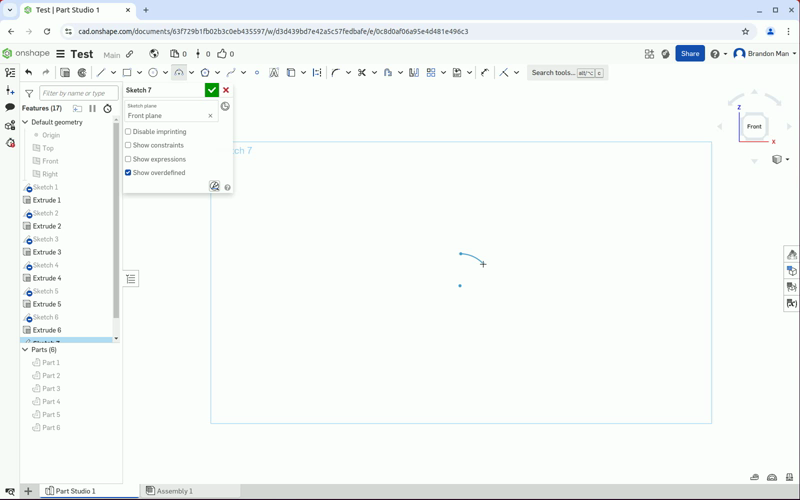
click(483, 263)
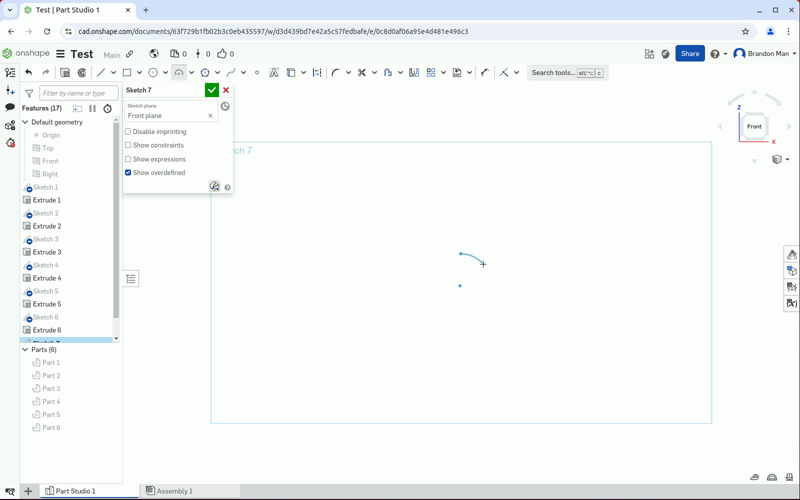
mouse_move(472, 256)
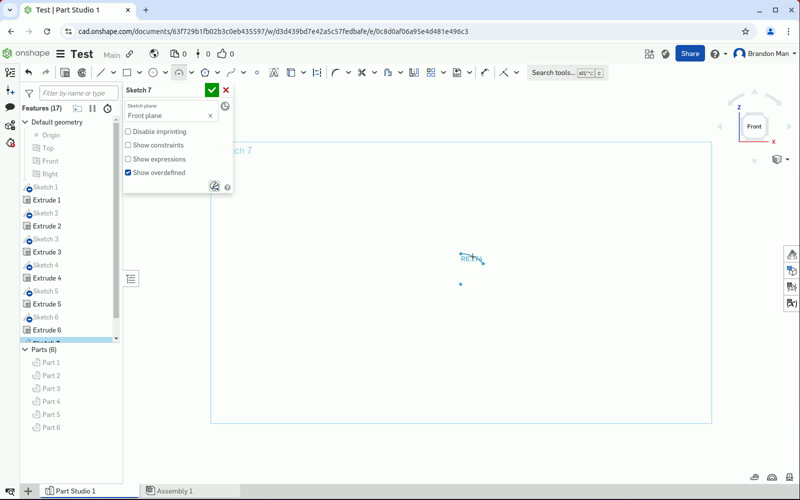
click(472, 256)
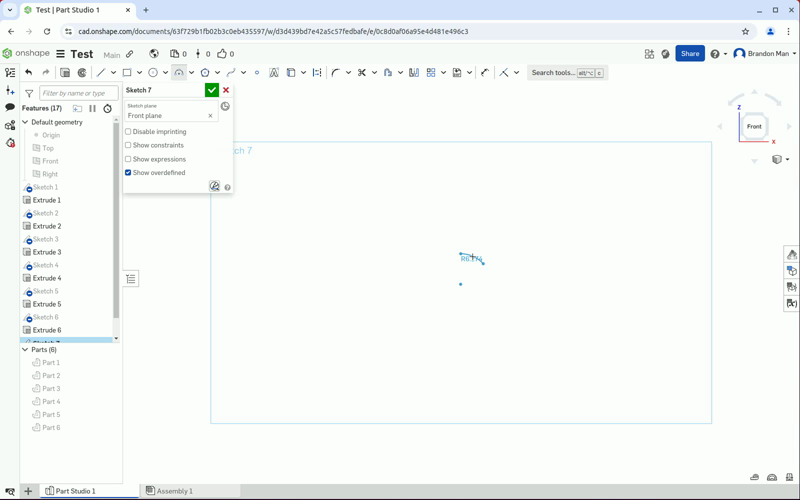
key_up(shift)
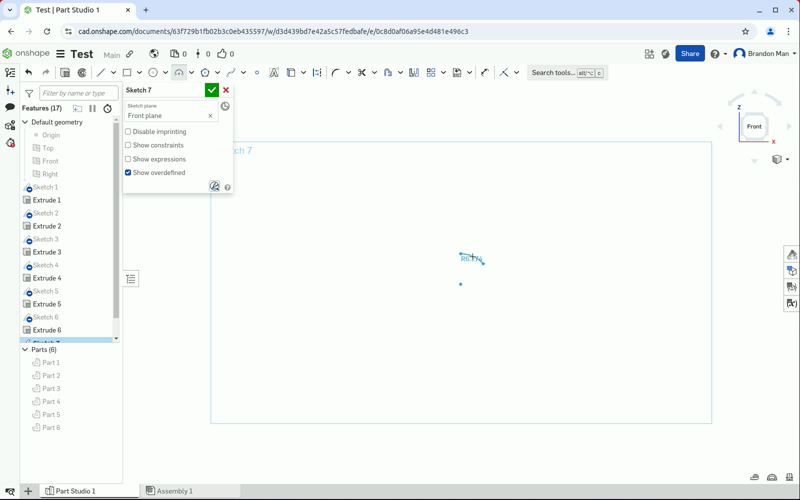
key(esc)
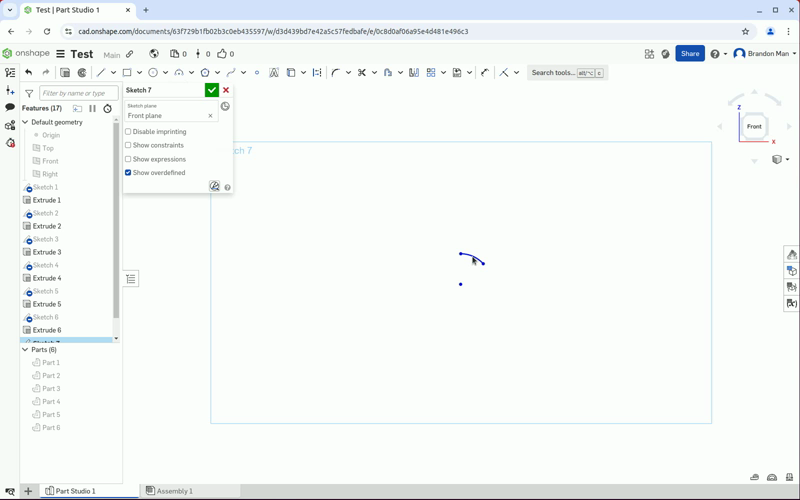
key(l)
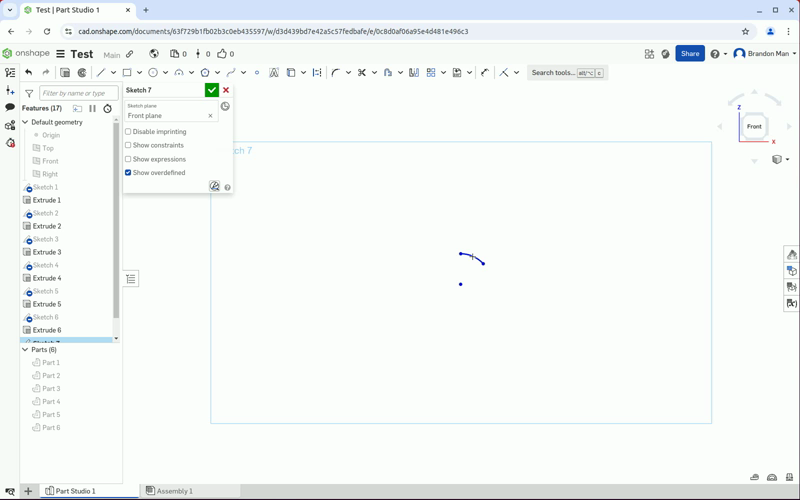
mouse_move(483, 263)
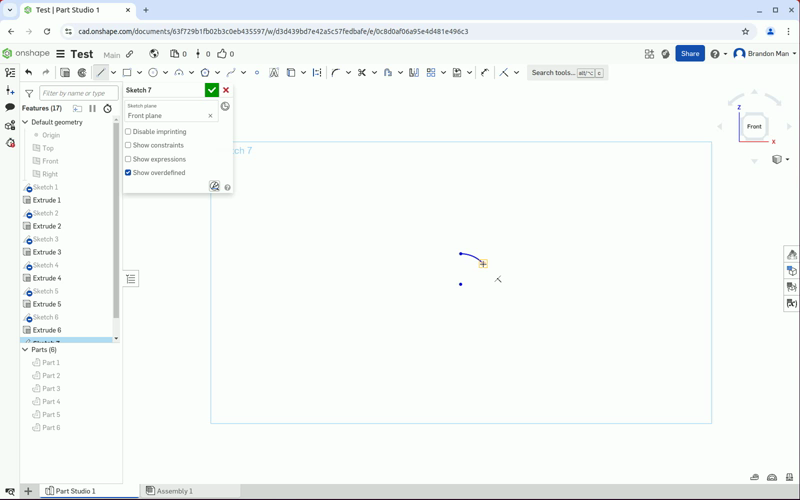
click(483, 263)
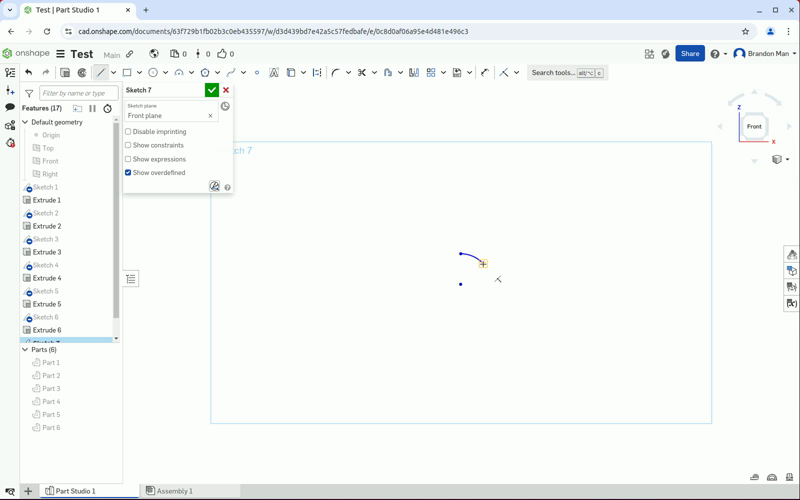
key_down(shift)
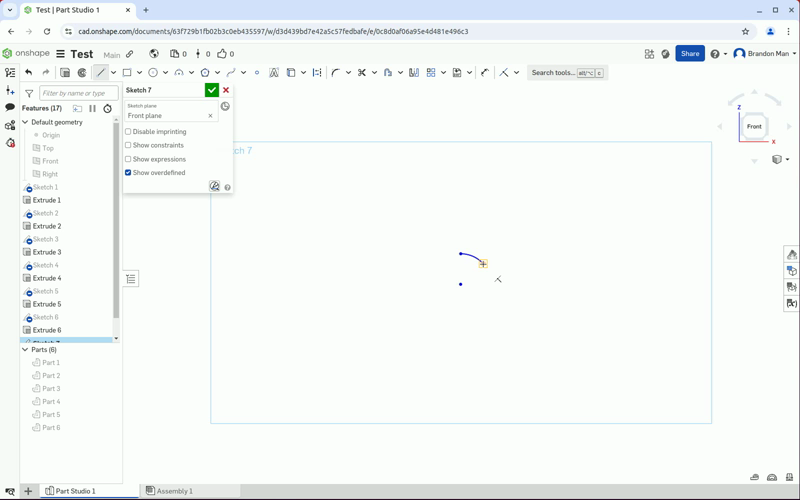
mouse_move(513, 263)
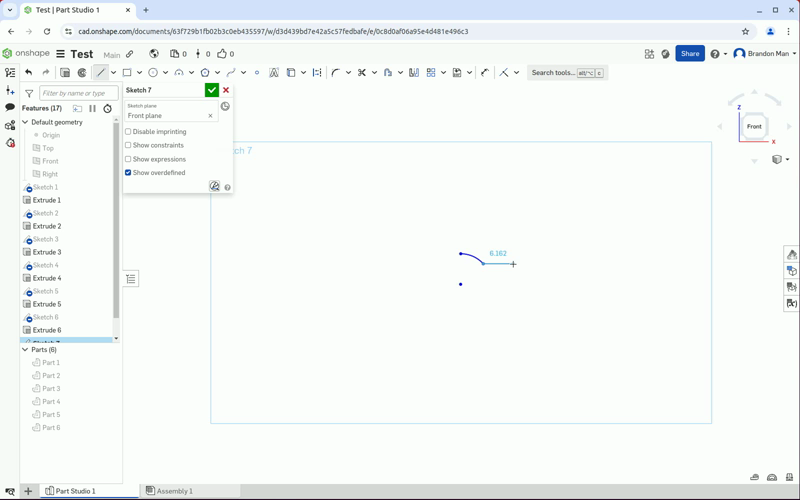
mouse_move(503, 245)
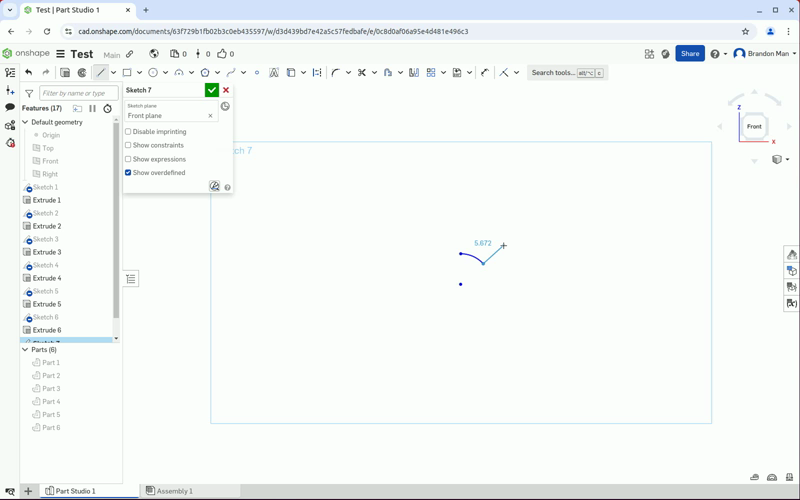
click(503, 245)
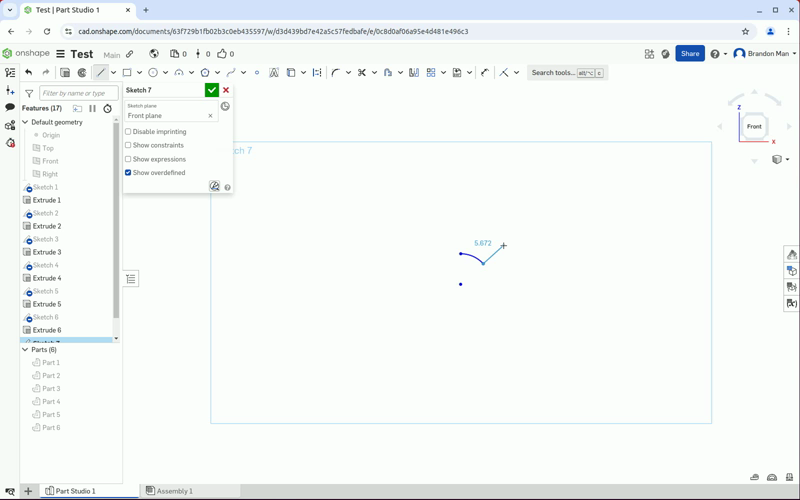
key_up(shift)
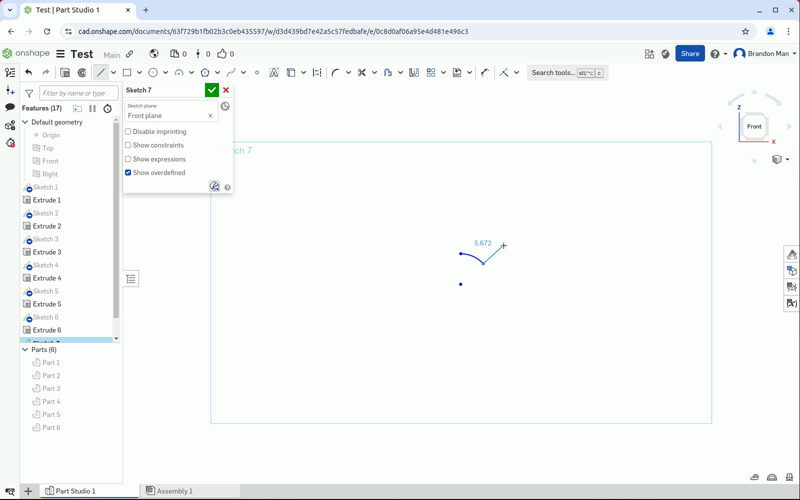
key(esc)
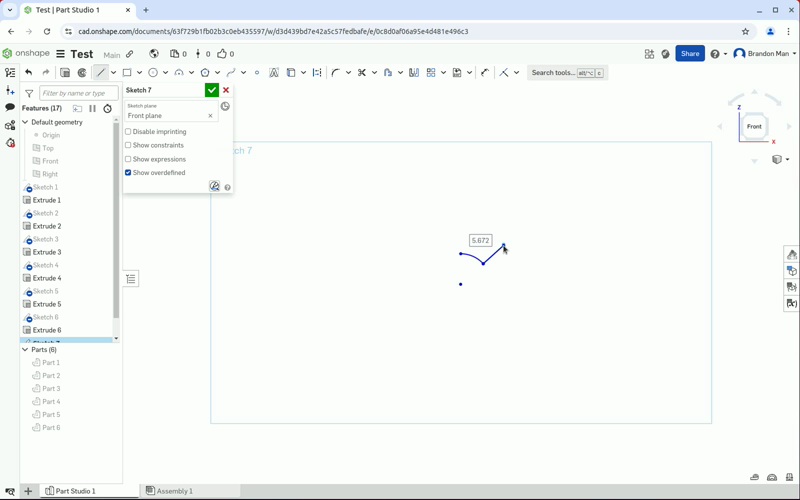
key(a)
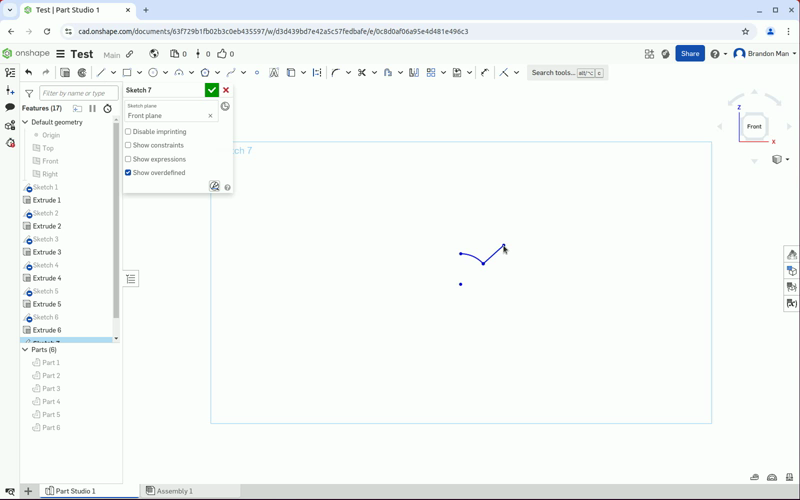
mouse_move(503, 245)
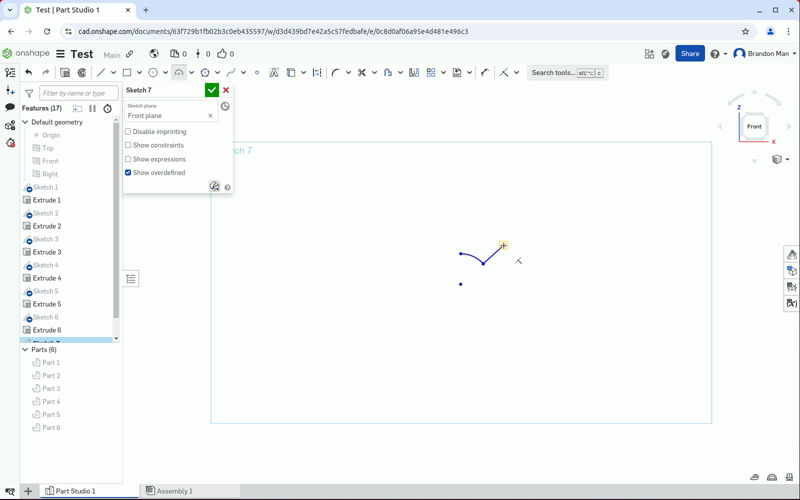
click(503, 245)
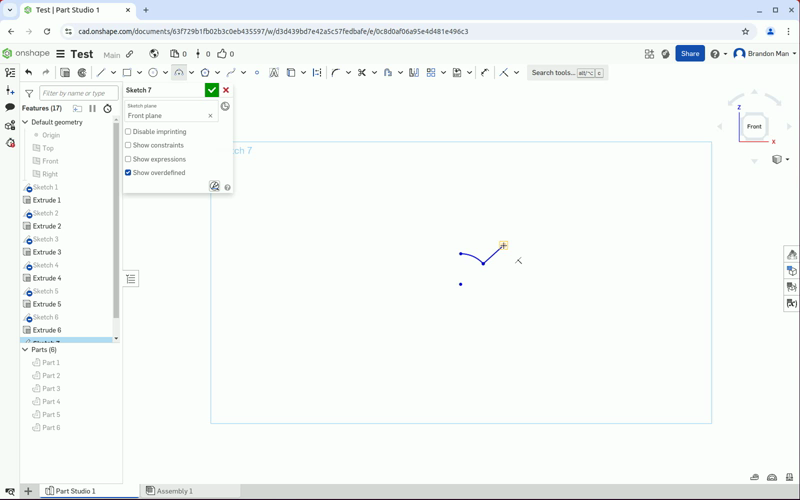
key_down(shift)
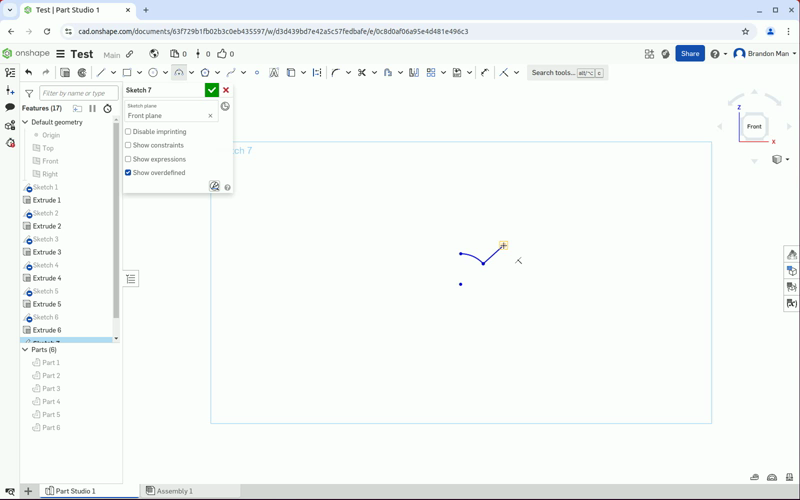
mouse_move(460, 226)
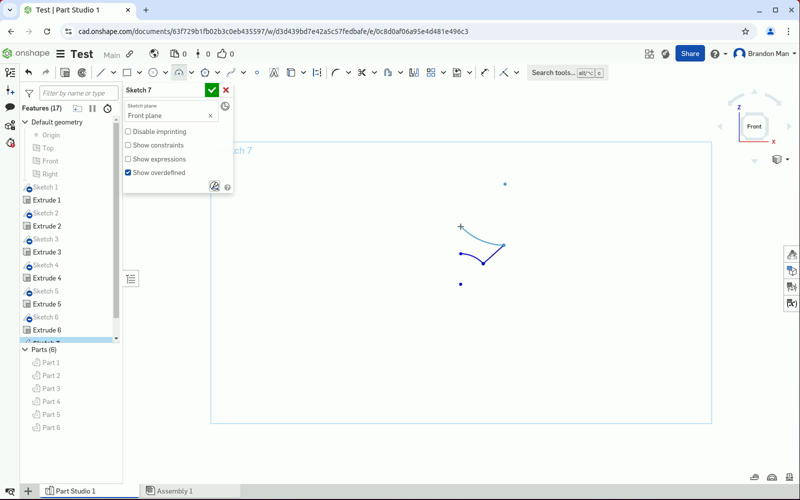
click(460, 226)
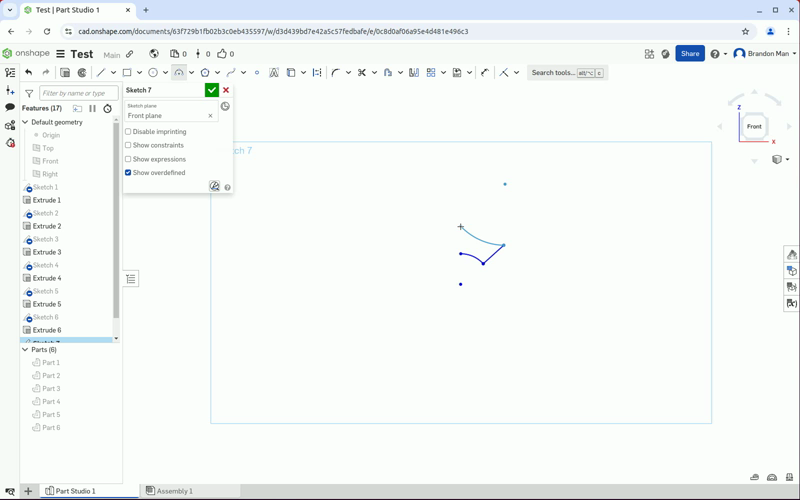
mouse_move(484, 231)
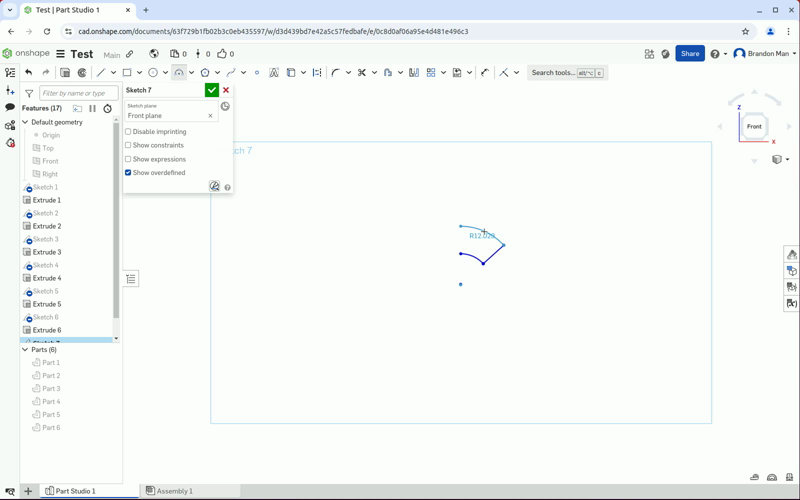
click(484, 231)
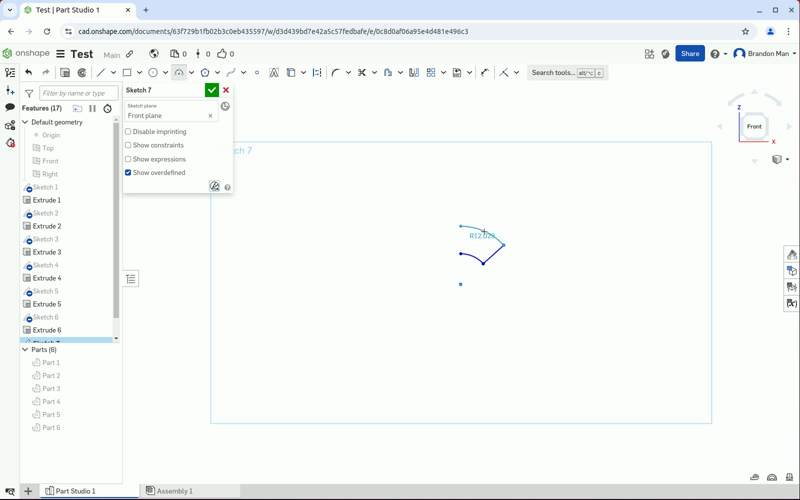
key_up(shift)
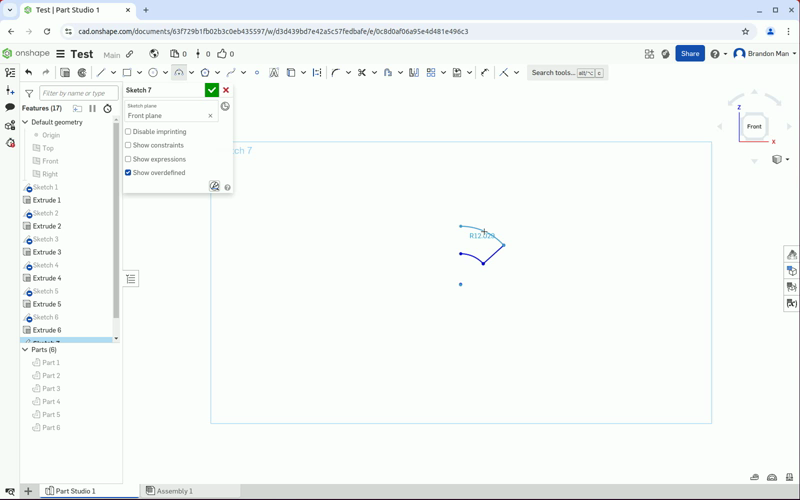
key(esc)
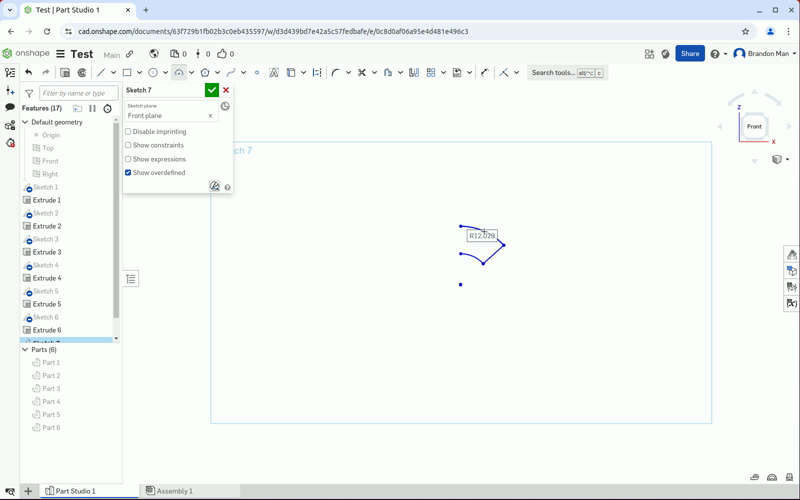
key(l)
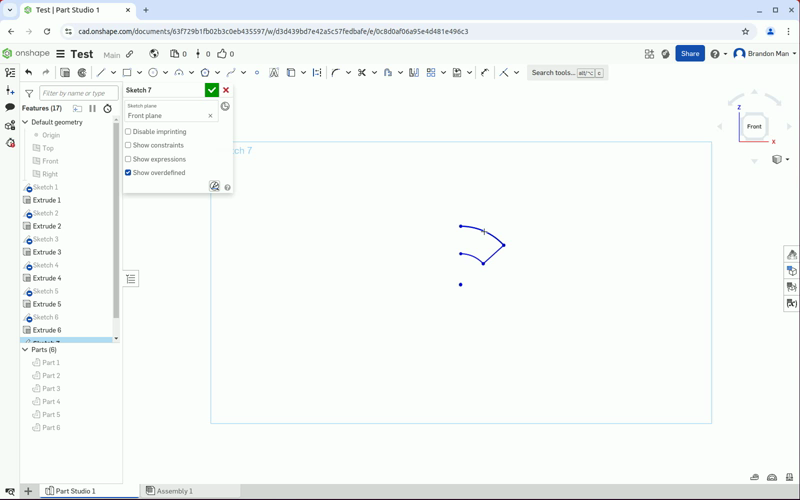
mouse_move(460, 226)
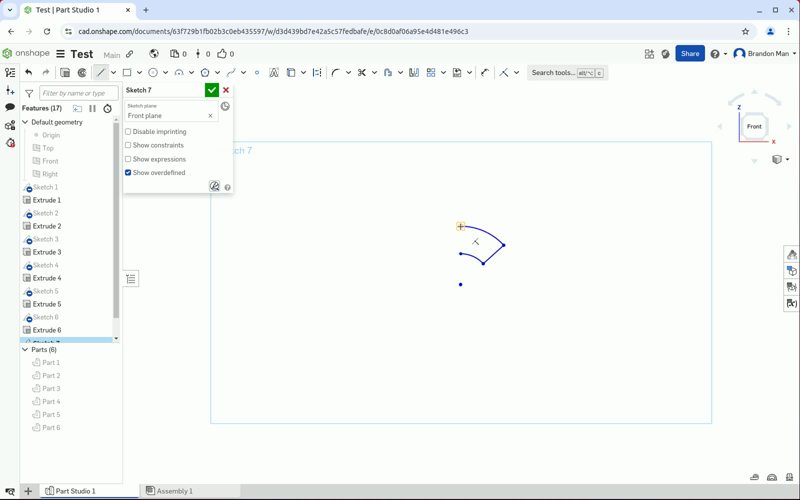
click(460, 226)
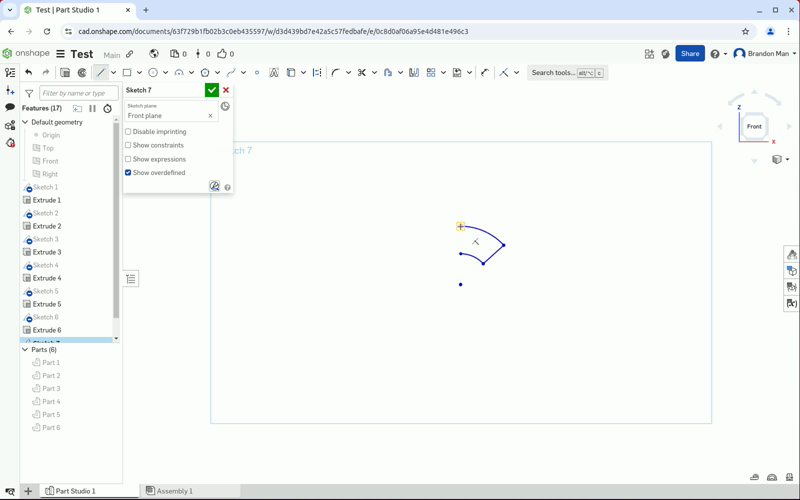
mouse_move(490, 226)
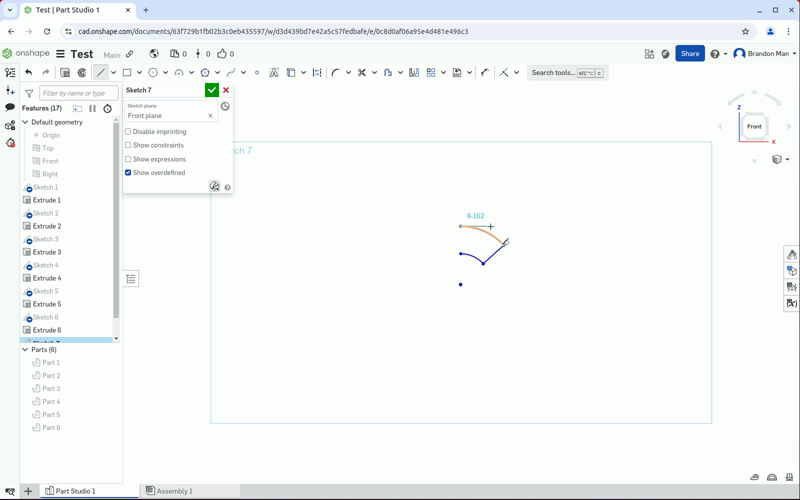
key_down(shift)
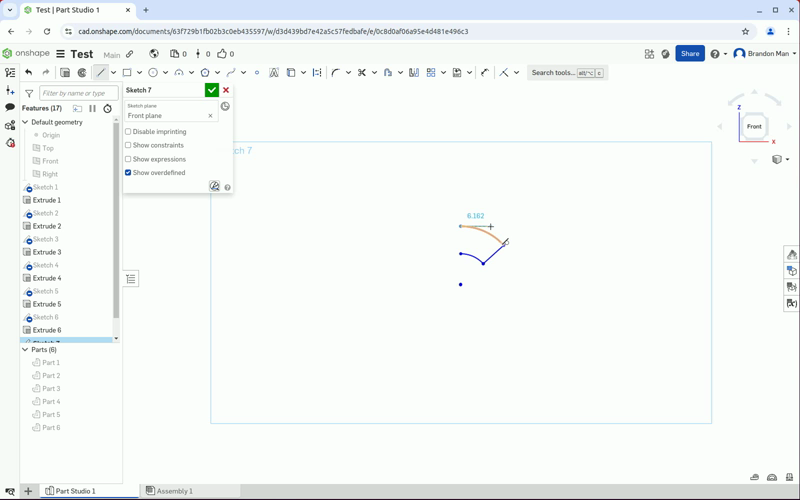
mouse_move(460, 253)
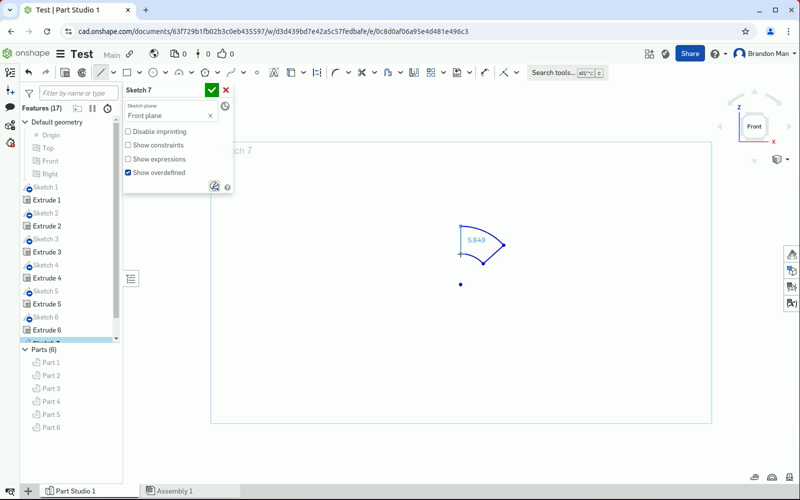
key_up(shift)
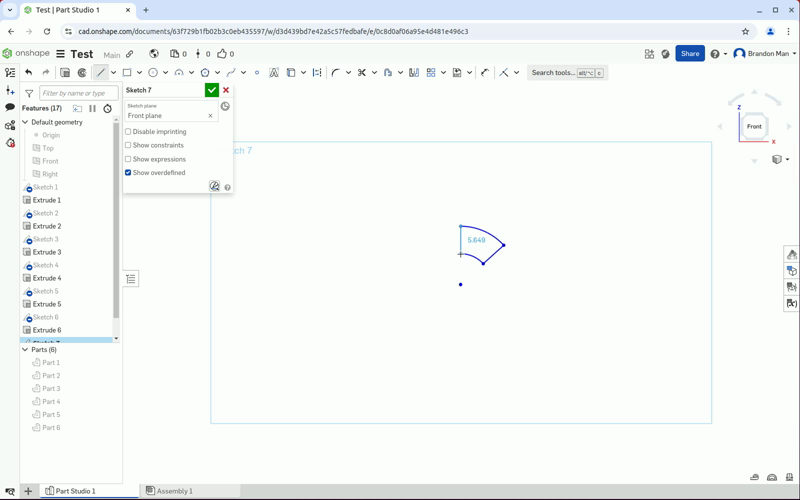
click(460, 253)
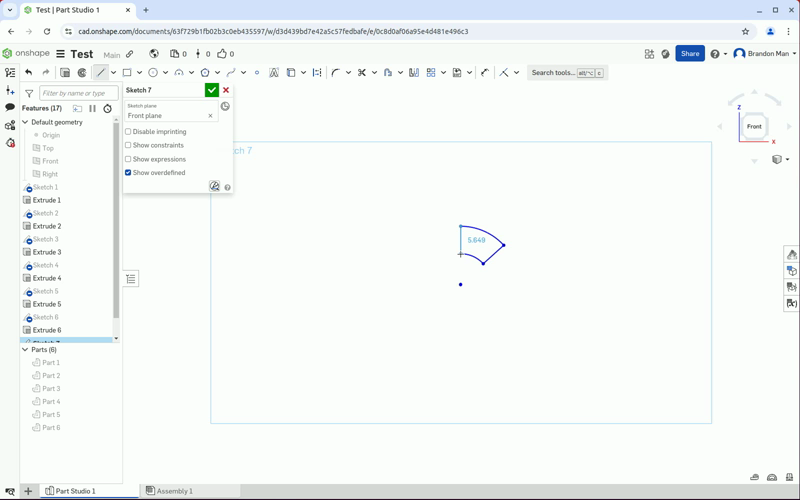
key(esc)
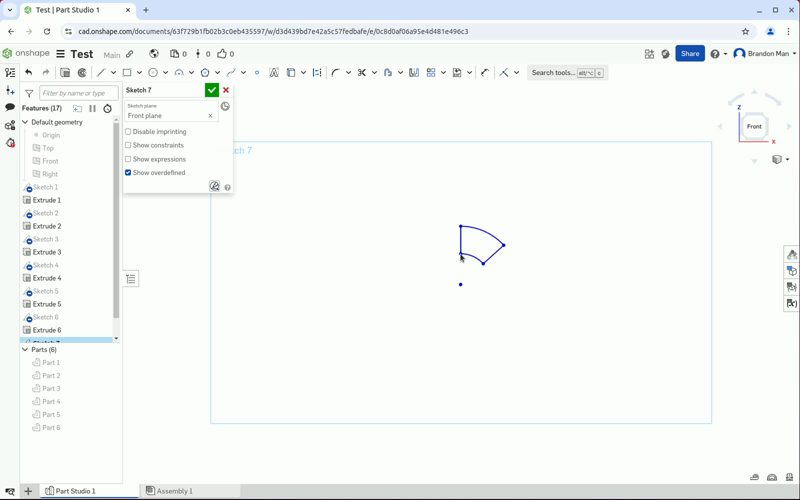
mouse_move(467, 240)
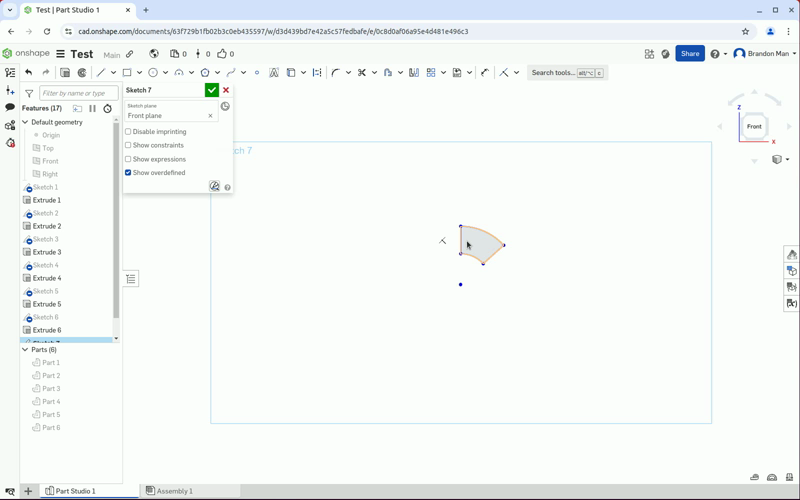
scroll(6)
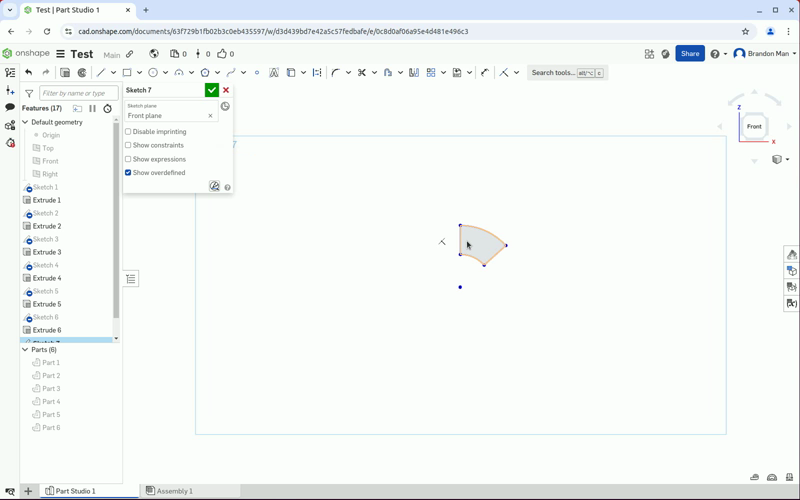
scroll(6)
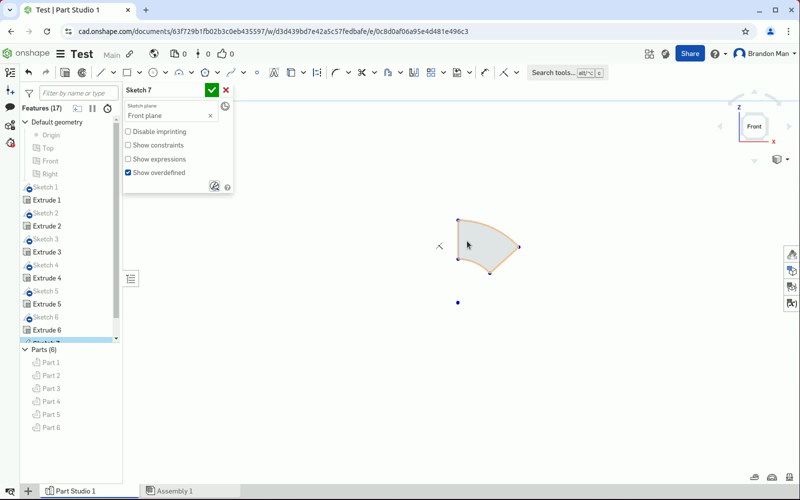
scroll(6)
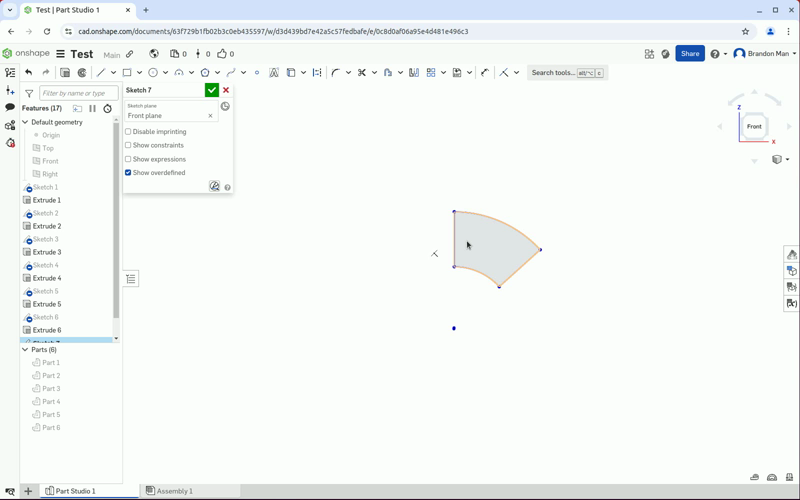
scroll(6)
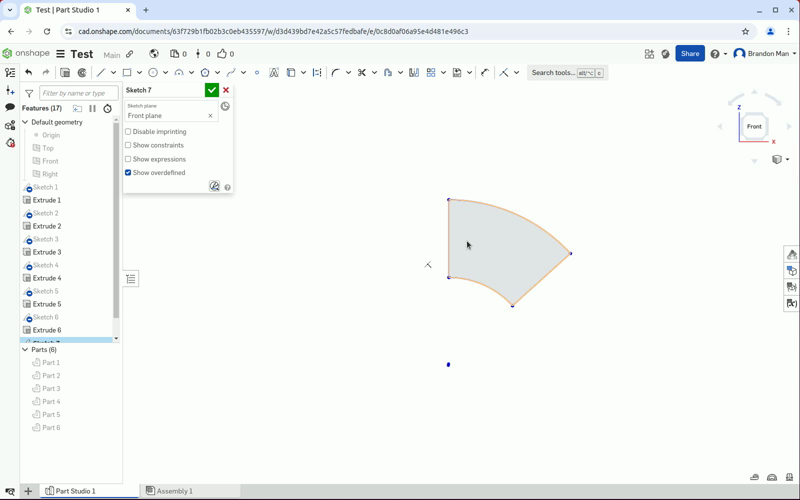
scroll(6)
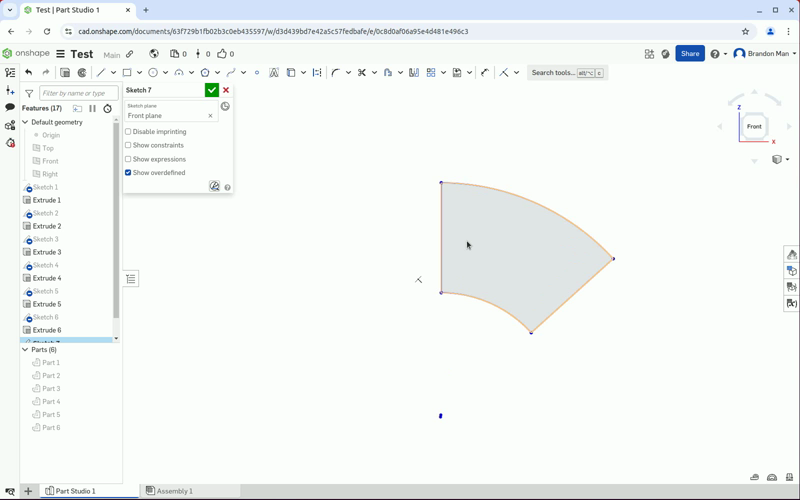
scroll(6)
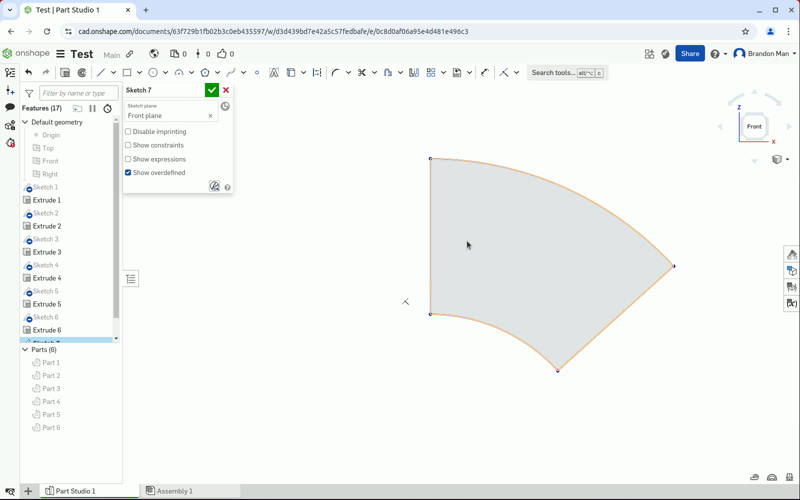
scroll(6)
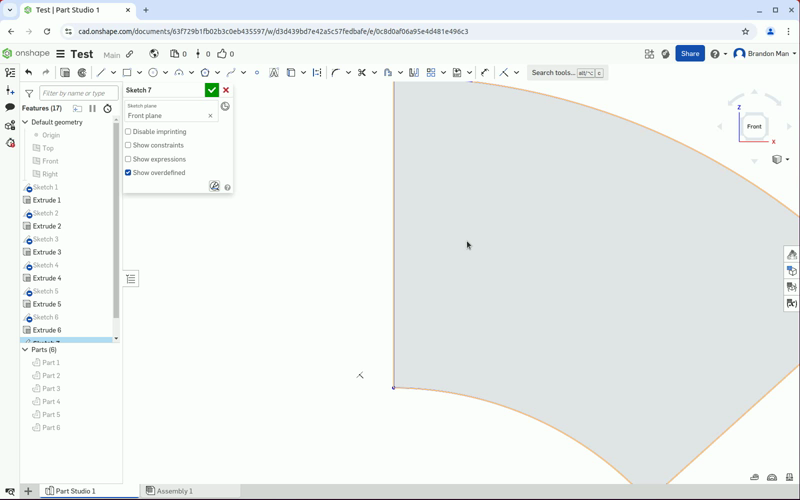
click(467, 240)
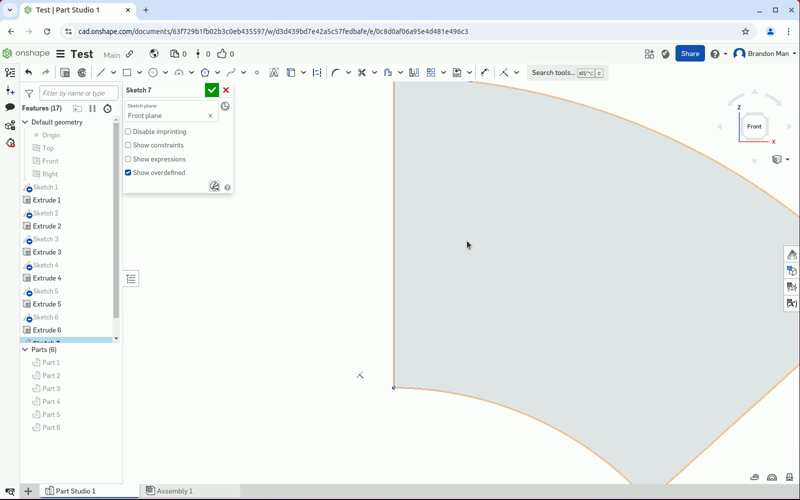
scroll(-6)
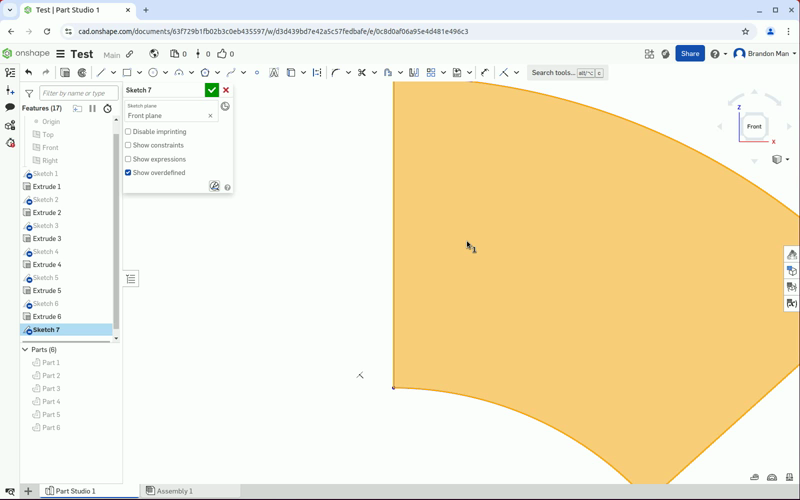
scroll(-6)
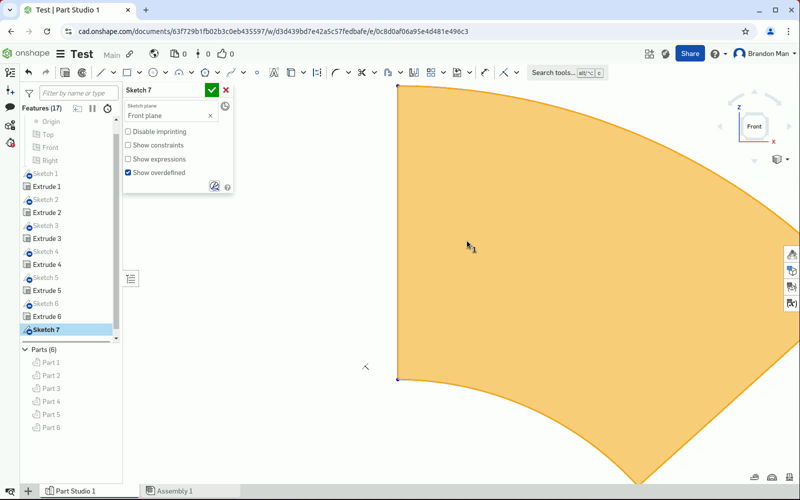
scroll(-6)
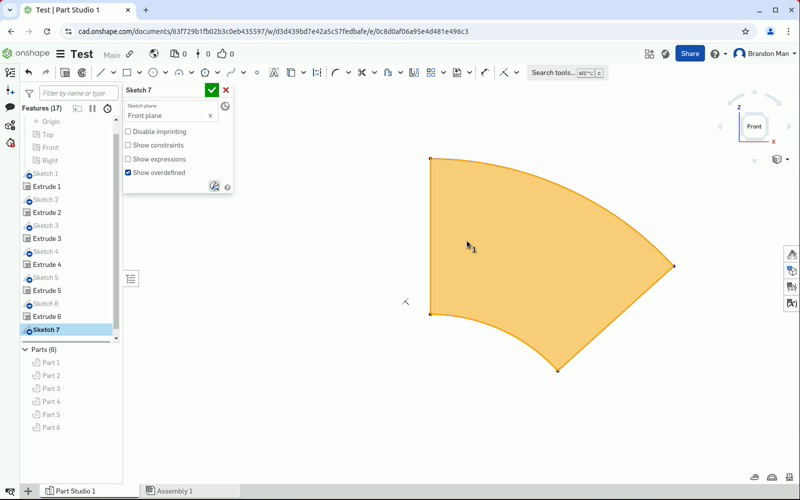
scroll(-6)
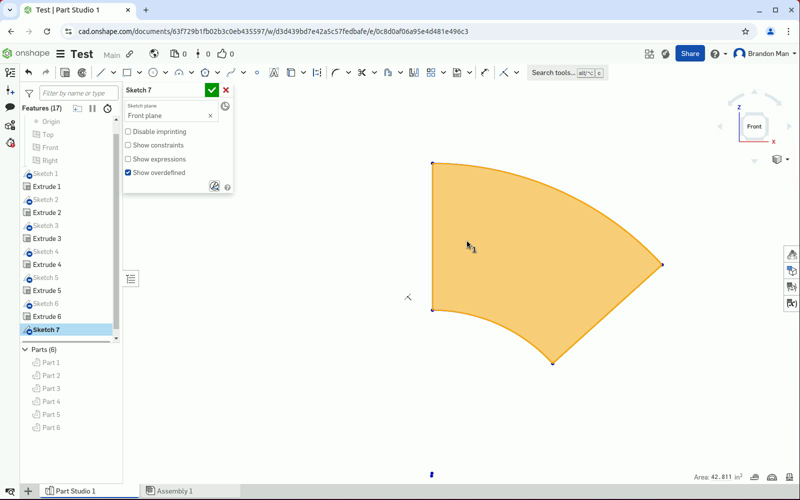
scroll(-6)
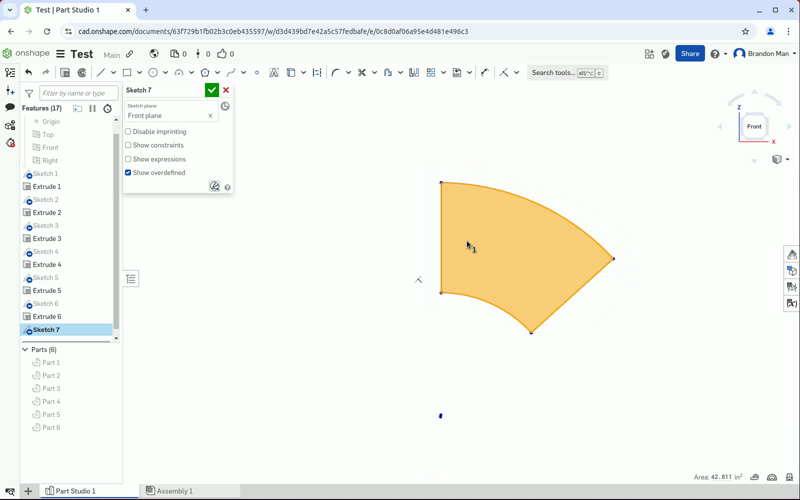
scroll(-6)
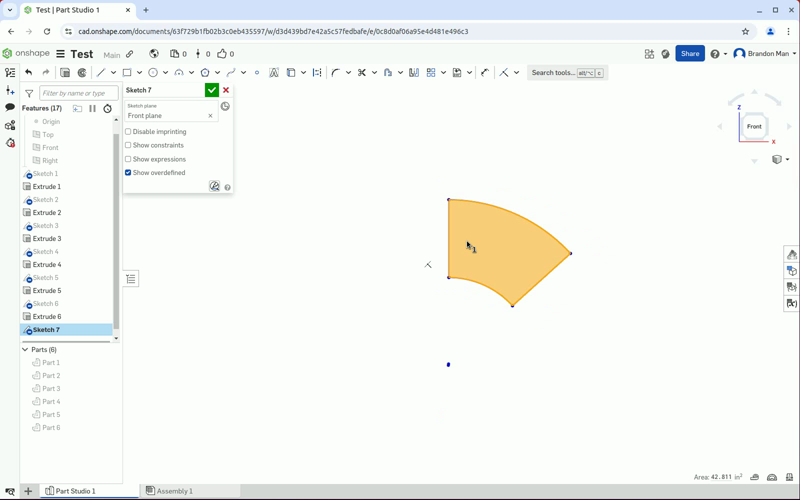
scroll(-6)
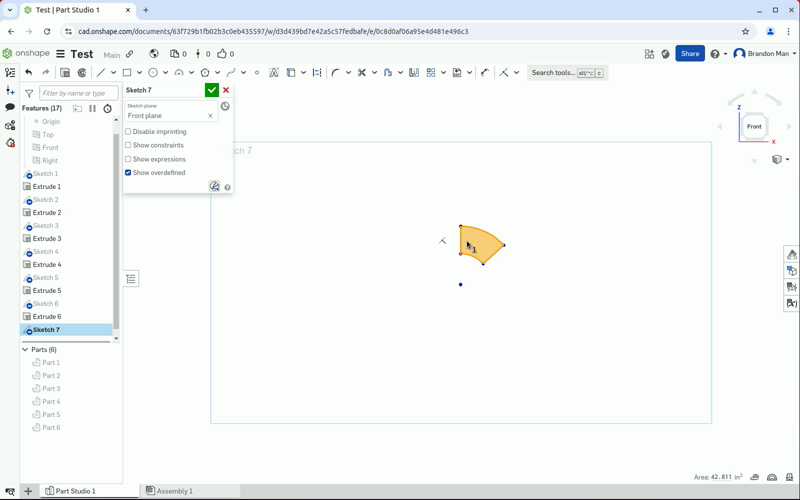
mouse_move(73, 352)
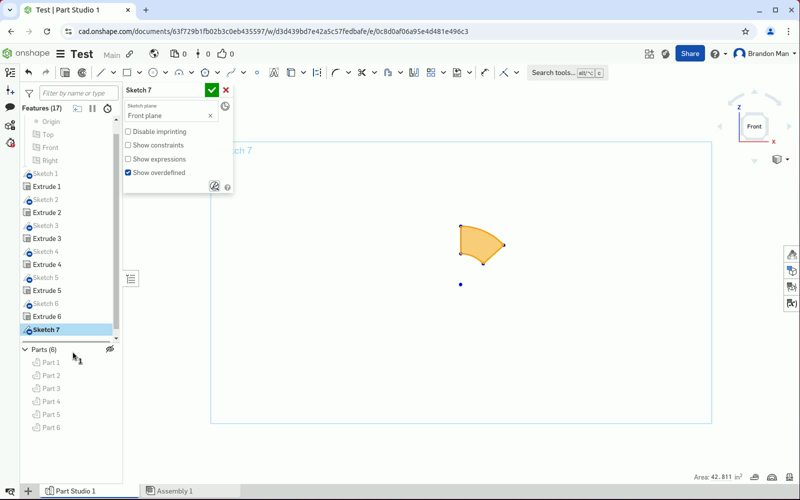
key(shift+y)
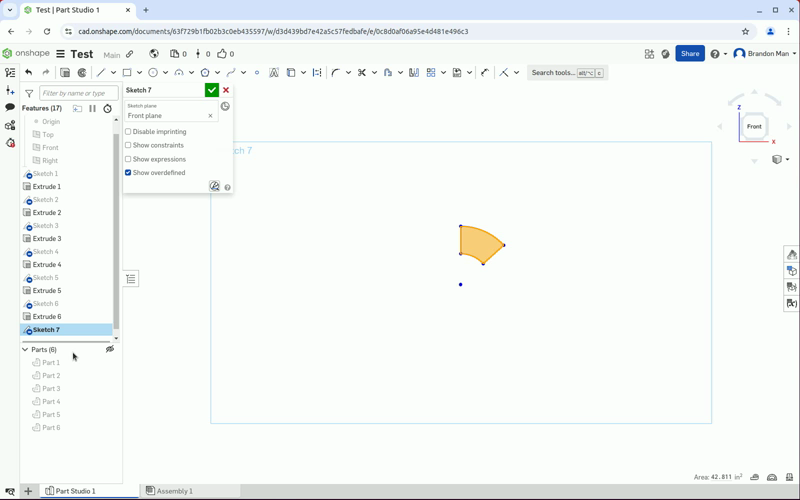
key(shift+e)
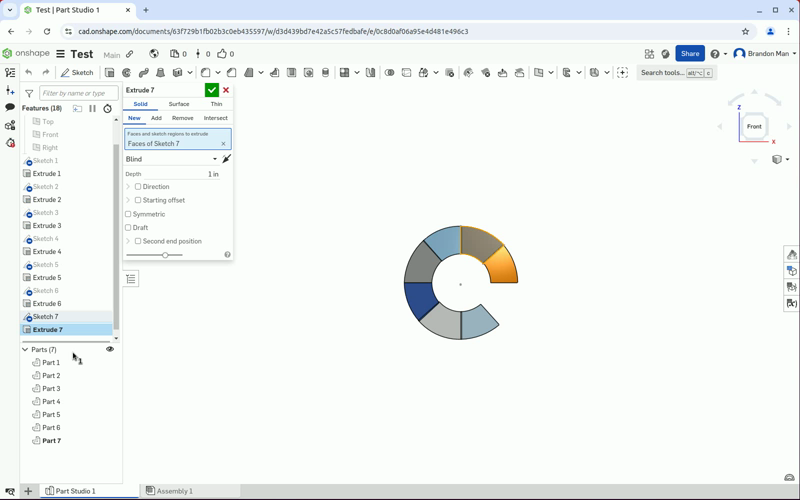
mouse_move(143, 106)
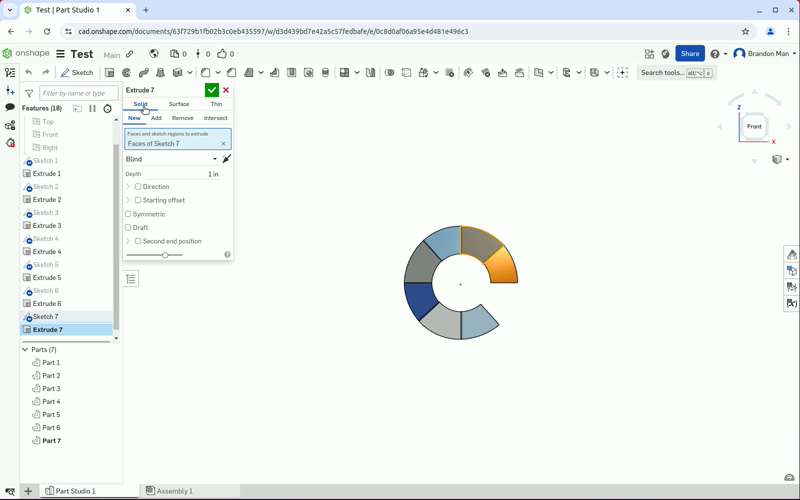
click(143, 106)
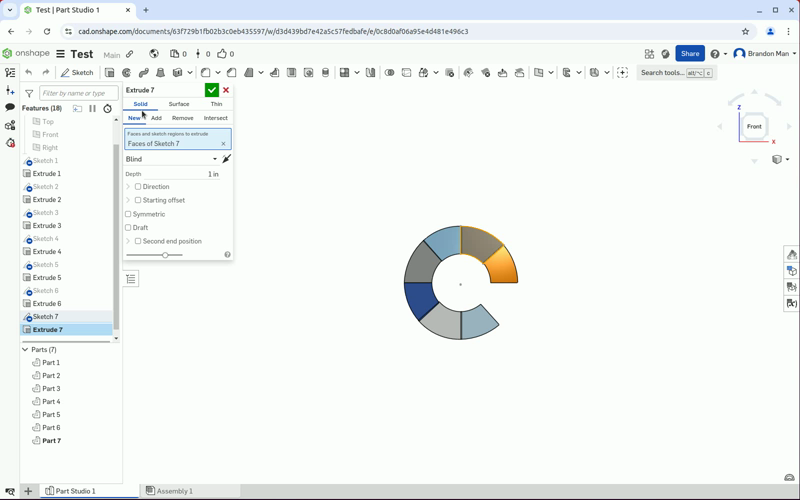
mouse_move(137, 120)
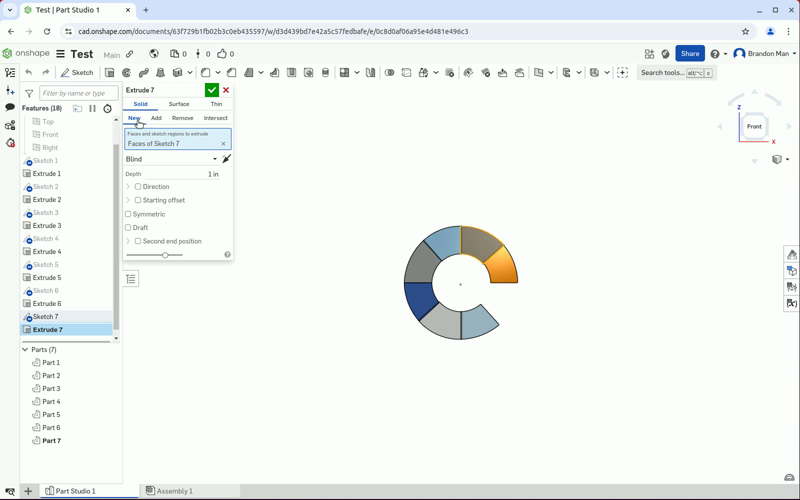
click(137, 120)
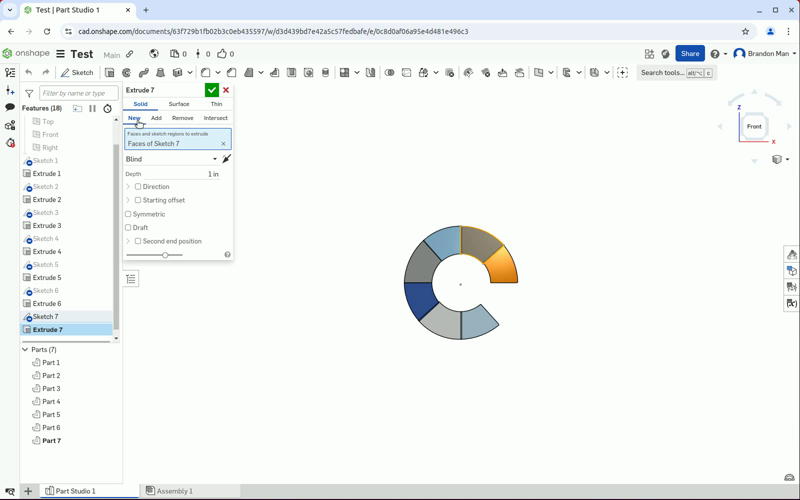
key(tab, 4)
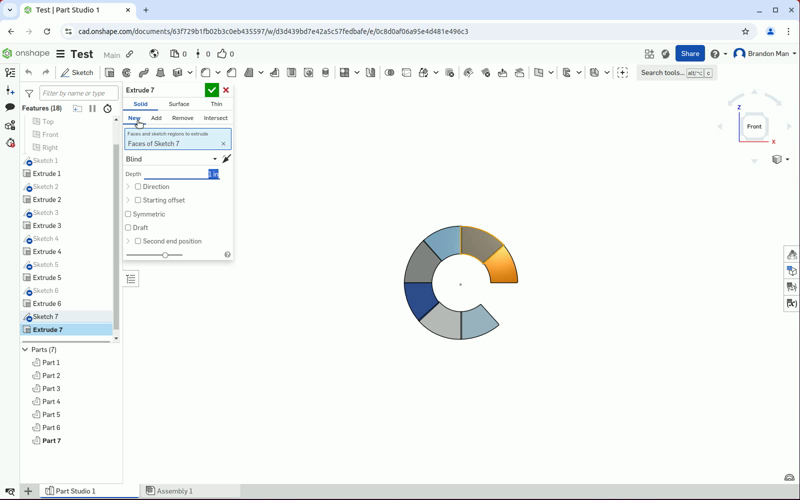
text(23.108)
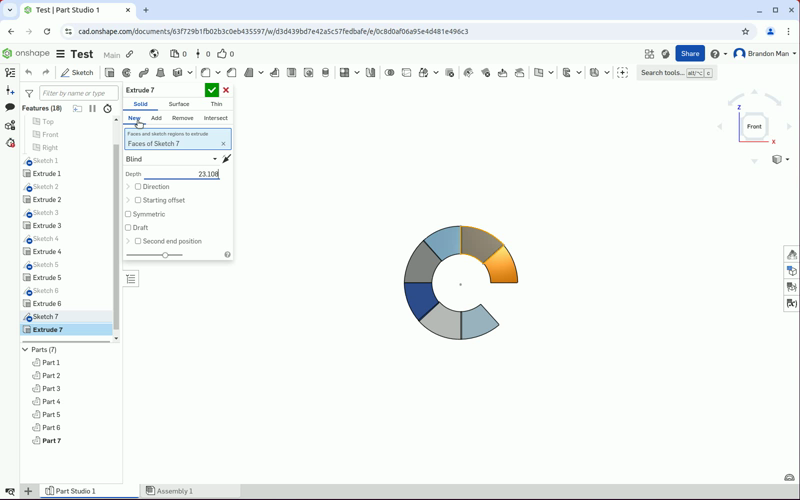
key(enter)
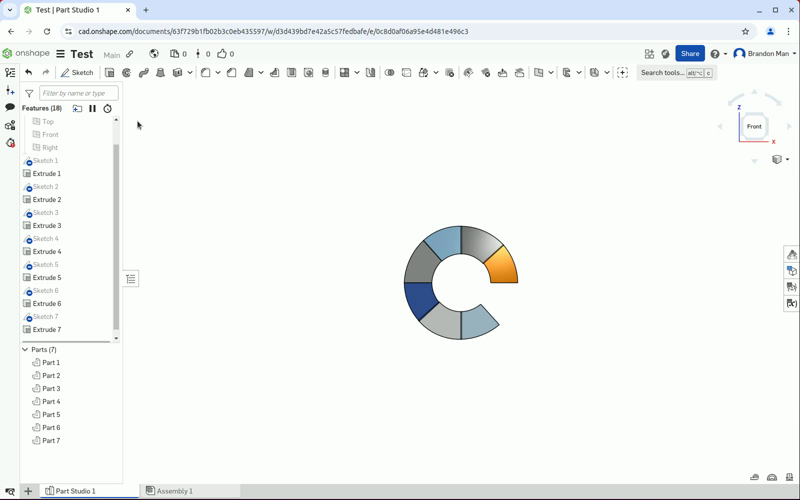
key(shift+h)
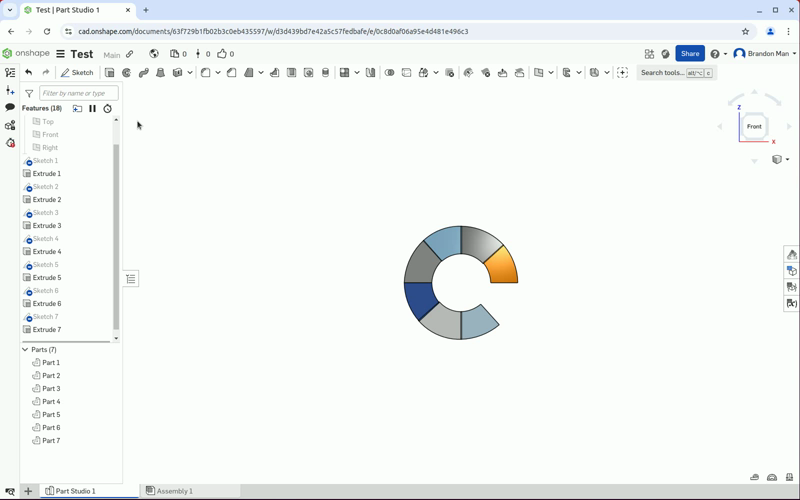
key(shift+h)
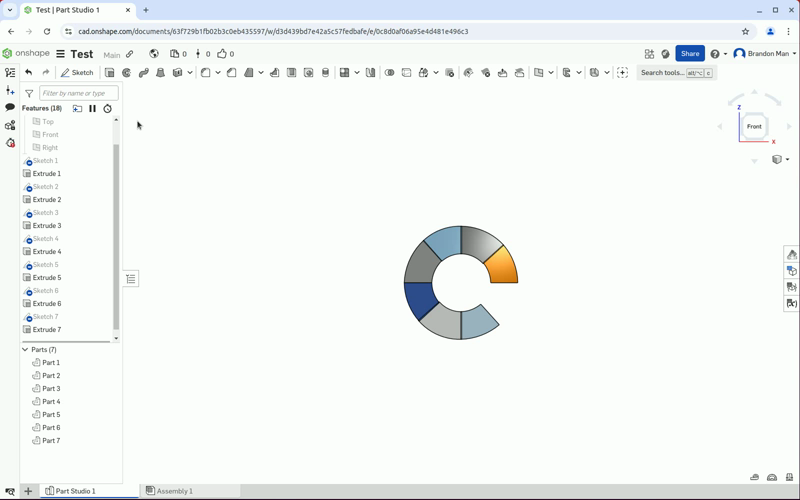
mouse_move(69, 163)
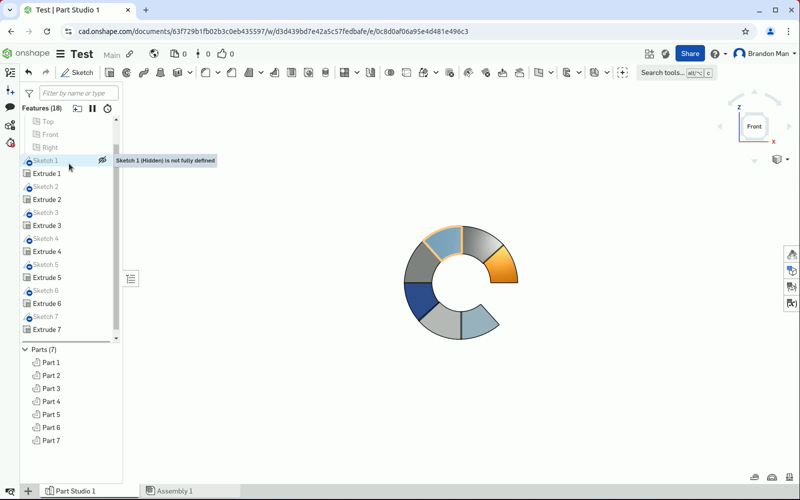
click(69, 163)
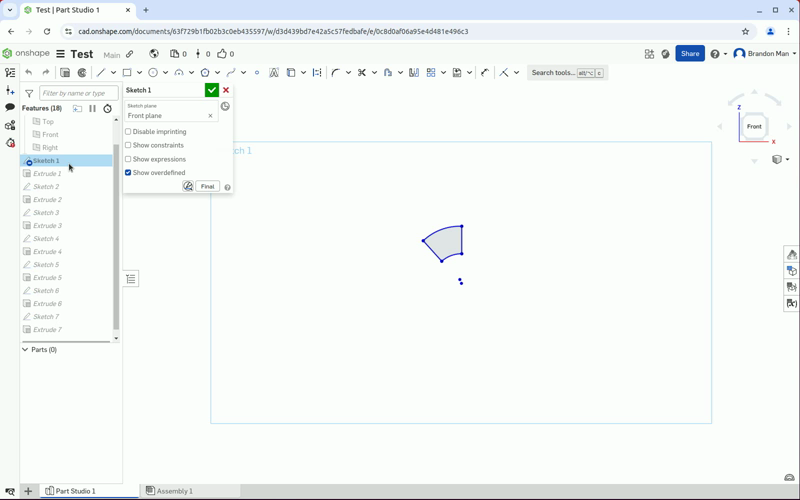
mouse_move(229, 92)
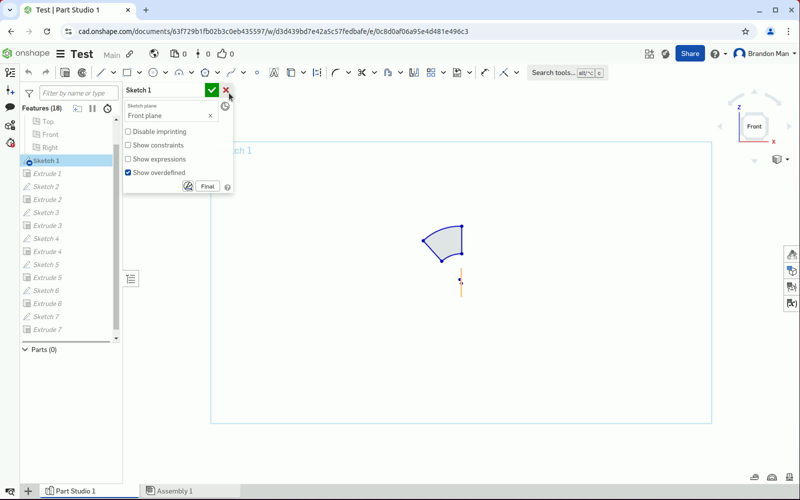
click(229, 92)
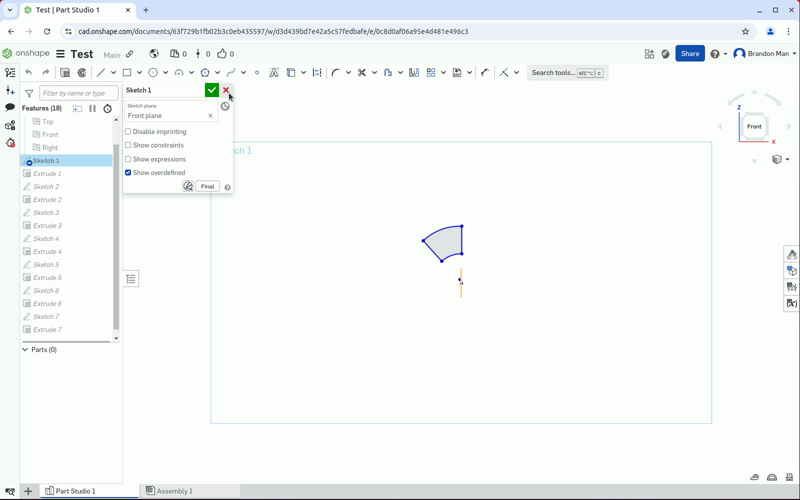
key(shift+s)
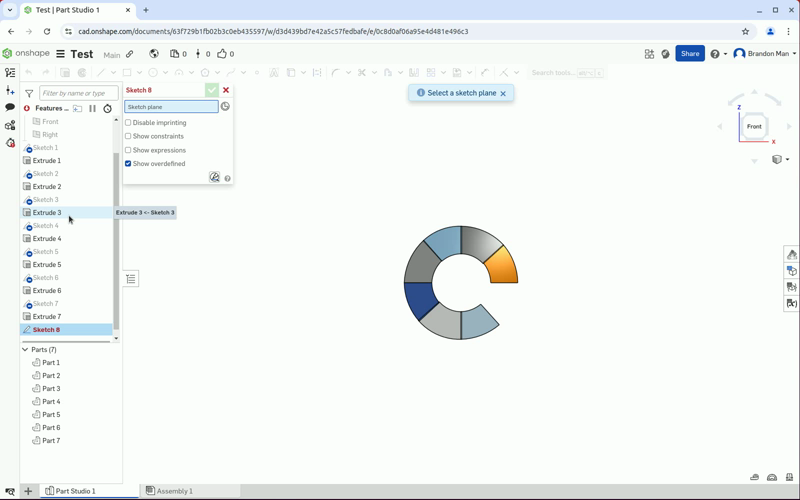
scroll(3)
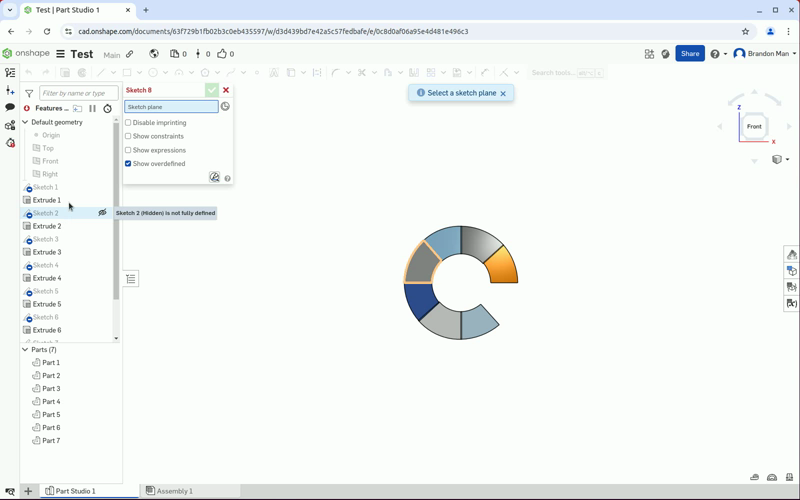
mouse_move(69, 163)
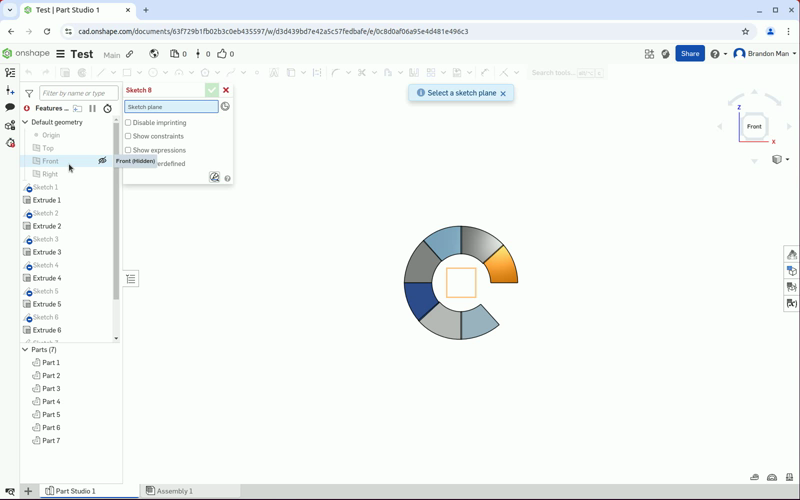
click(69, 163)
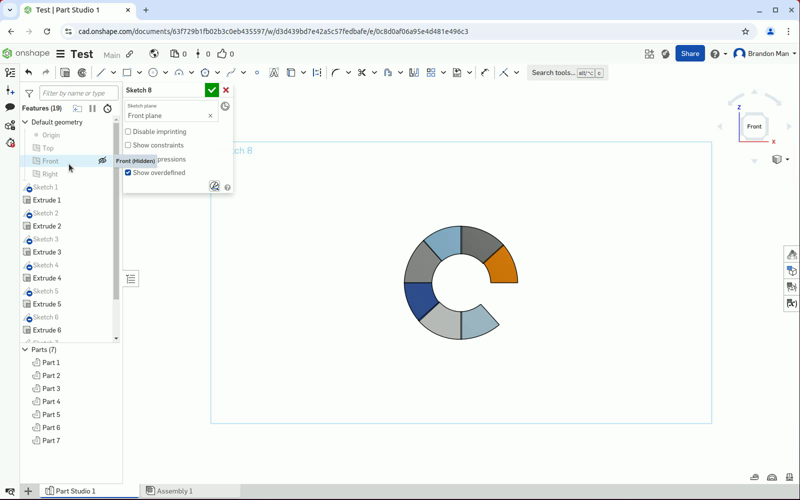
mouse_move(73, 352)
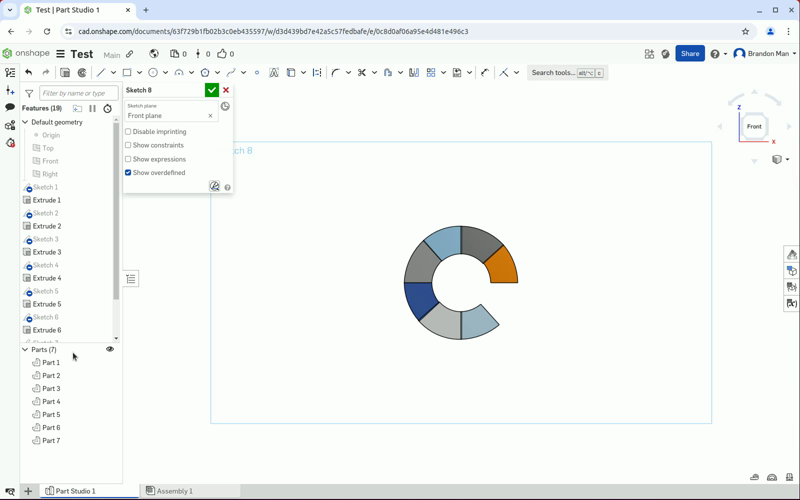
key(y)
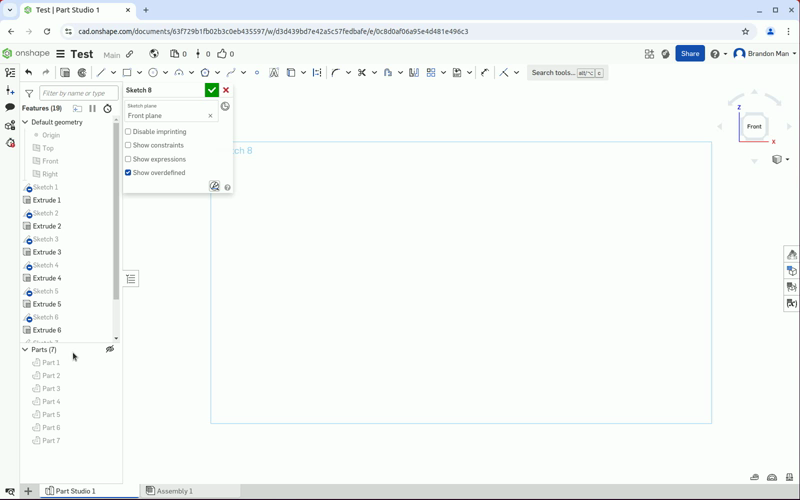
key(l)
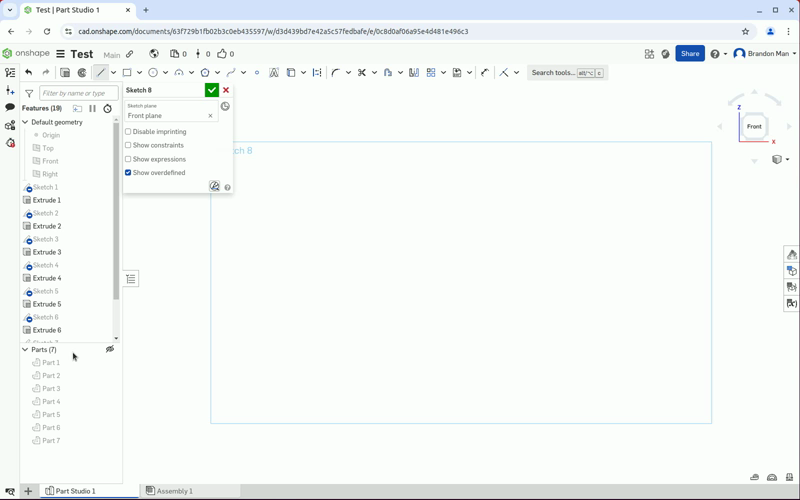
key_down(shift)
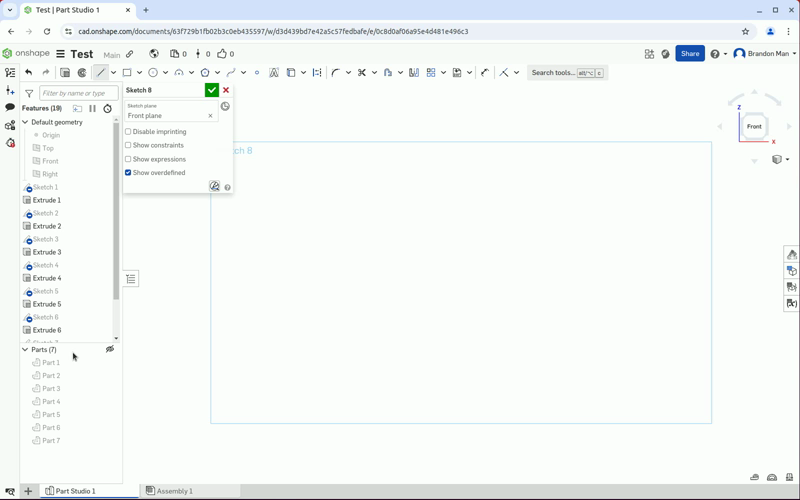
mouse_move(480, 305)
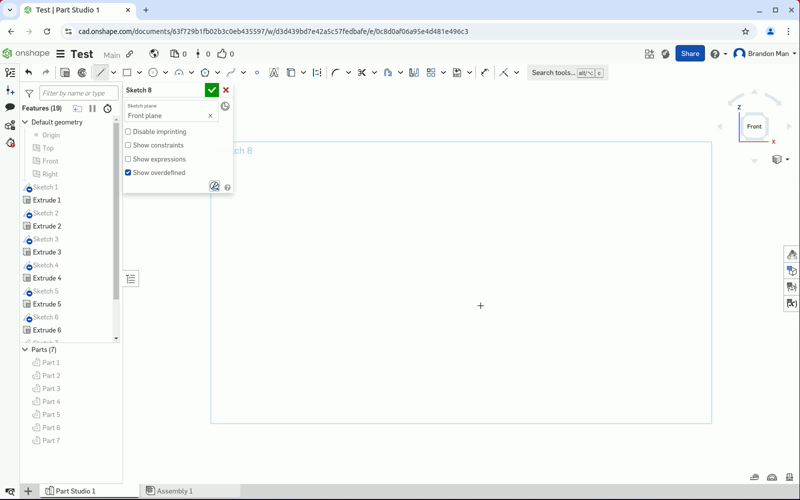
click(480, 305)
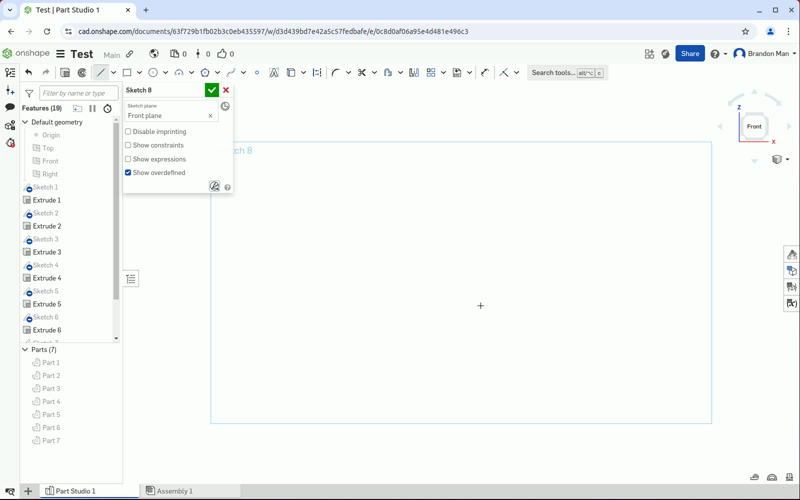
key_up(shift)
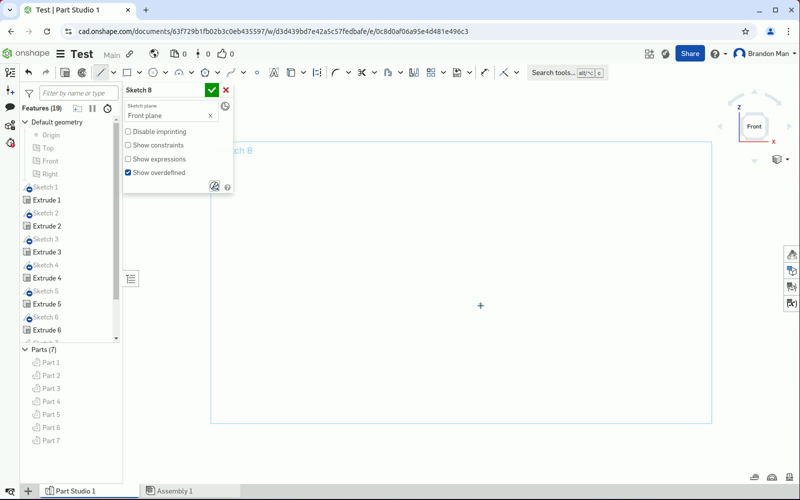
key_down(shift)
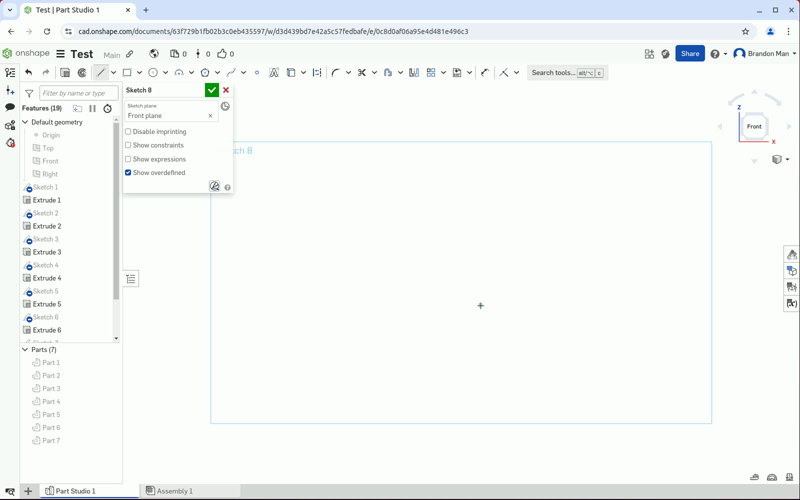
mouse_move(510, 305)
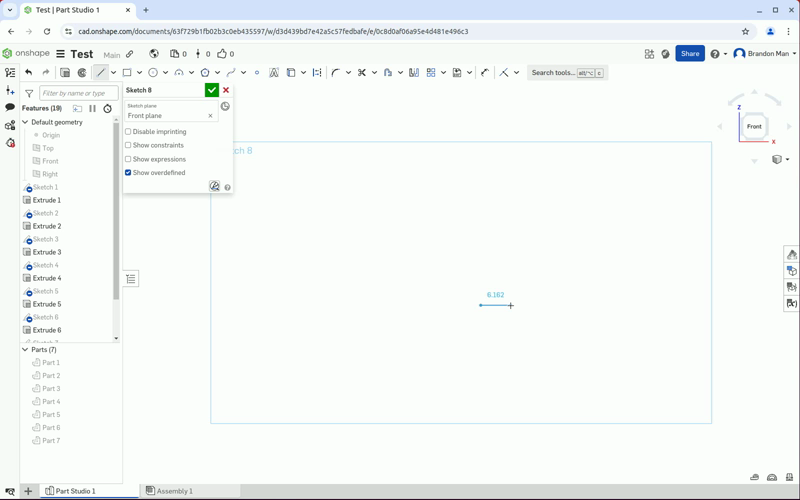
mouse_move(498, 325)
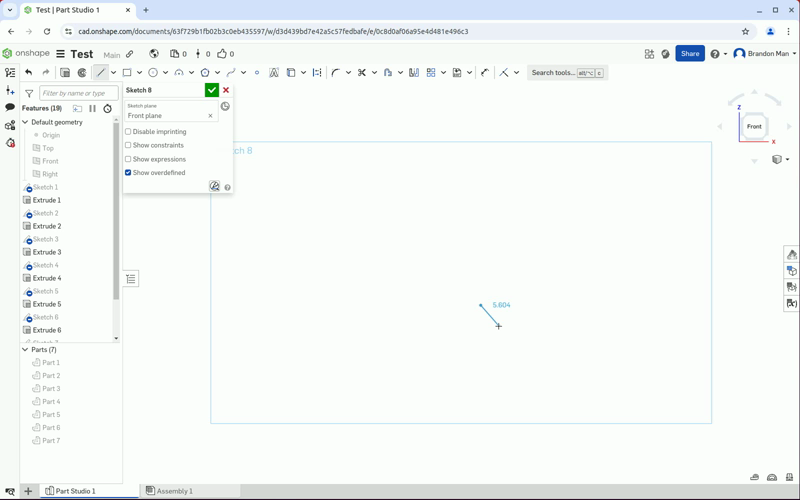
click(498, 325)
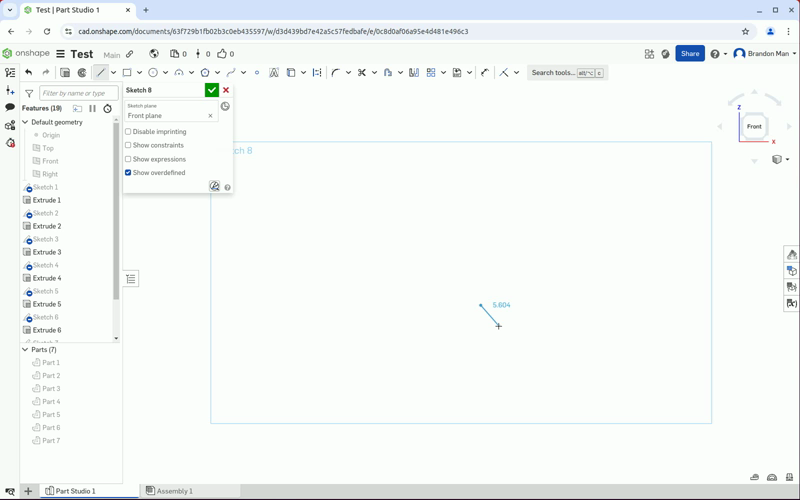
key_up(shift)
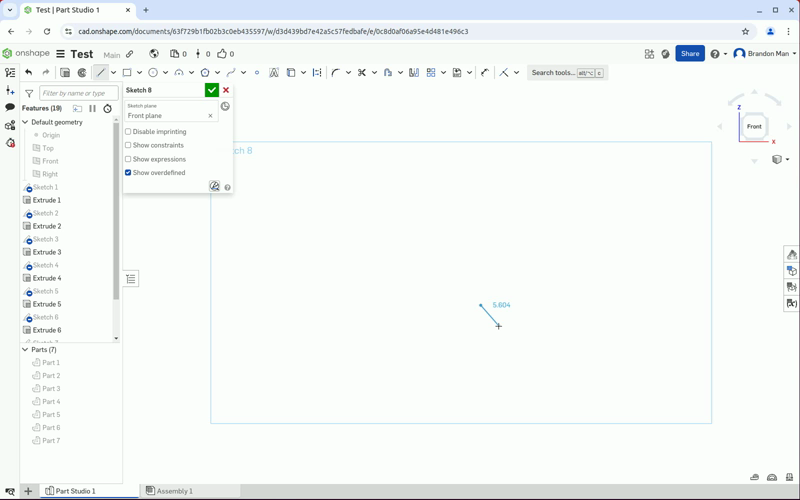
key(esc)
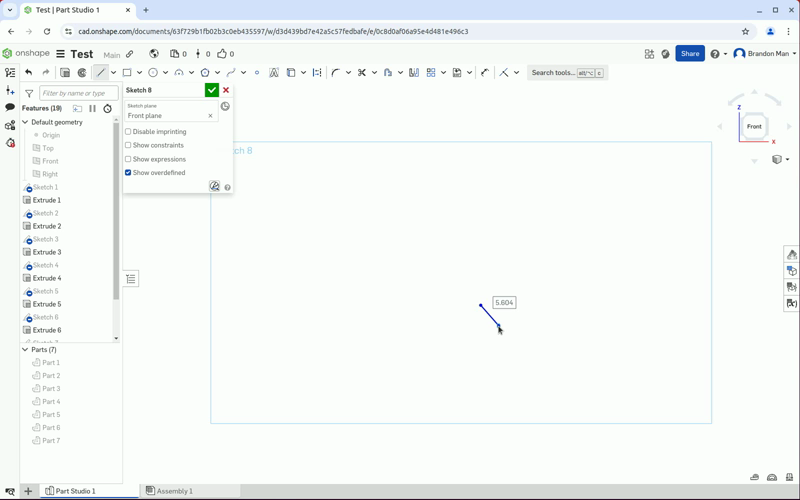
key(a)
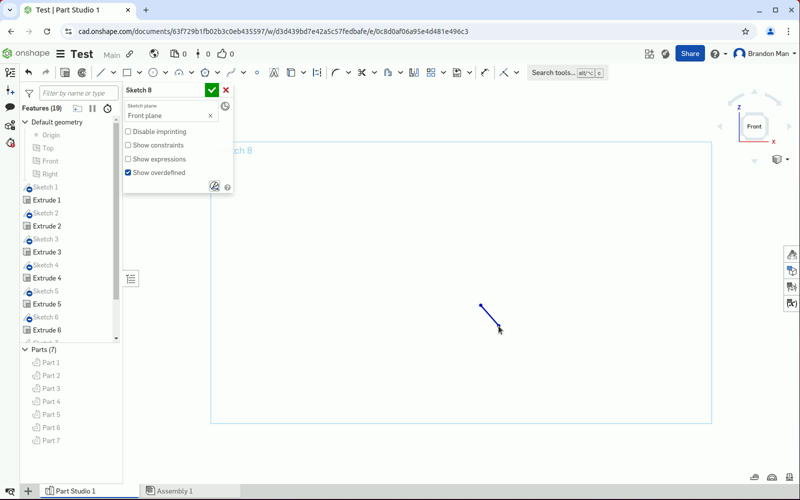
mouse_move(498, 325)
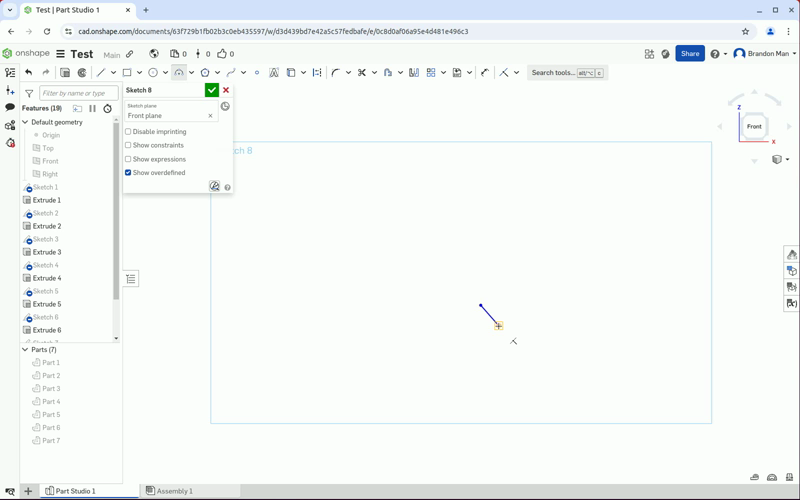
click(498, 325)
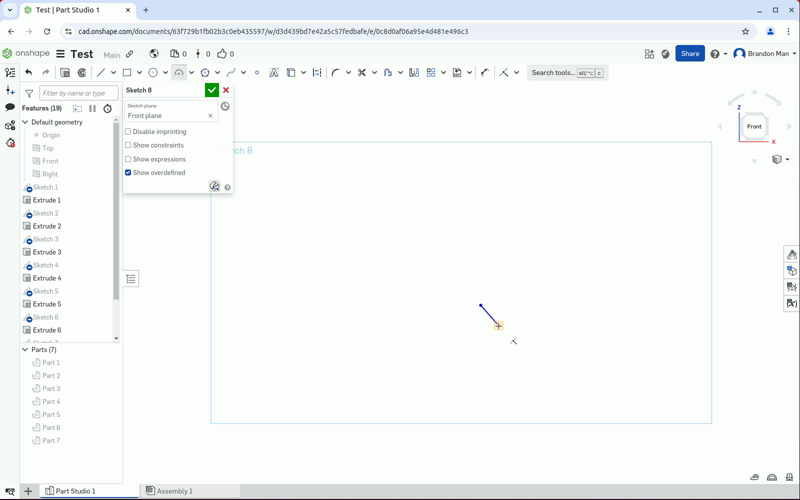
key_down(shift)
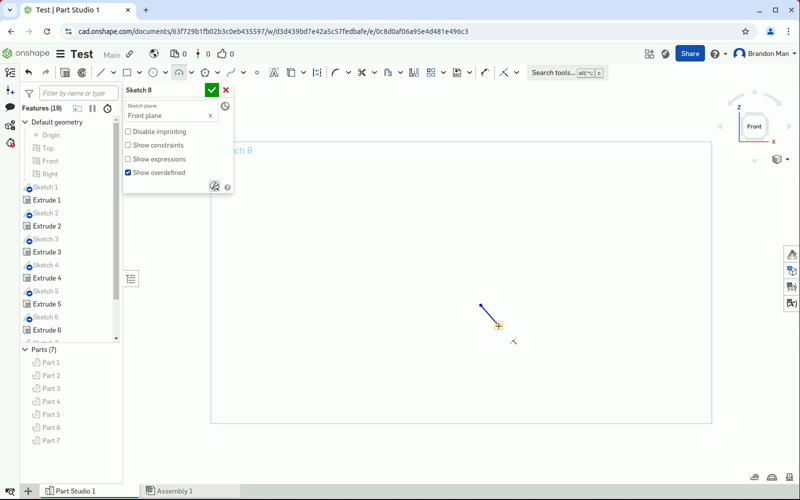
mouse_move(517, 282)
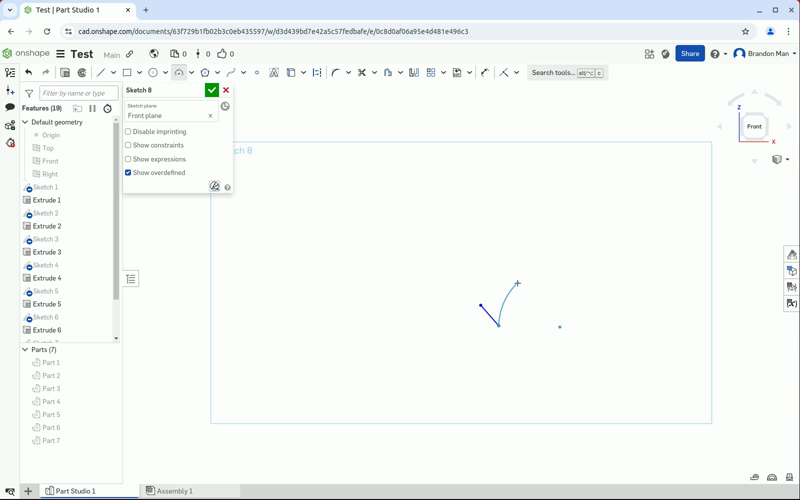
click(517, 282)
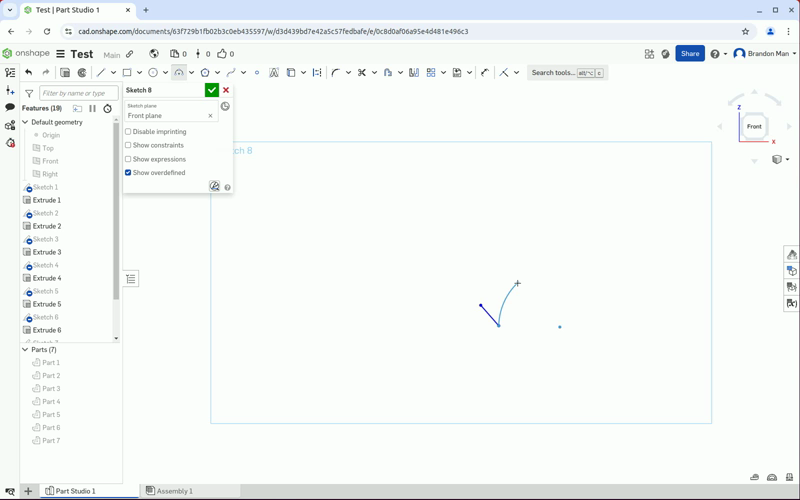
mouse_move(512, 306)
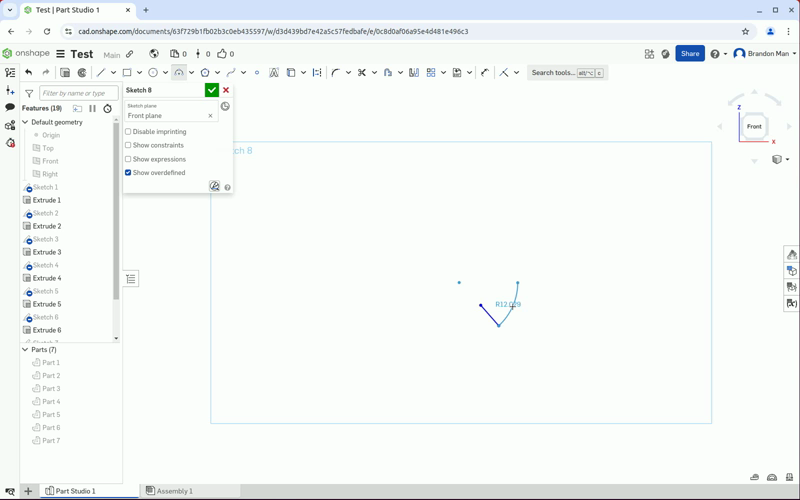
click(512, 306)
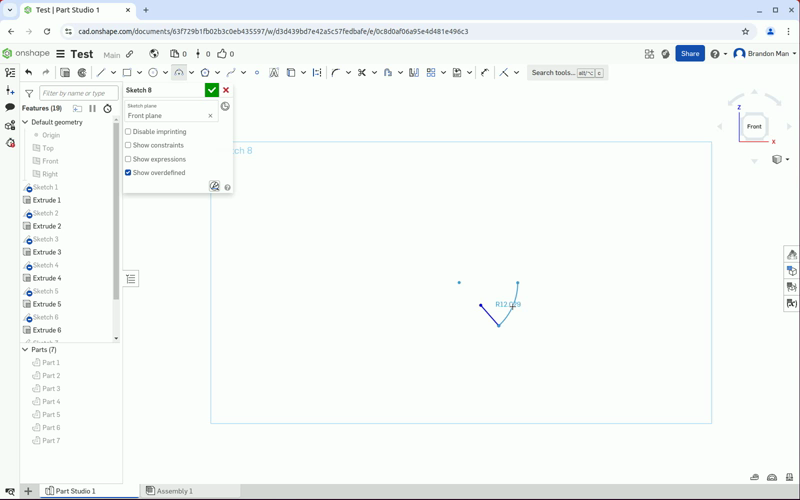
key_up(shift)
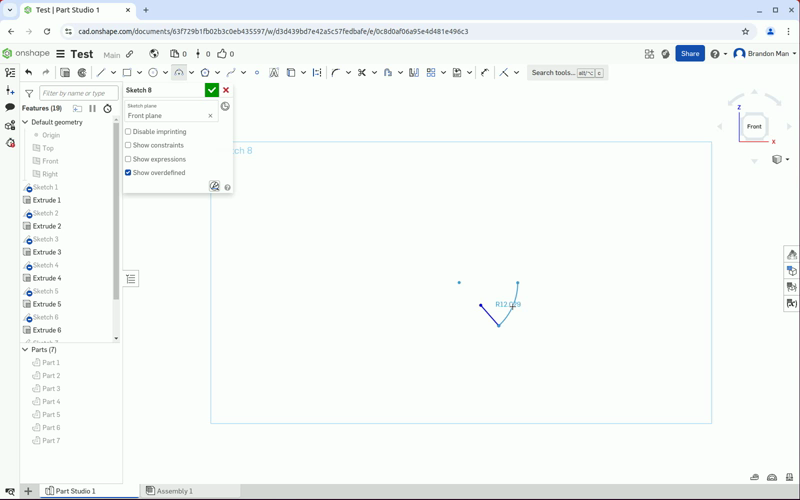
key(esc)
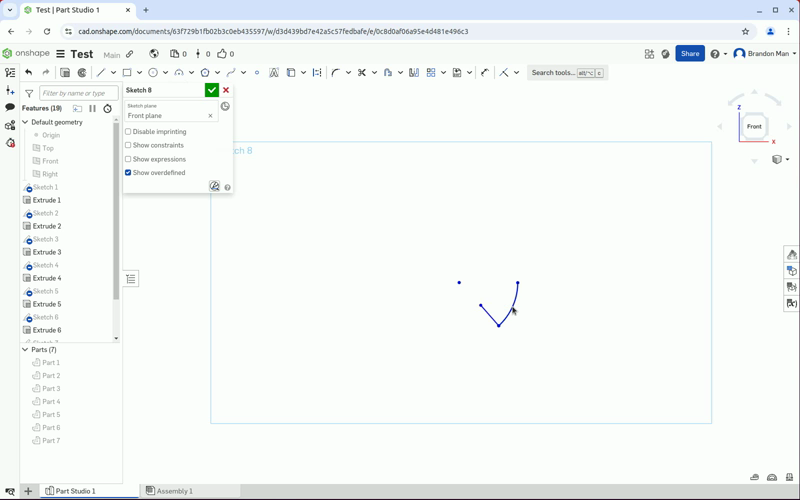
key(l)
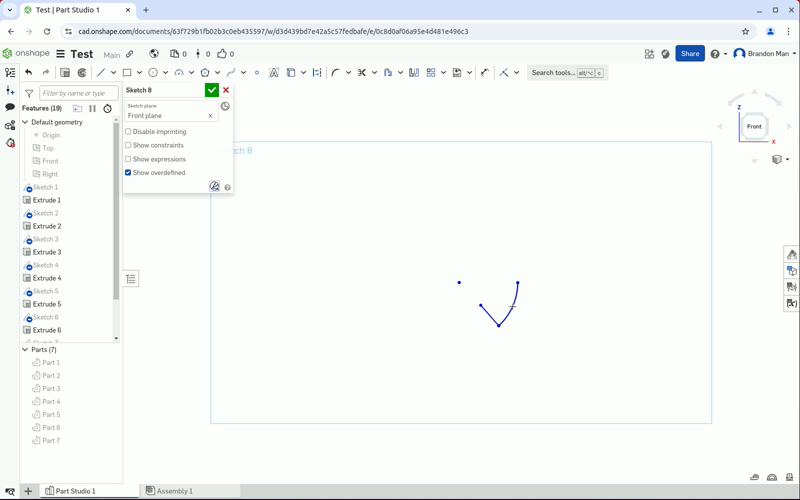
mouse_move(517, 282)
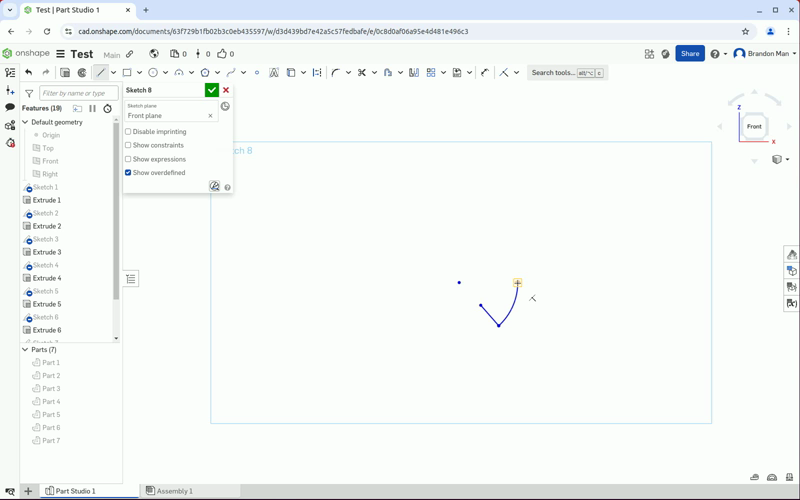
click(517, 282)
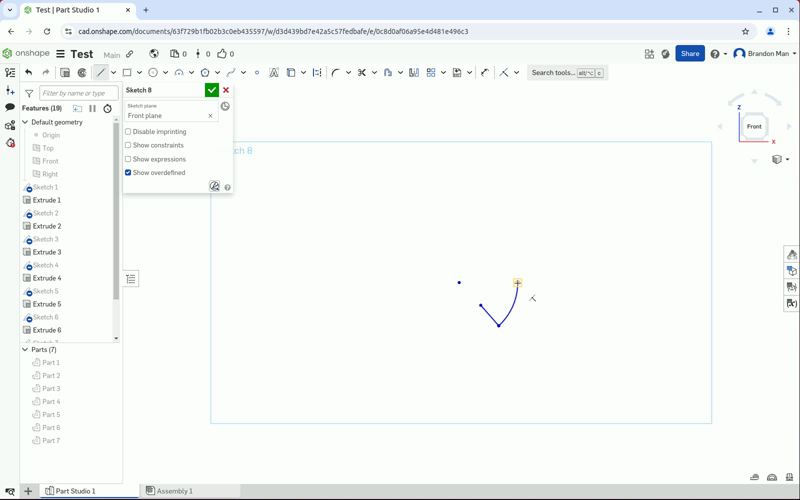
key_down(shift)
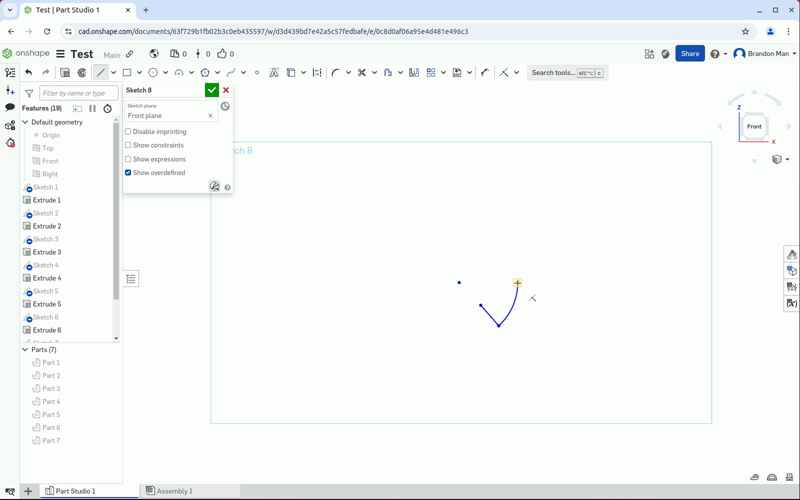
mouse_move(547, 282)
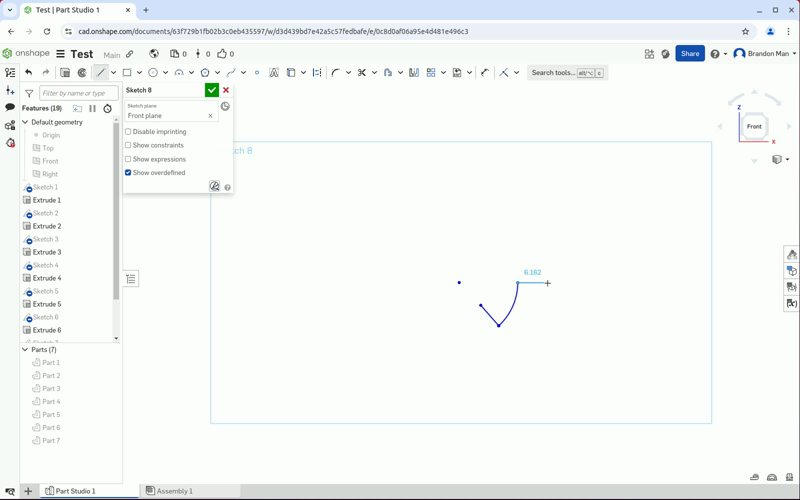
mouse_move(490, 282)
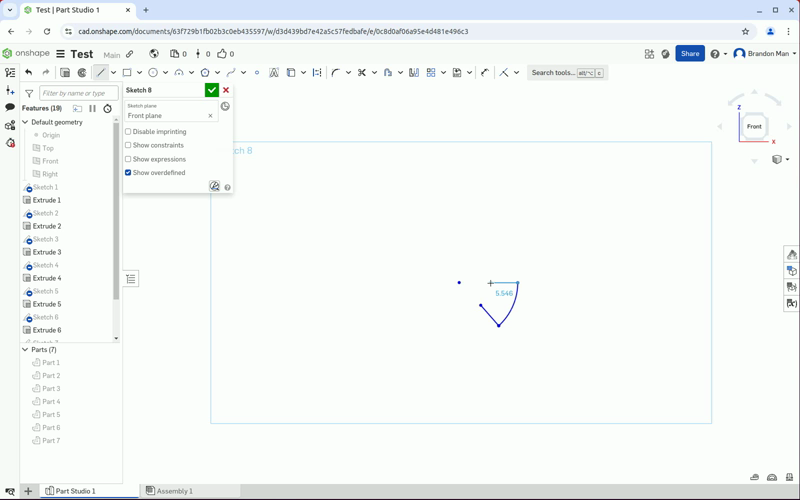
click(490, 282)
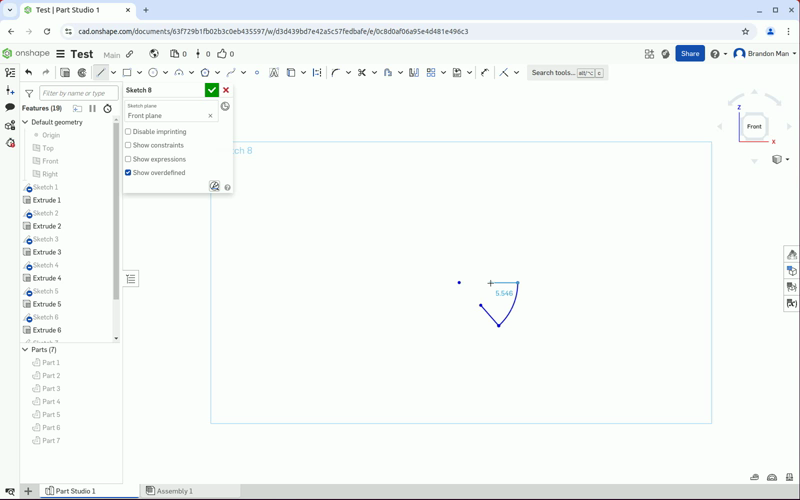
key_up(shift)
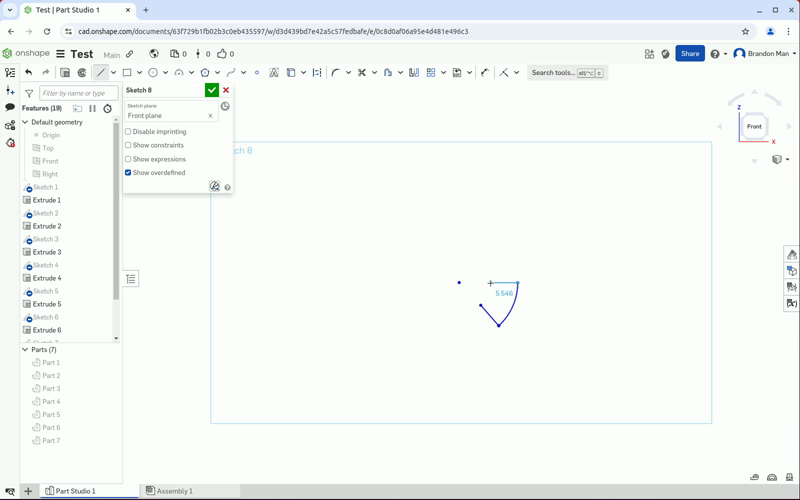
key(esc)
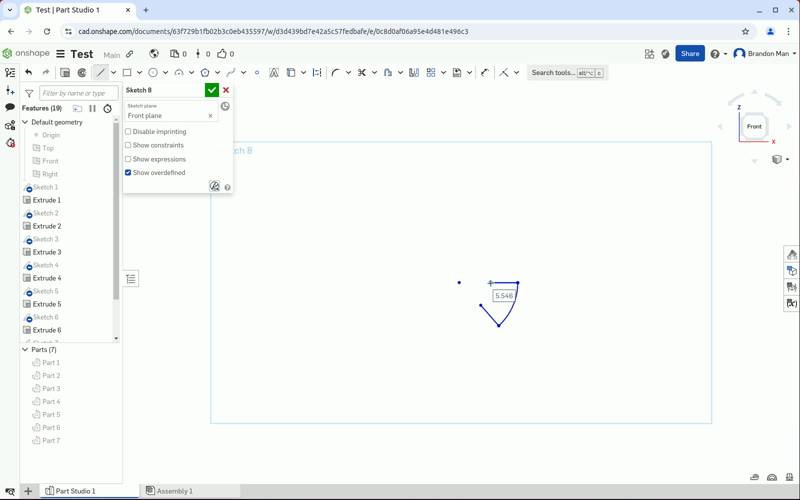
key(a)
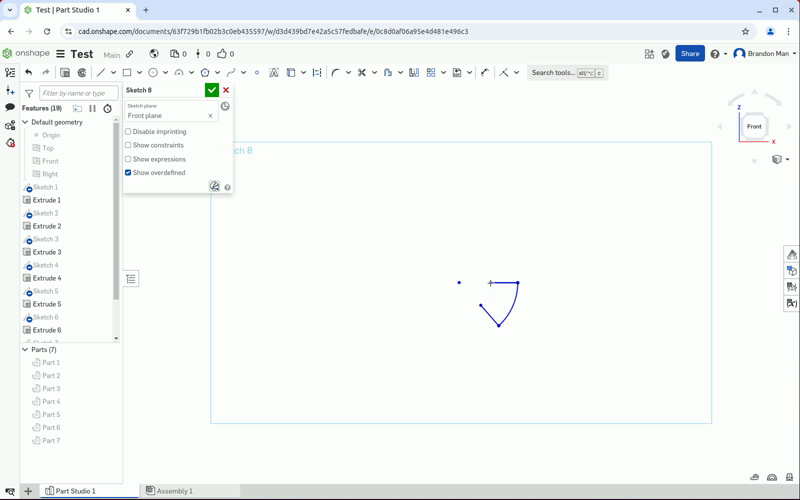
mouse_move(490, 282)
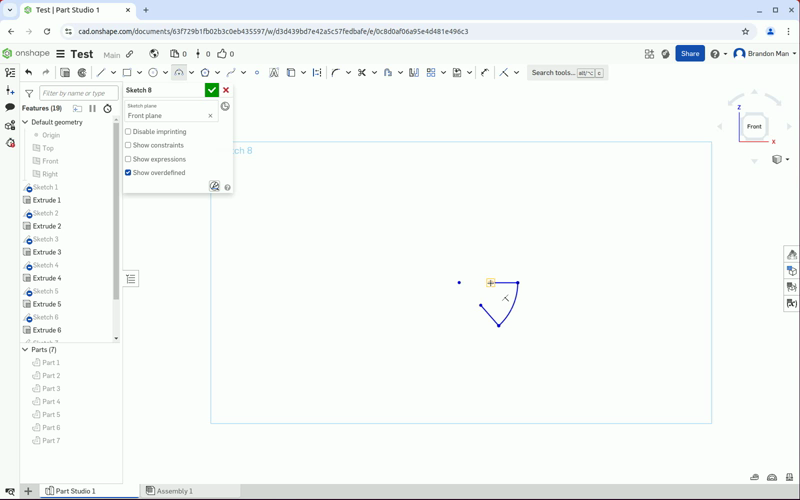
click(490, 282)
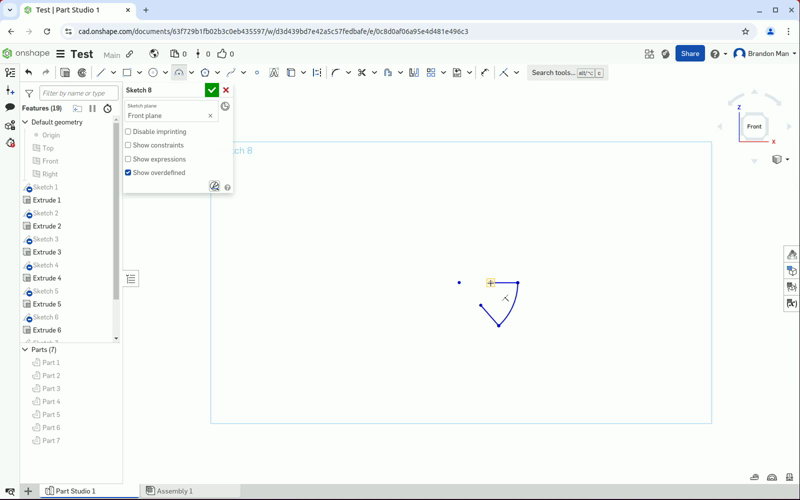
mouse_move(480, 305)
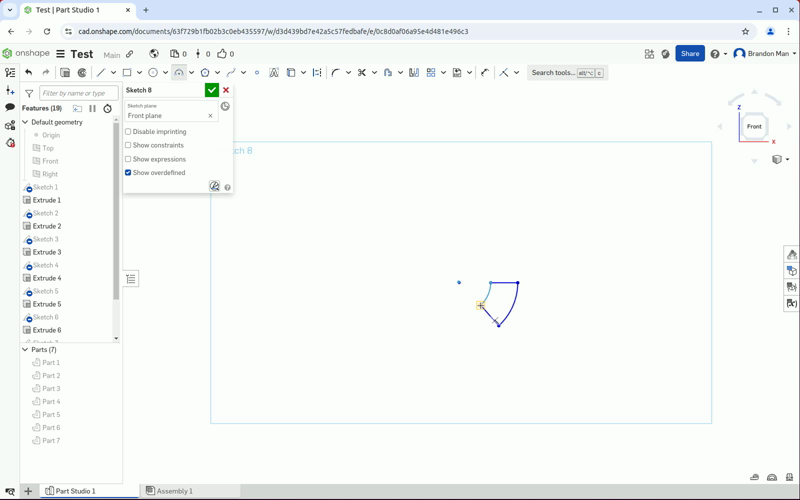
click(480, 305)
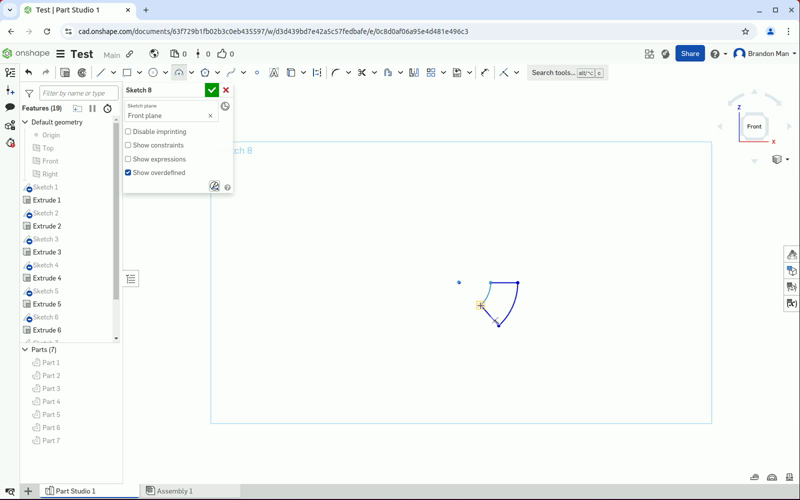
key_down(shift)
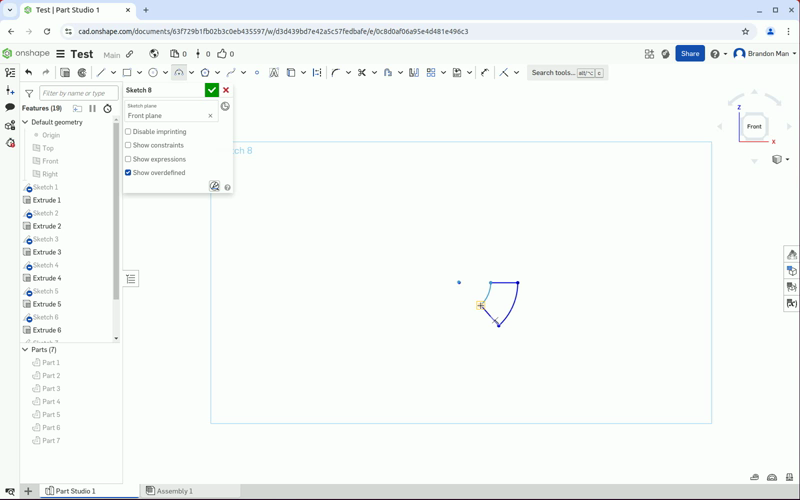
mouse_move(488, 294)
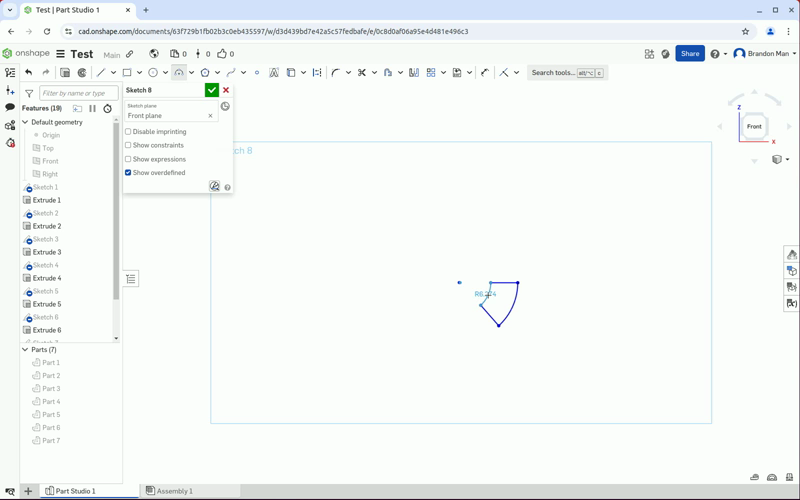
click(488, 294)
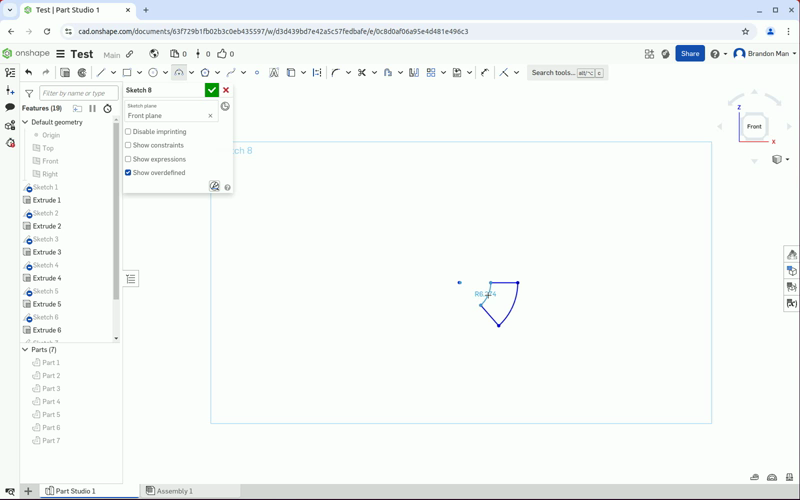
key_up(shift)
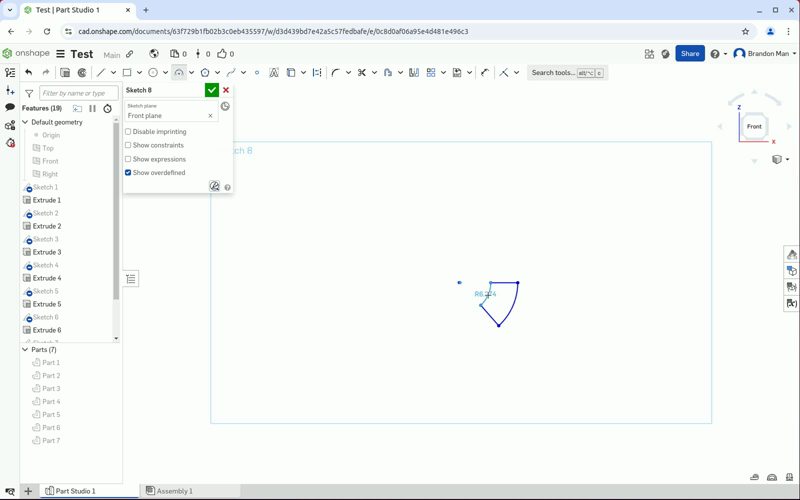
key(esc)
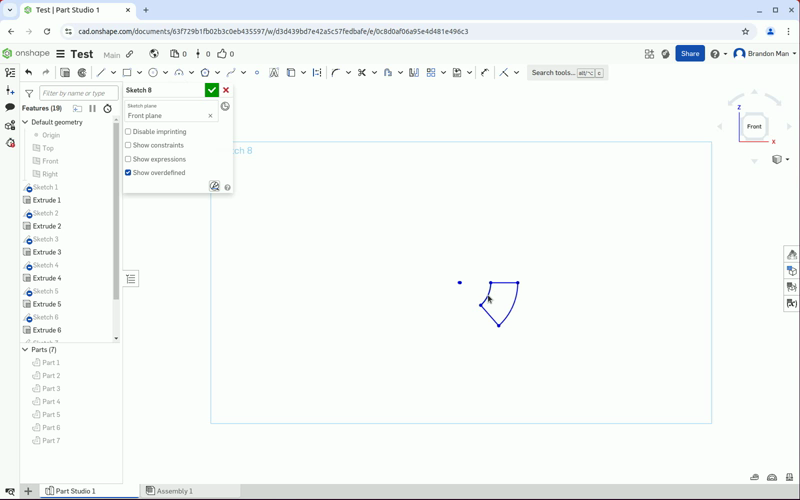
mouse_move(502, 308)
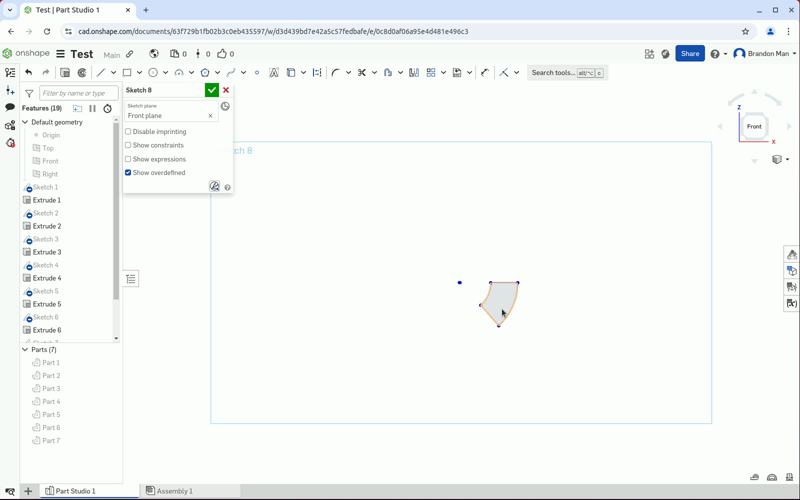
scroll(6)
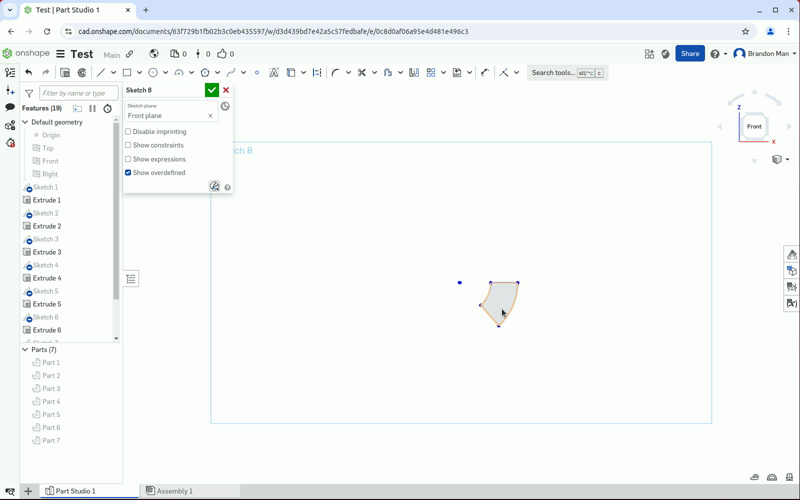
scroll(6)
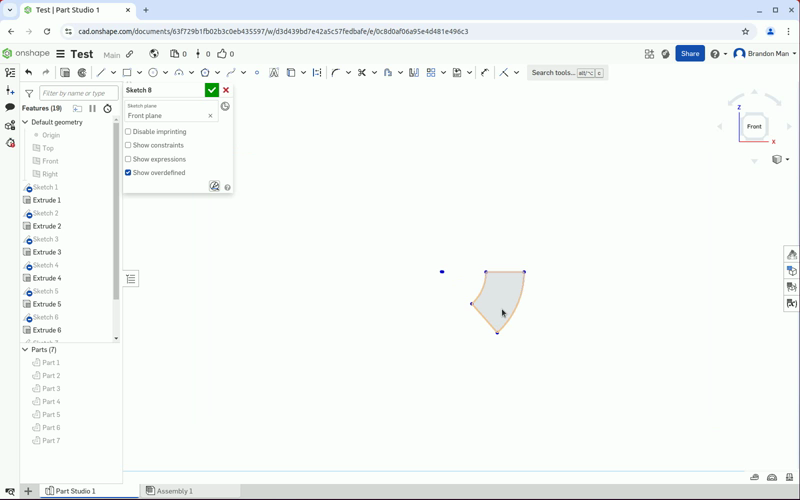
scroll(6)
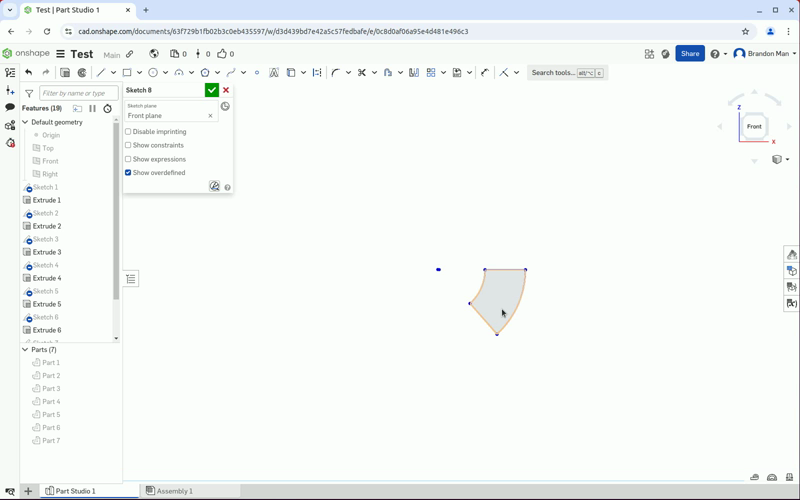
scroll(6)
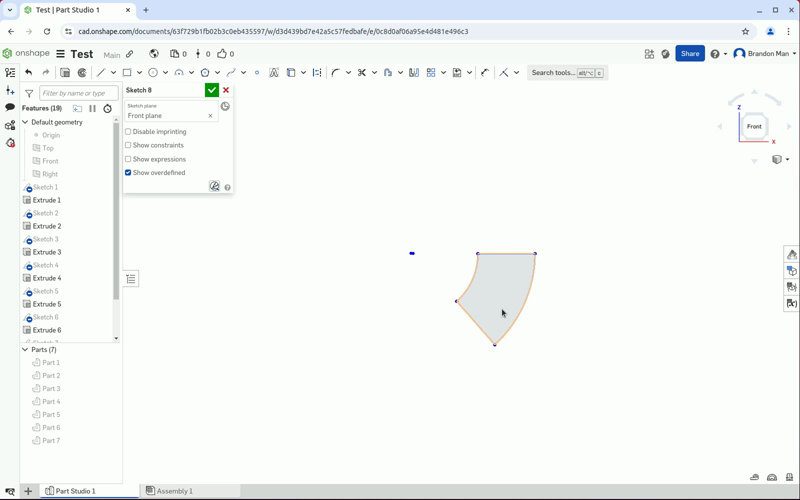
scroll(6)
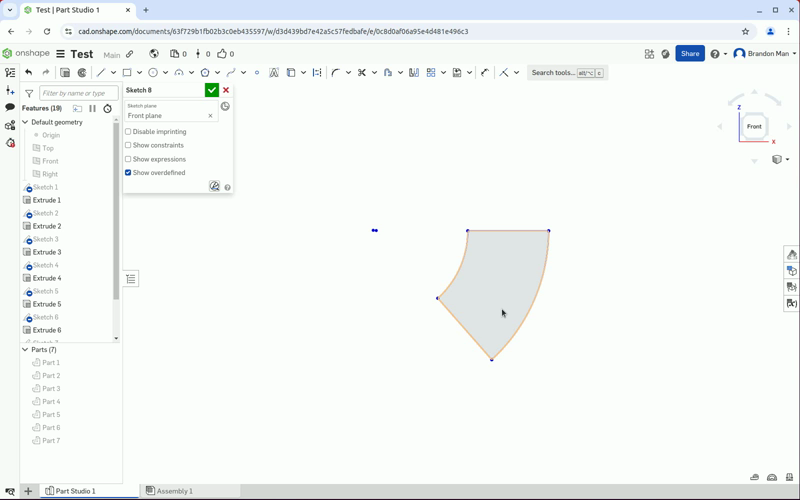
scroll(6)
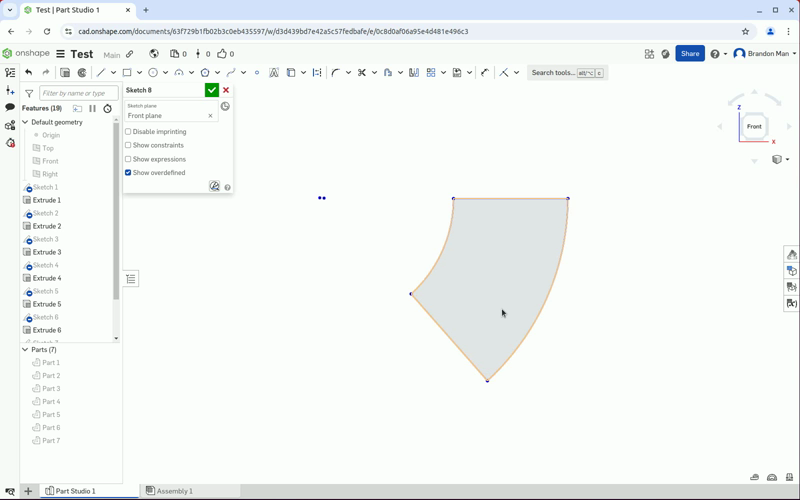
scroll(6)
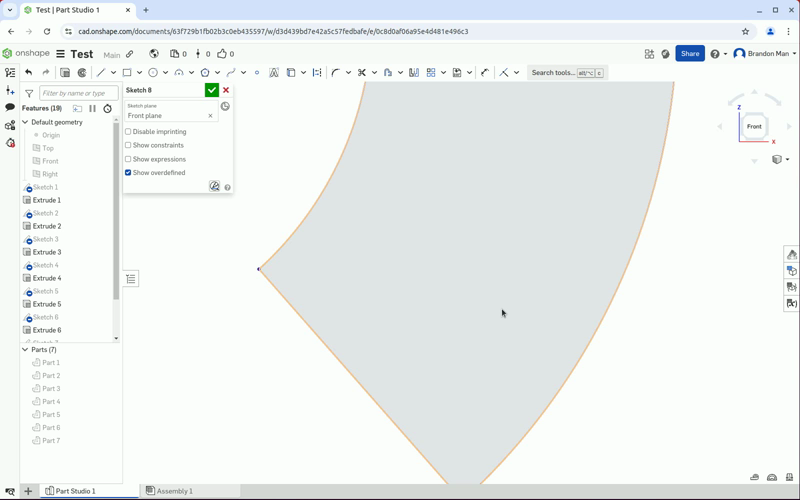
click(502, 308)
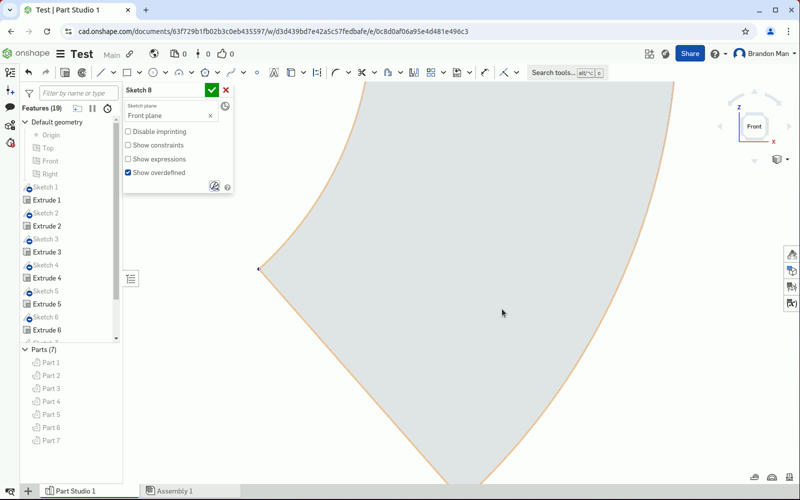
scroll(-6)
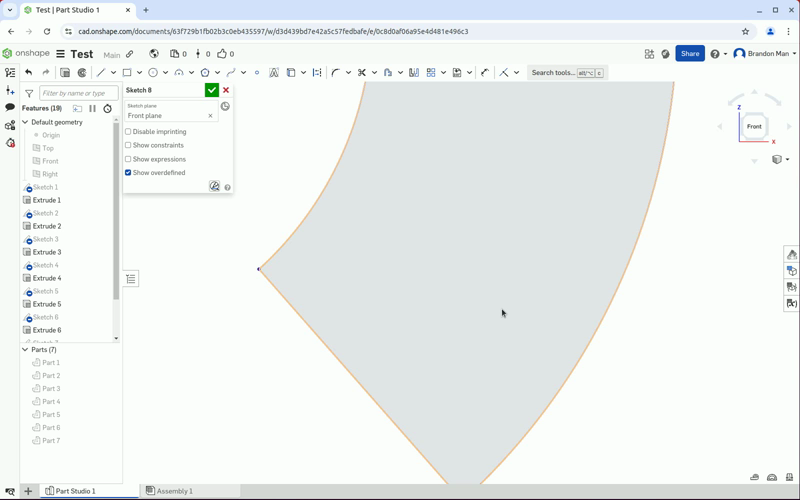
scroll(-6)
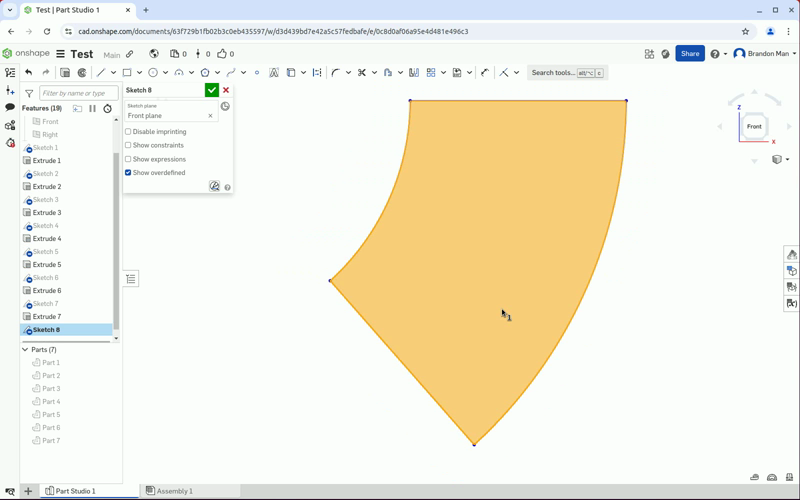
scroll(-6)
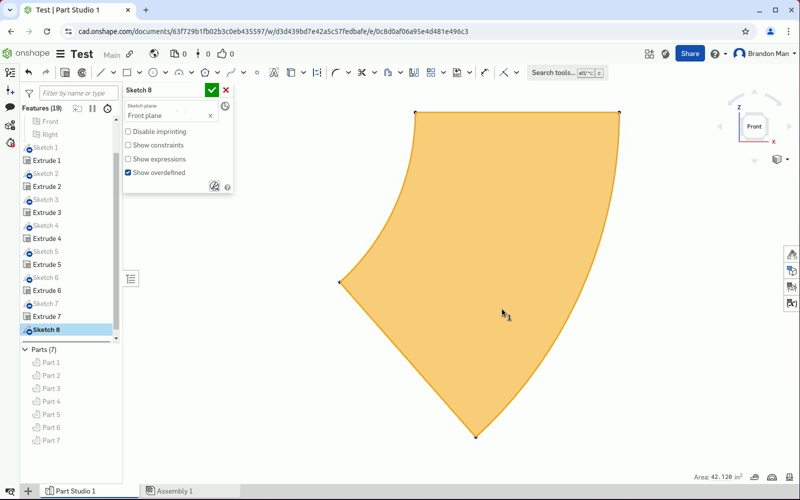
scroll(-6)
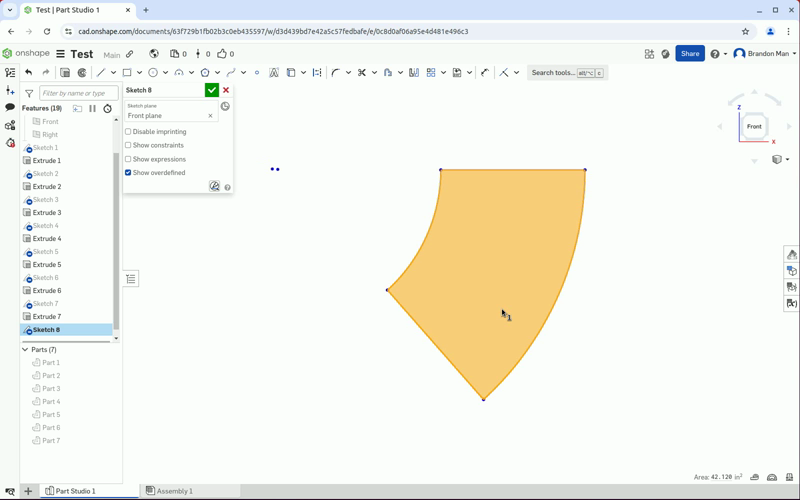
scroll(-6)
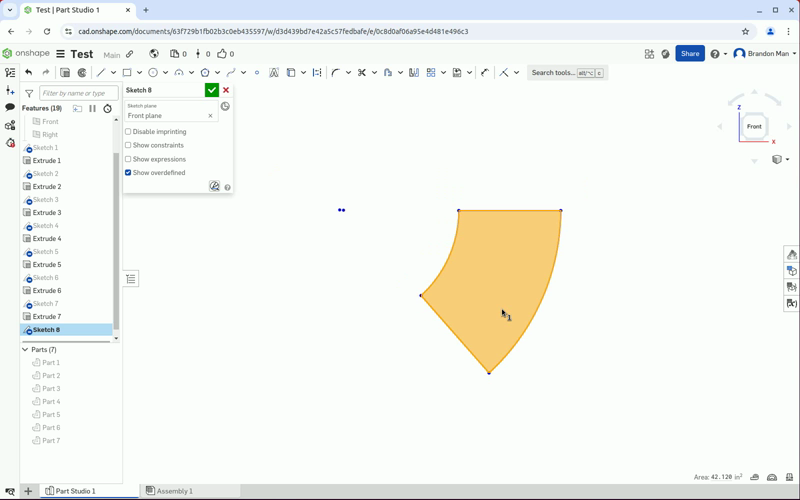
scroll(-6)
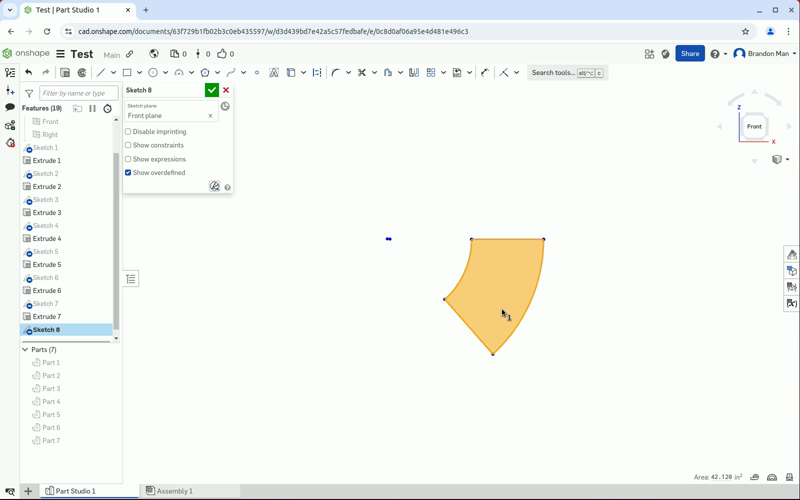
scroll(-6)
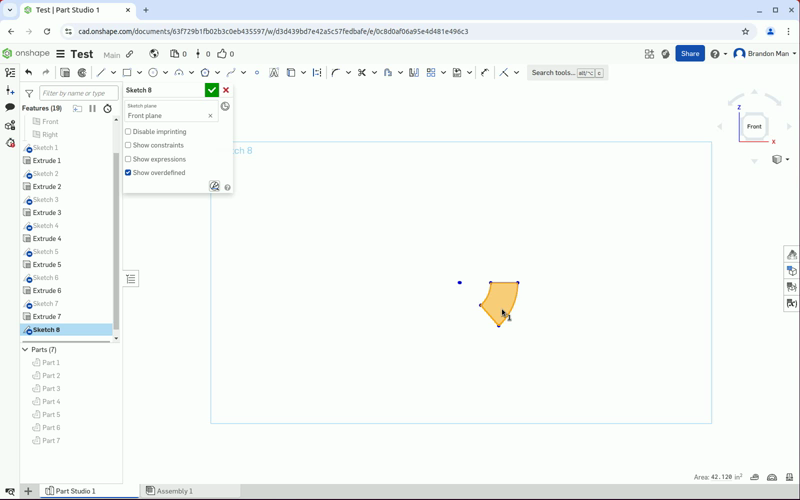
mouse_move(73, 352)
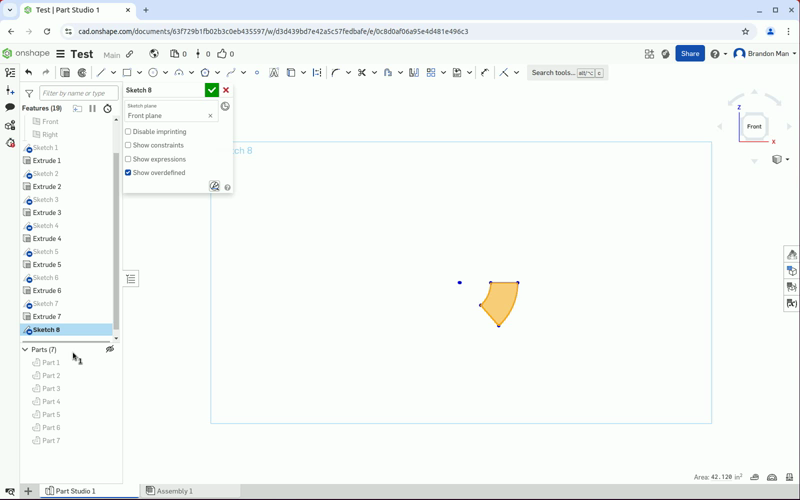
key(shift+y)
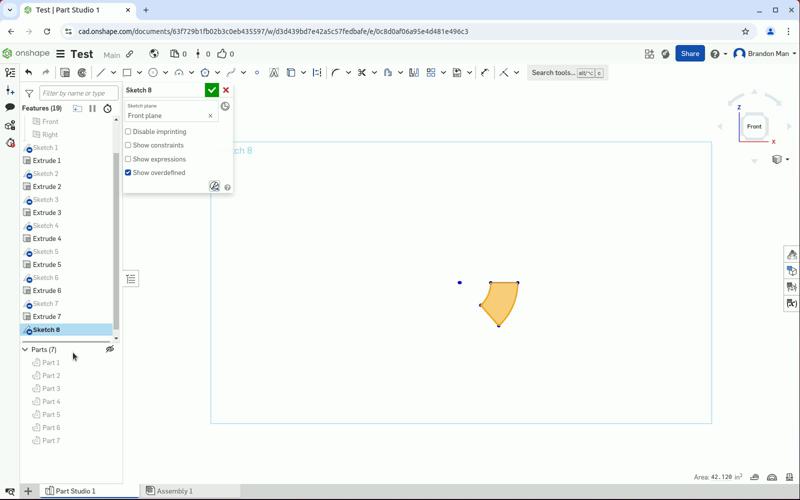
key(shift+e)
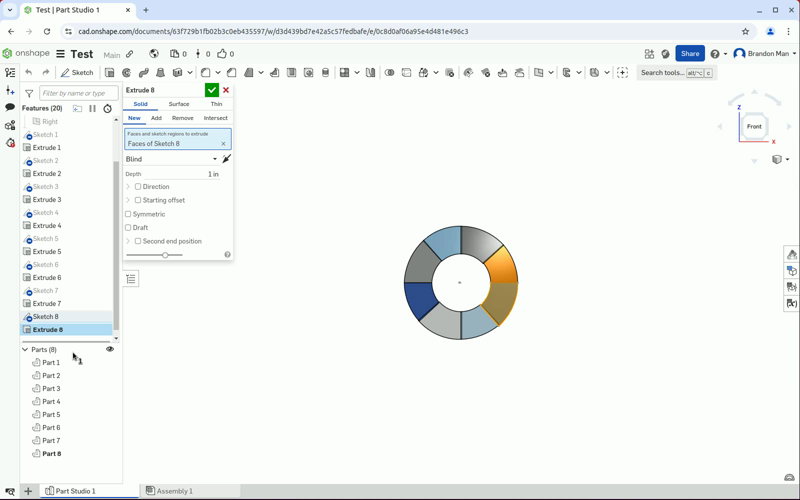
mouse_move(143, 106)
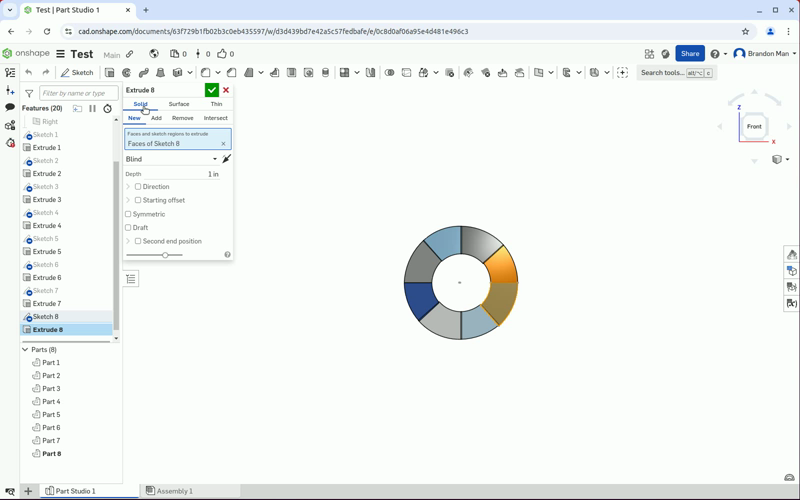
click(143, 106)
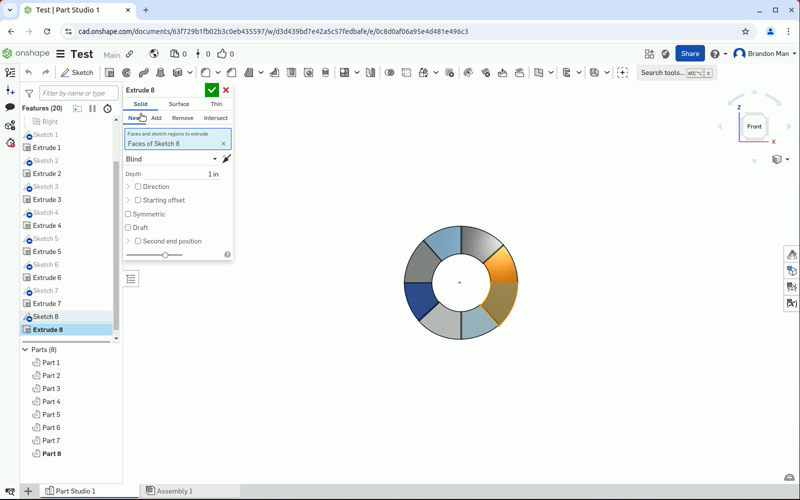
mouse_move(137, 120)
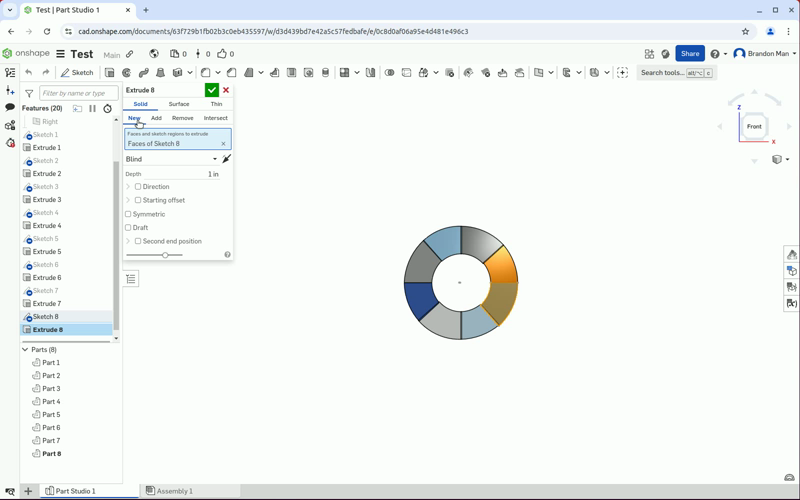
click(137, 120)
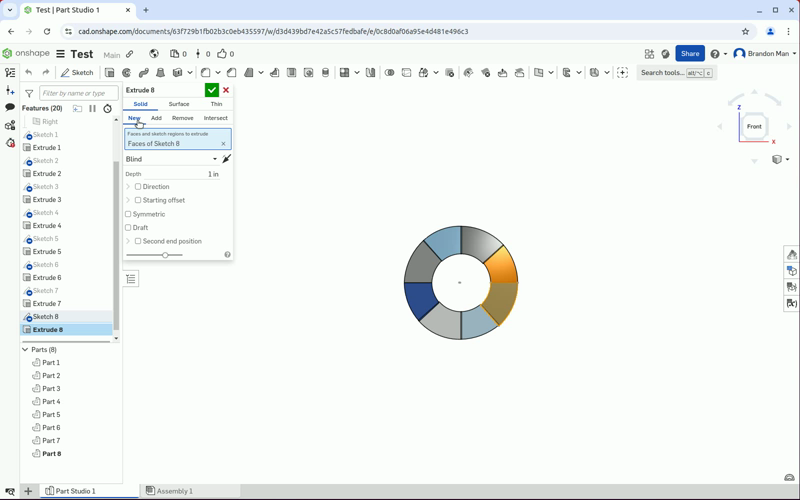
key(tab, 4)
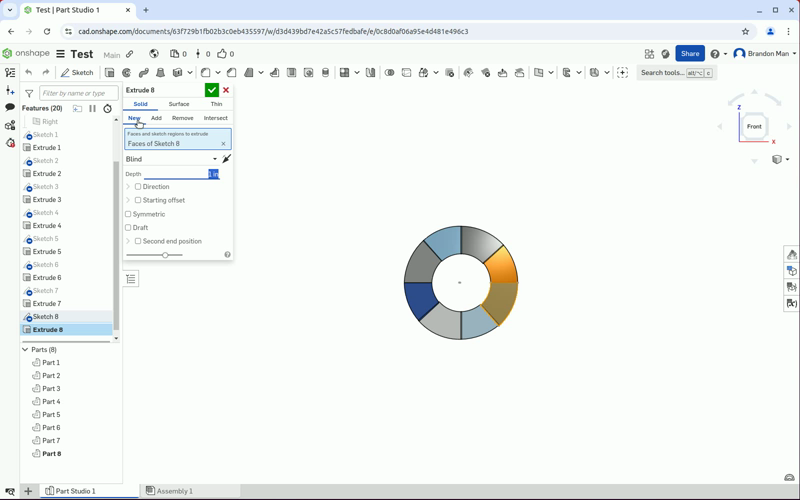
text(23.108)
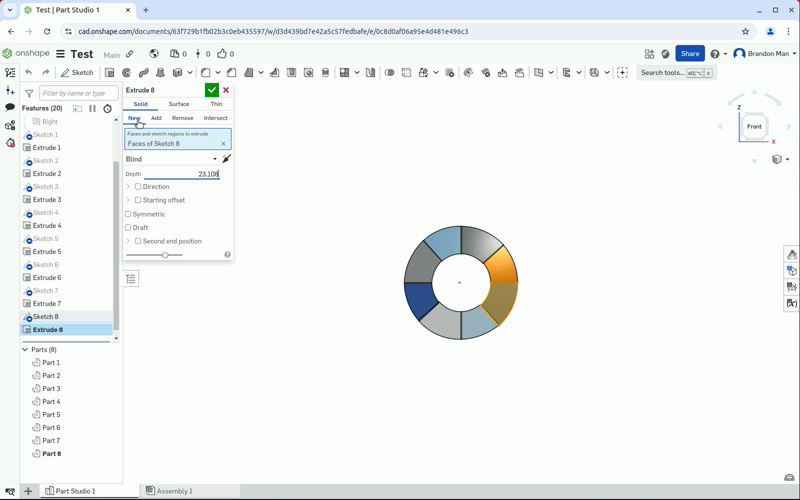
key(enter)
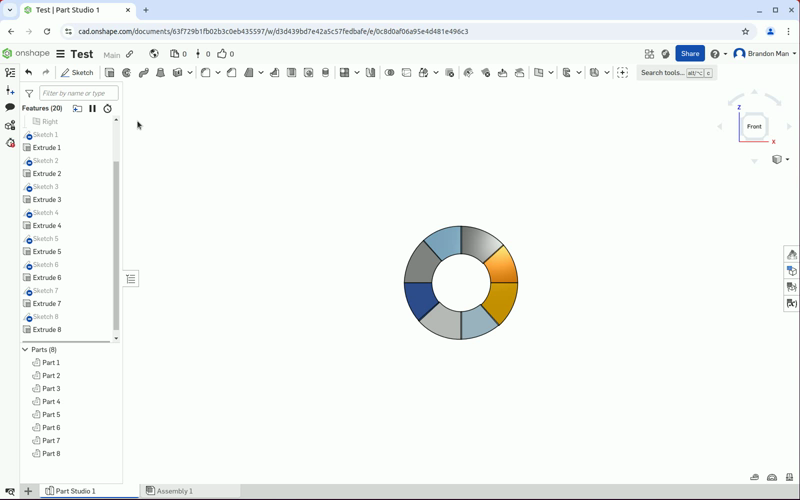
key(shift+h)
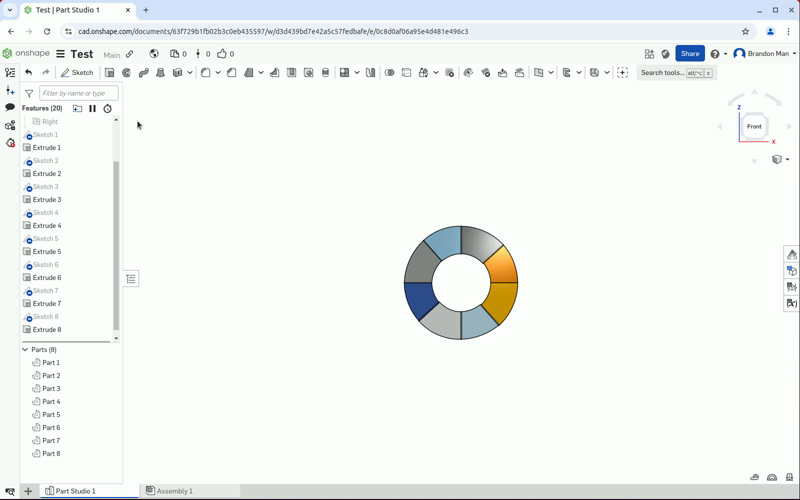
key(shift+h)
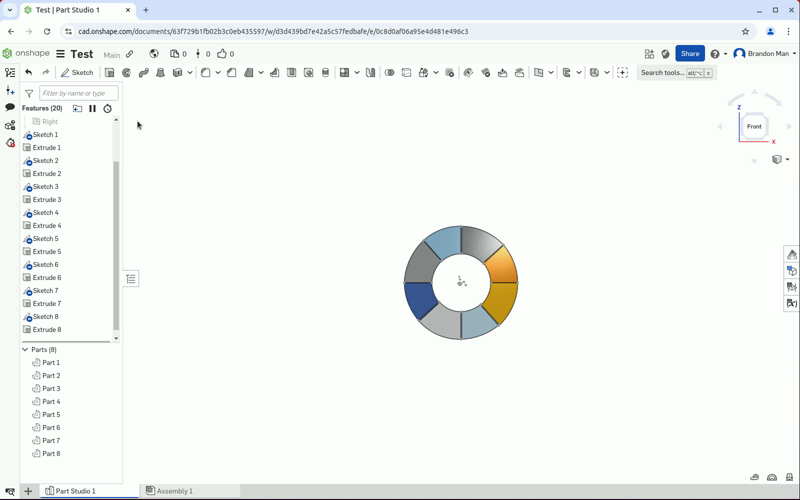
key(shift+7)
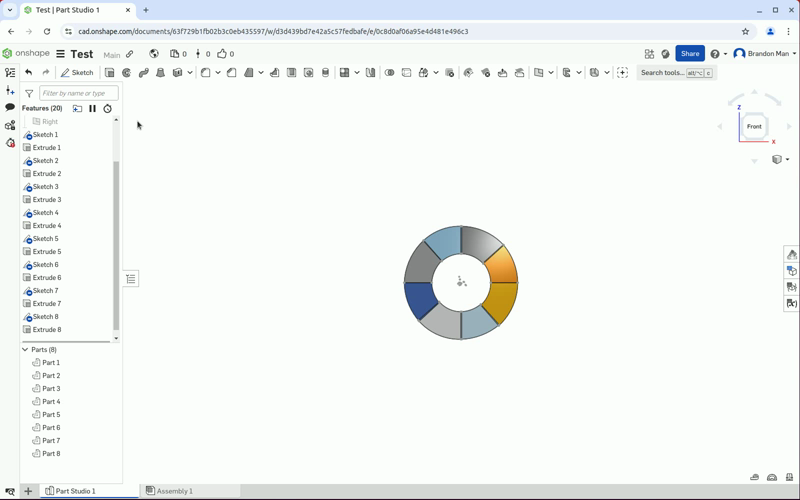
key(left, 2)
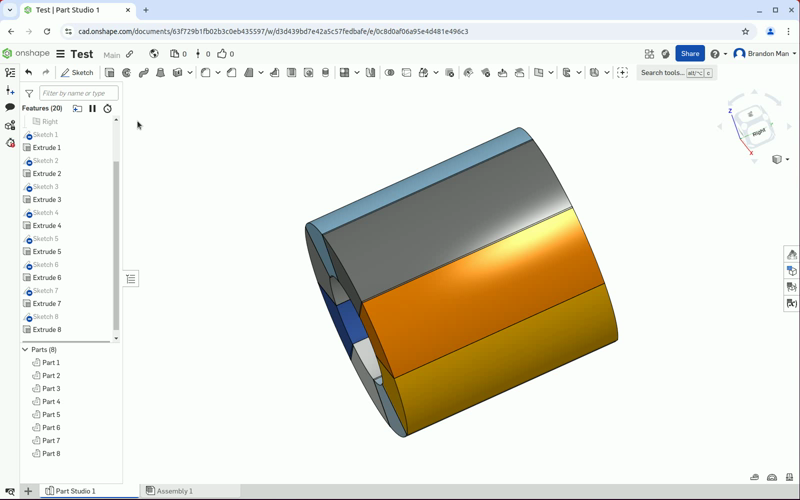
key(down, 2)
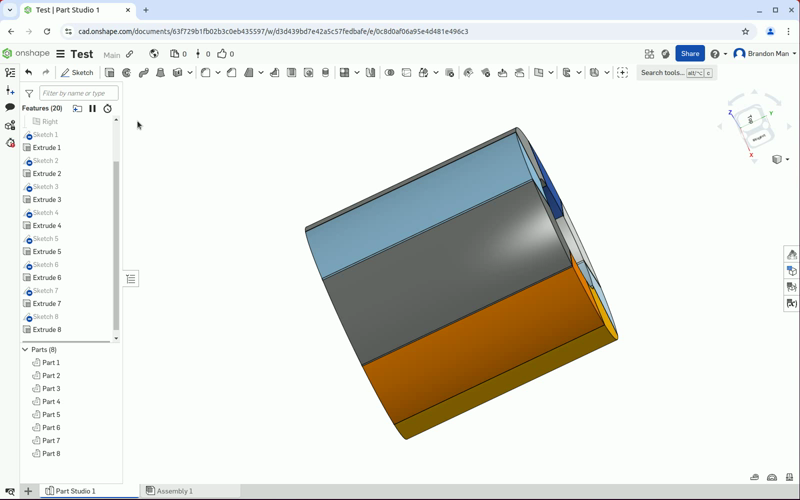
key(up, 2)
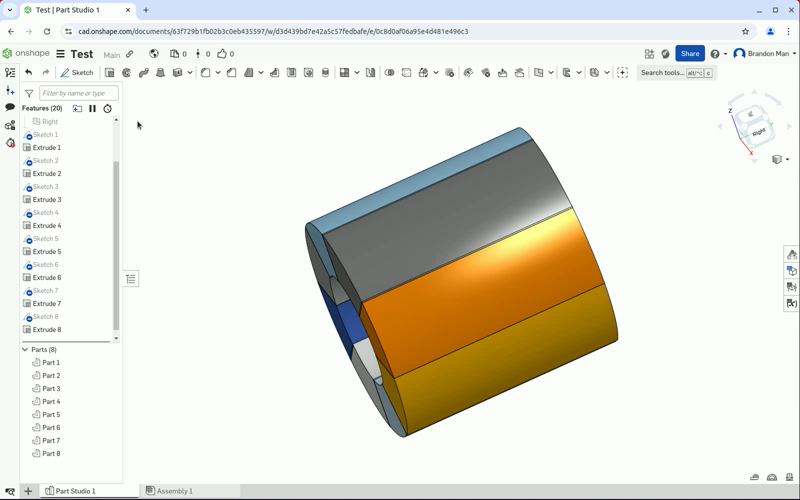
key(right, 2)
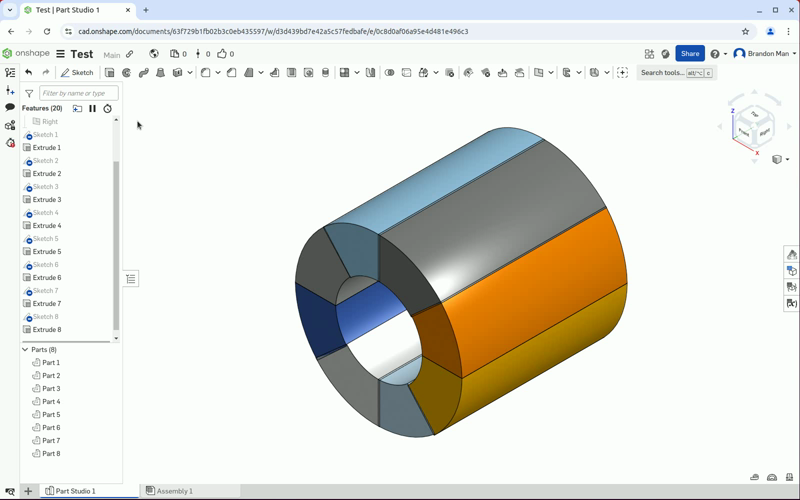
mouse_move(69, 137)
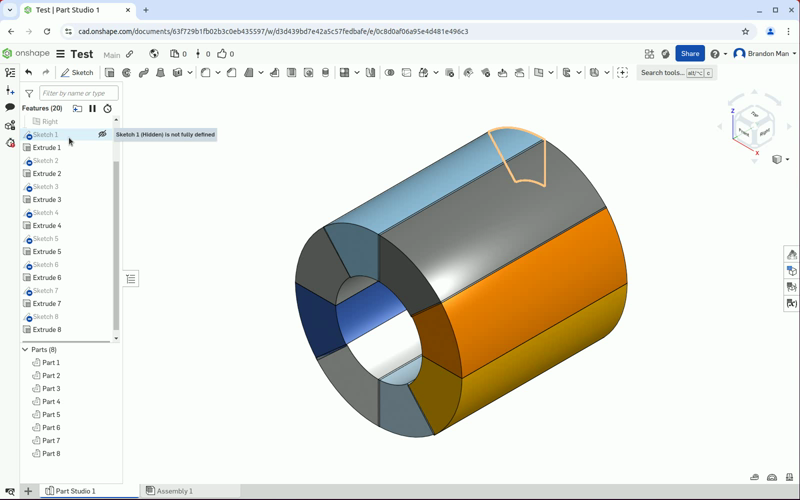
click(69, 137)